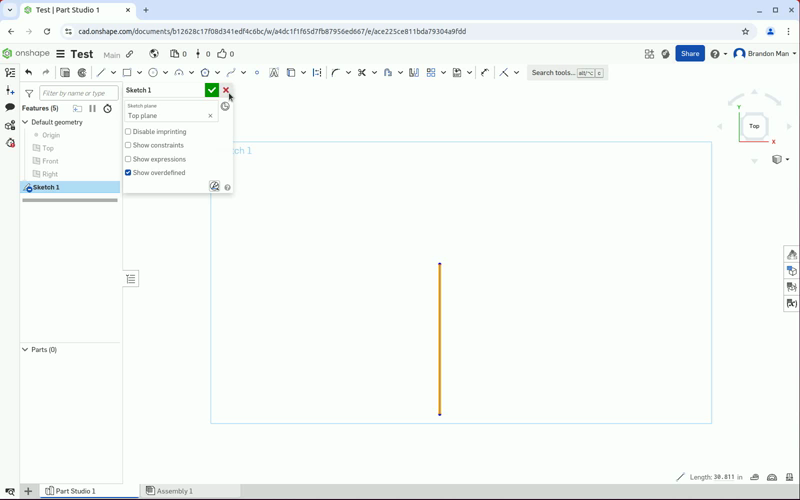
key(shift+h)
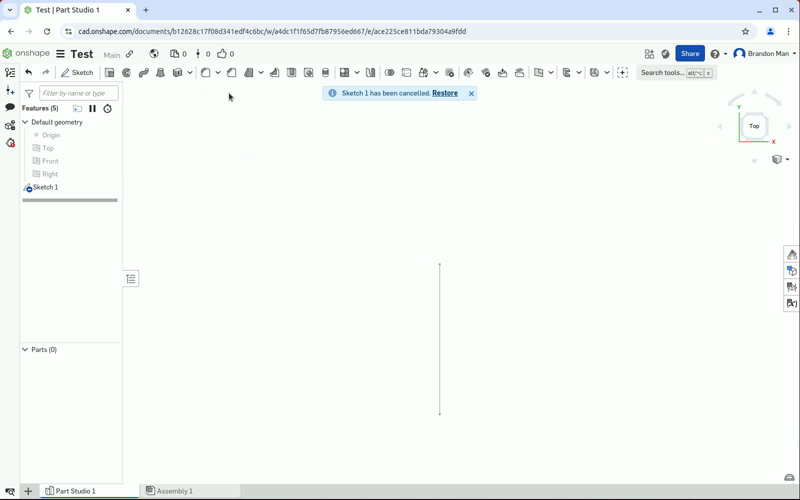
key(shift+s)
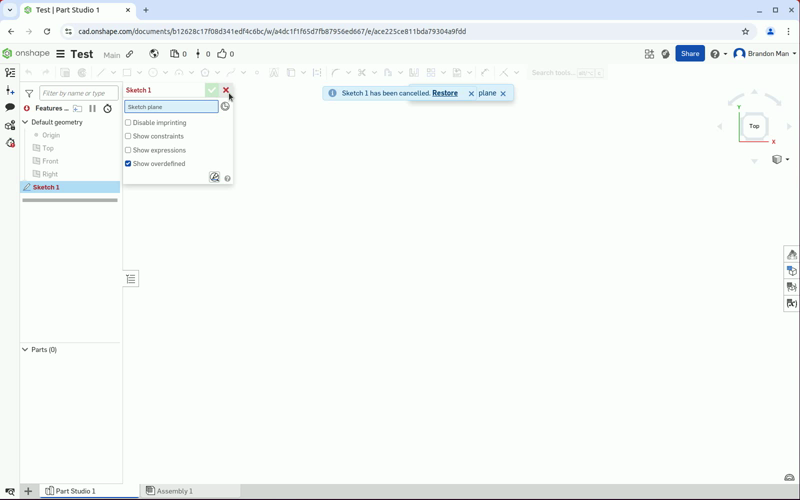
mouse_move(73, 150)
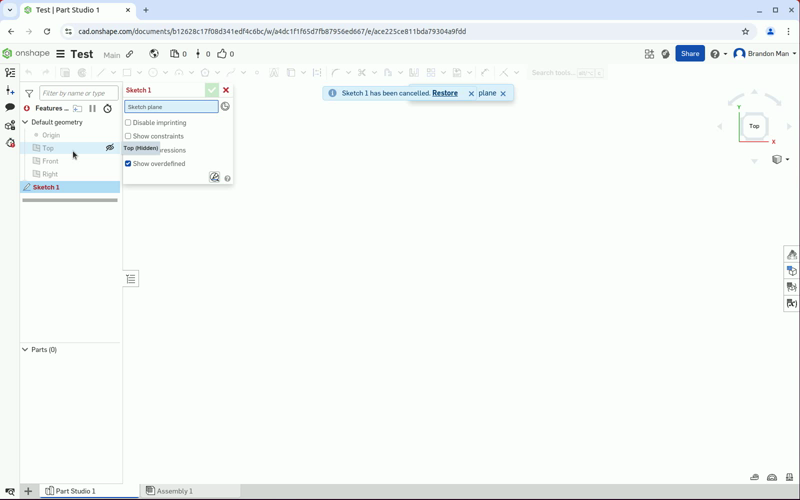
click(73, 150)
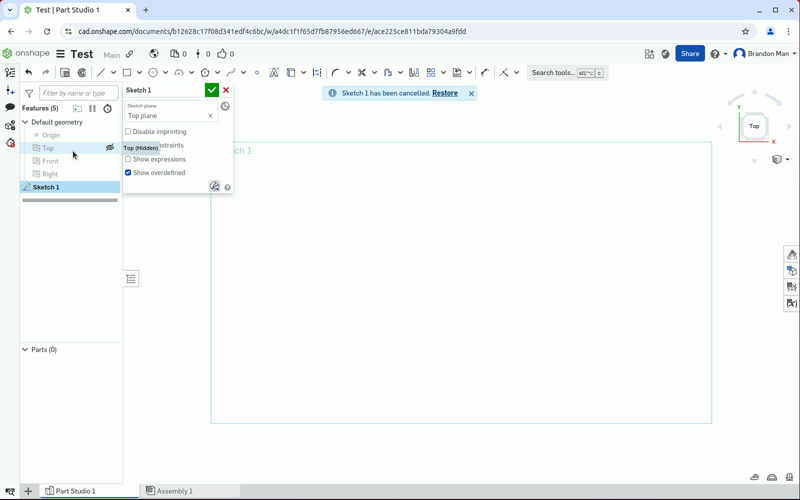
mouse_move(73, 352)
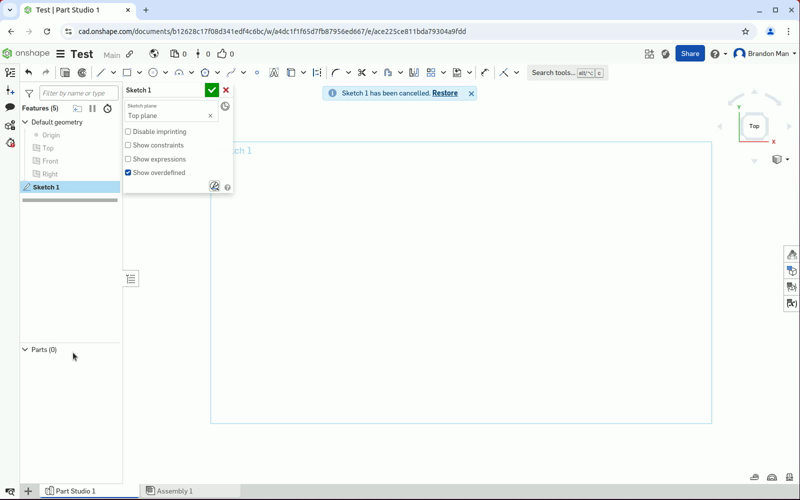
key(y)
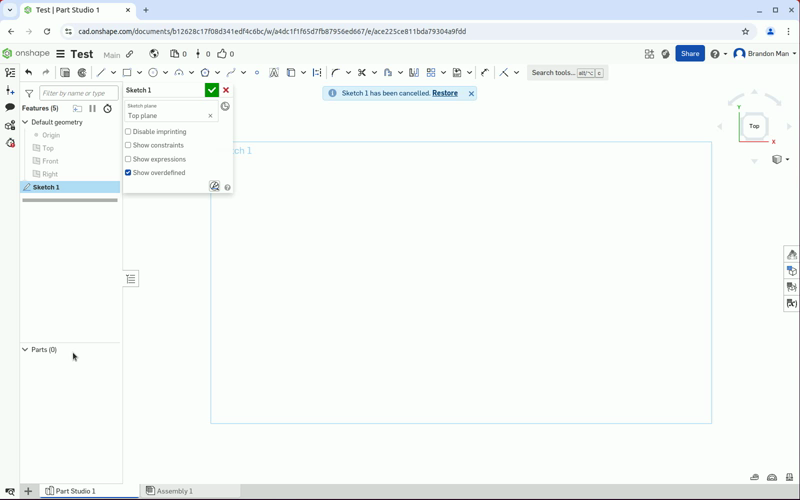
key(l)
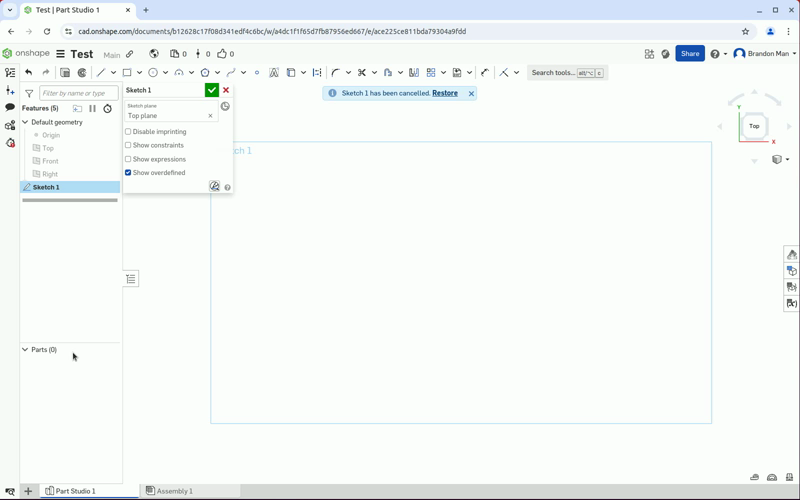
key_down(shift)
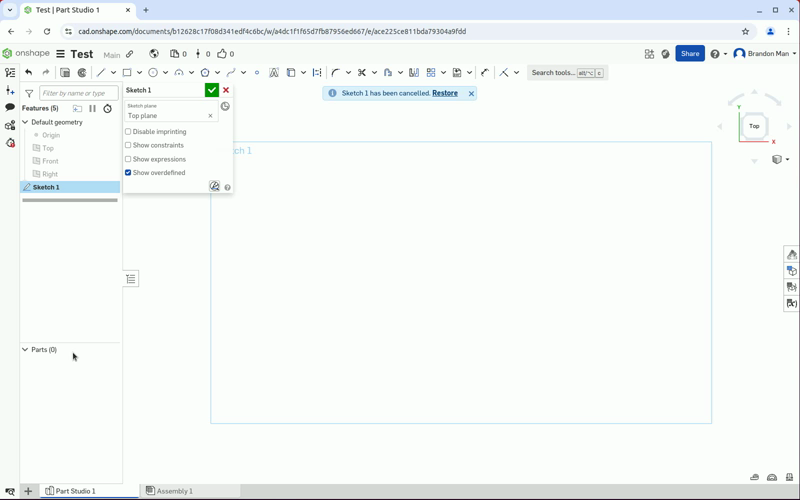
mouse_move(348, 295)
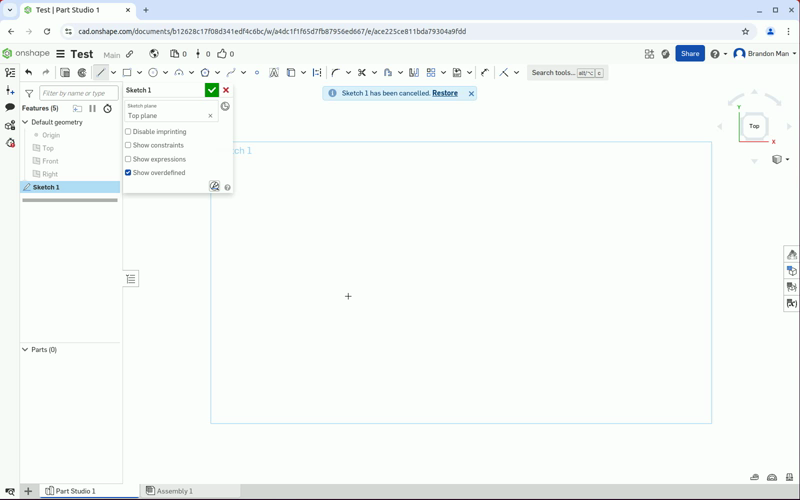
click(348, 295)
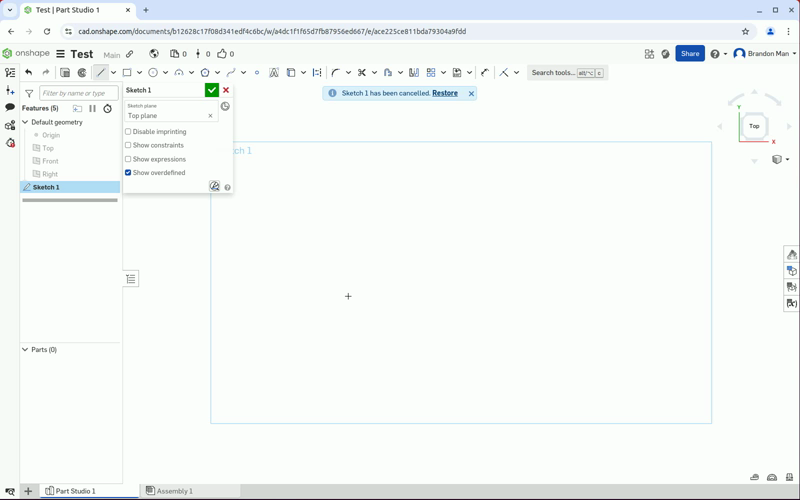
key_up(shift)
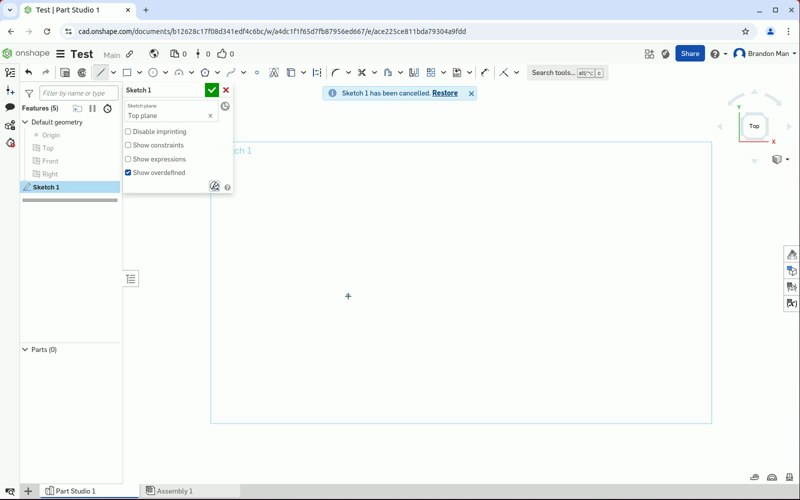
key_down(shift)
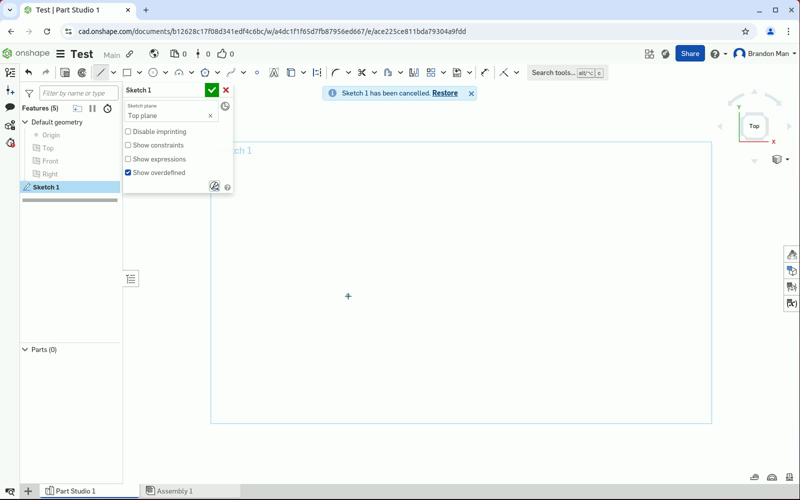
mouse_move(434, 295)
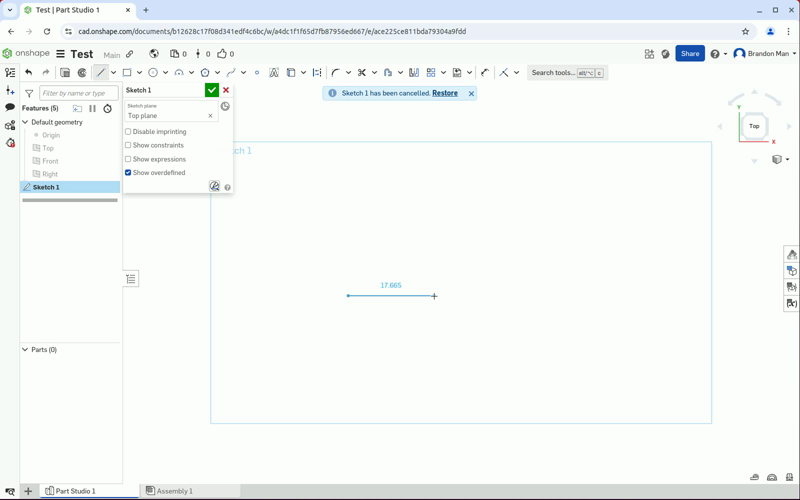
click(434, 295)
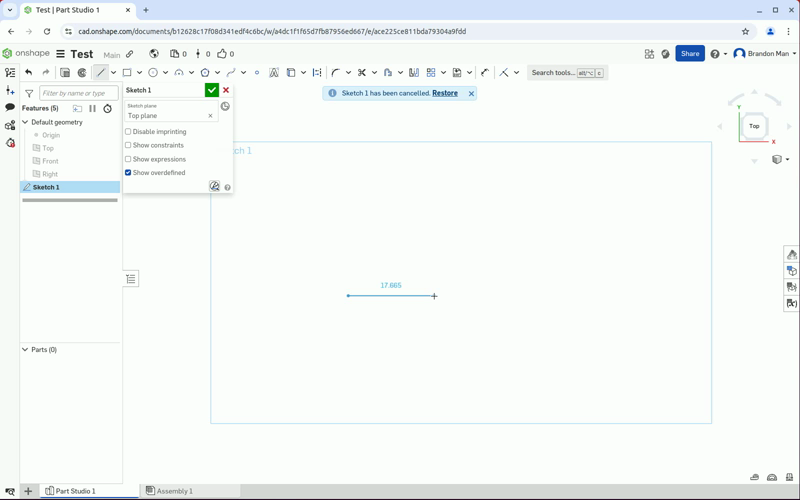
key_up(shift)
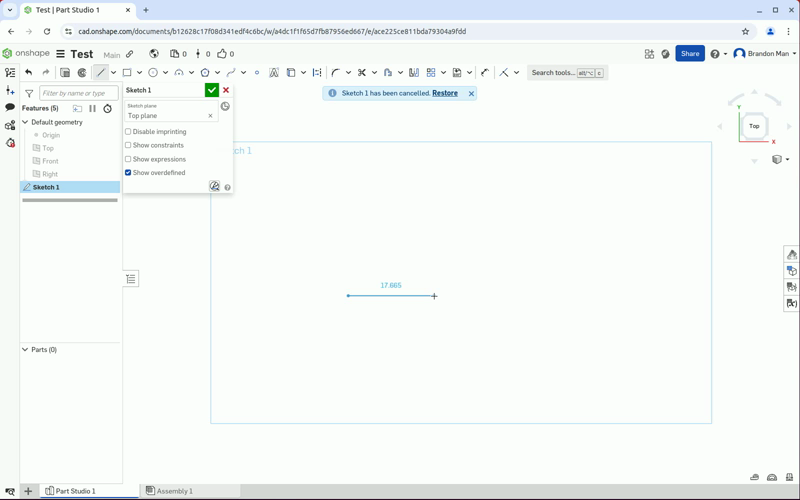
key_down(shift)
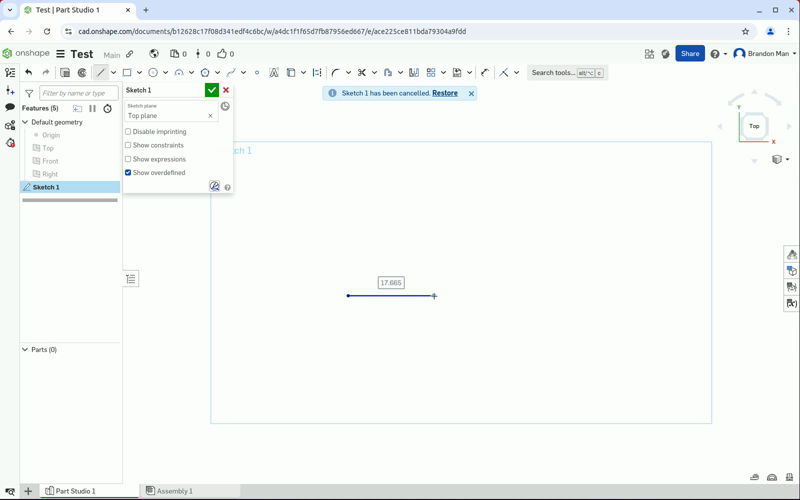
mouse_move(434, 233)
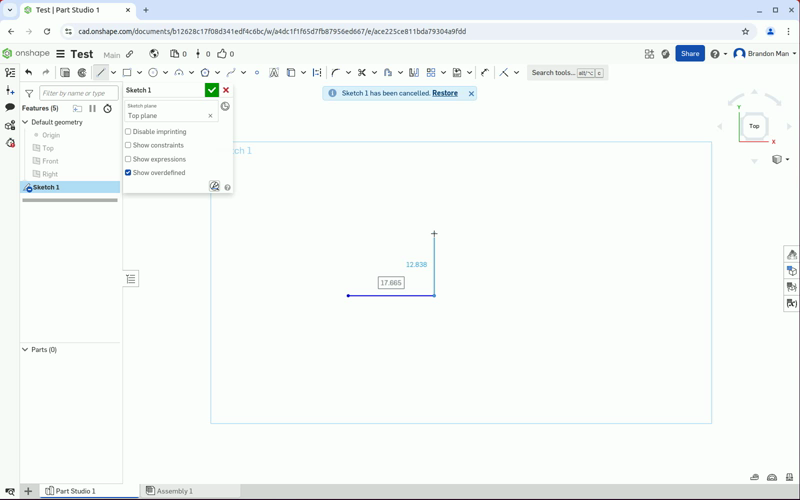
click(434, 233)
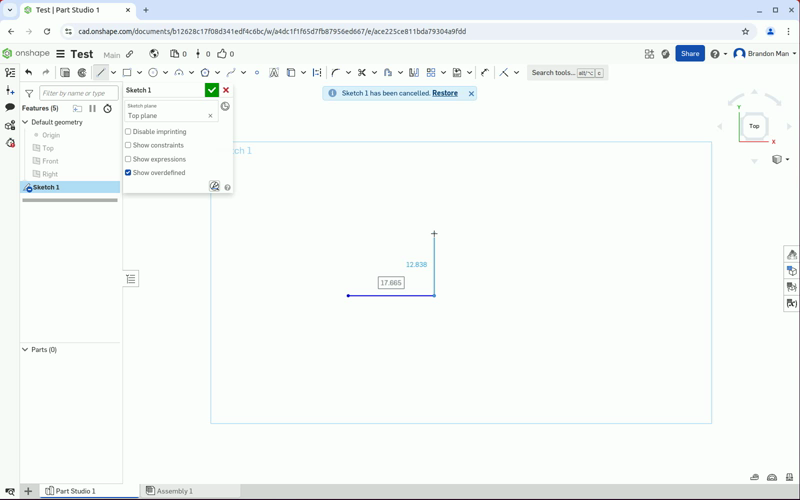
key_up(shift)
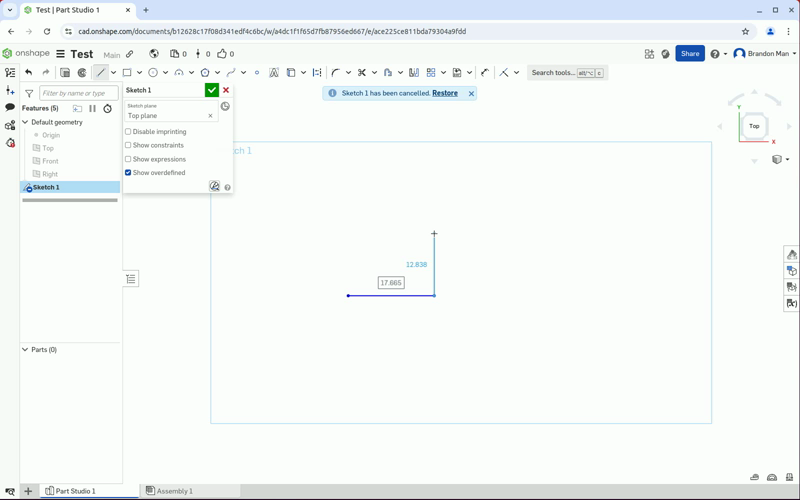
key_down(shift)
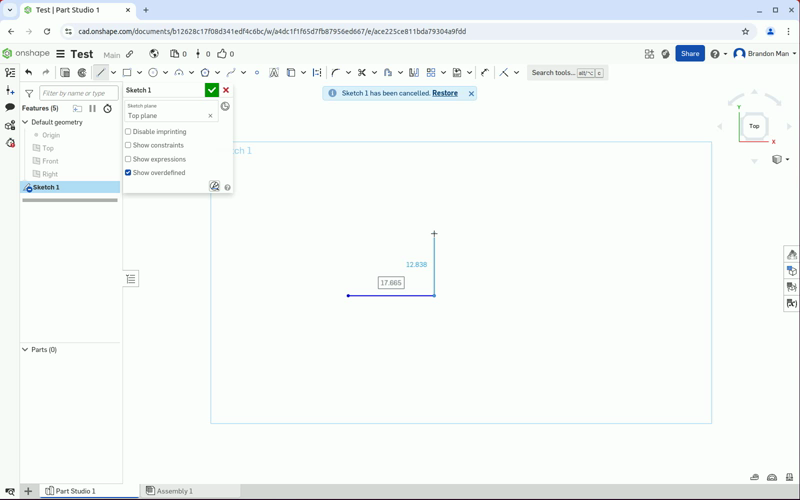
mouse_move(348, 233)
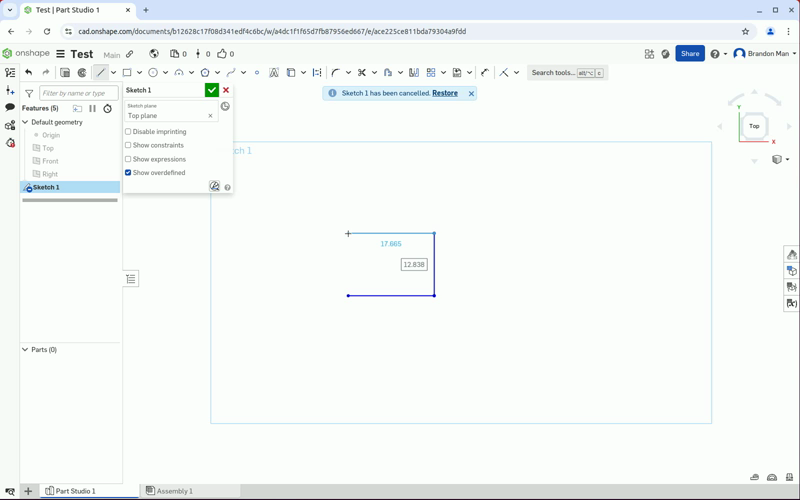
click(348, 233)
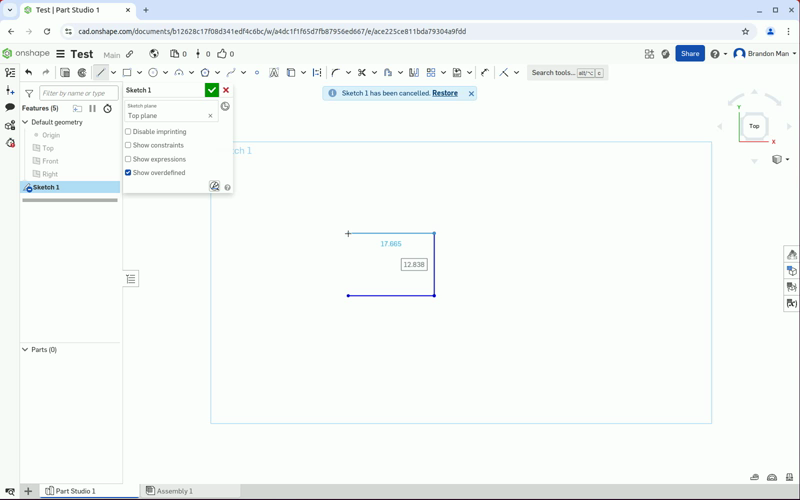
key_up(shift)
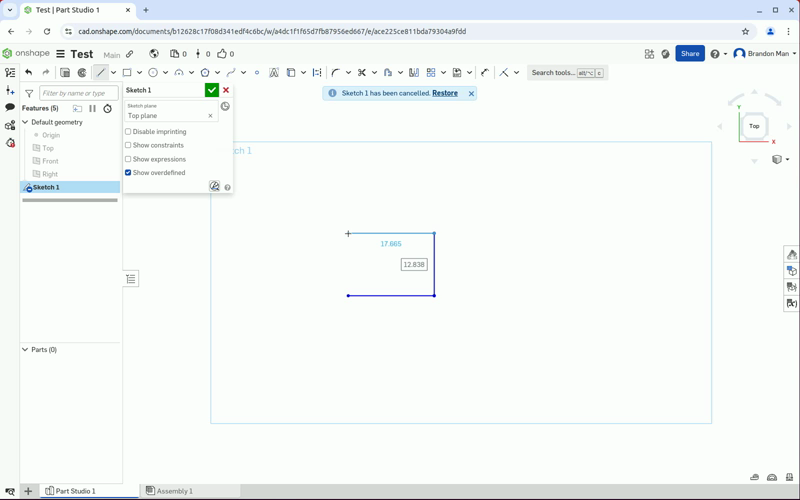
key_down(shift)
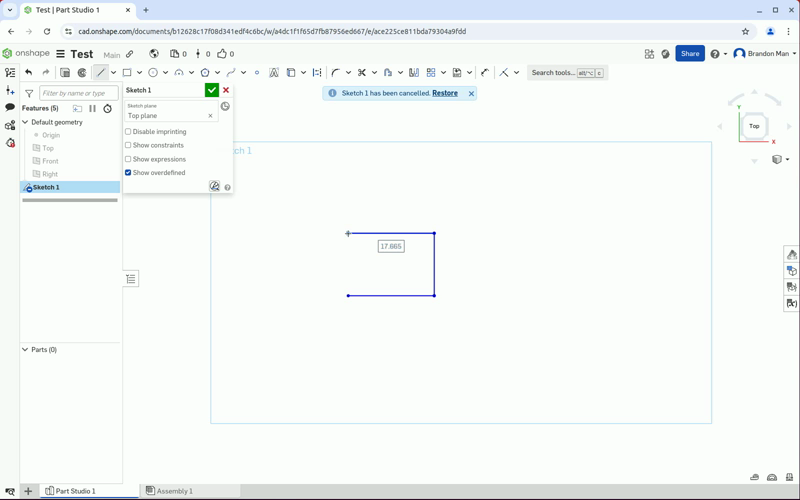
mouse_move(348, 295)
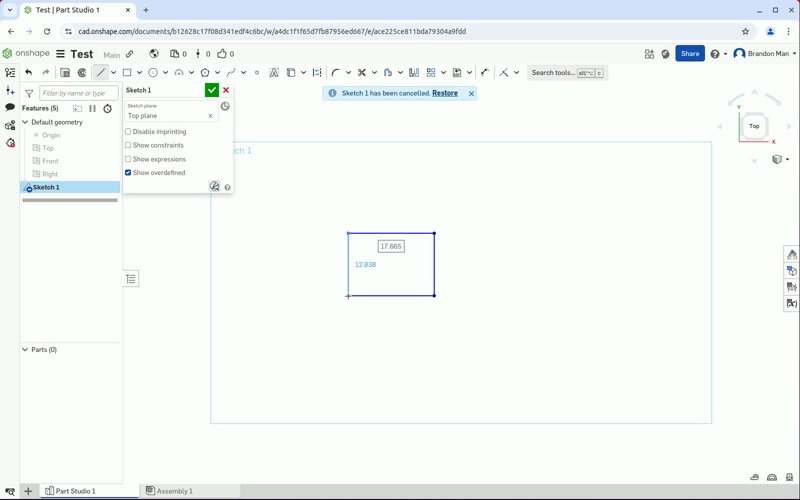
key_up(shift)
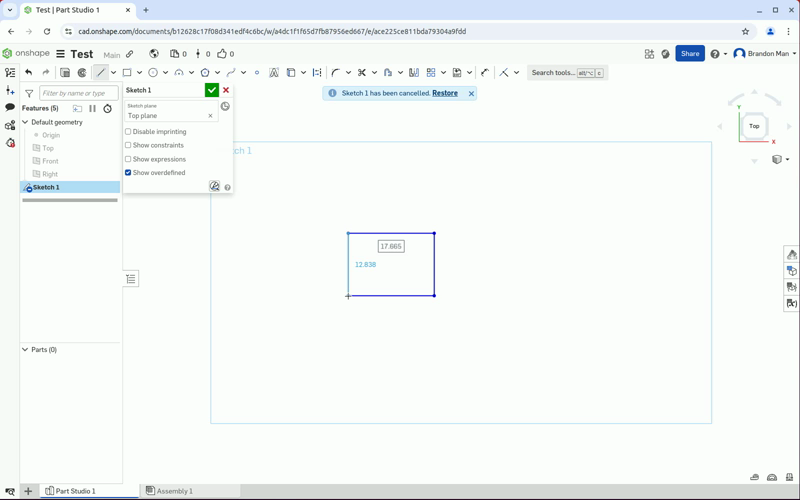
click(348, 295)
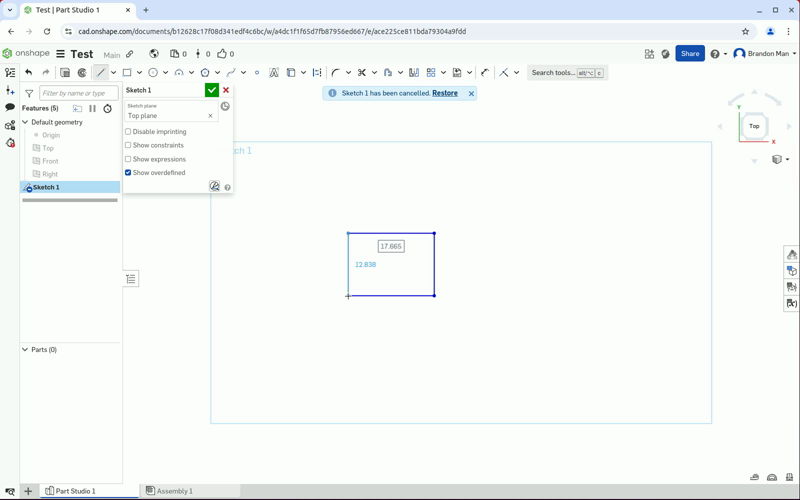
key(esc)
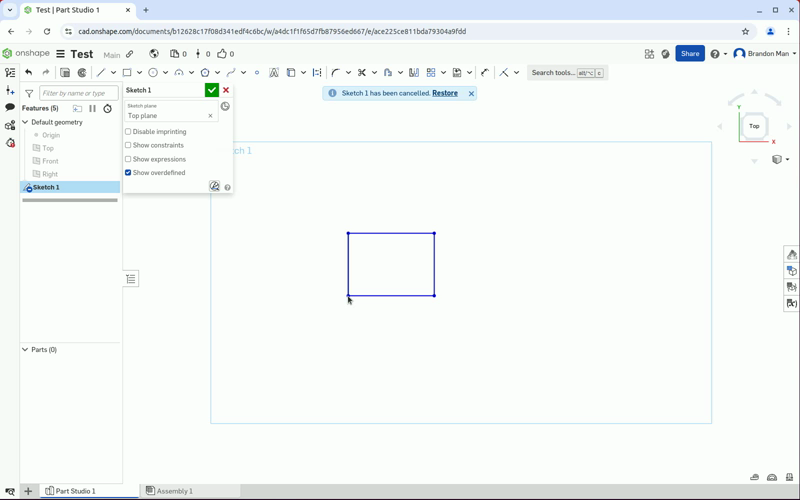
mouse_move(367, 271)
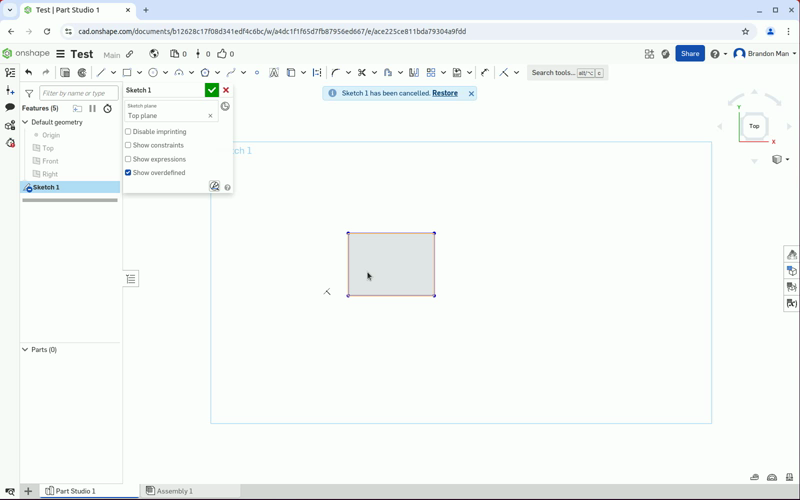
click(367, 271)
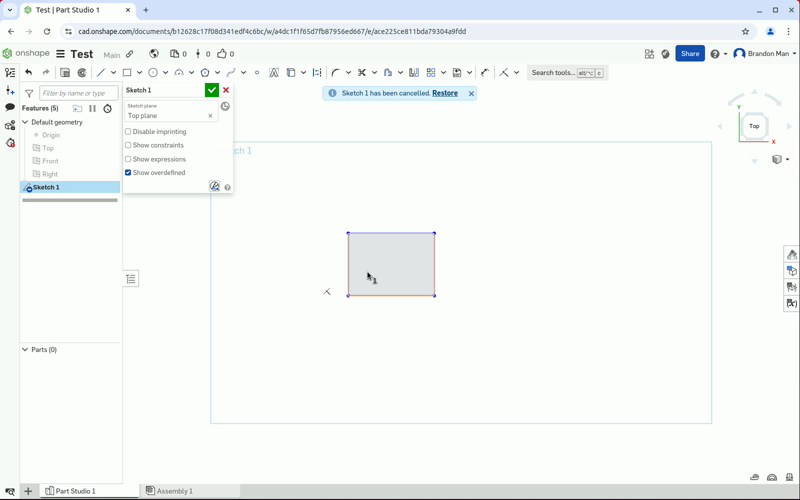
mouse_move(73, 352)
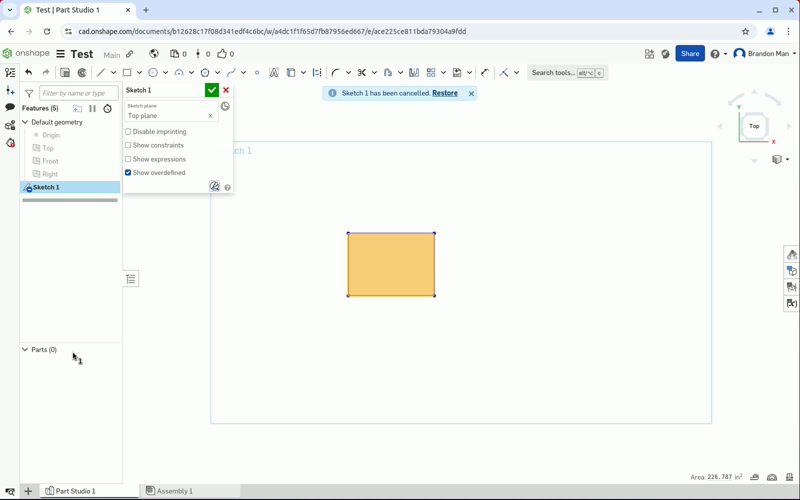
key(shift+y)
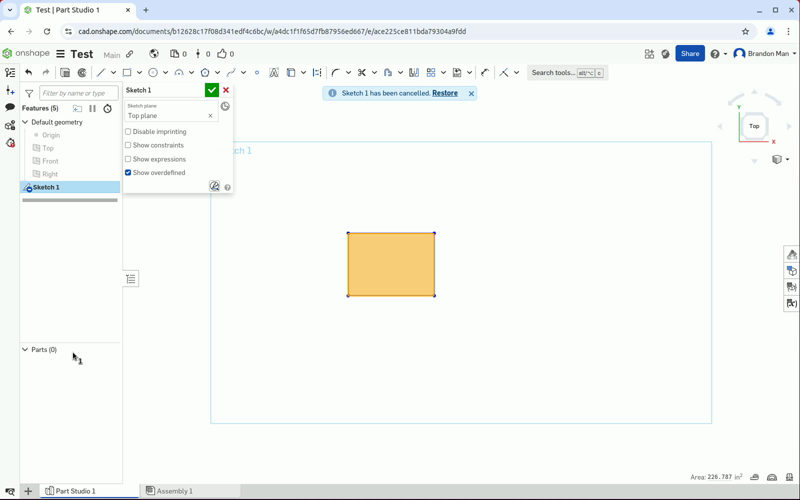
key(shift+e)
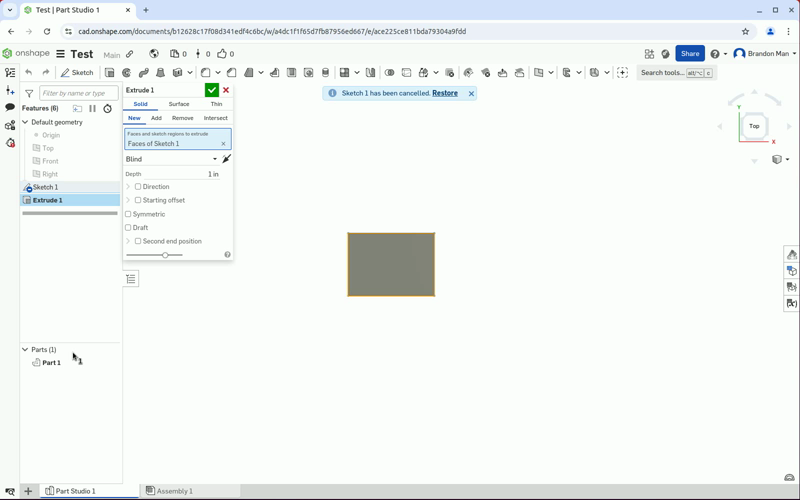
mouse_move(143, 106)
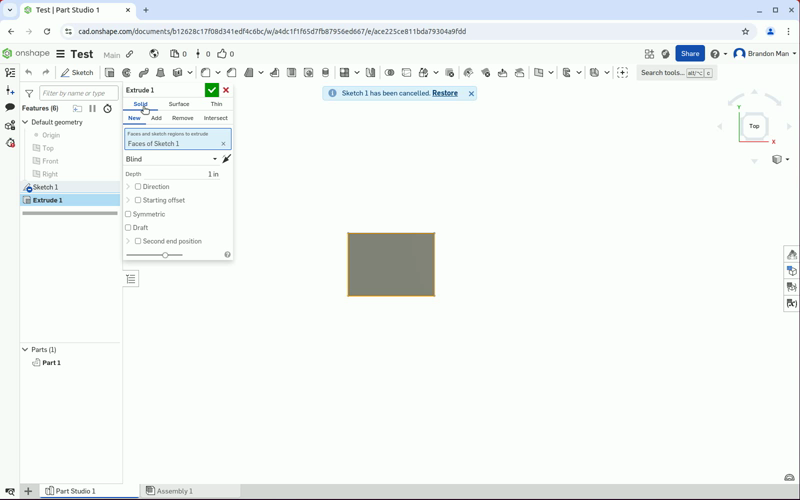
click(143, 106)
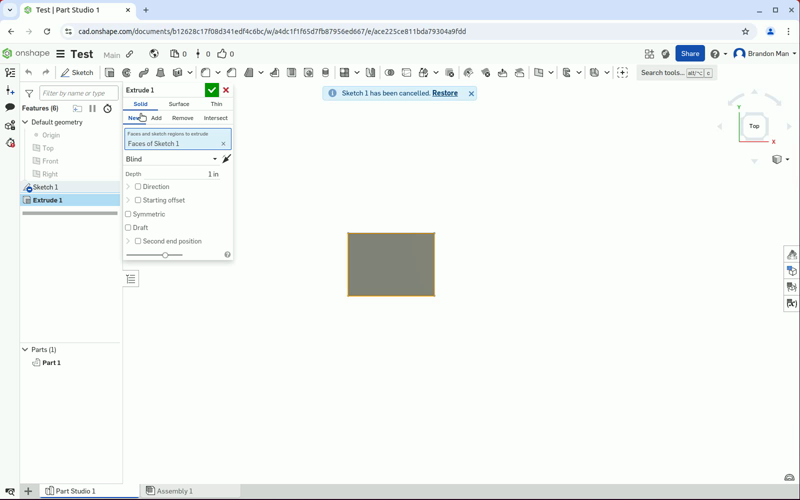
mouse_move(137, 120)
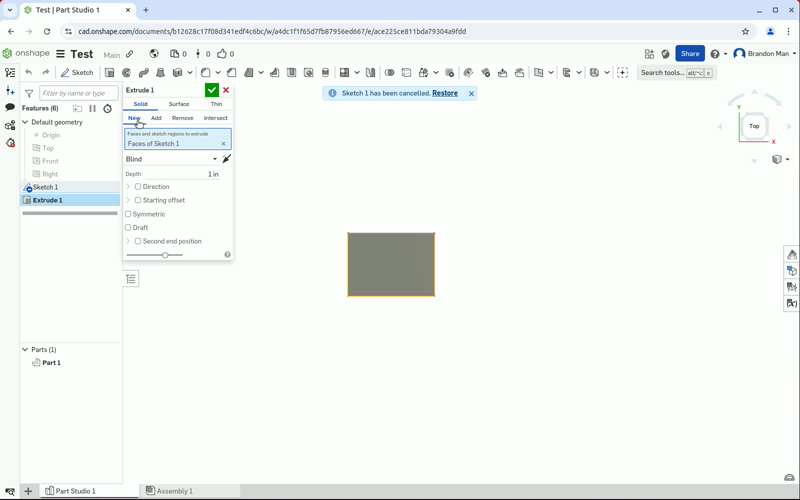
click(137, 120)
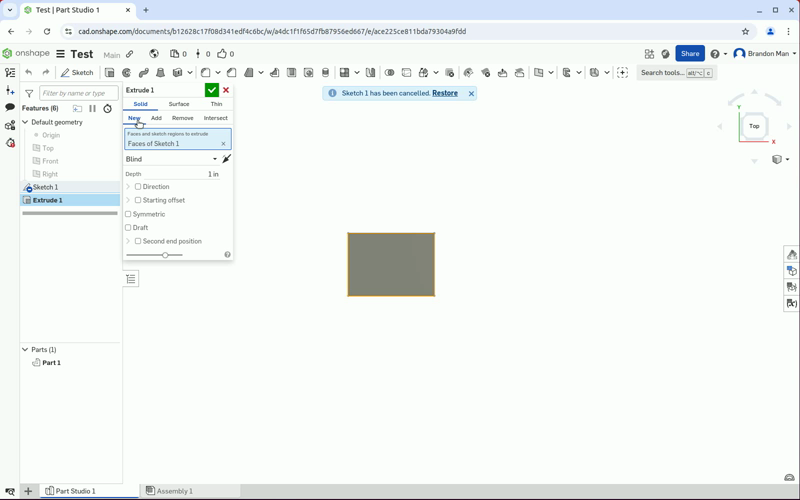
key(tab, 4)
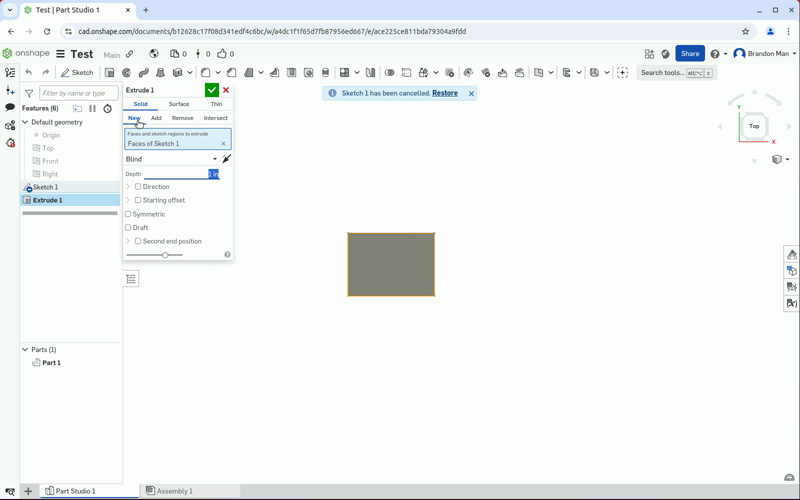
text(8.666)
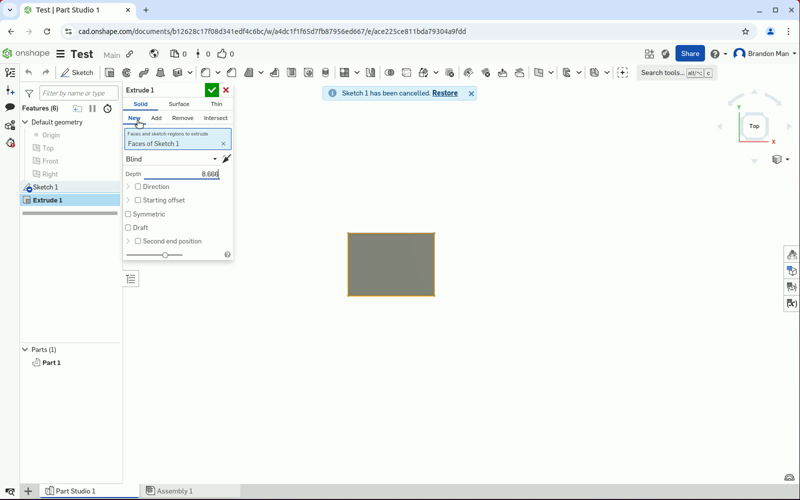
key(enter)
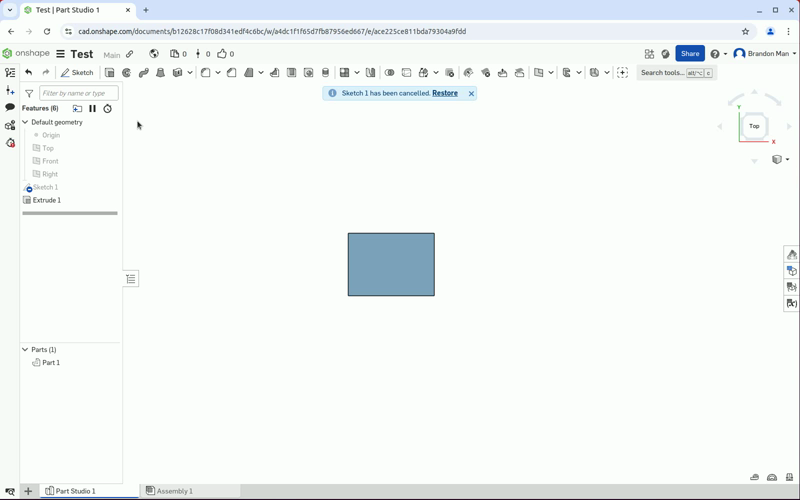
key(shift+h)
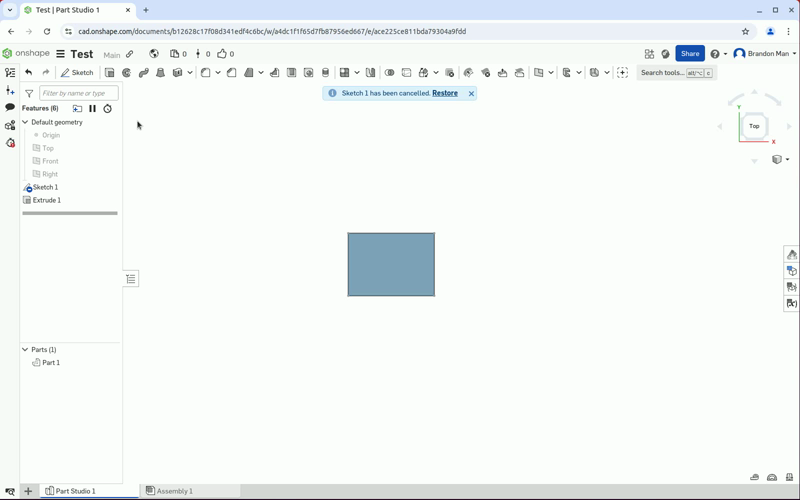
key(shift+h)
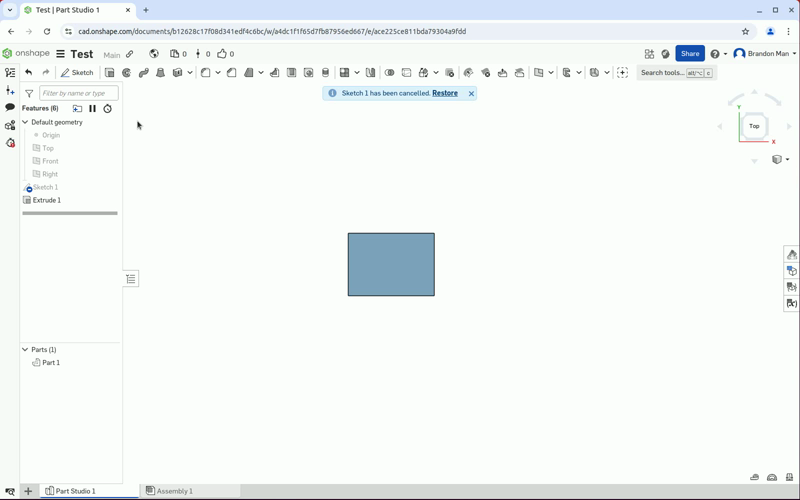
mouse_move(73, 189)
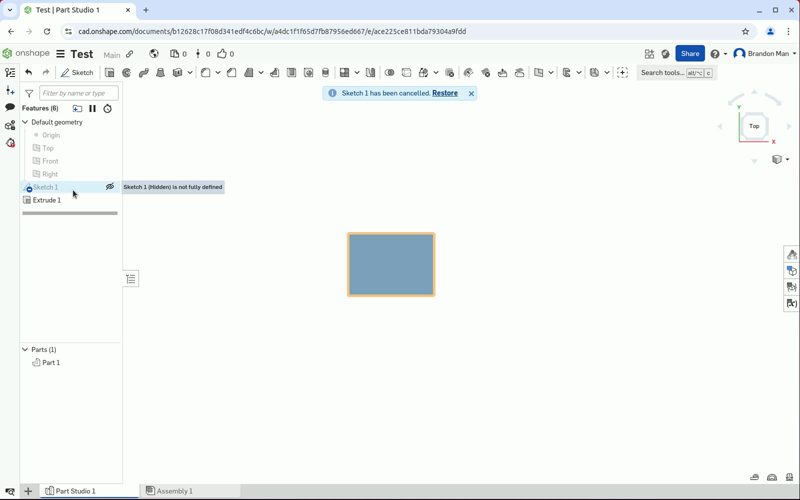
click(73, 189)
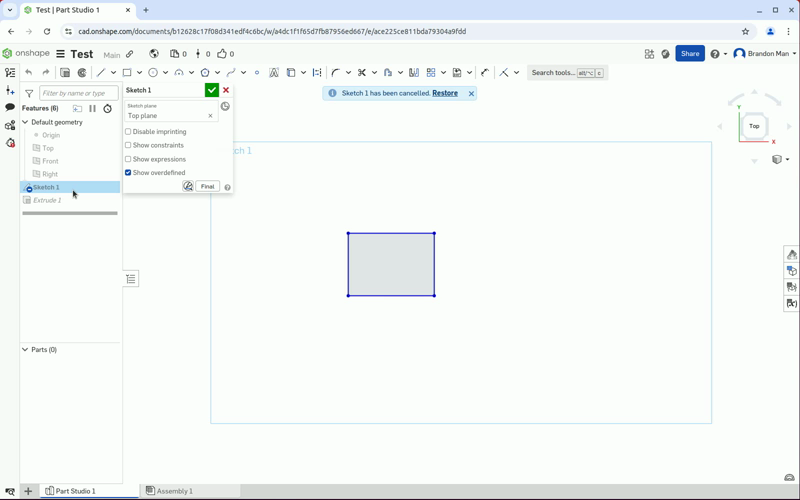
mouse_move(229, 92)
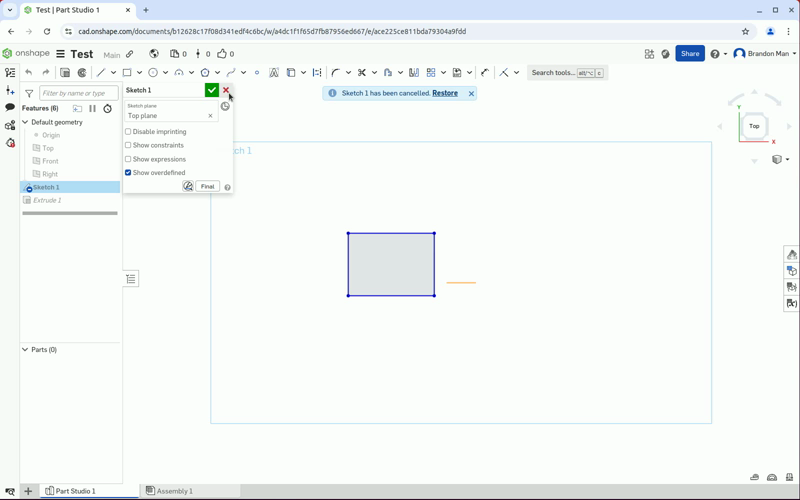
click(229, 92)
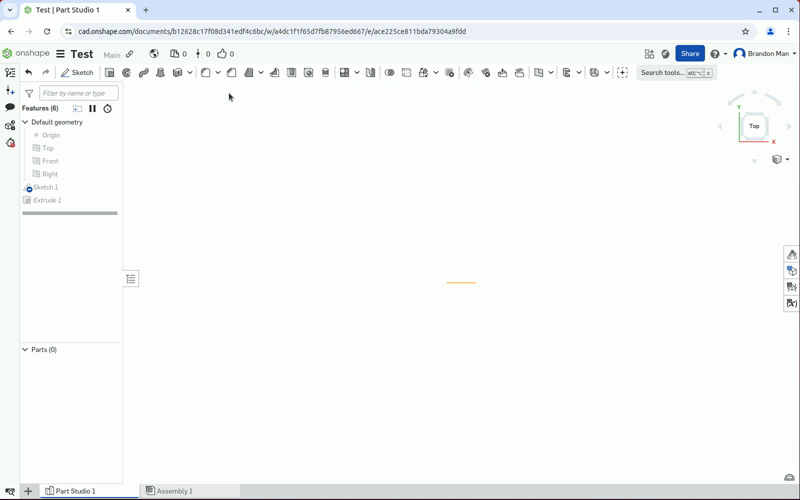
mouse_move(541, 75)
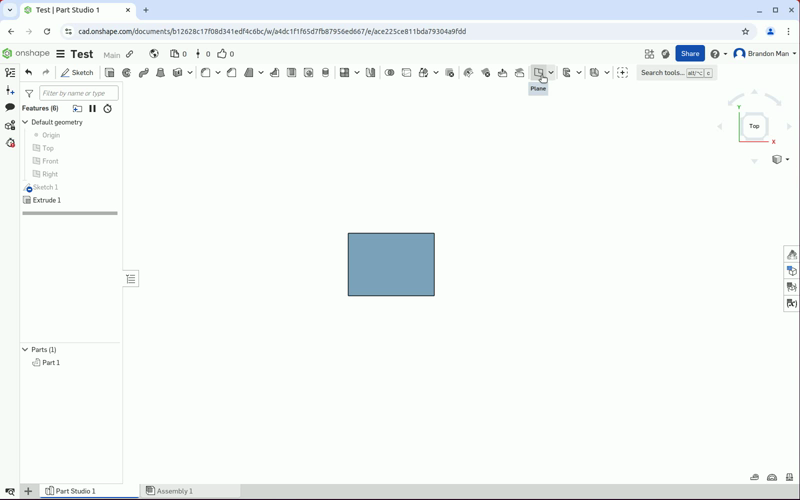
click(541, 75)
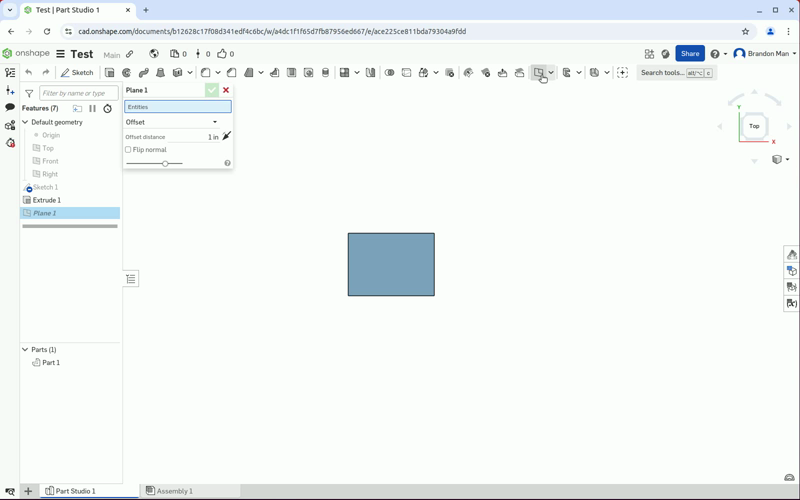
mouse_move(73, 150)
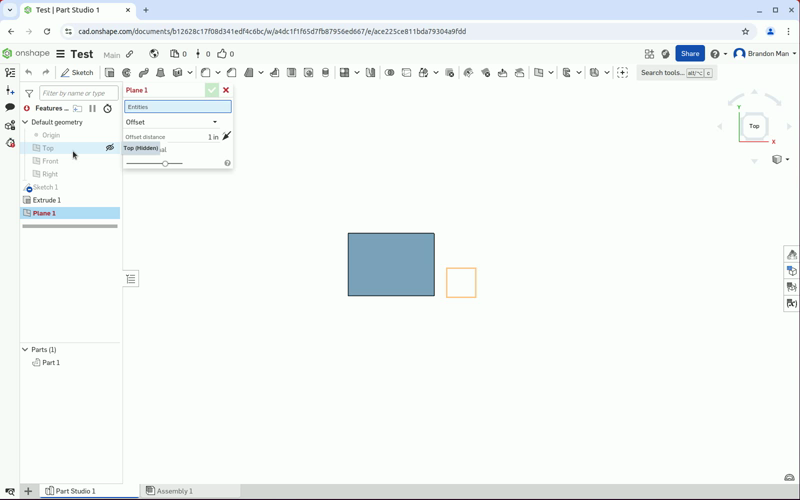
click(73, 150)
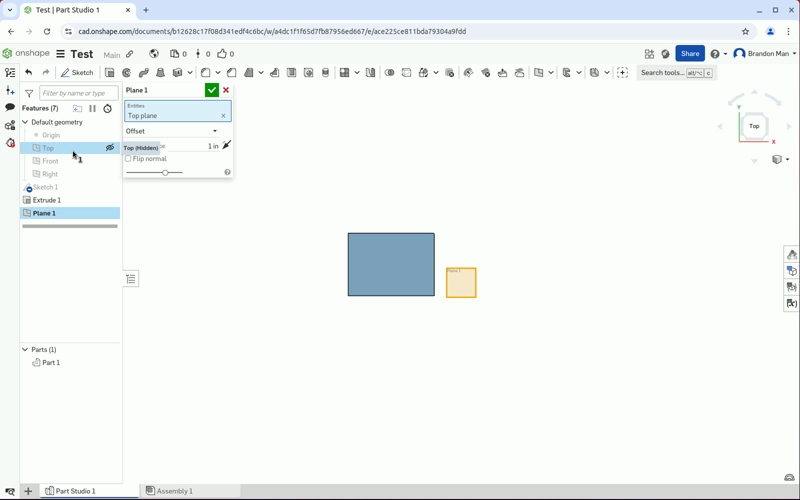
key(tab, 2)
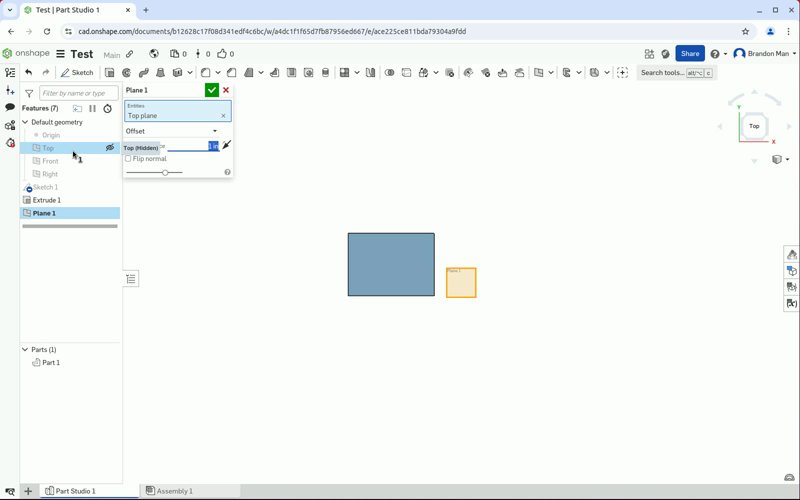
text(8.658)
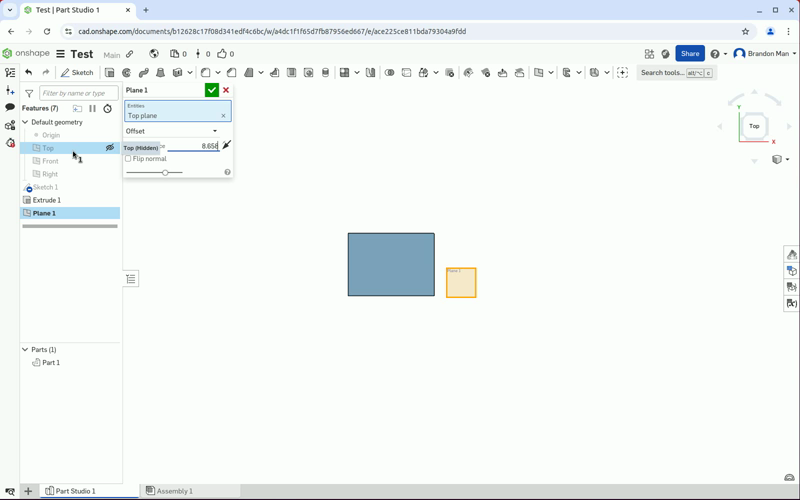
key(enter, 2)
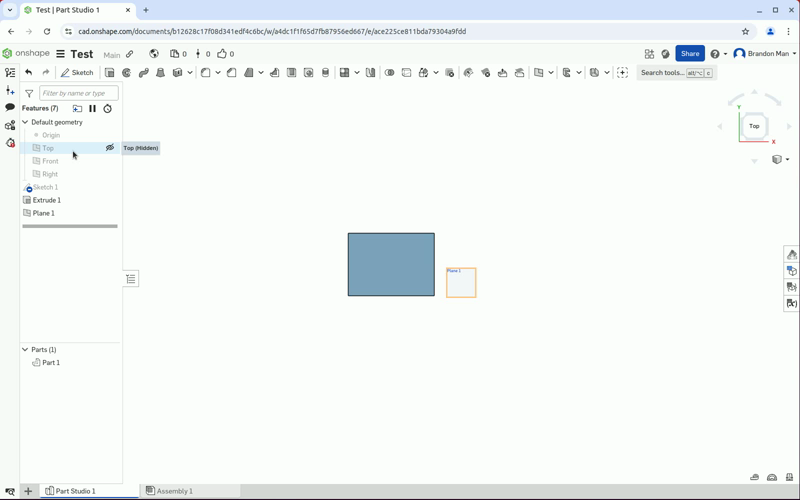
key(shift+s)
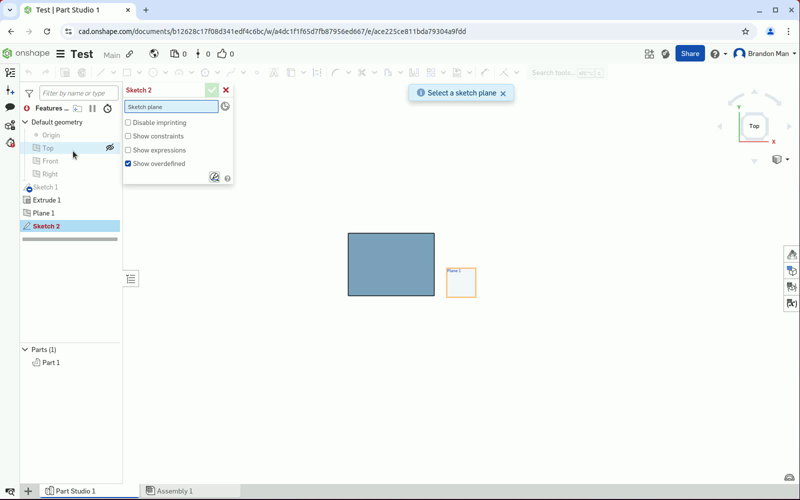
mouse_move(73, 215)
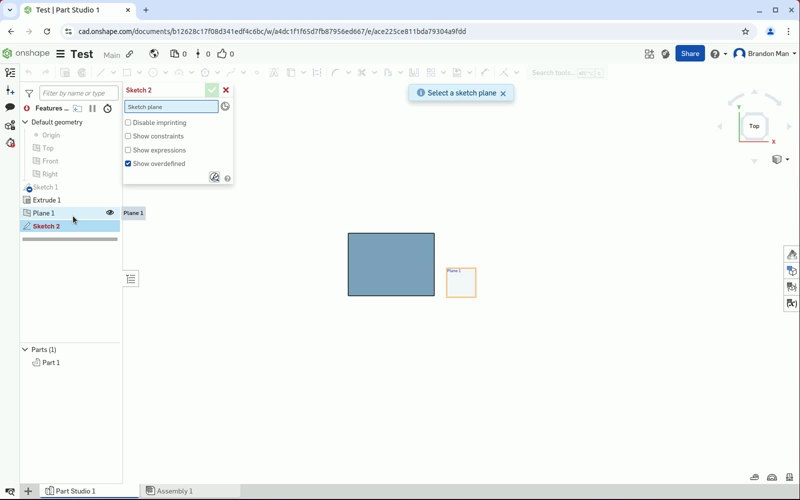
click(73, 215)
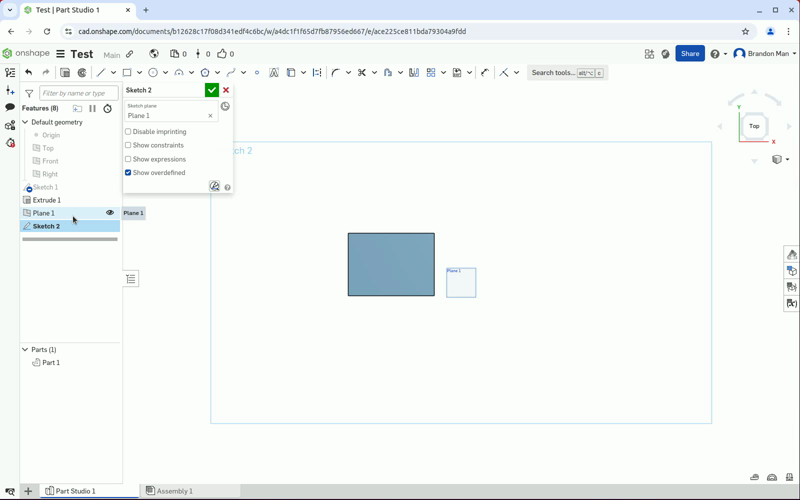
mouse_move(73, 352)
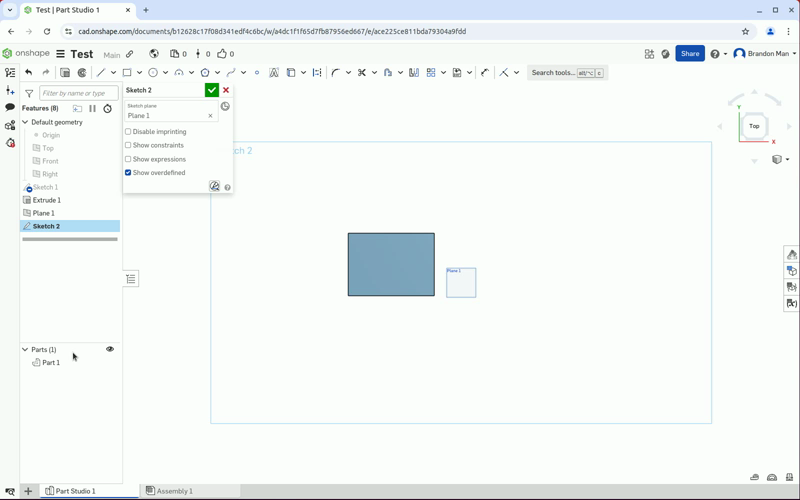
key(y)
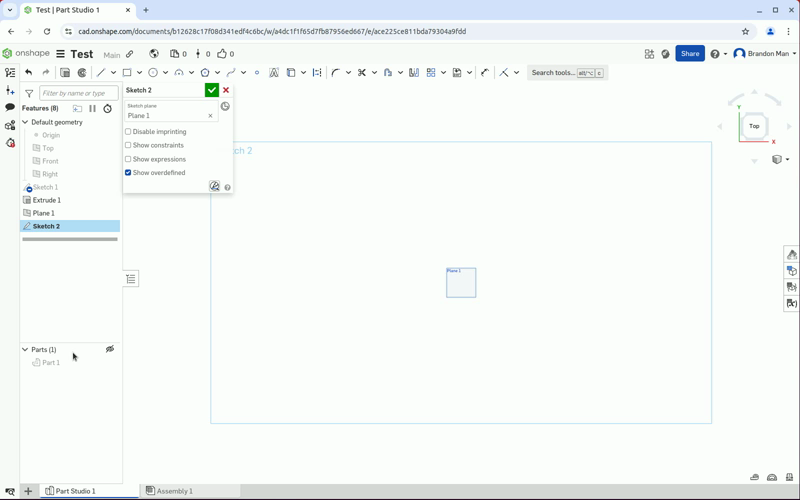
key(l)
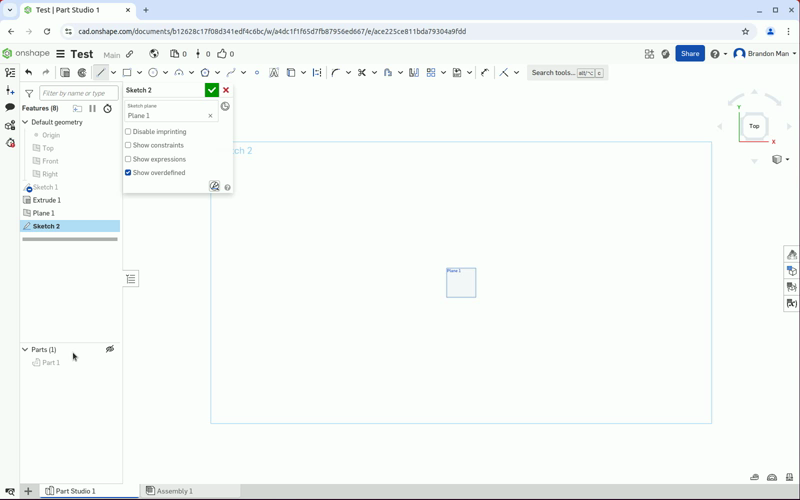
key_down(shift)
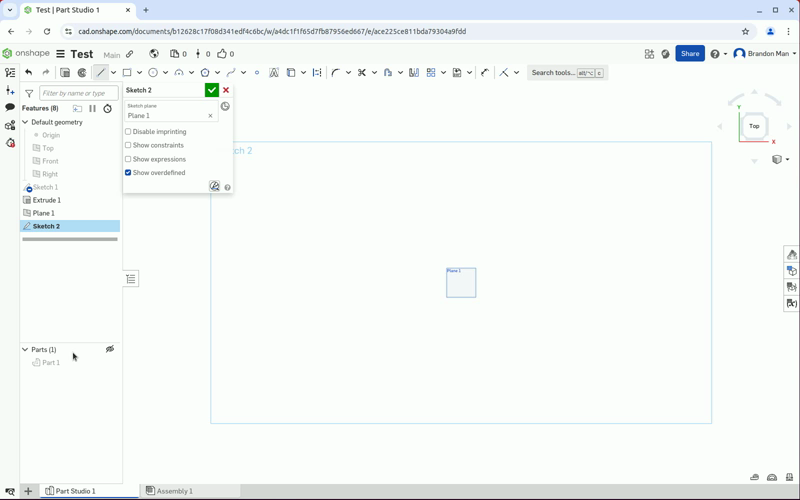
mouse_move(352, 291)
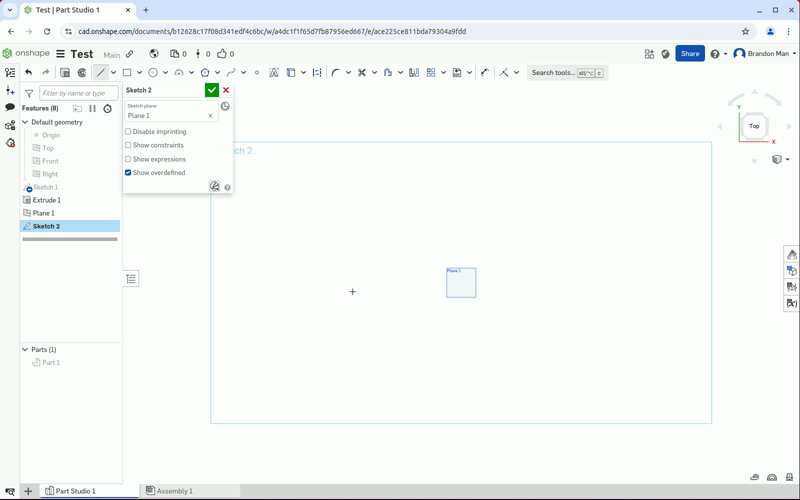
click(352, 291)
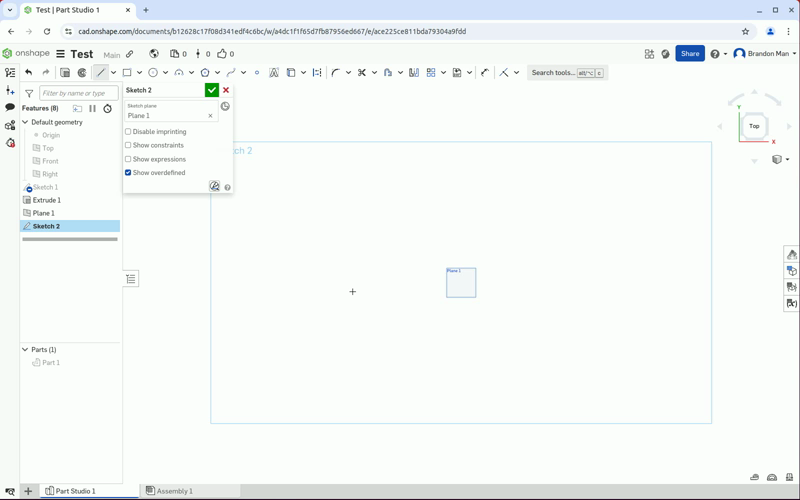
key_up(shift)
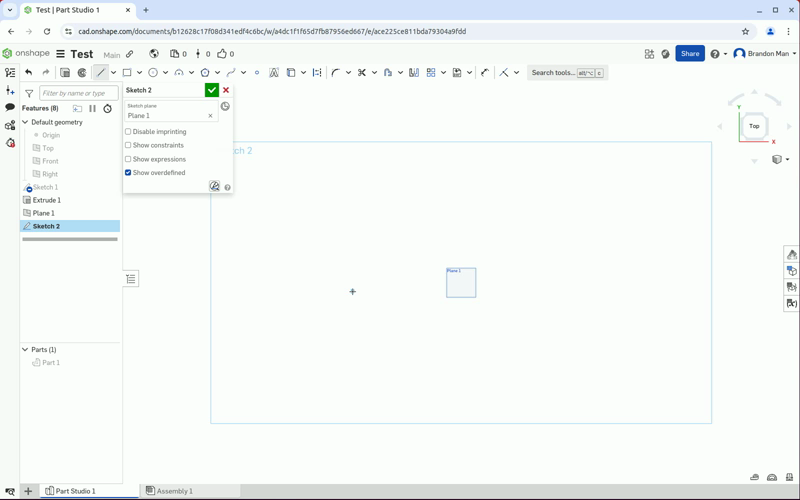
key_down(shift)
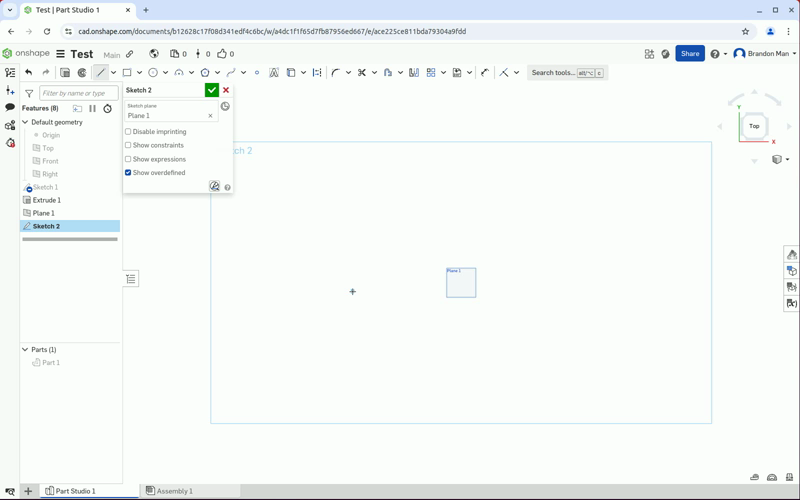
mouse_move(429, 291)
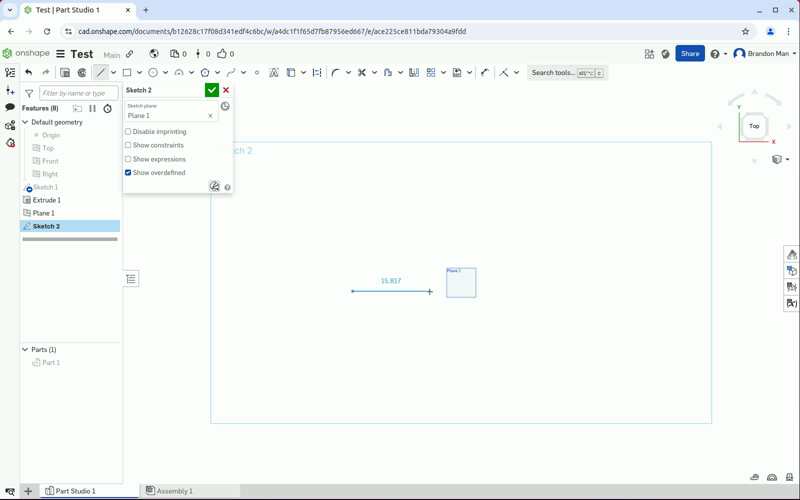
click(429, 291)
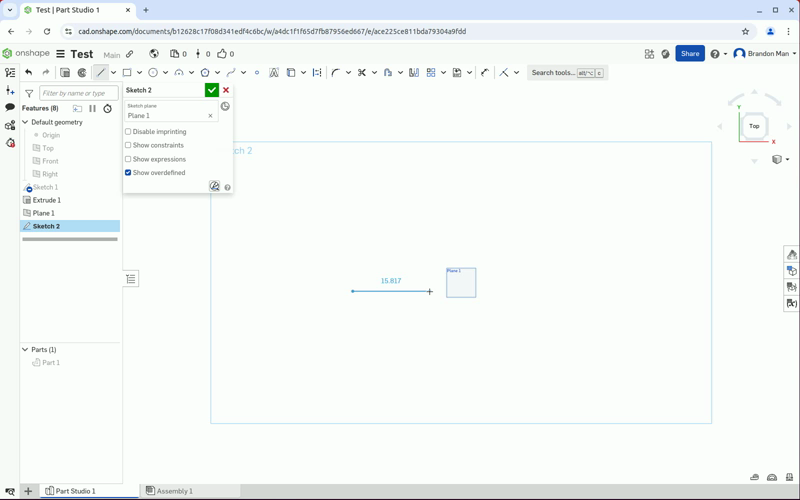
key_up(shift)
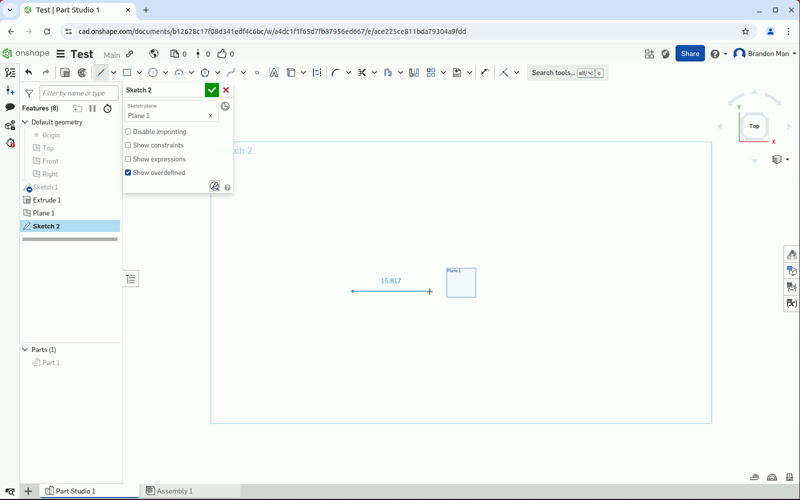
key_down(shift)
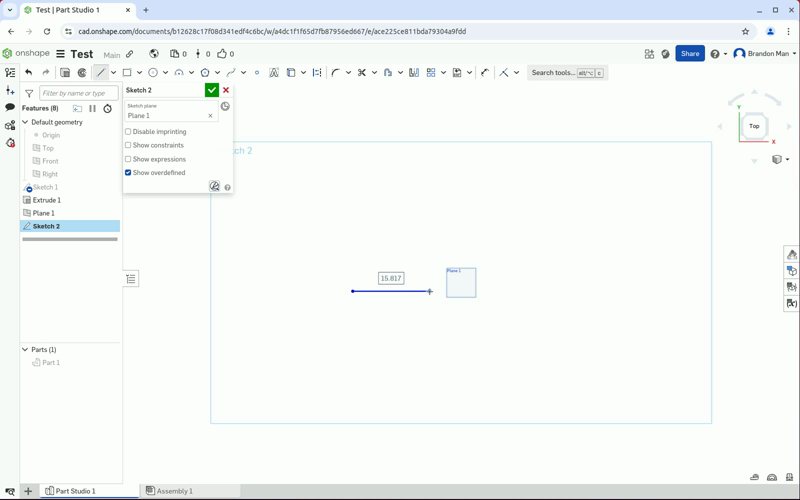
mouse_move(459, 291)
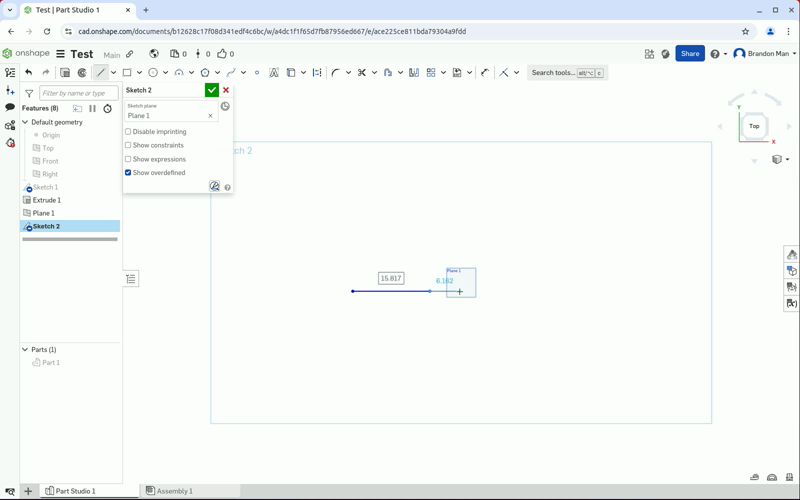
mouse_move(429, 237)
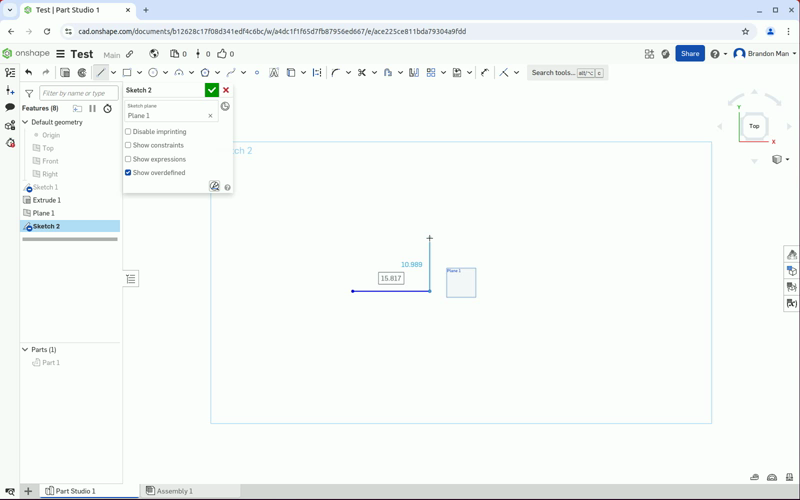
click(429, 237)
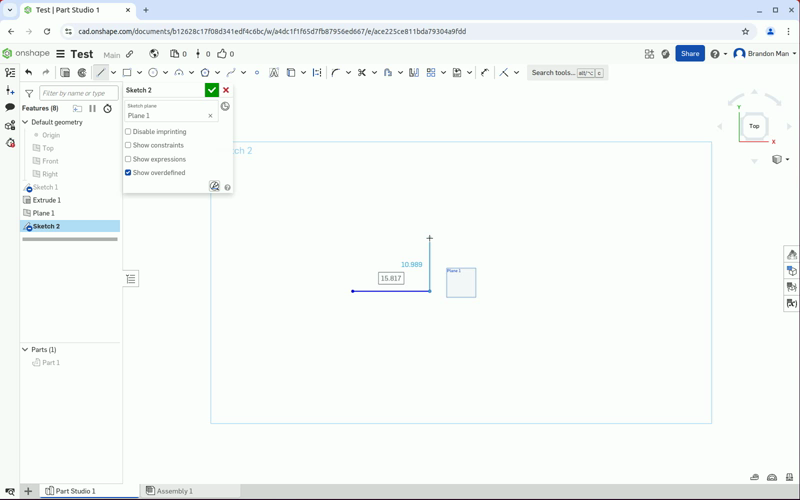
key_up(shift)
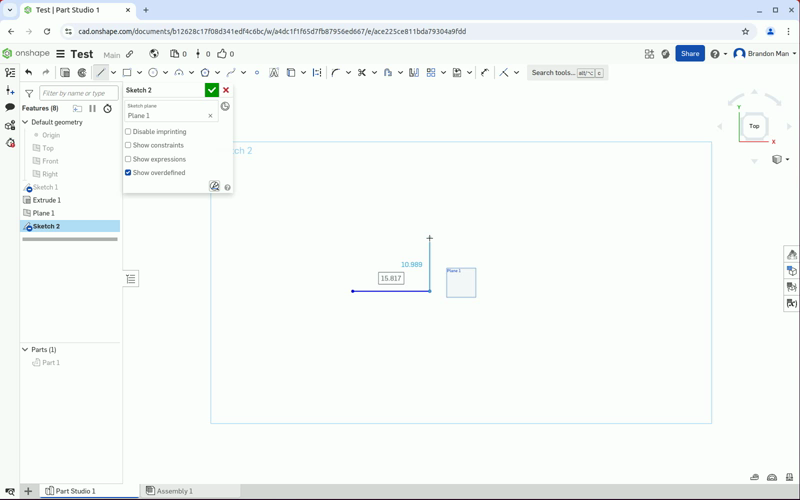
key_down(shift)
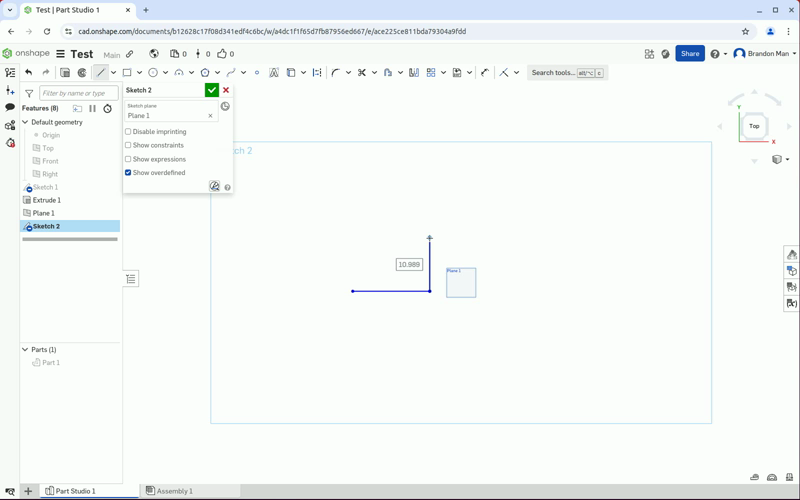
mouse_move(352, 237)
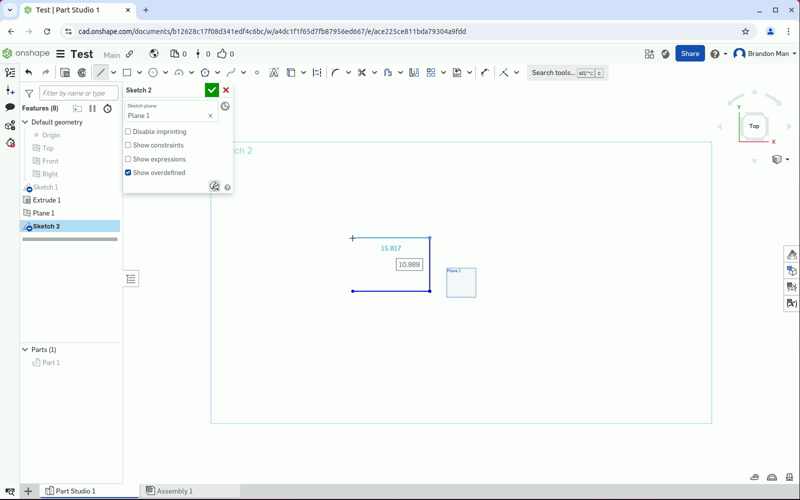
click(352, 237)
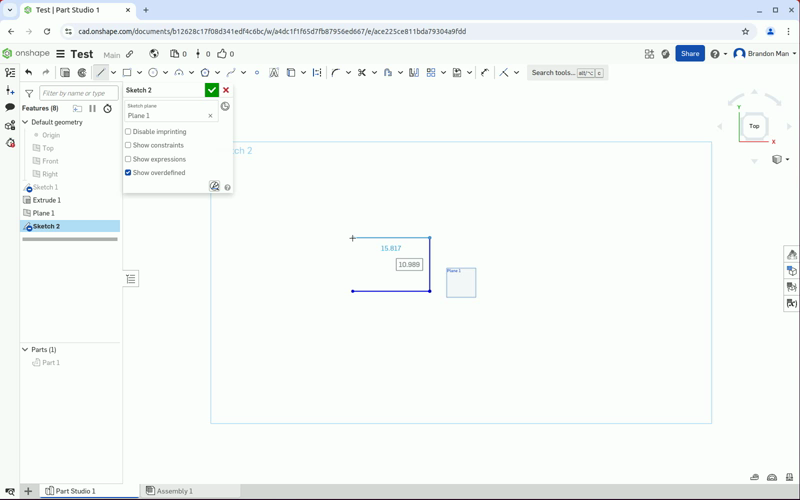
key_up(shift)
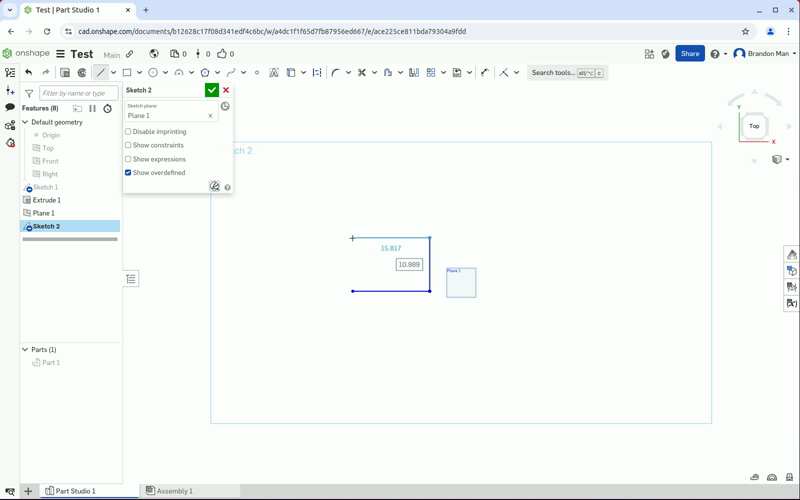
mouse_move(382, 237)
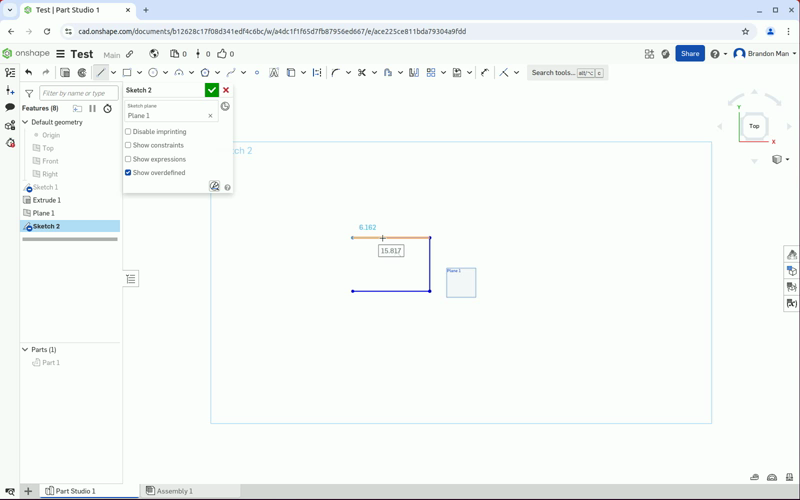
key_down(shift)
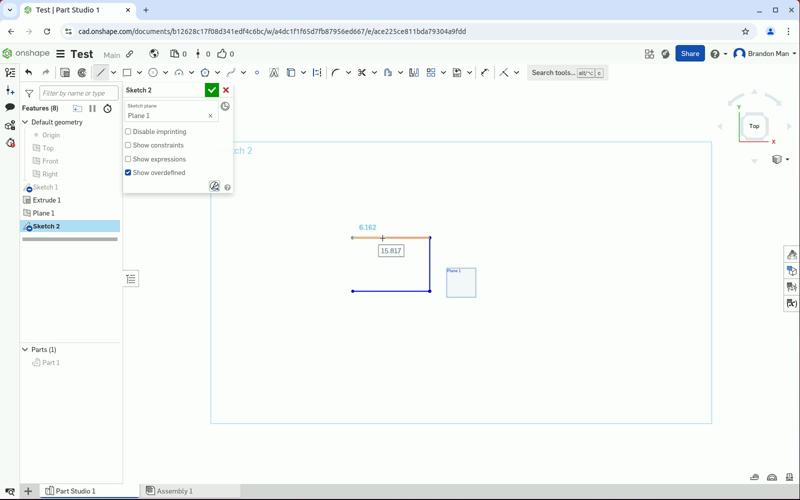
mouse_move(352, 291)
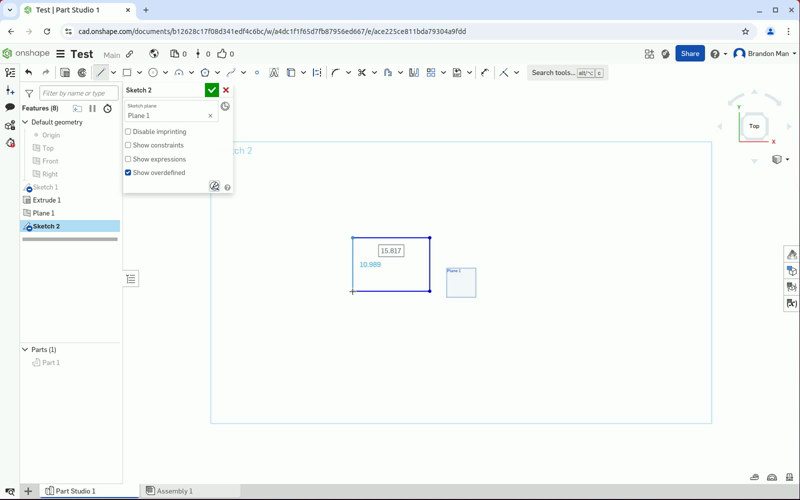
key_up(shift)
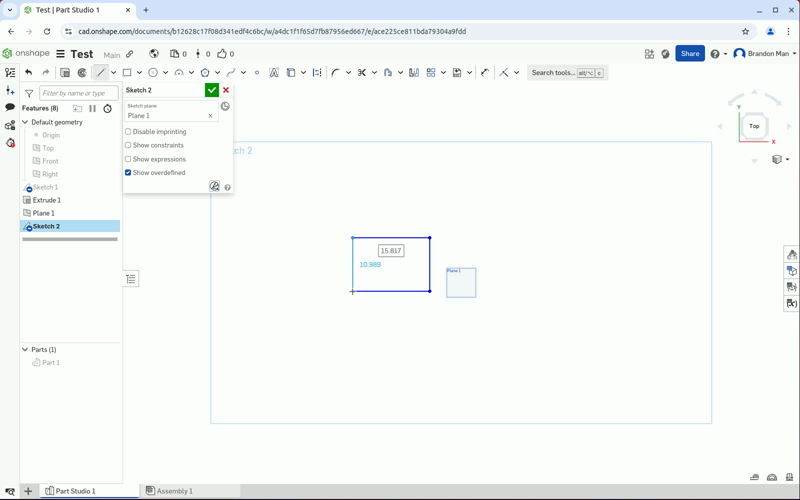
click(352, 291)
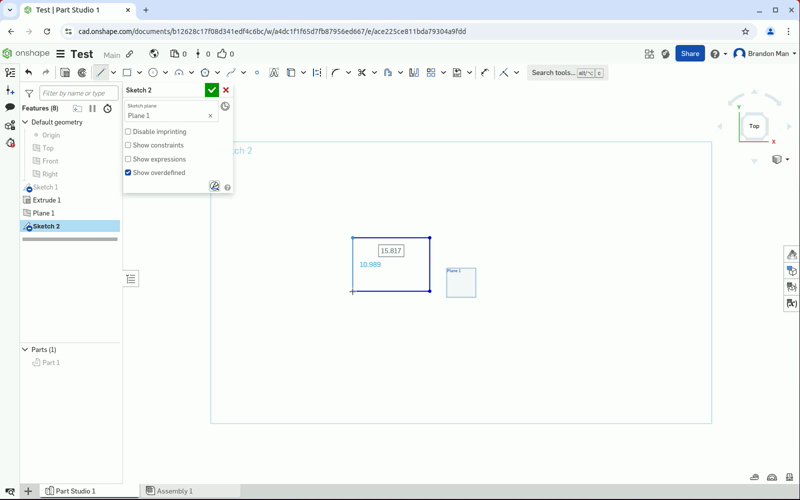
key(esc)
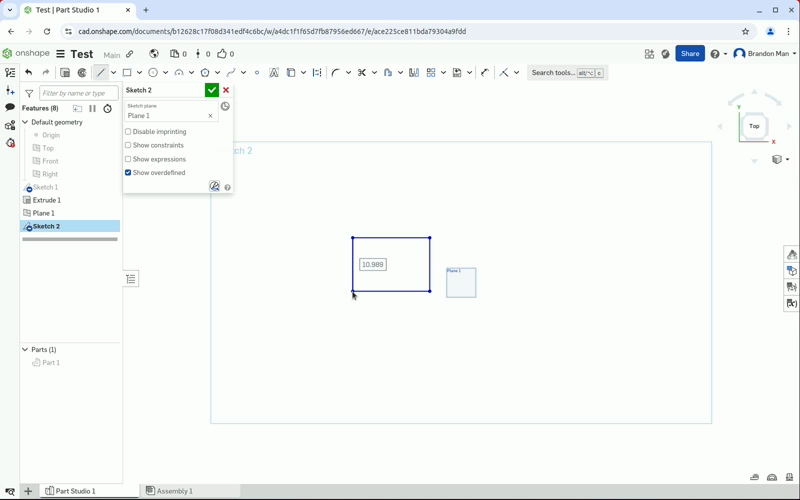
mouse_move(415, 283)
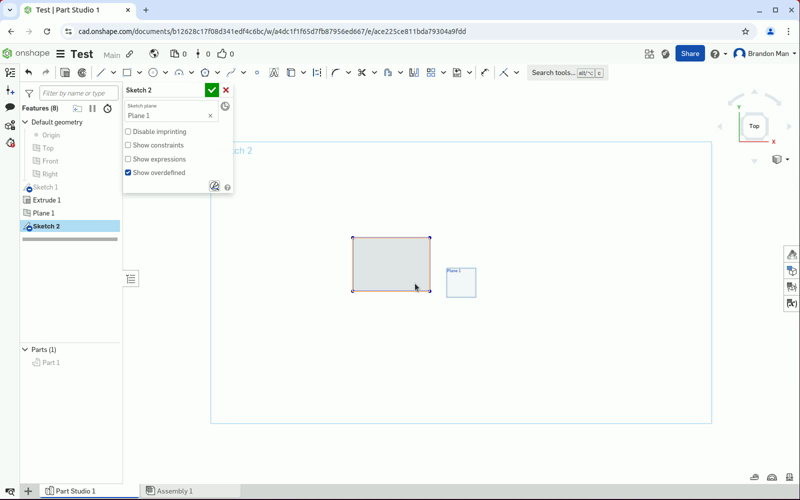
click(415, 283)
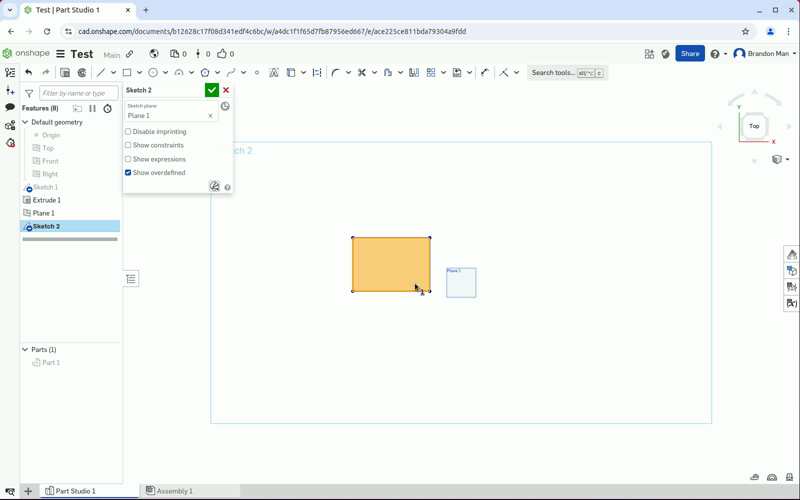
mouse_move(73, 352)
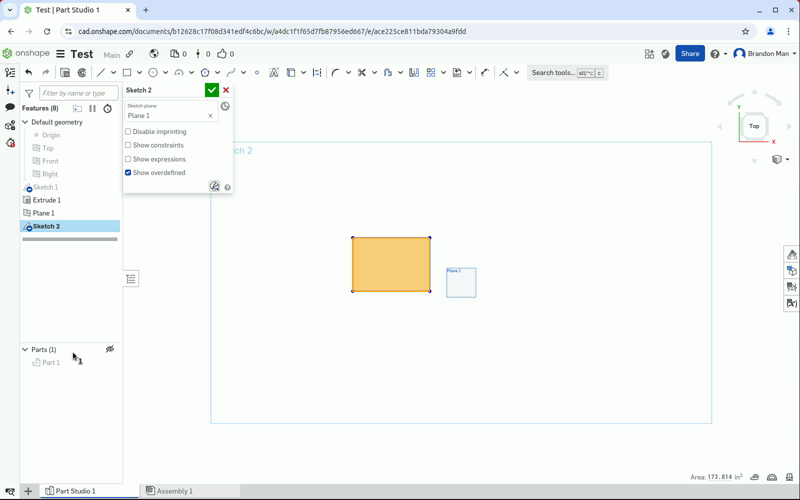
key(shift+y)
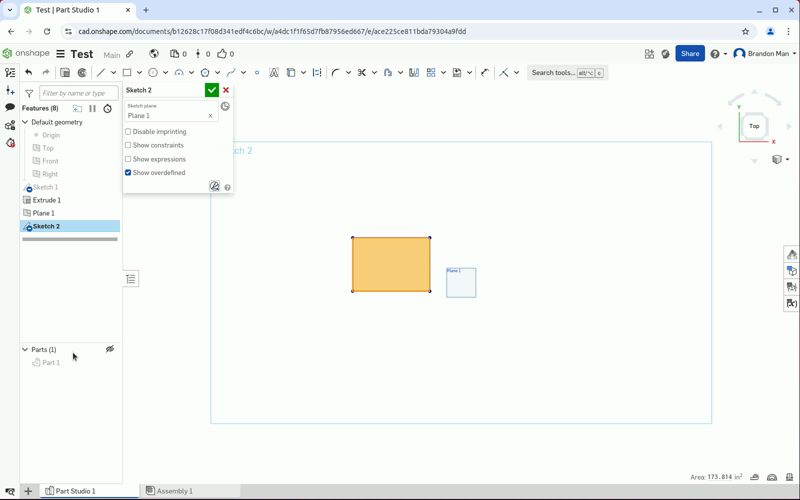
key(shift+e)
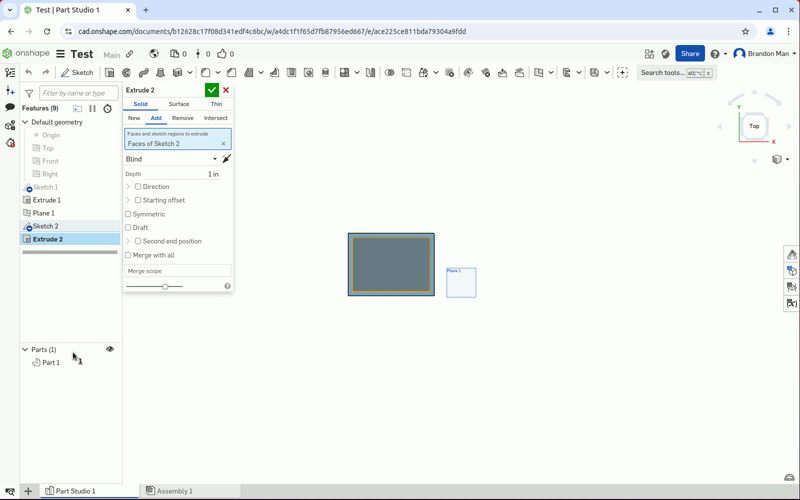
mouse_move(143, 106)
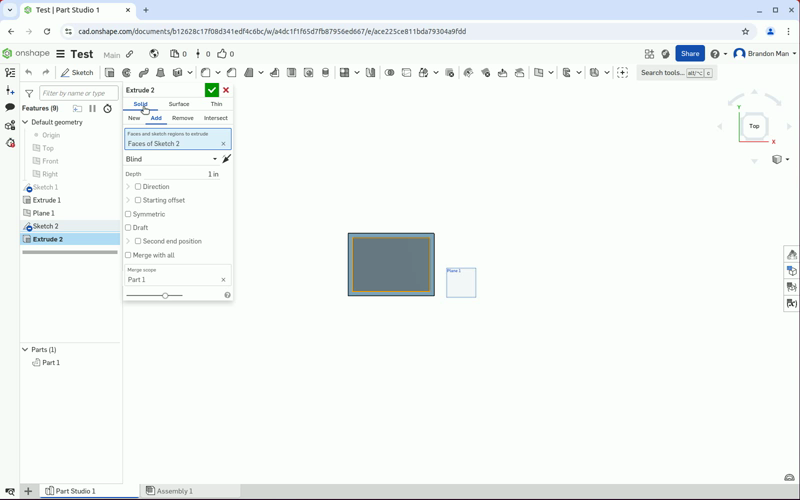
click(143, 106)
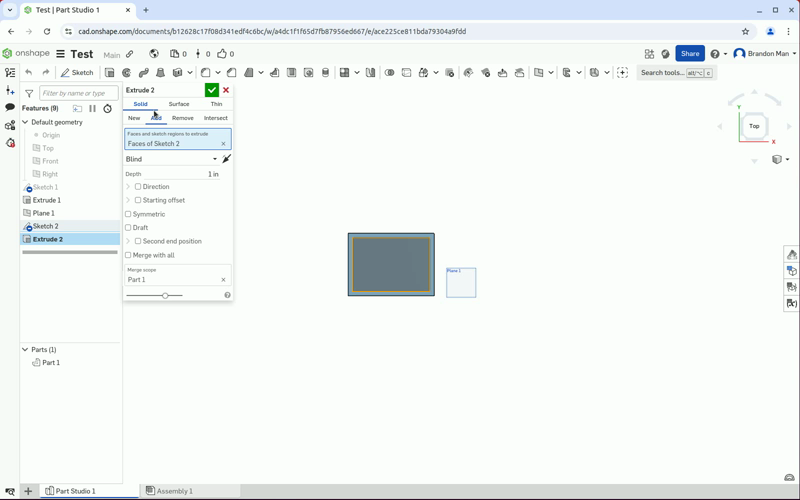
mouse_move(186, 120)
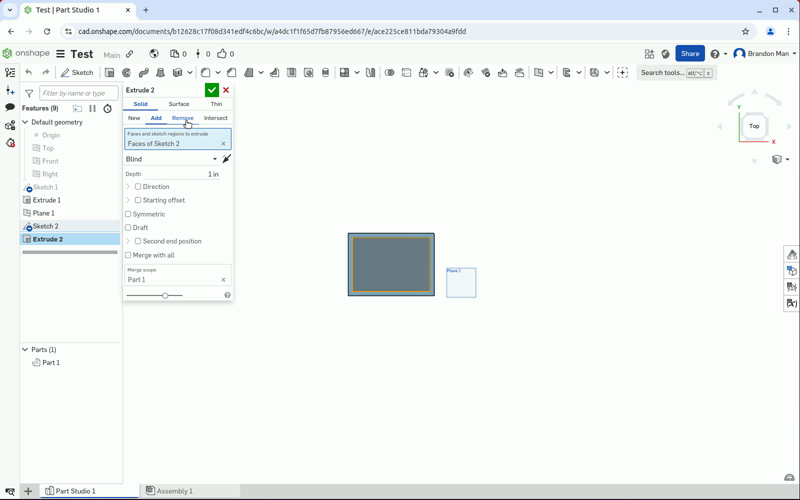
click(186, 120)
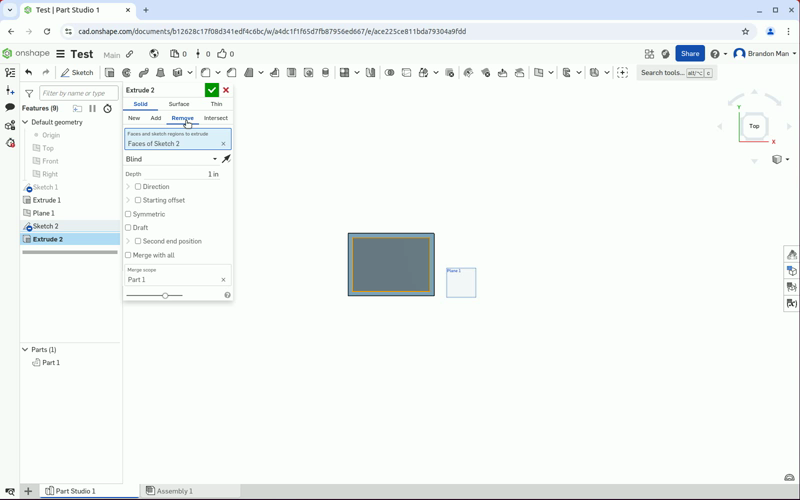
key(tab, 4)
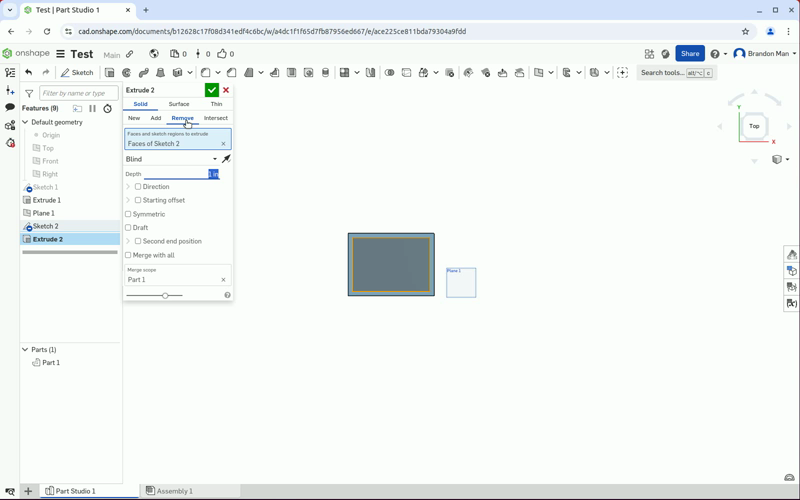
text(7.943)
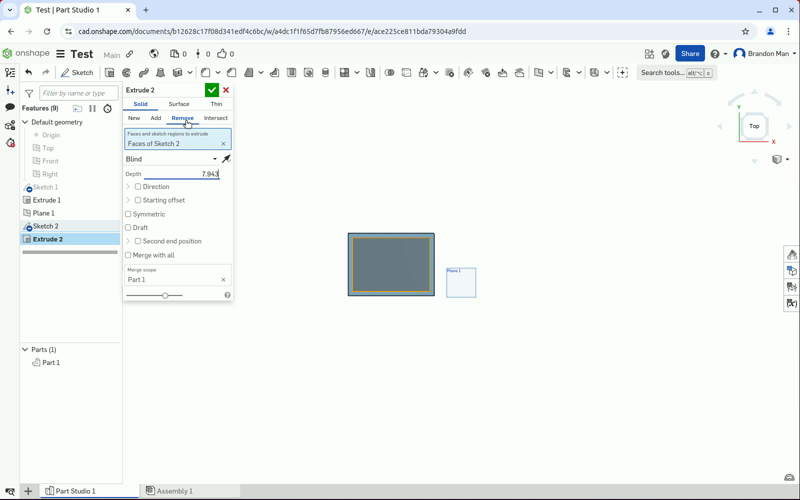
key(tab, 6)
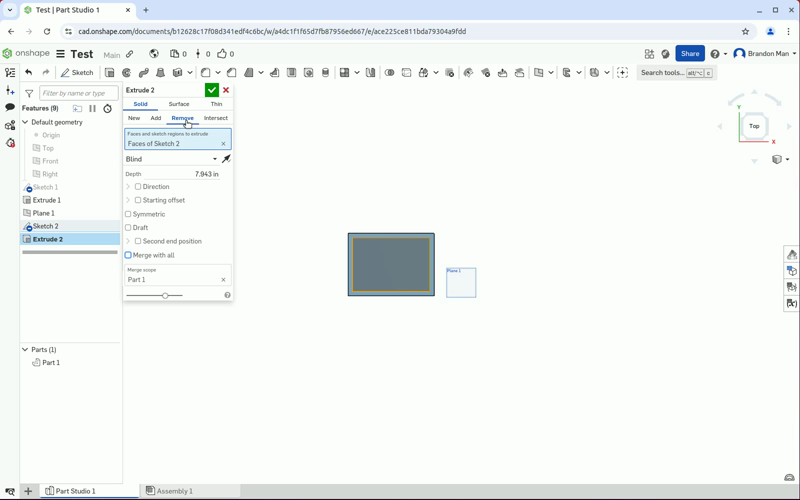
key(space)
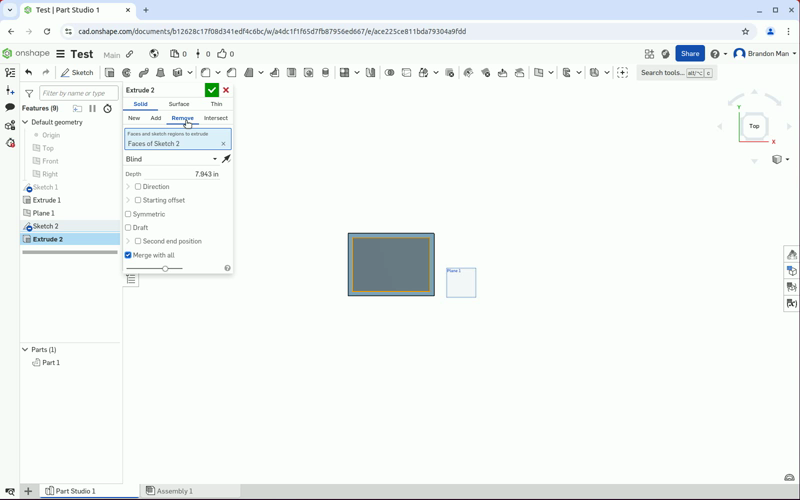
key(enter)
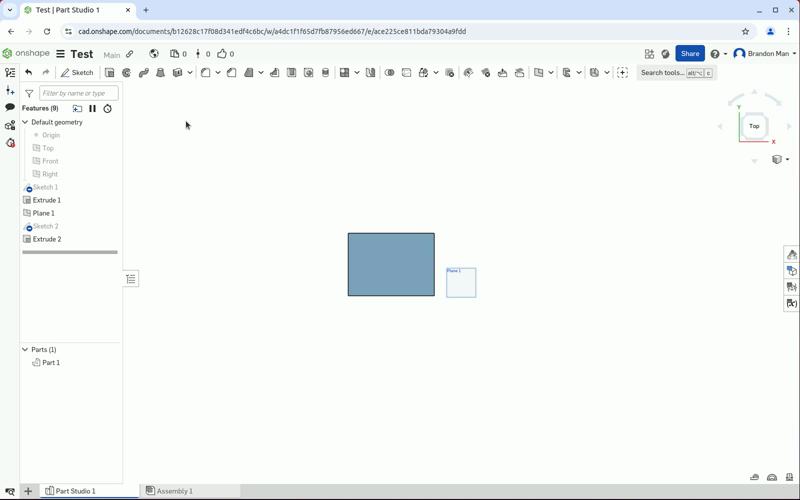
key(shift+h)
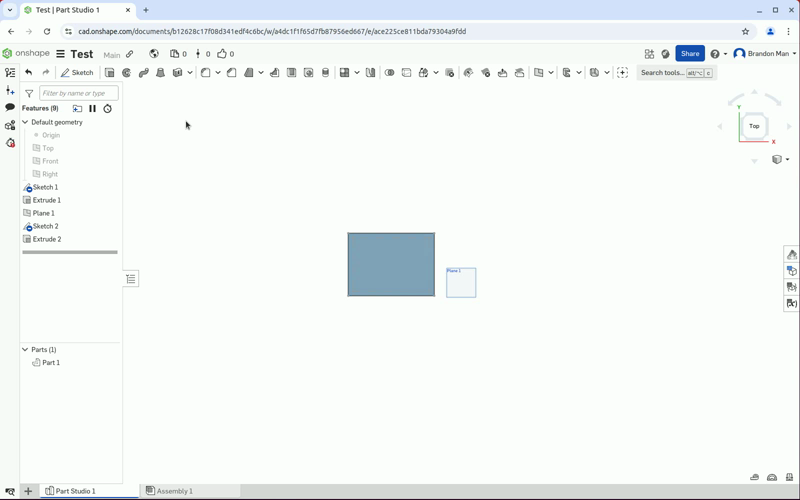
key(shift+h)
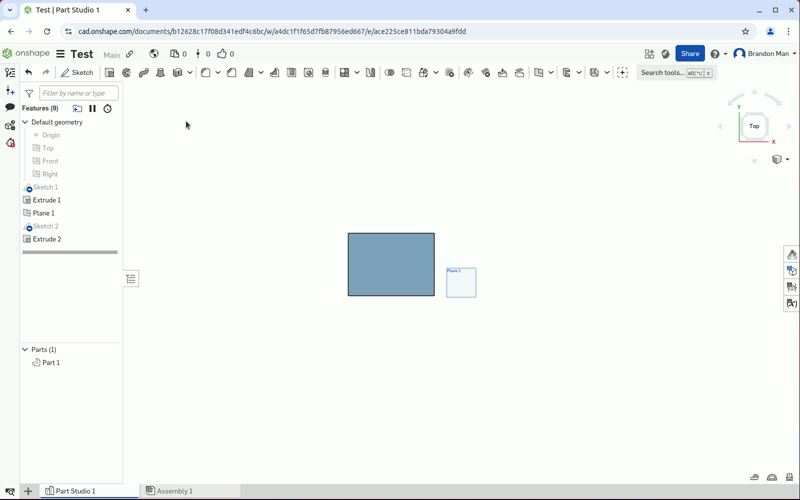
mouse_move(73, 189)
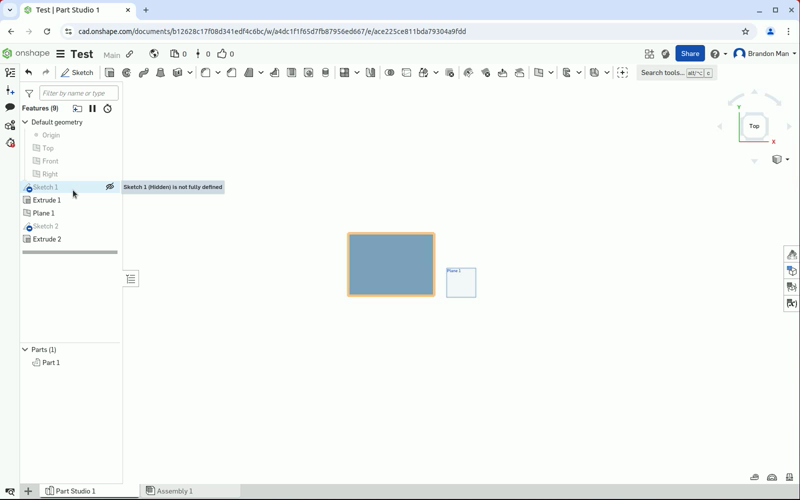
click(73, 189)
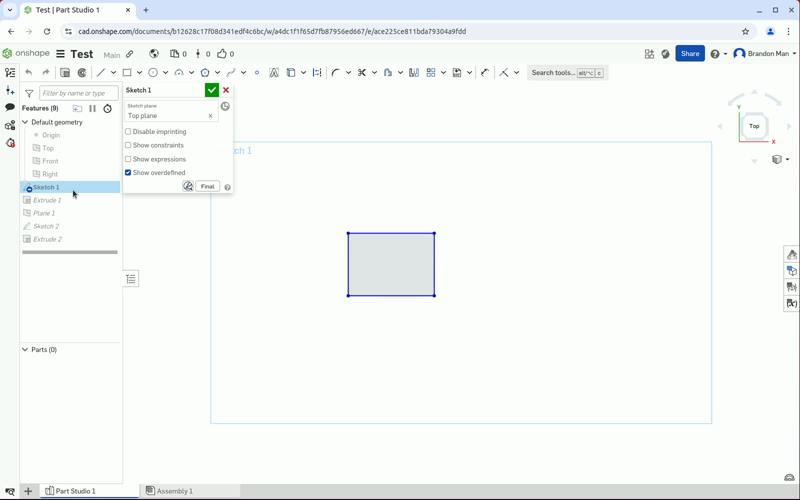
mouse_move(229, 92)
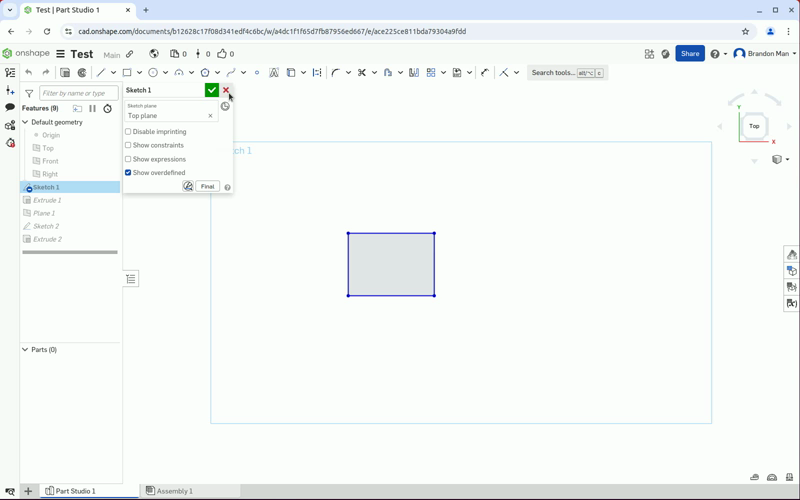
click(229, 92)
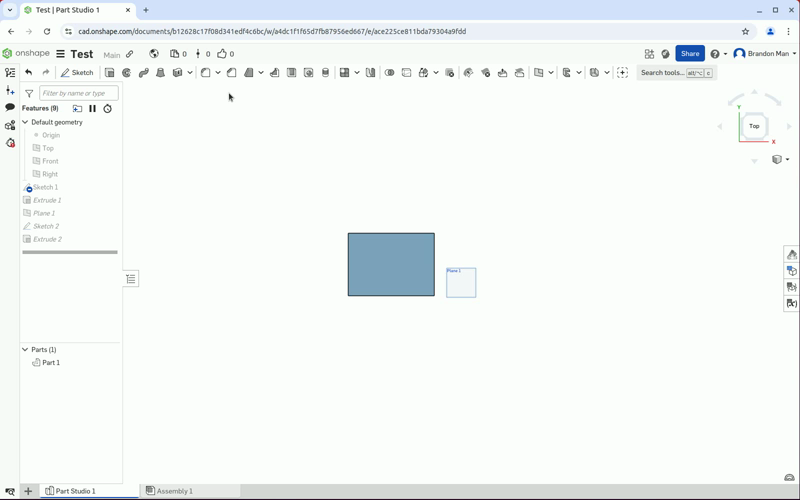
mouse_move(541, 75)
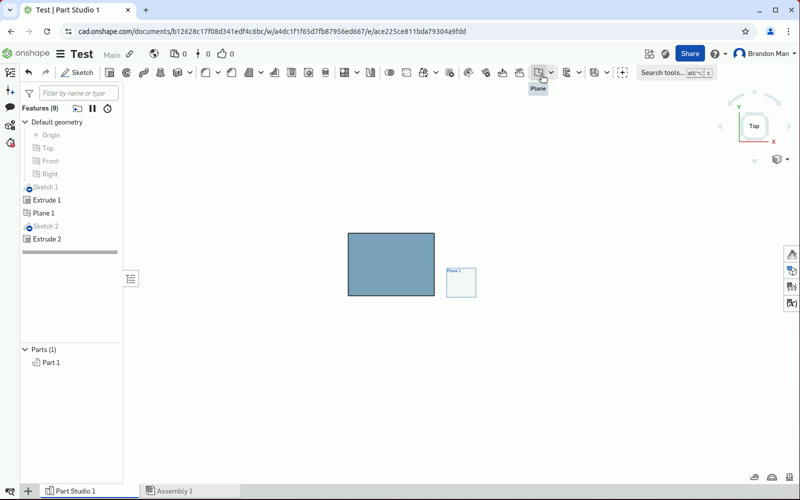
click(541, 75)
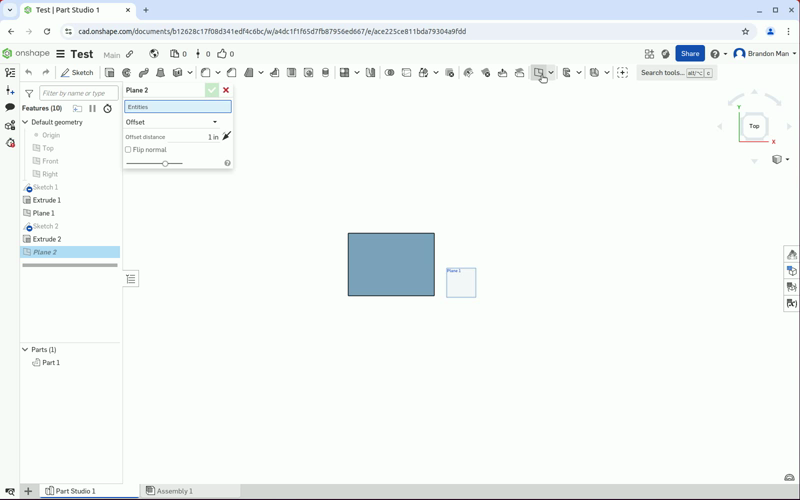
mouse_move(73, 150)
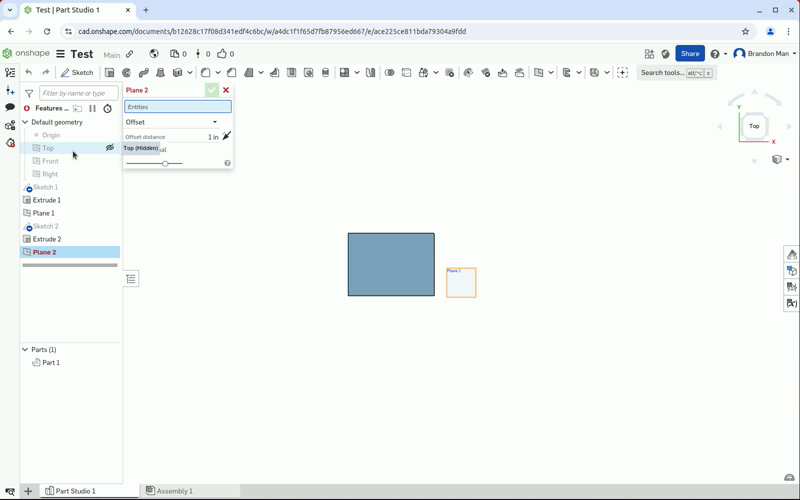
click(73, 150)
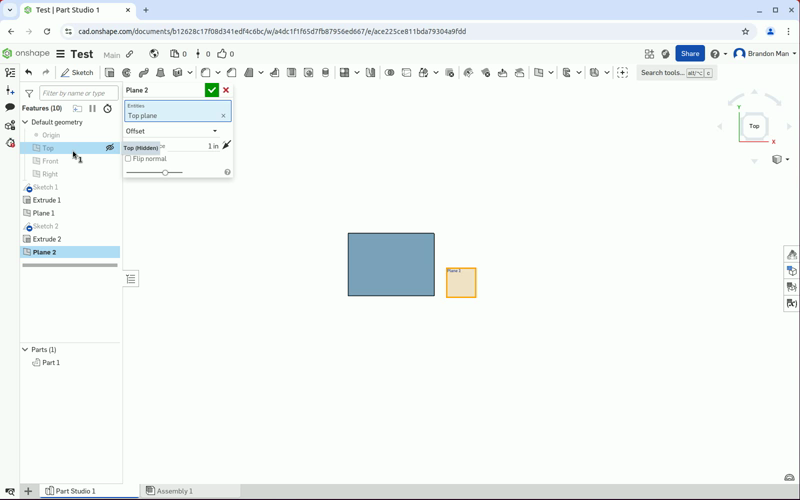
key(tab, 2)
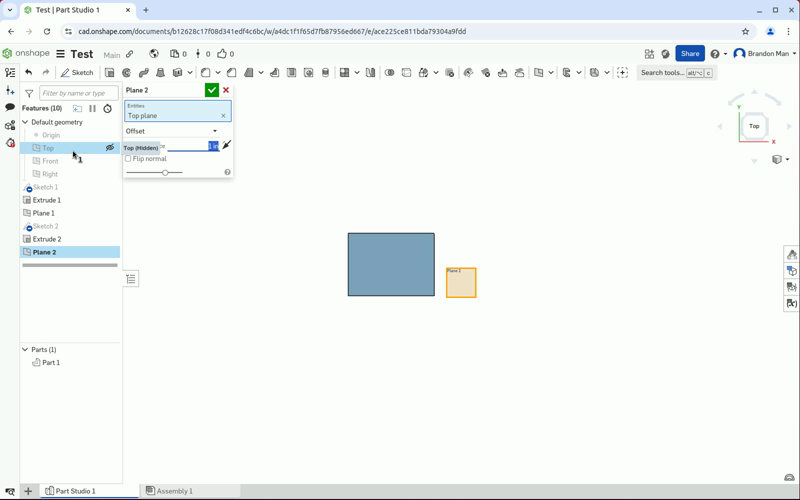
text(0.709)
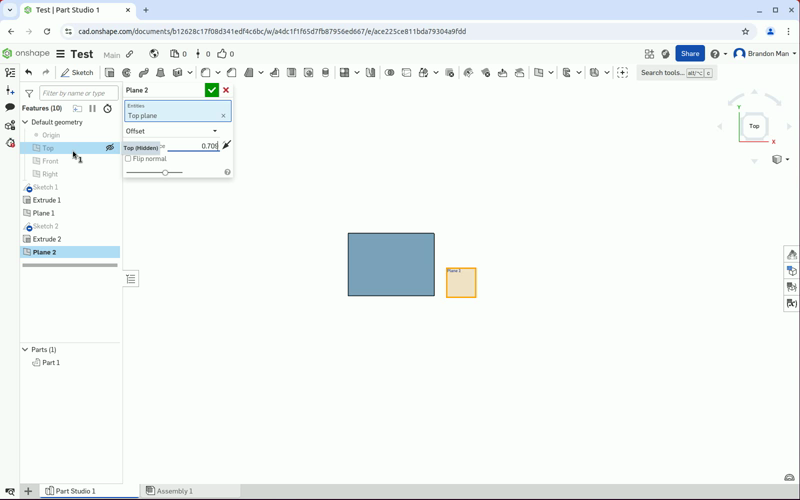
key(enter, 2)
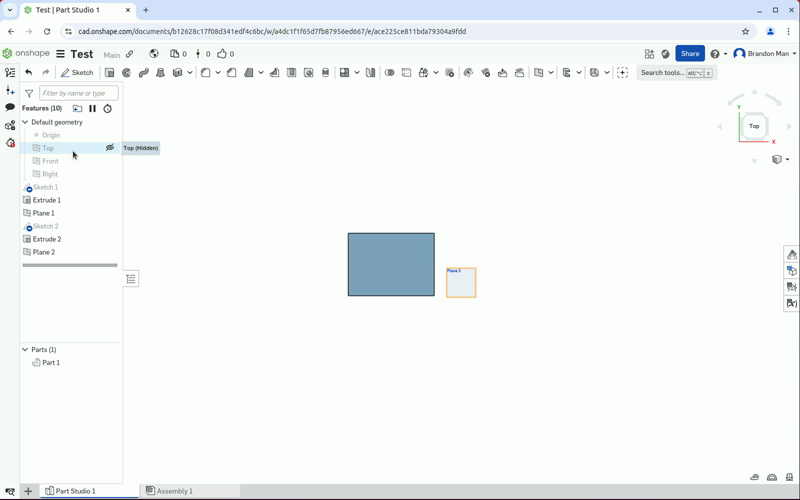
key(shift+s)
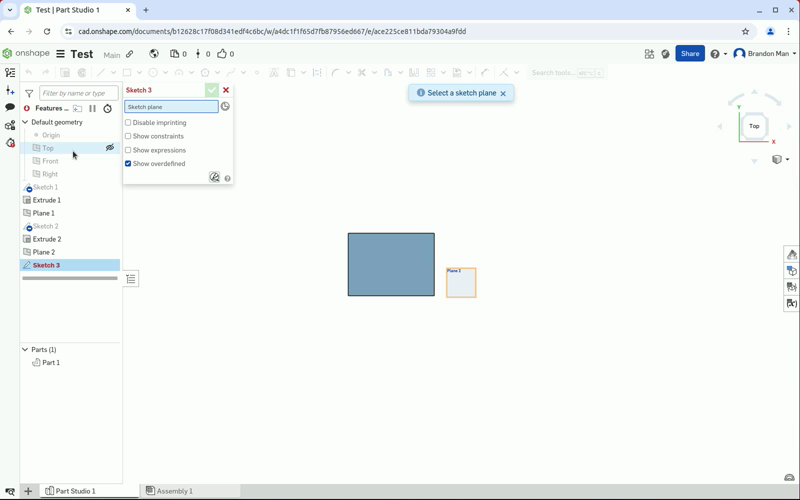
mouse_move(73, 254)
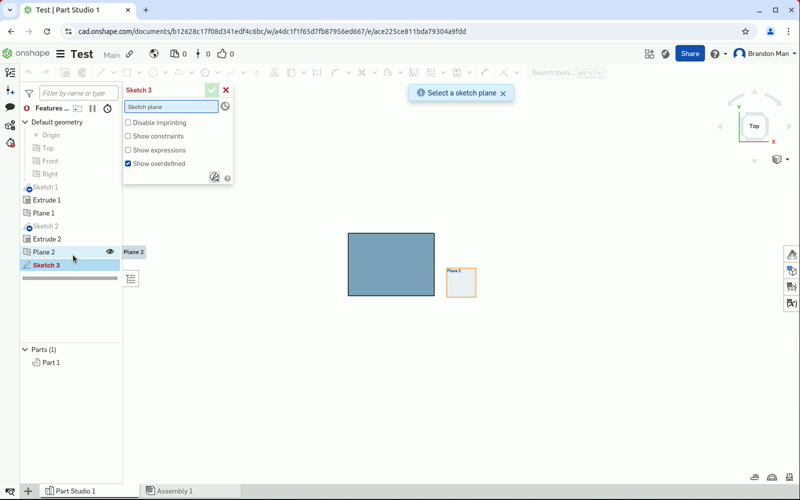
click(73, 254)
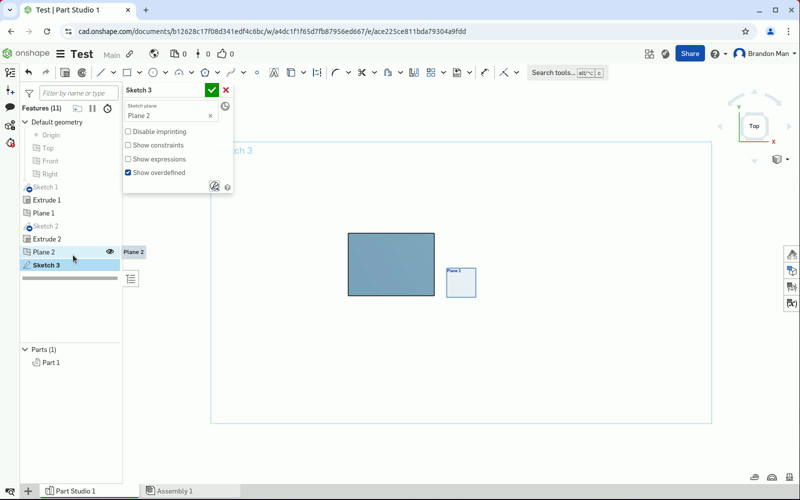
mouse_move(73, 352)
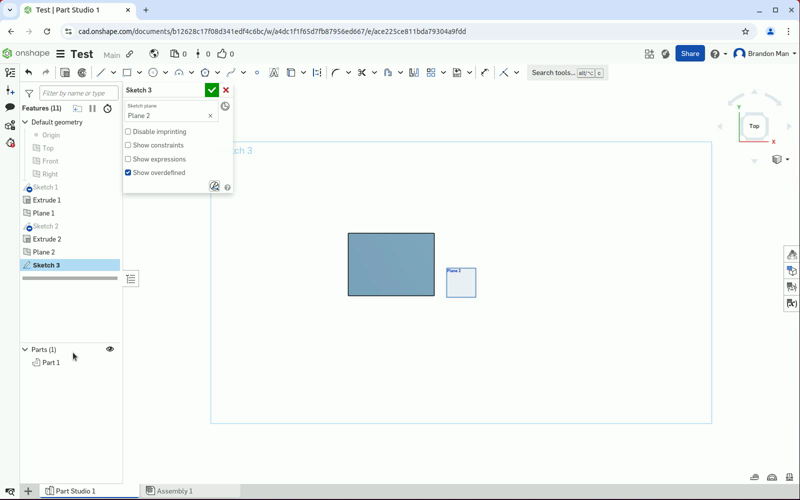
key(y)
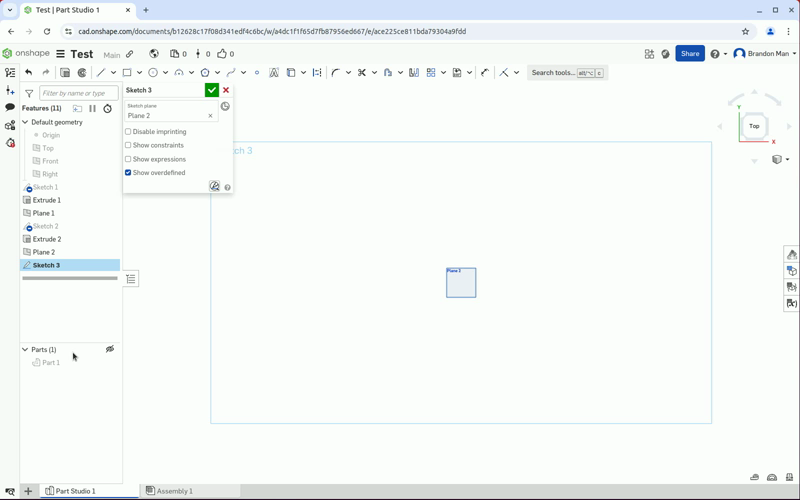
key(c)
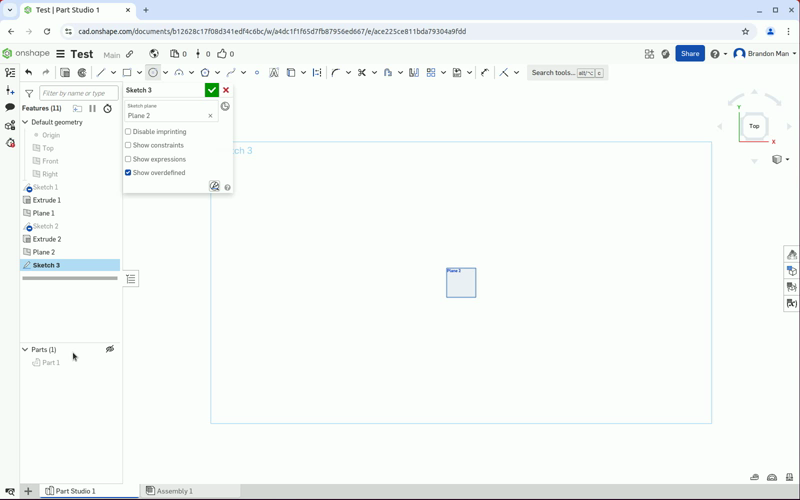
key_down(shift)
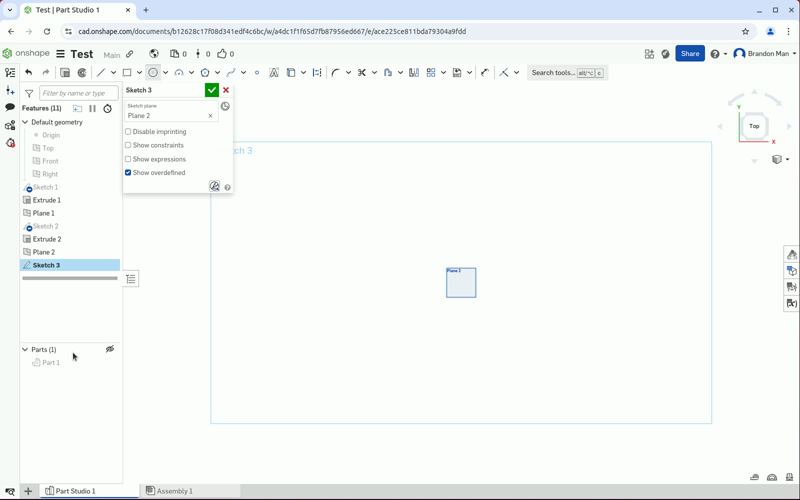
mouse_move(361, 243)
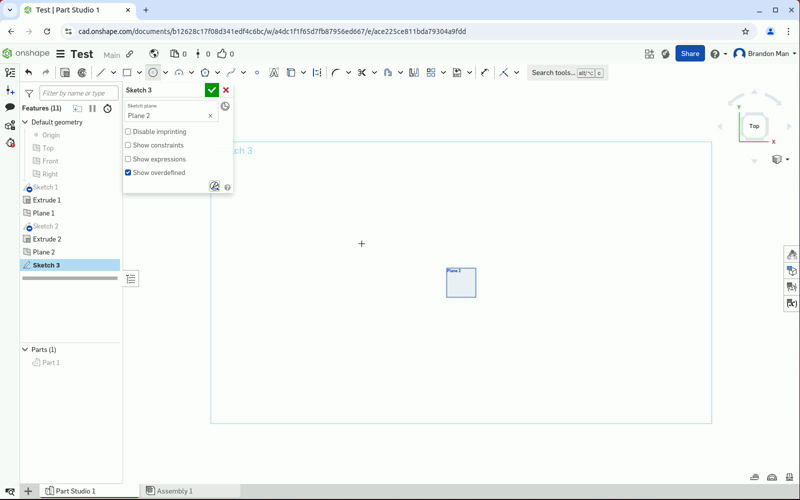
click(361, 243)
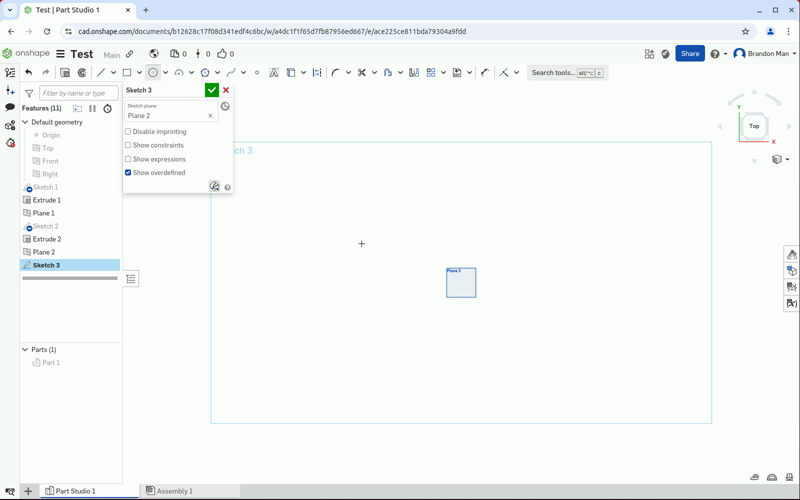
key_up(shift)
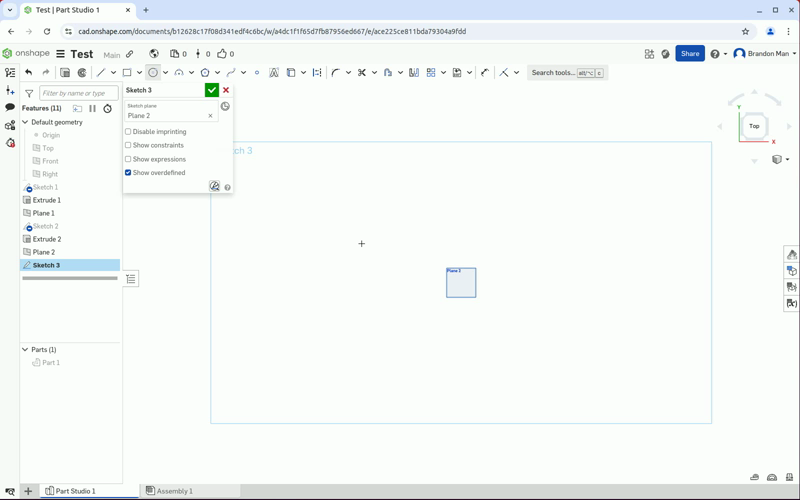
mouse_move(365, 243)
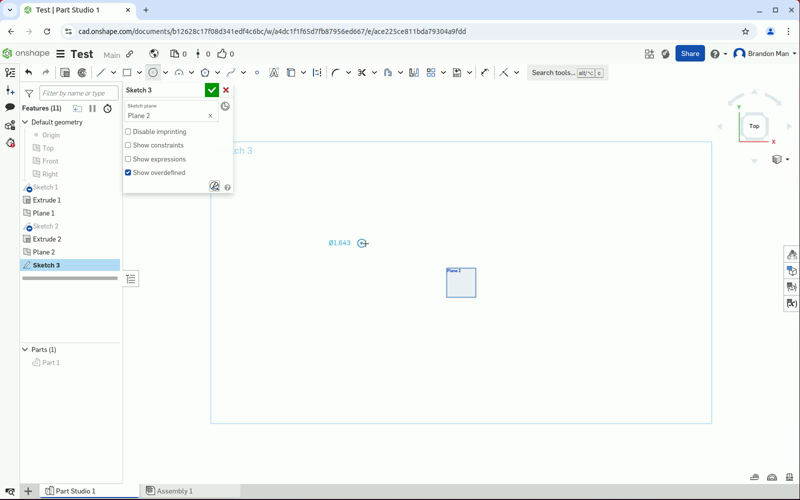
click(365, 243)
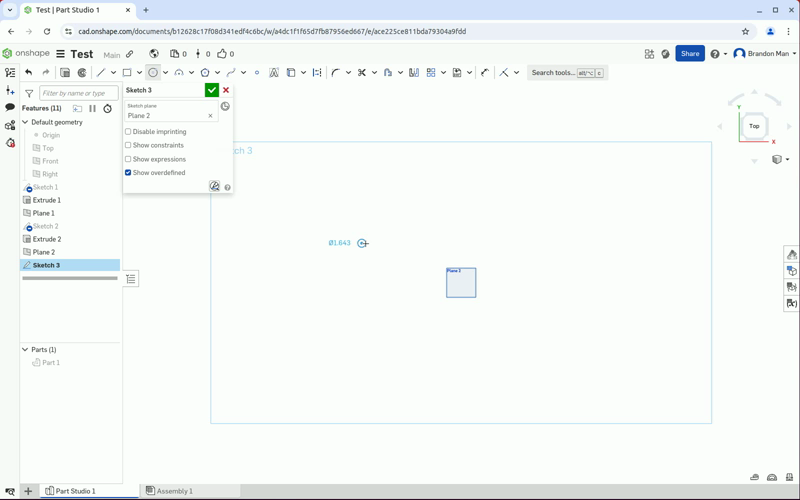
key(esc)
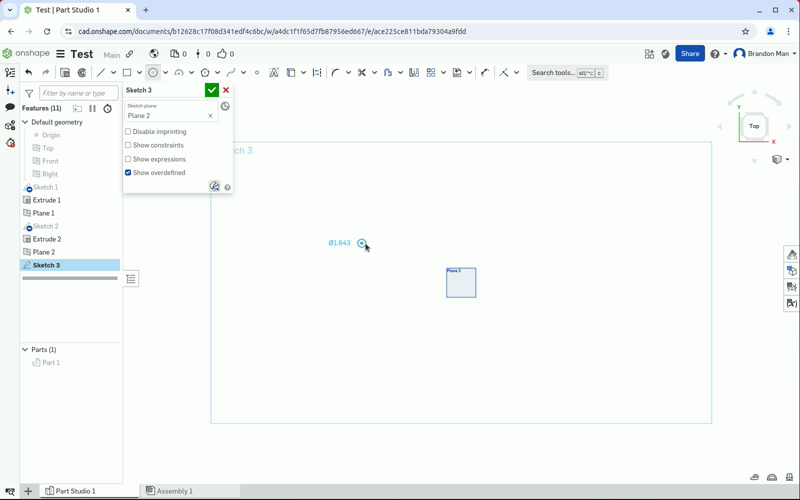
key(c)
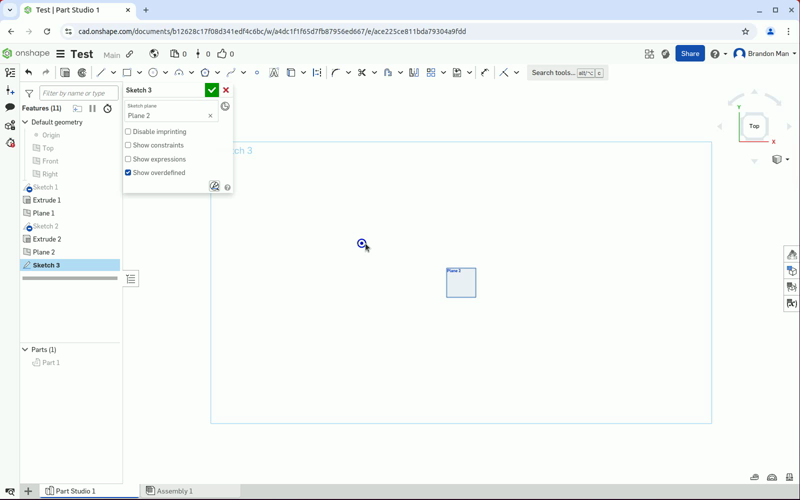
key_down(shift)
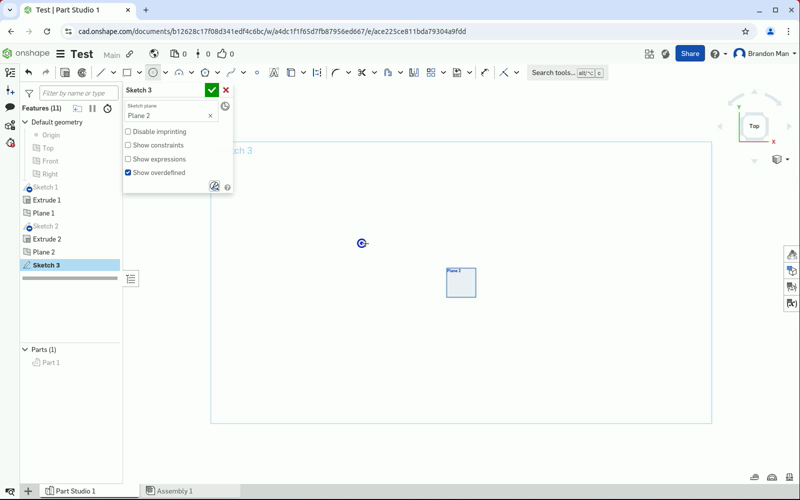
mouse_move(361, 243)
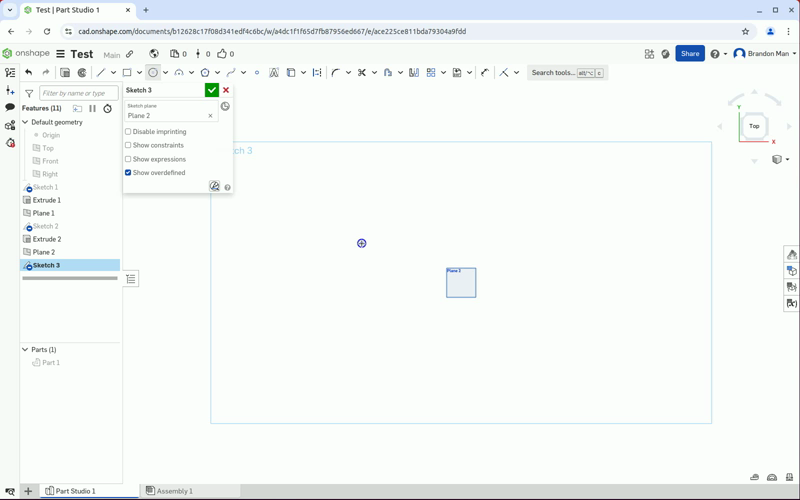
scroll(6)
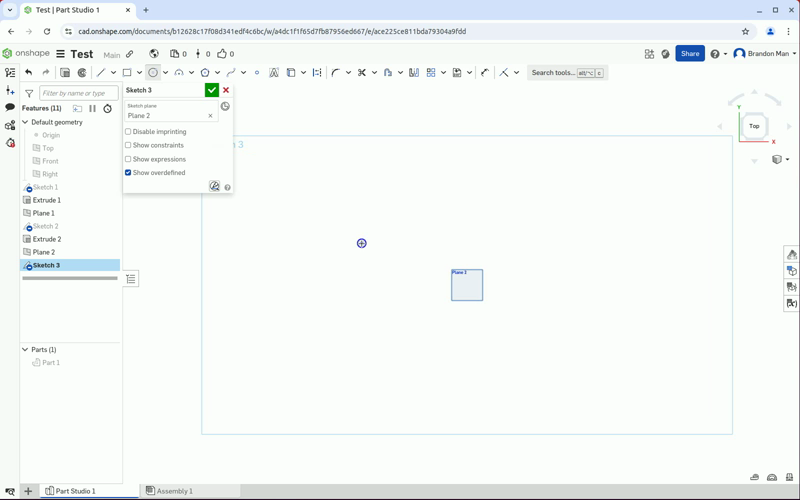
scroll(6)
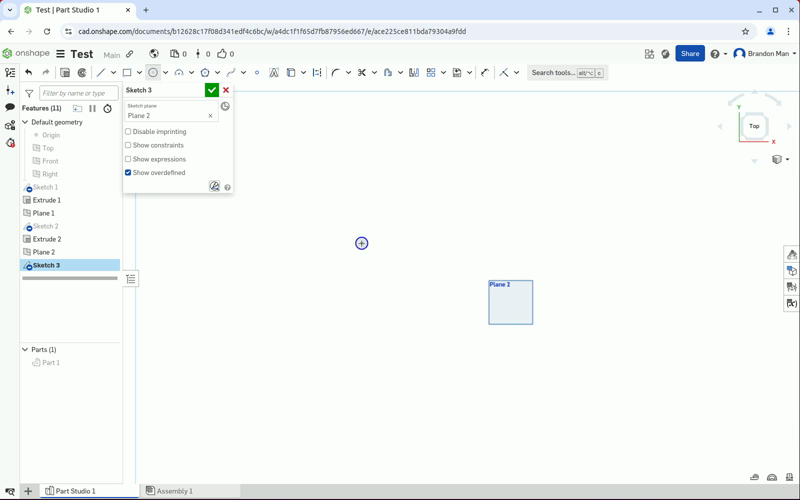
scroll(6)
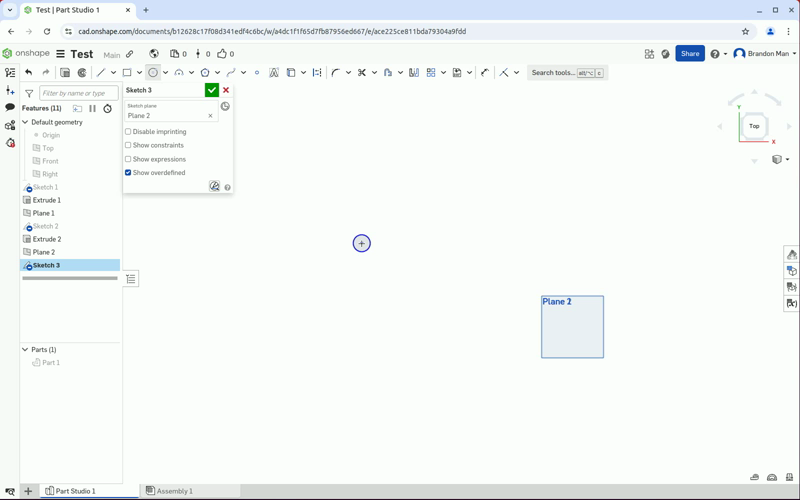
scroll(6)
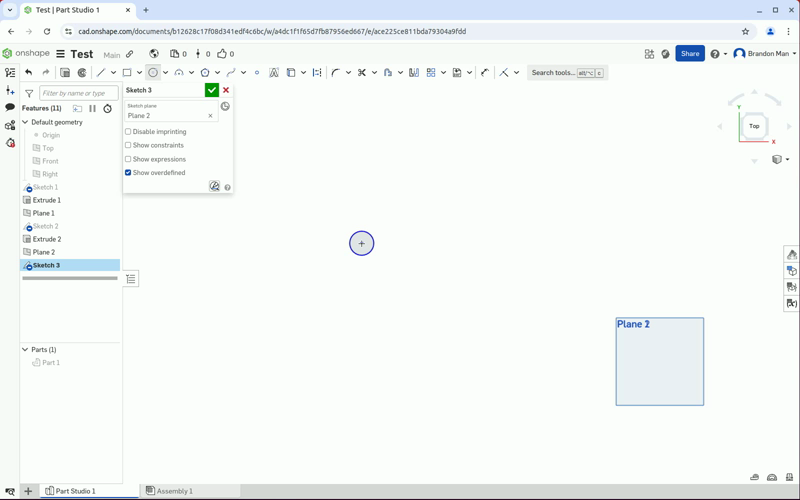
scroll(6)
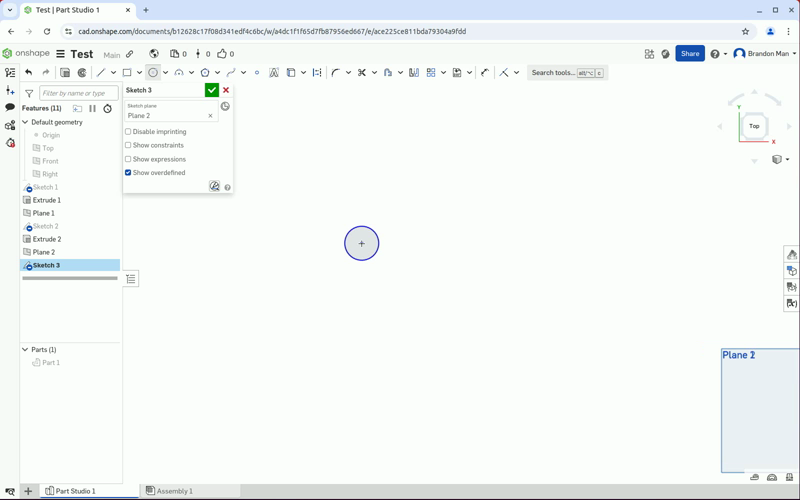
scroll(6)
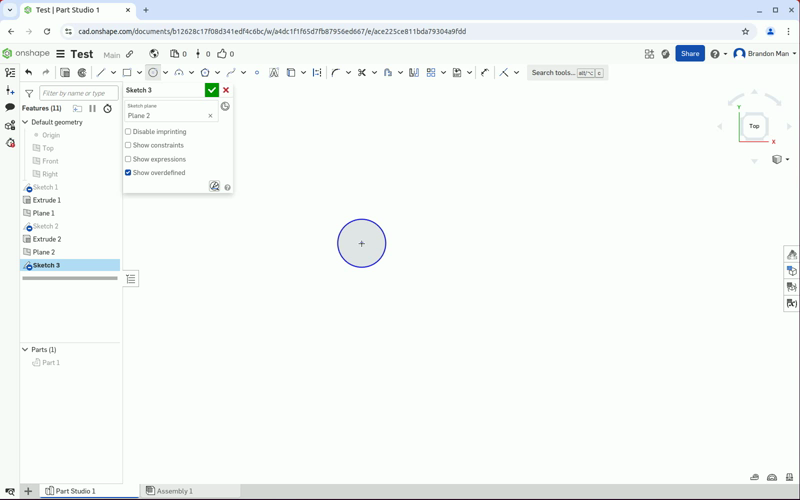
scroll(6)
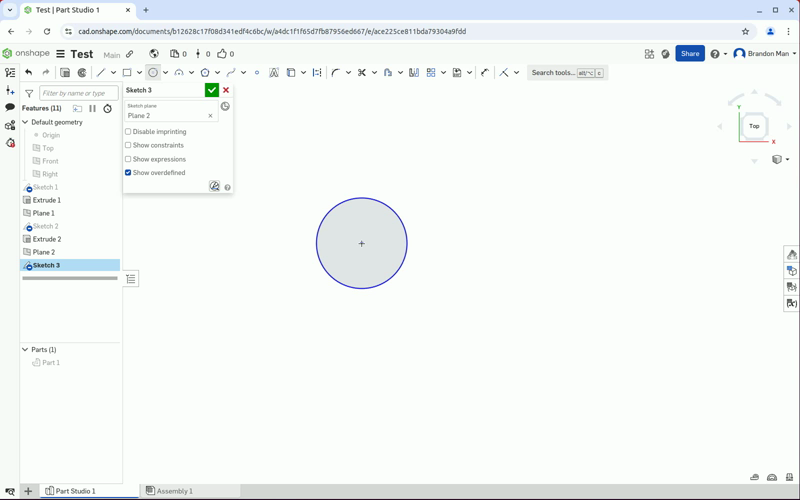
click(361, 243)
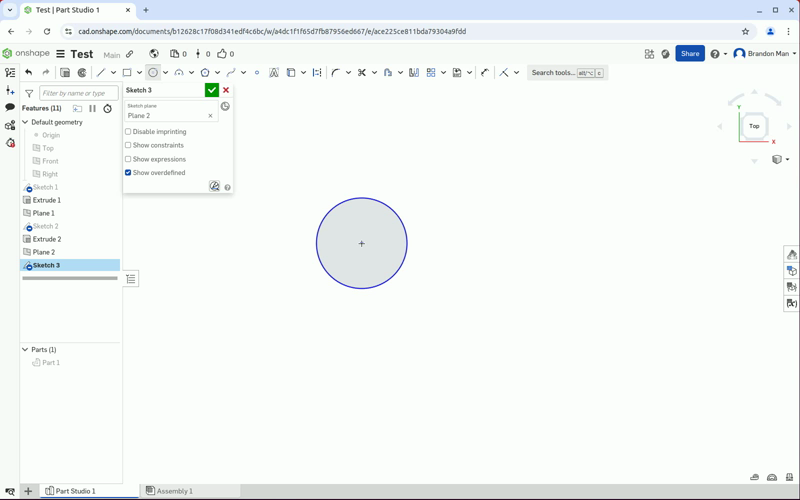
scroll(-6)
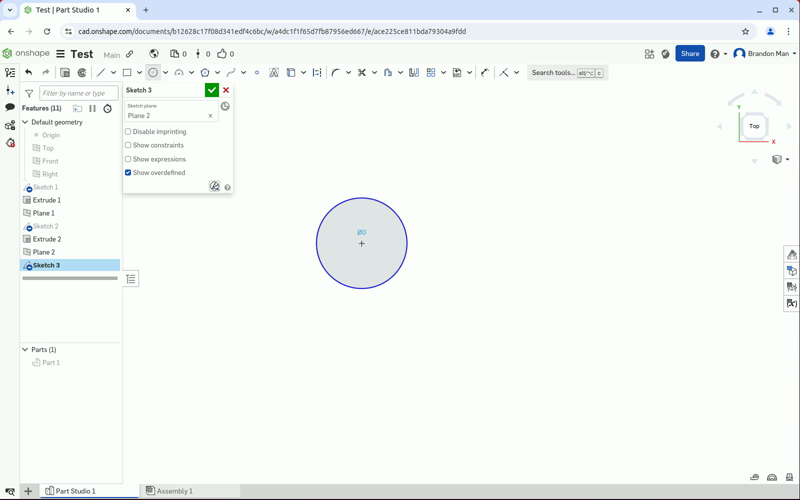
scroll(-6)
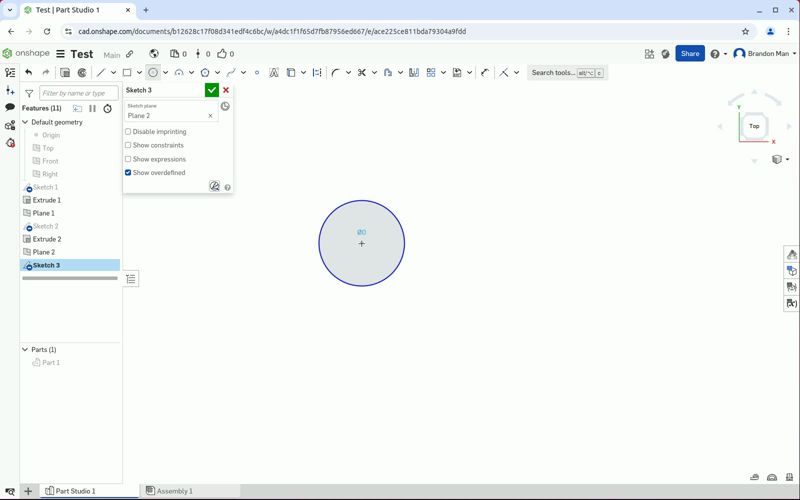
scroll(-6)
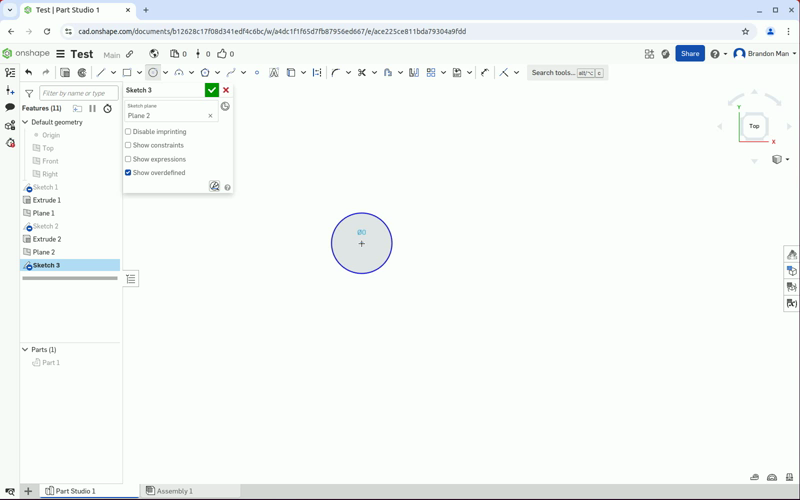
scroll(-6)
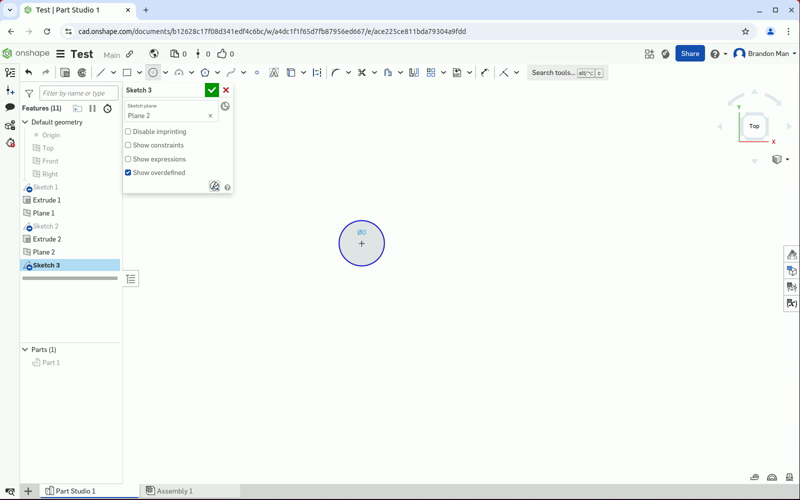
scroll(-6)
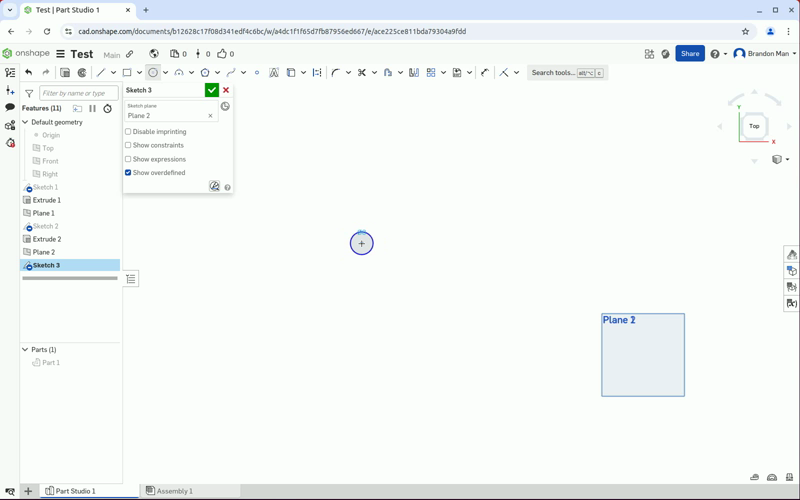
scroll(-6)
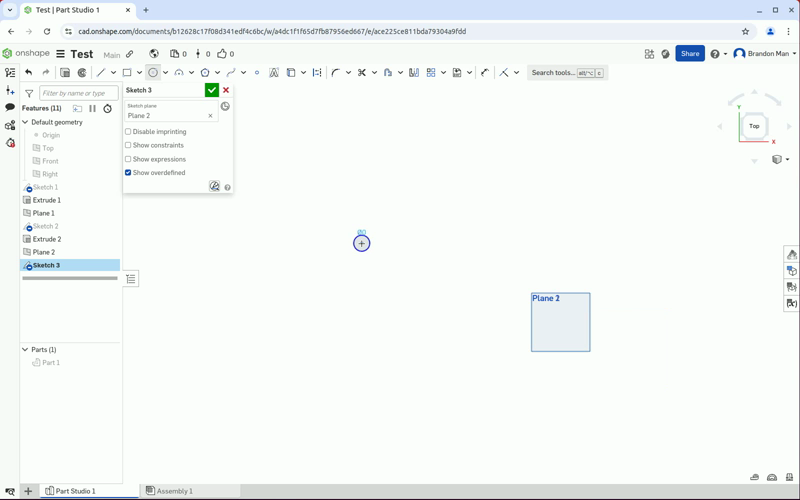
scroll(-6)
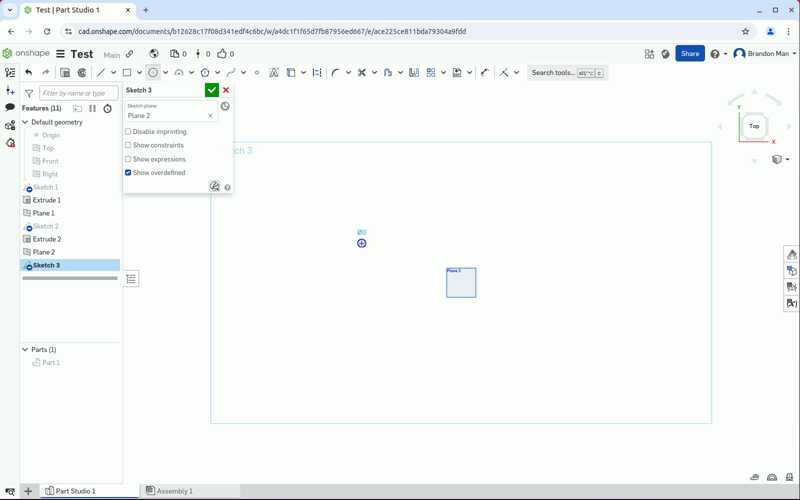
key_up(shift)
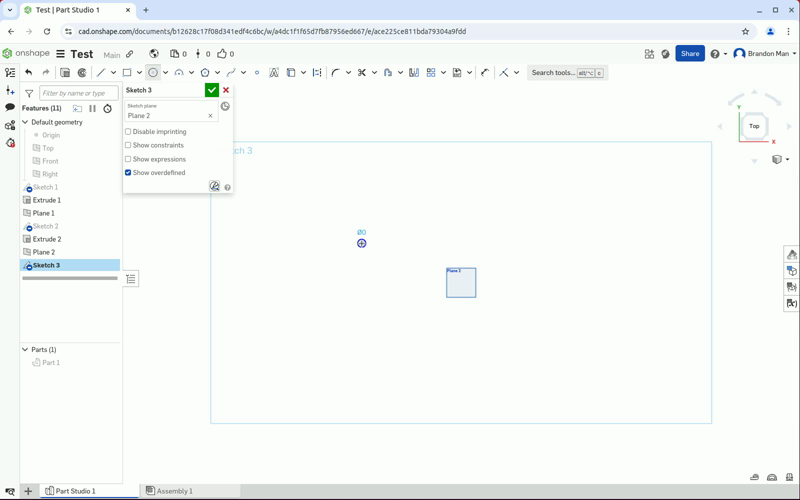
mouse_move(363, 243)
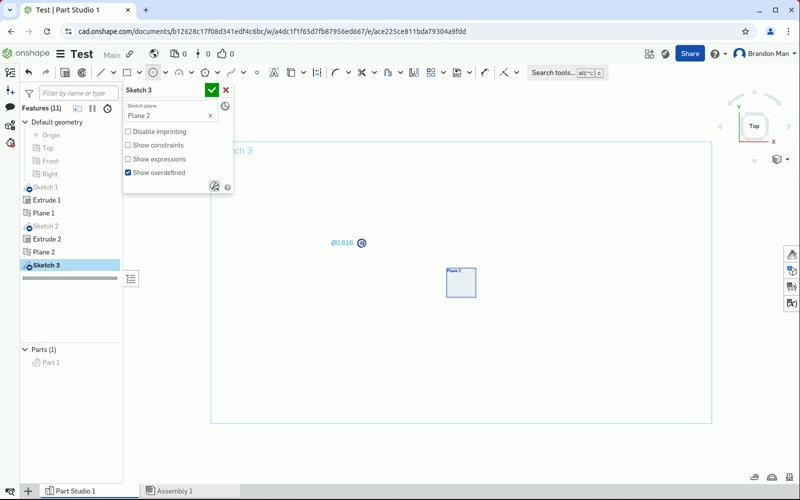
scroll(6)
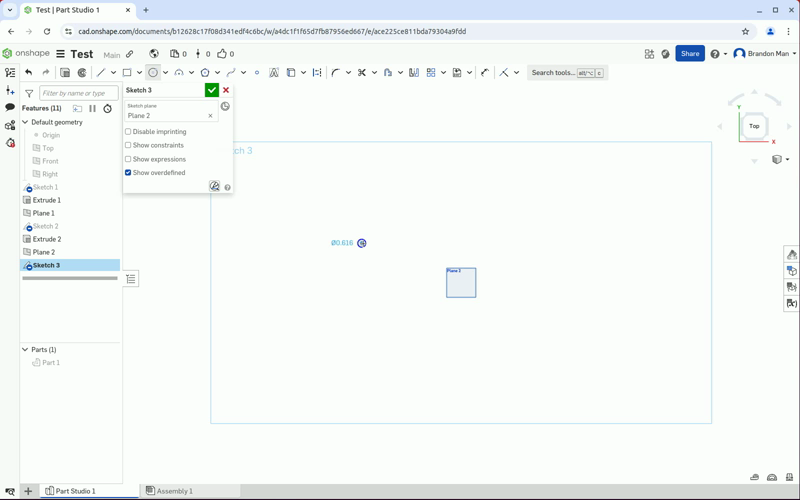
scroll(6)
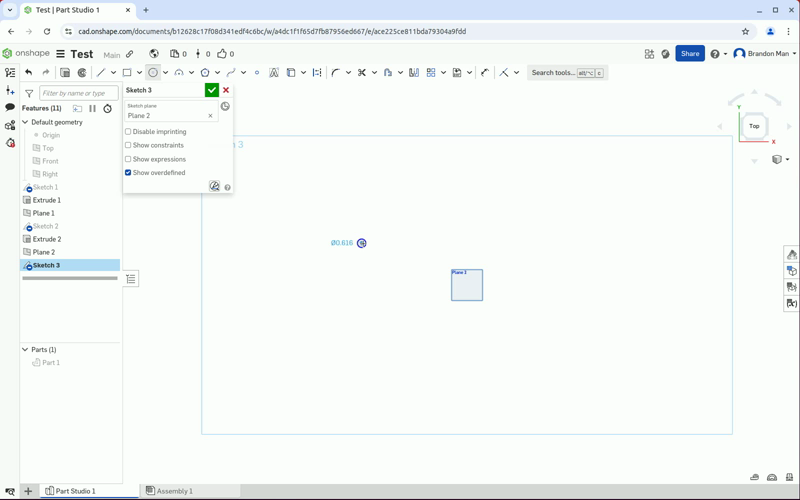
scroll(6)
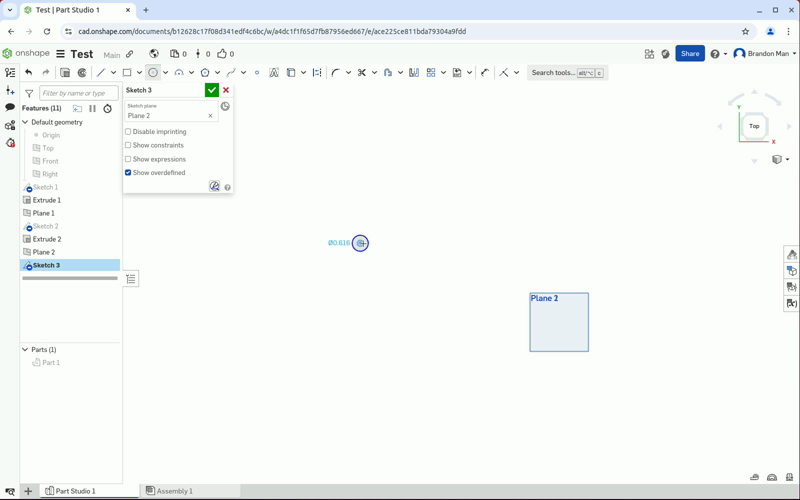
scroll(6)
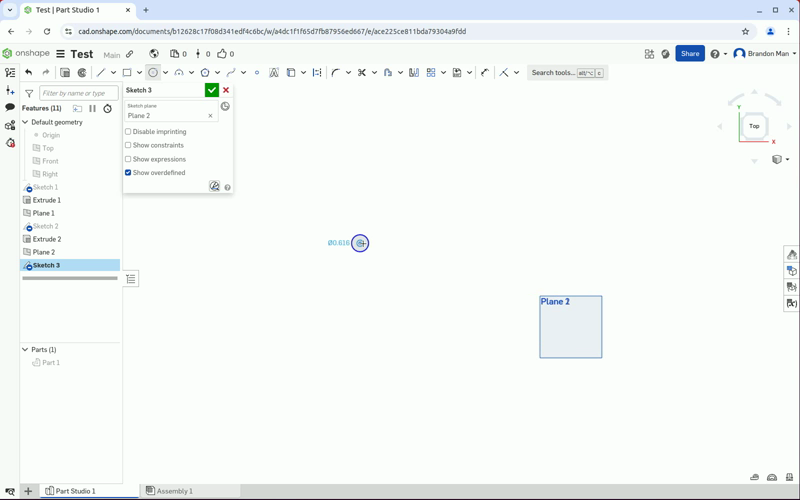
scroll(6)
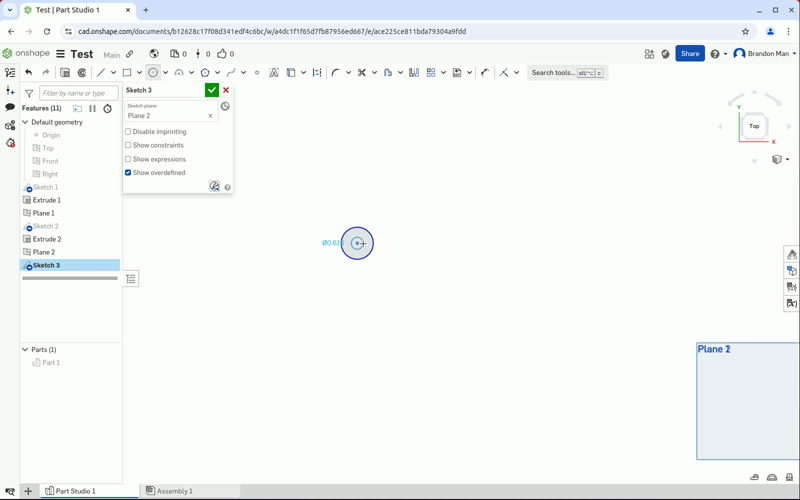
scroll(6)
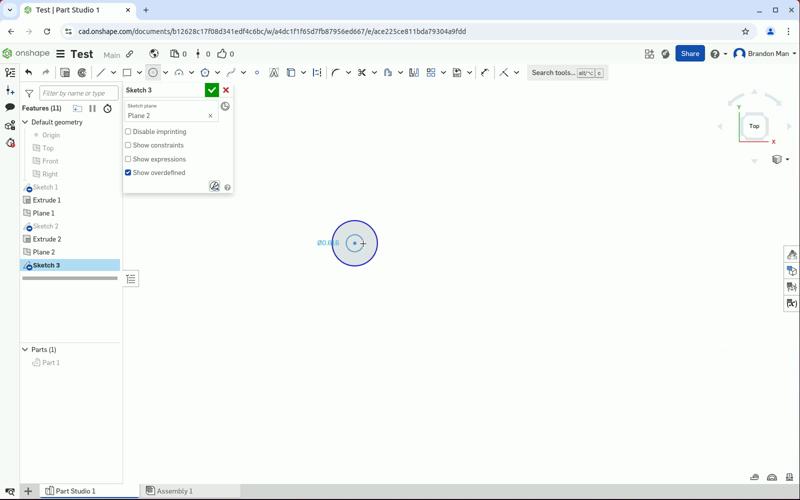
scroll(6)
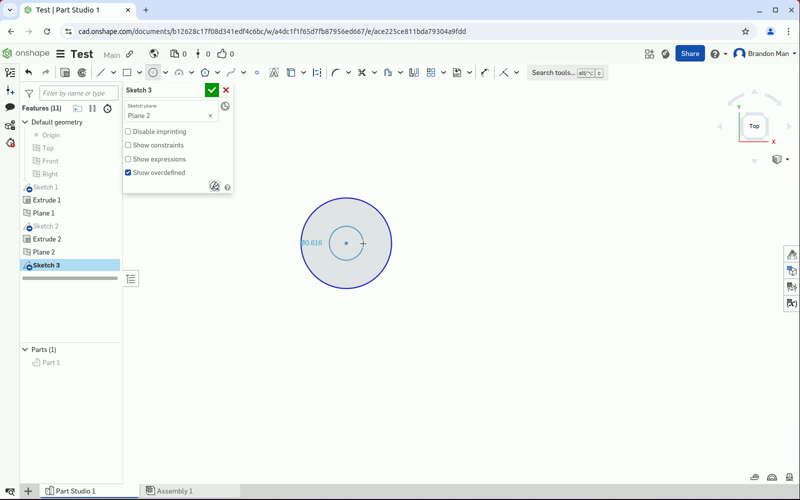
click(363, 243)
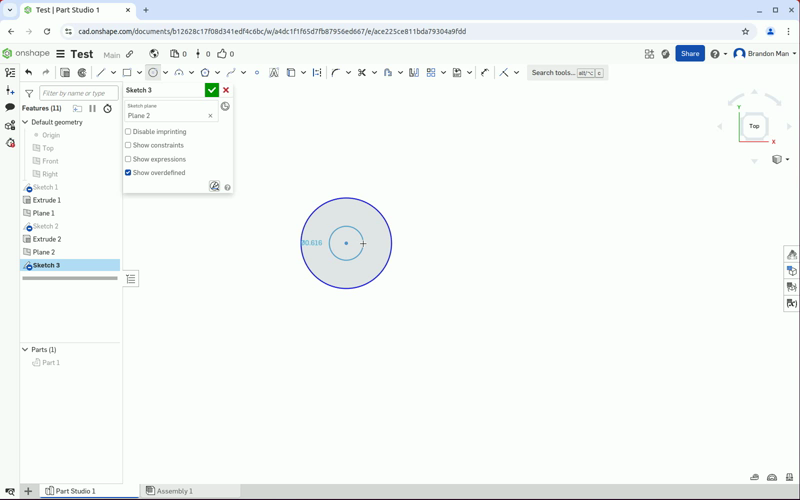
scroll(-6)
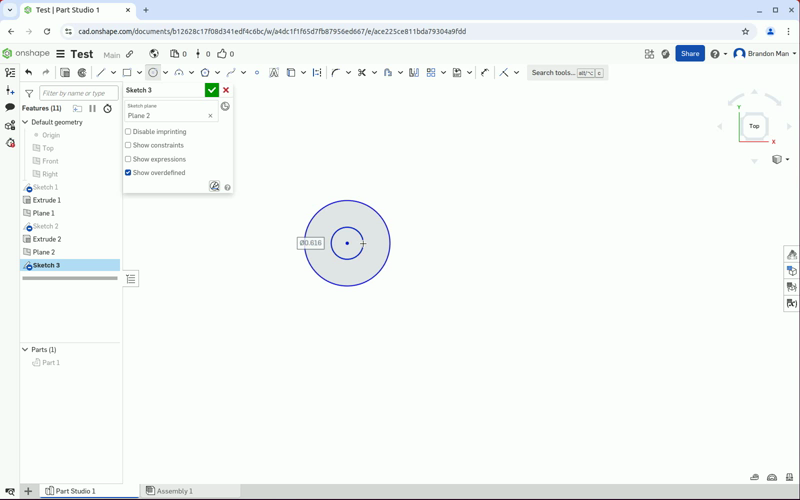
scroll(-6)
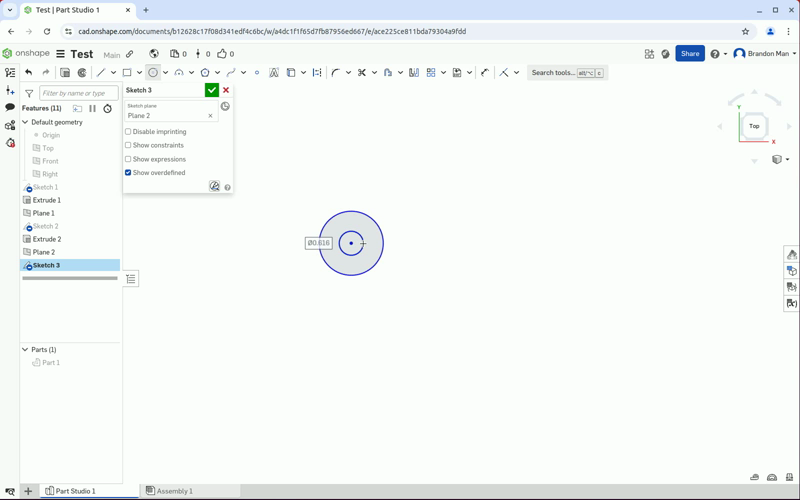
scroll(-6)
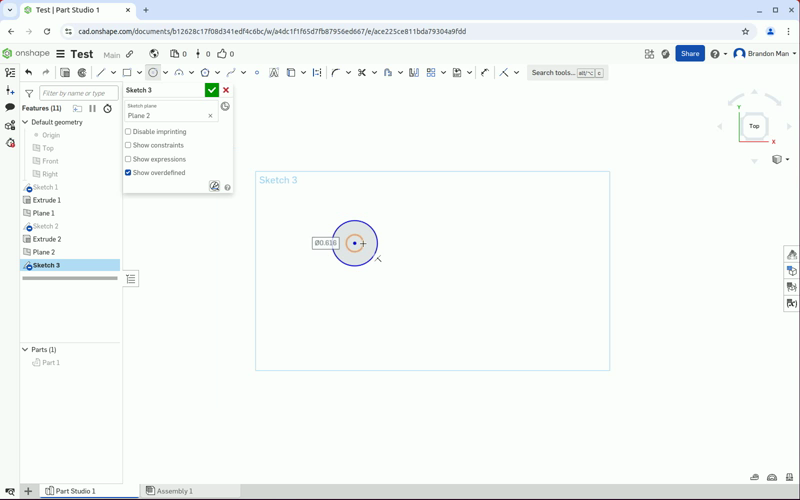
scroll(-6)
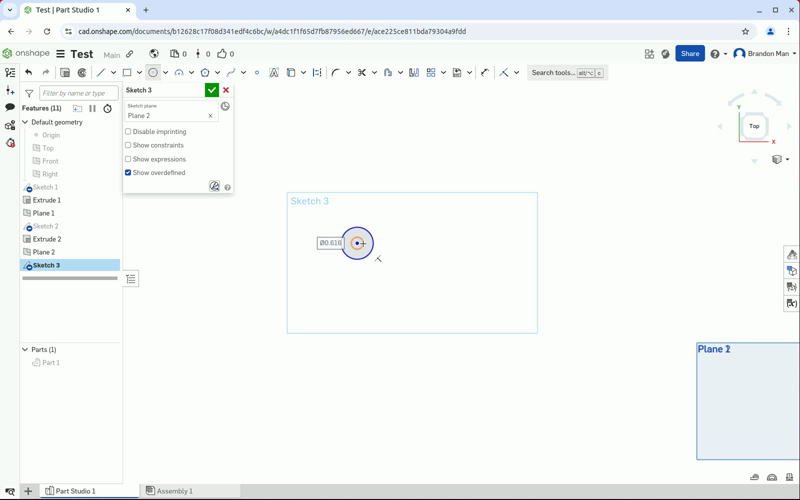
scroll(-6)
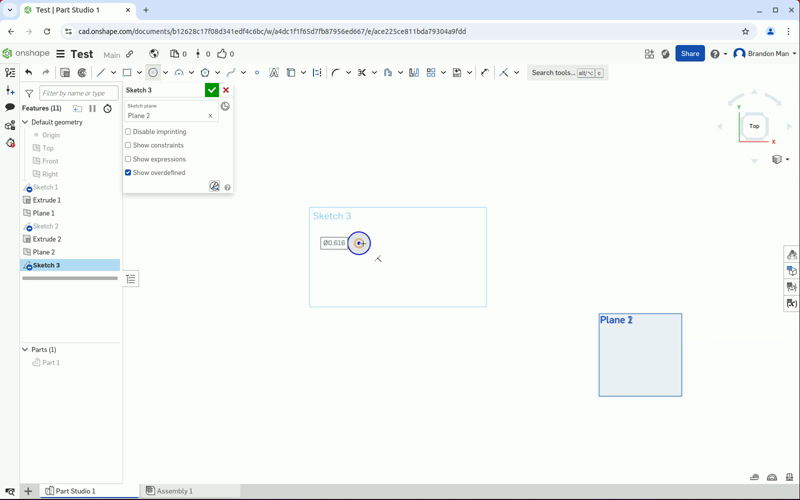
scroll(-6)
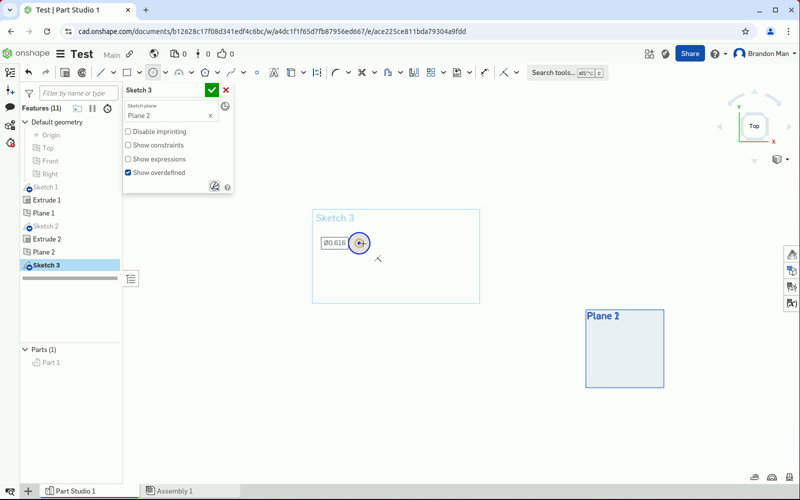
scroll(-6)
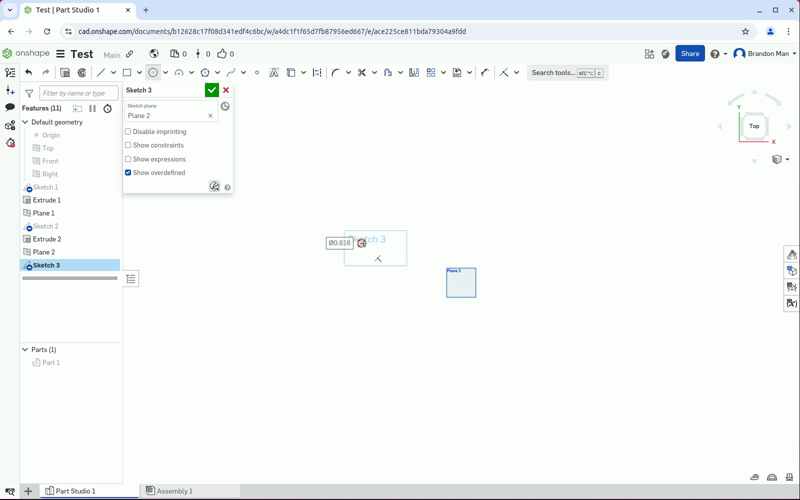
key(esc)
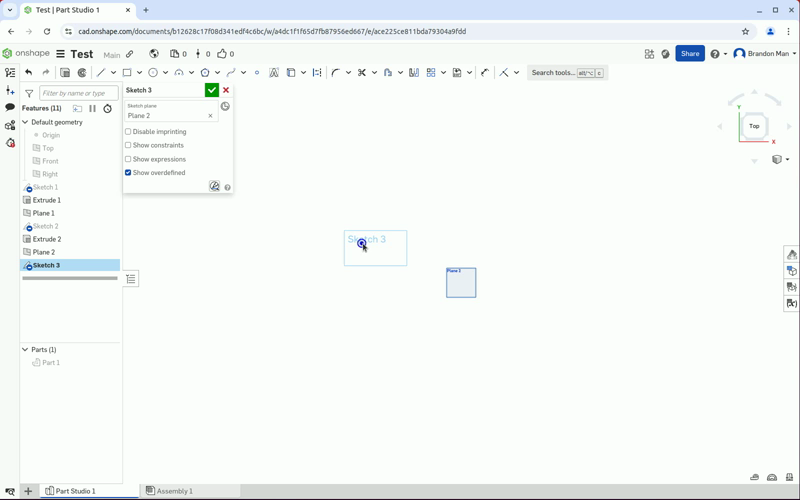
mouse_move(363, 245)
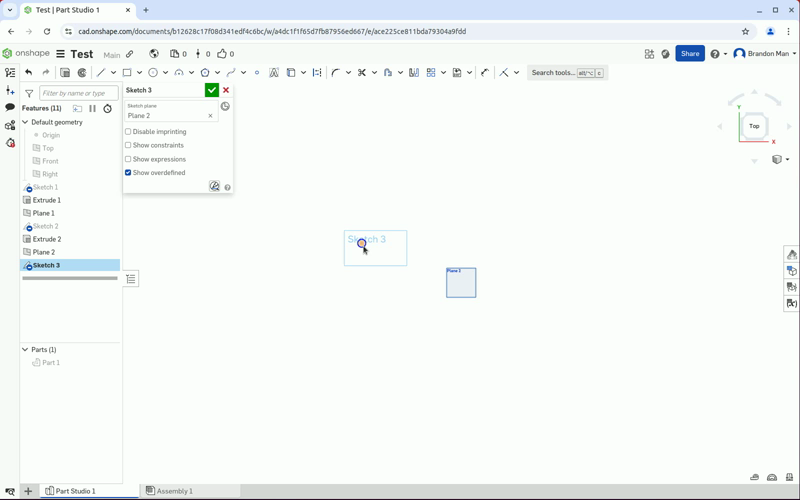
scroll(6)
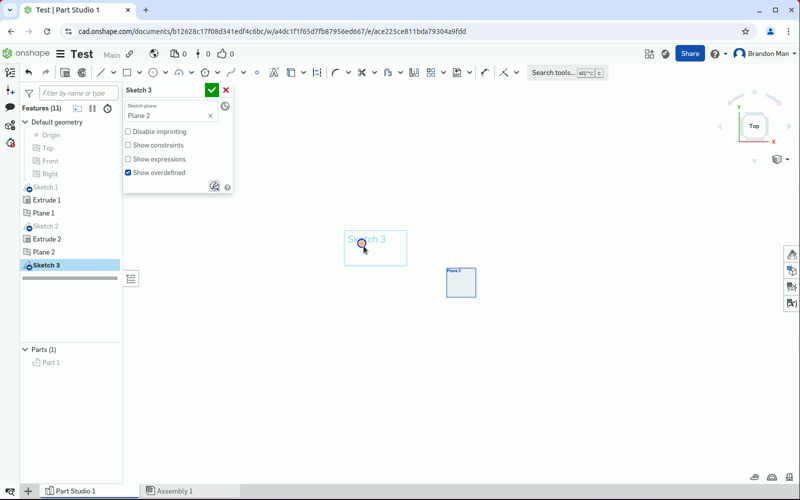
scroll(6)
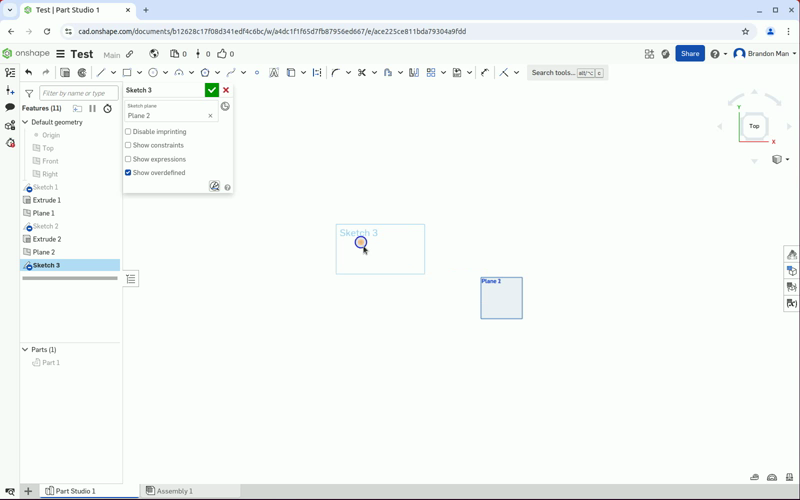
scroll(6)
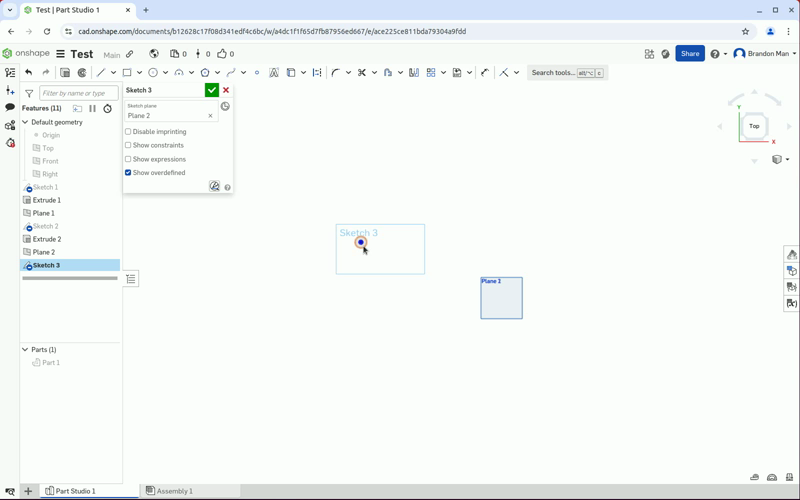
scroll(6)
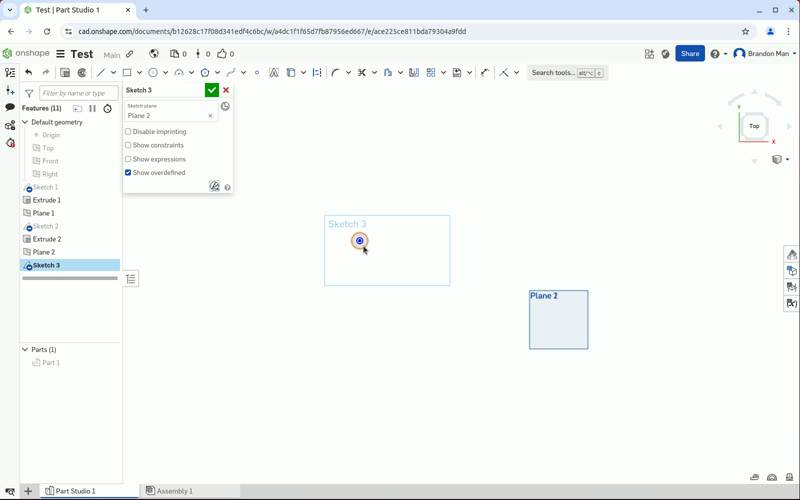
scroll(6)
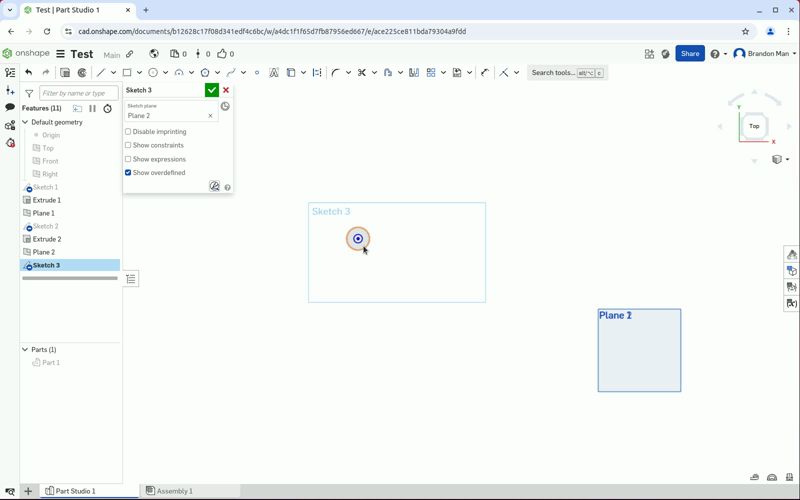
scroll(6)
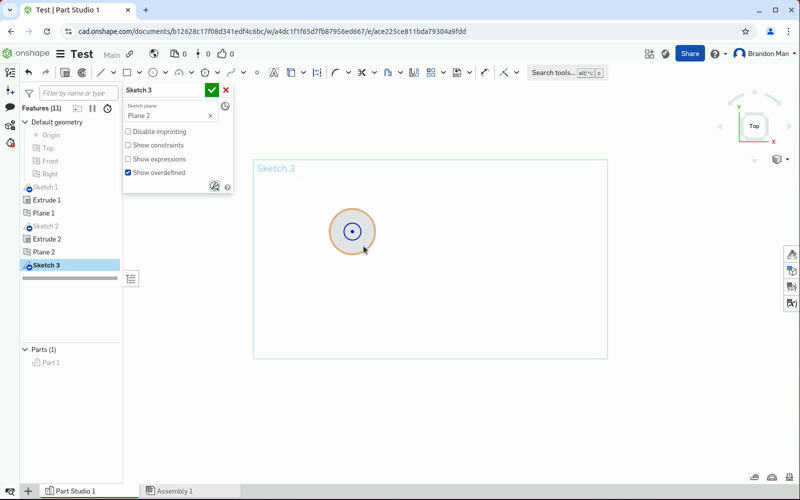
scroll(6)
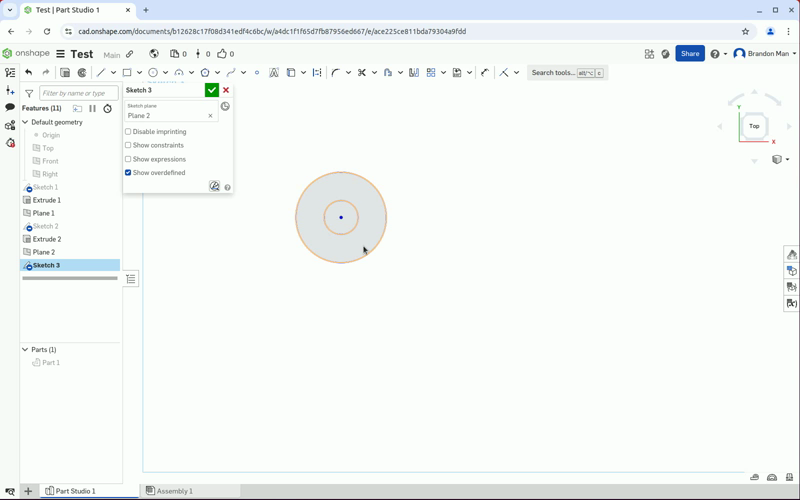
click(363, 245)
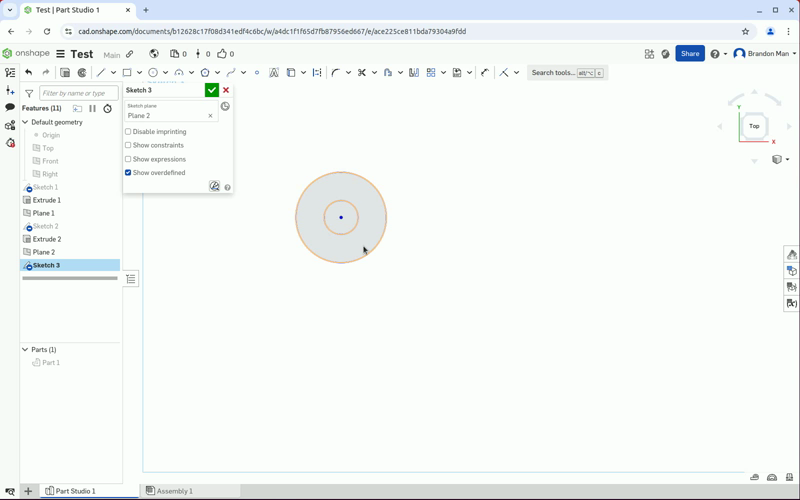
scroll(-6)
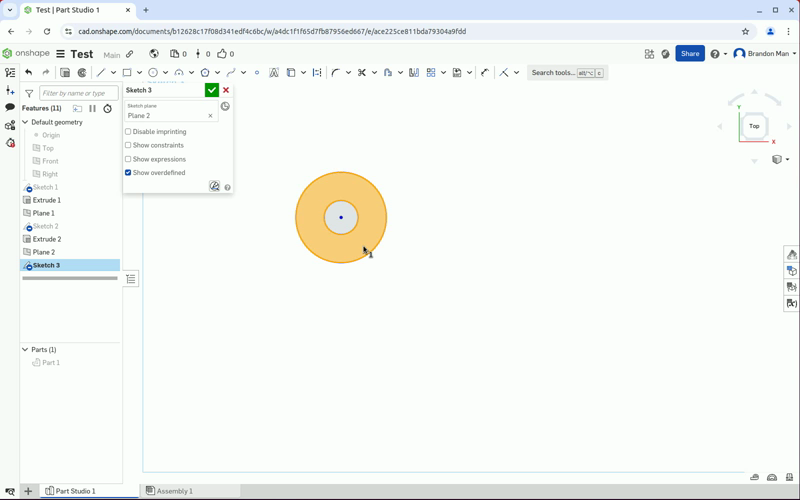
scroll(-6)
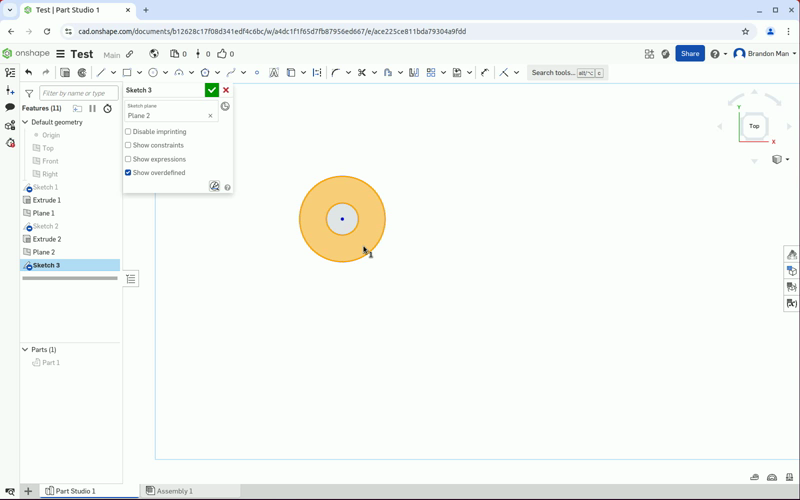
scroll(-6)
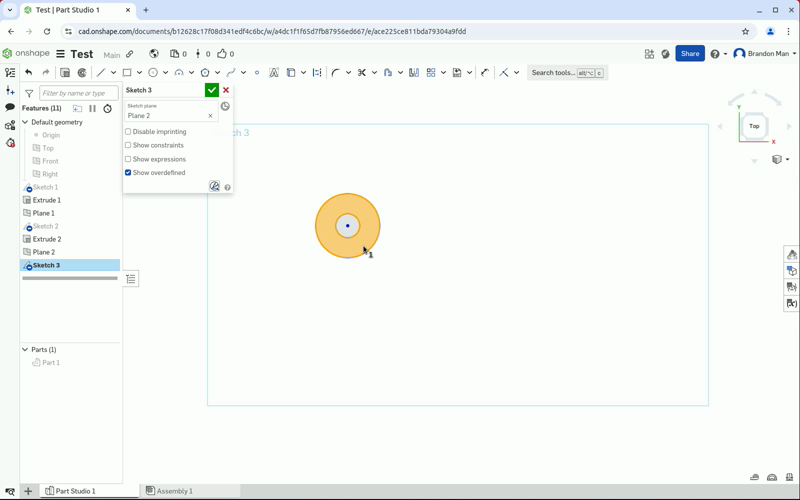
scroll(-6)
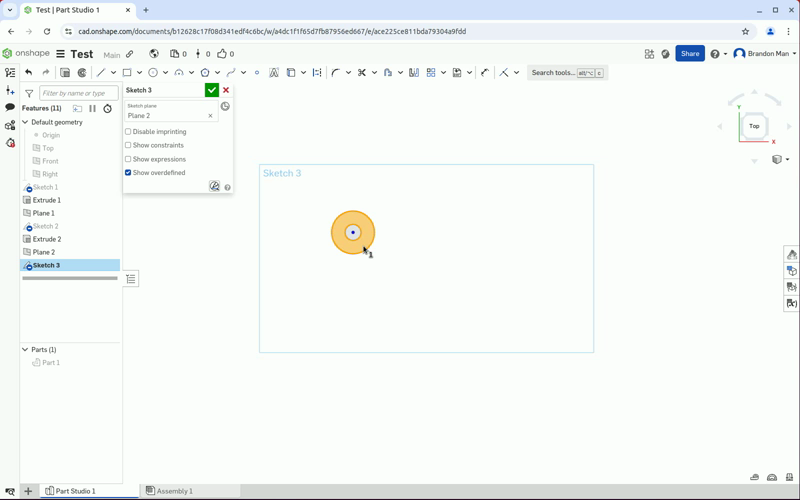
scroll(-6)
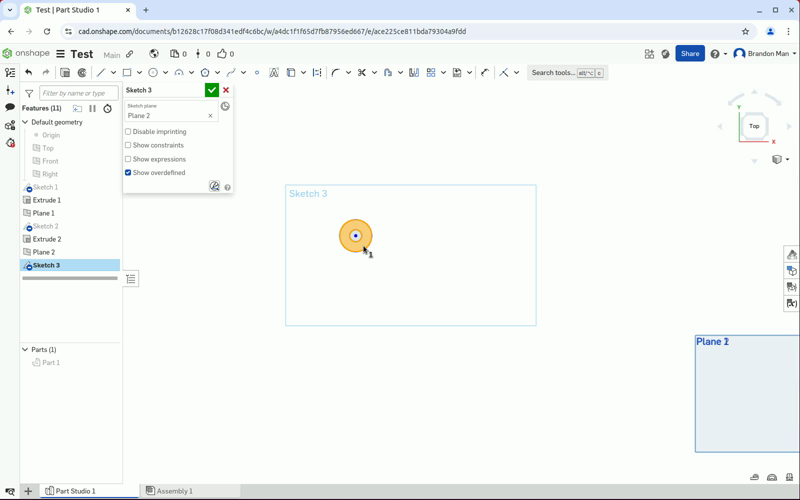
scroll(-6)
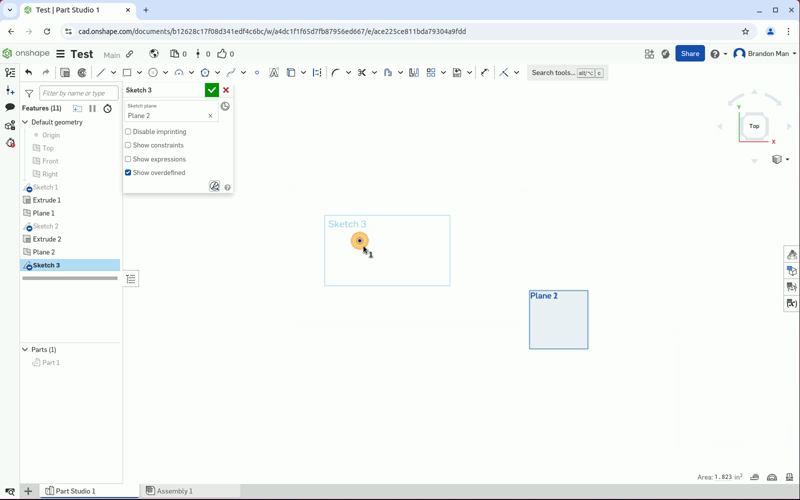
scroll(-6)
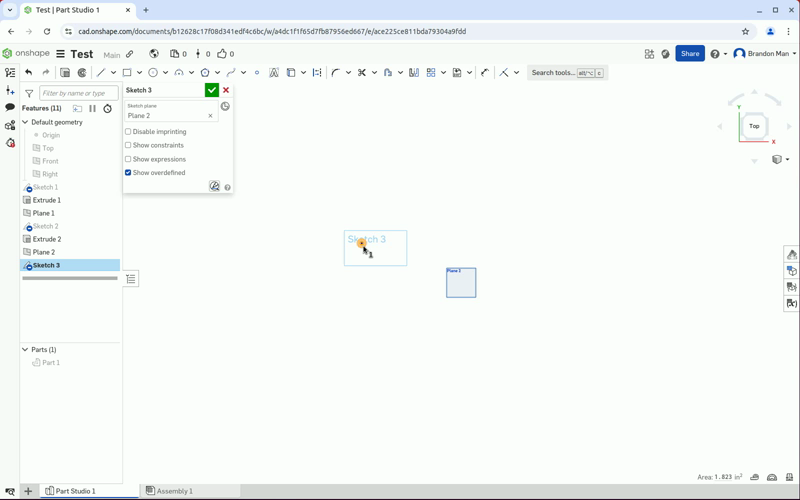
mouse_move(73, 352)
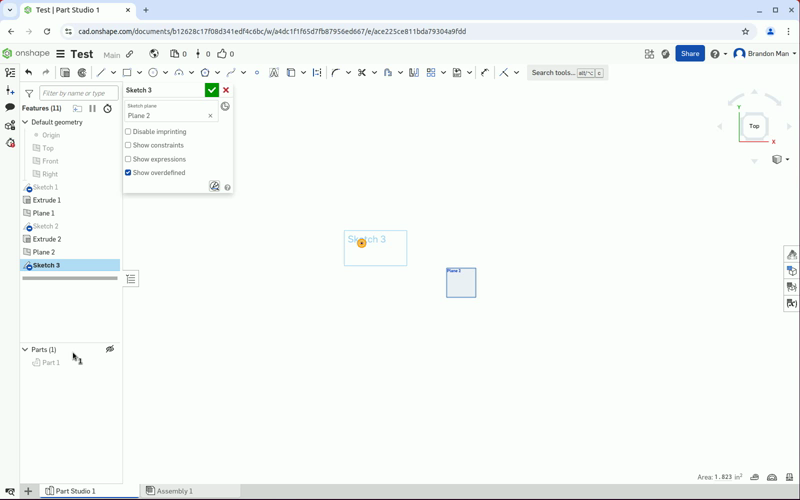
key(shift+y)
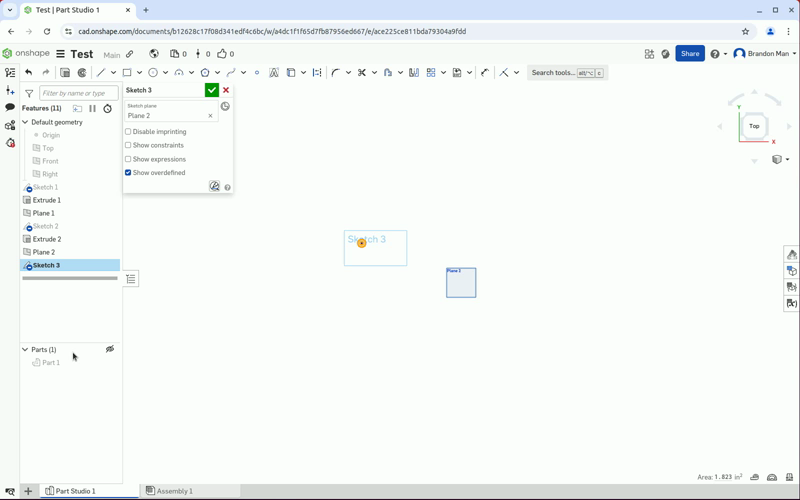
key(shift+e)
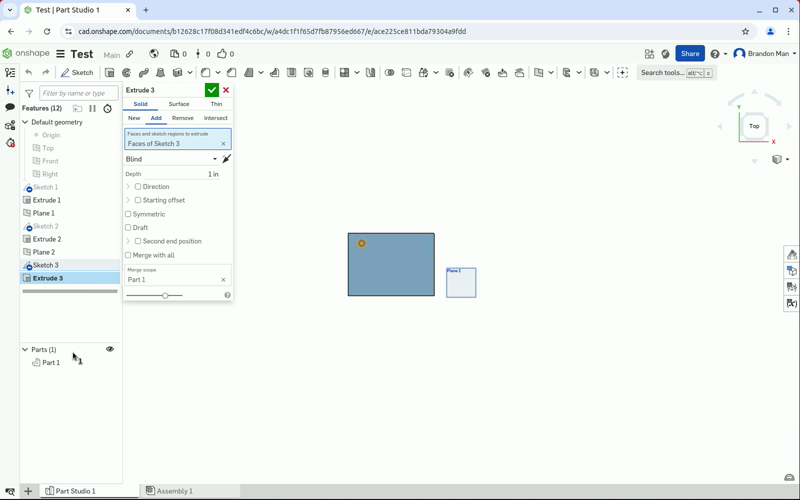
mouse_move(143, 106)
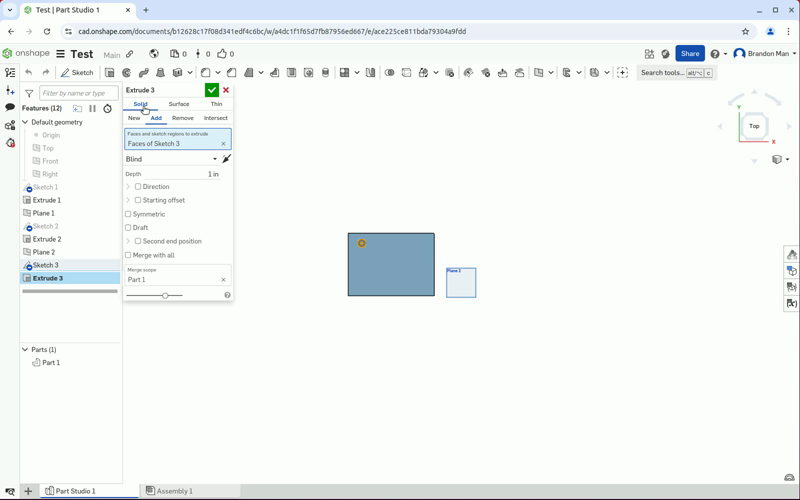
click(143, 106)
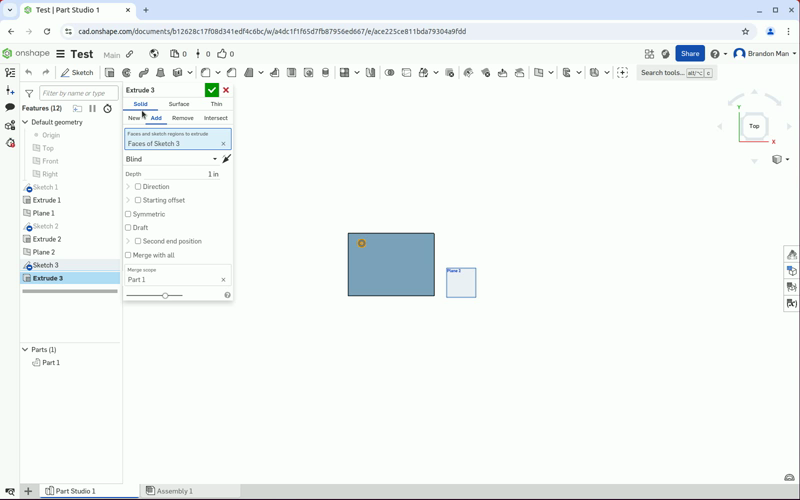
mouse_move(137, 120)
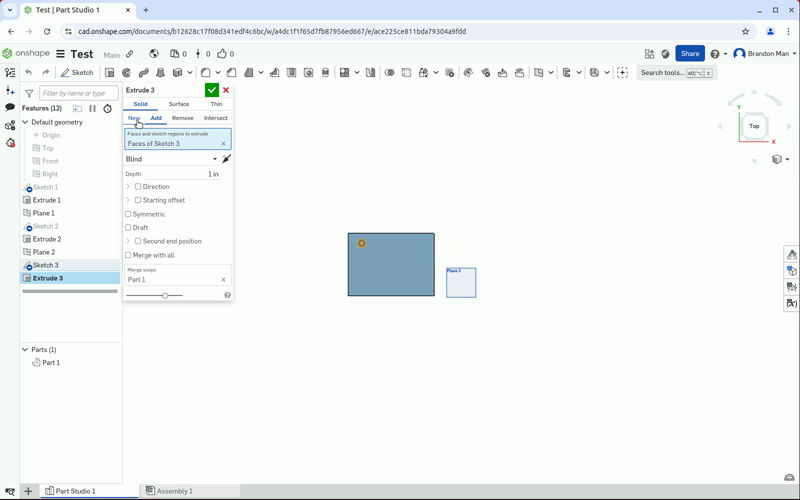
click(137, 120)
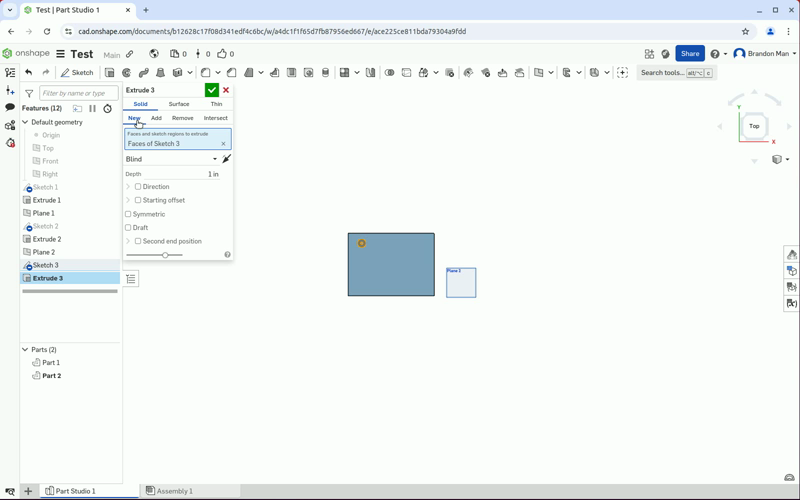
key(tab, 4)
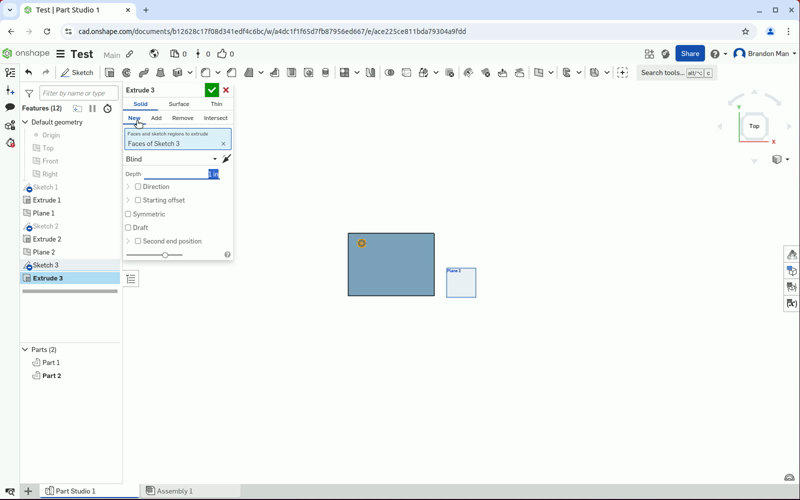
text(4.092)
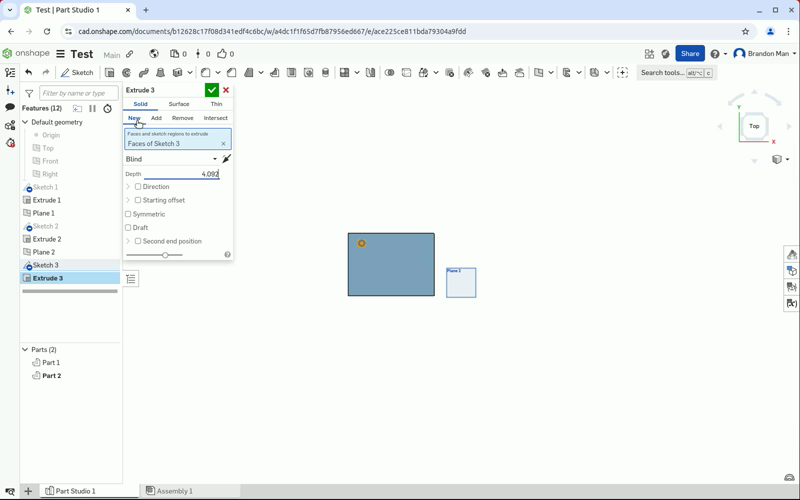
key(enter)
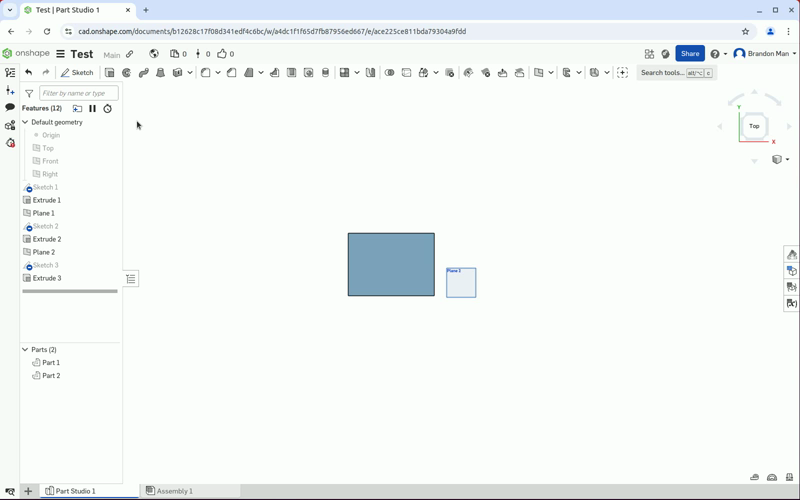
key(shift+h)
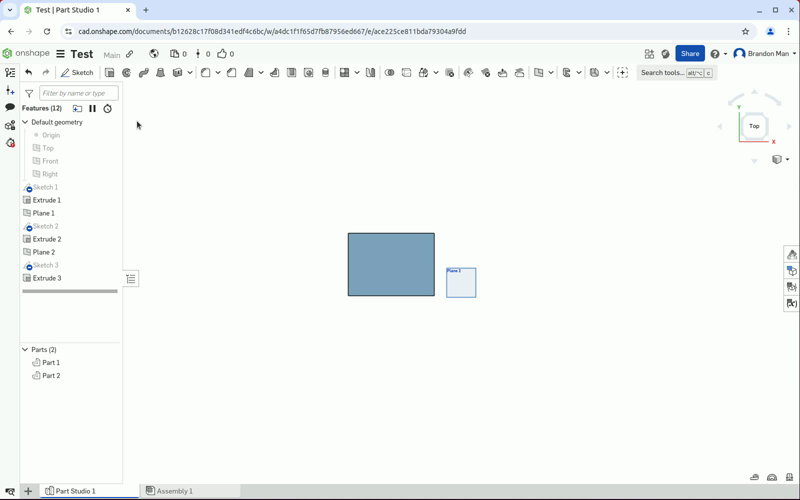
key(shift+h)
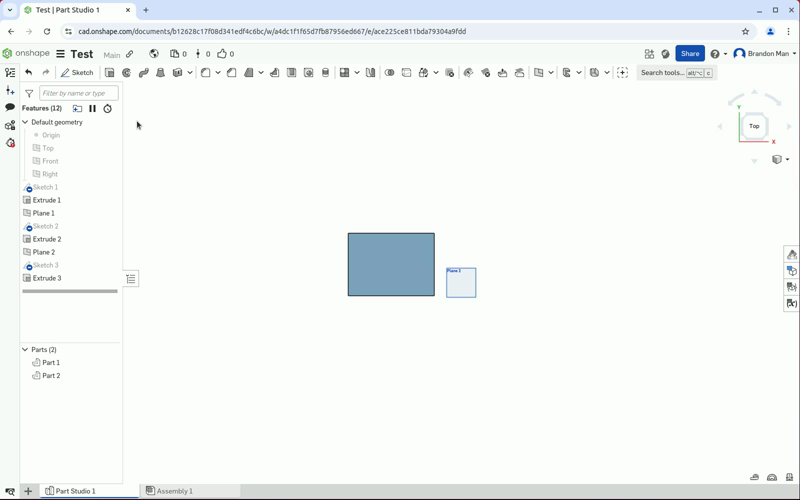
mouse_move(73, 189)
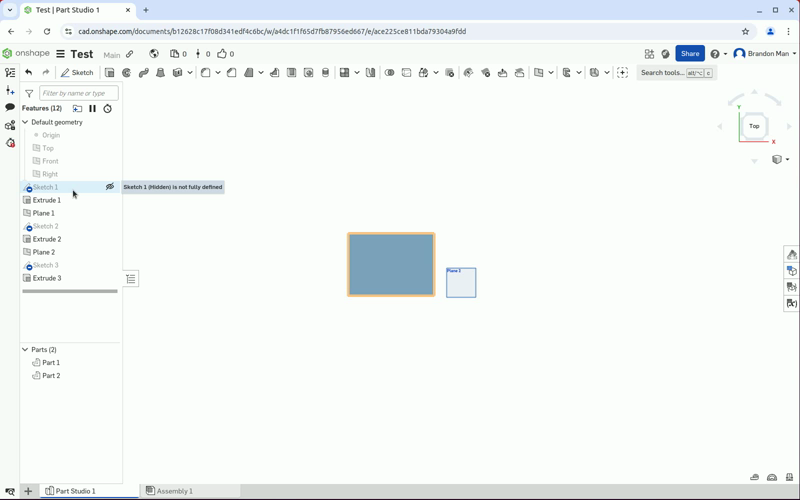
click(73, 189)
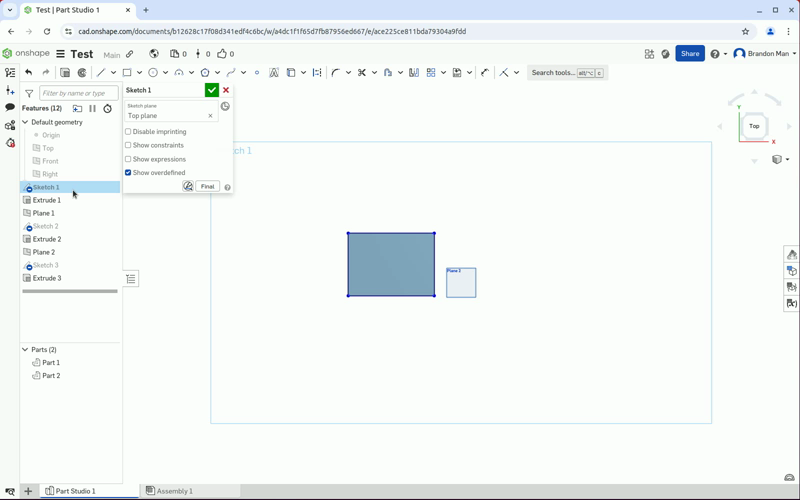
mouse_move(229, 92)
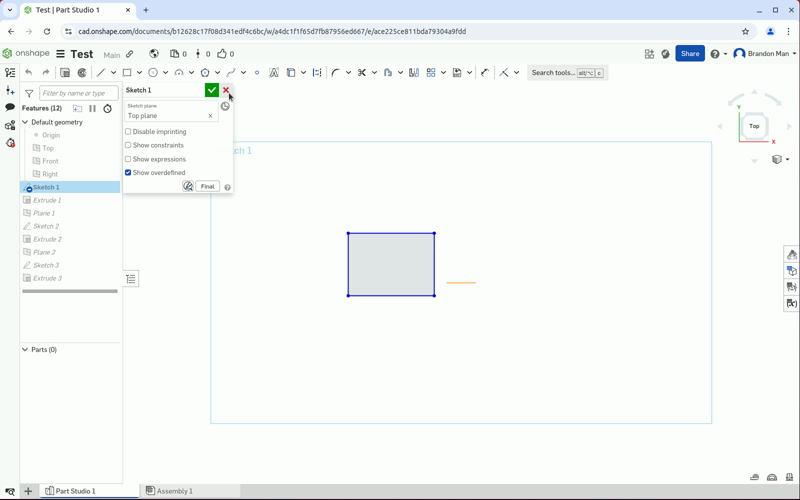
click(229, 92)
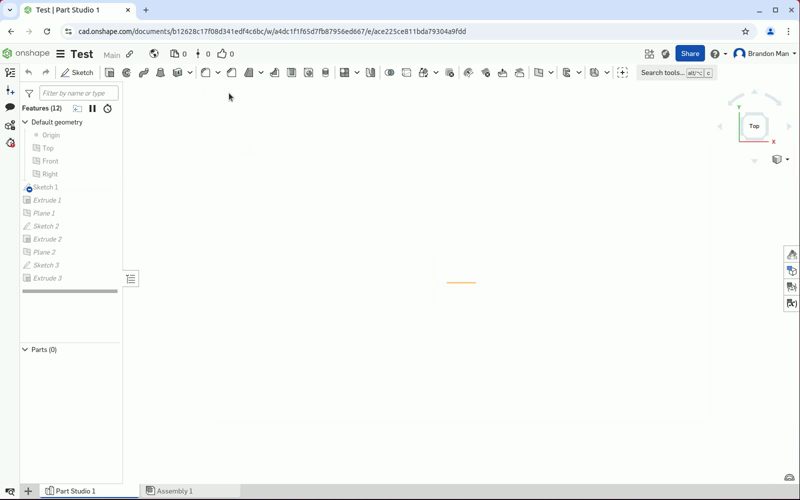
key(shift+s)
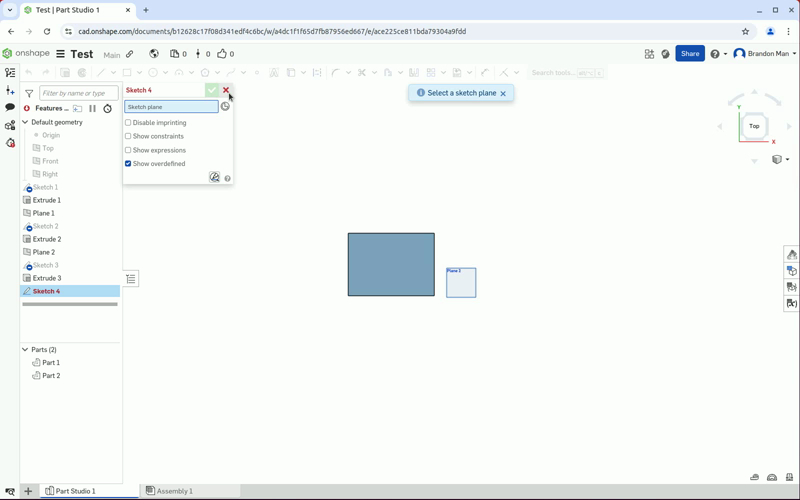
mouse_move(73, 254)
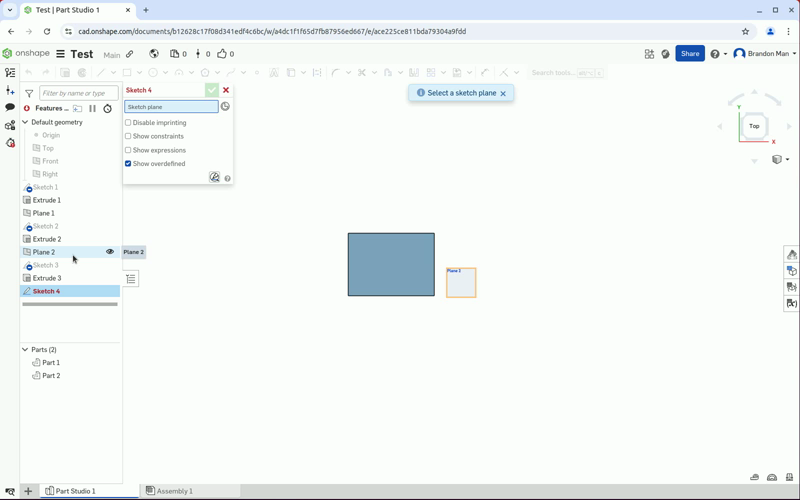
click(73, 254)
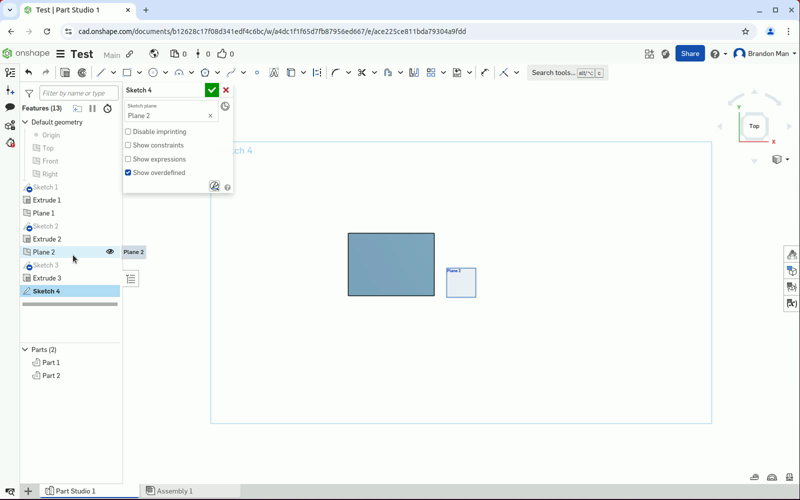
mouse_move(73, 352)
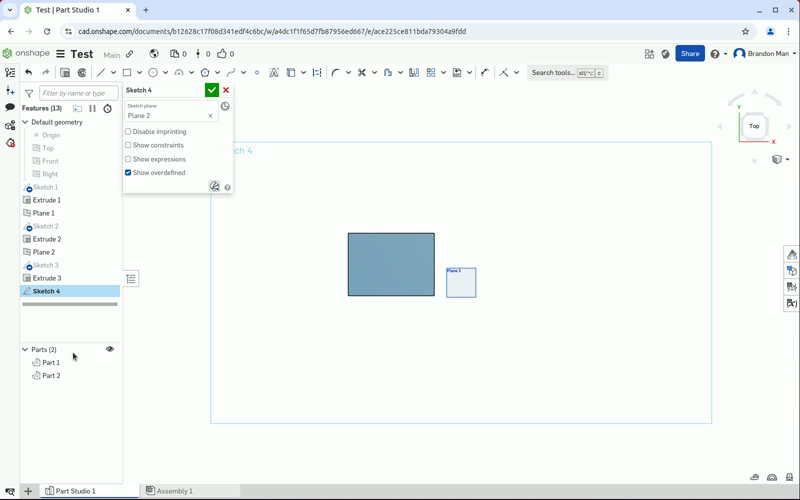
key(y)
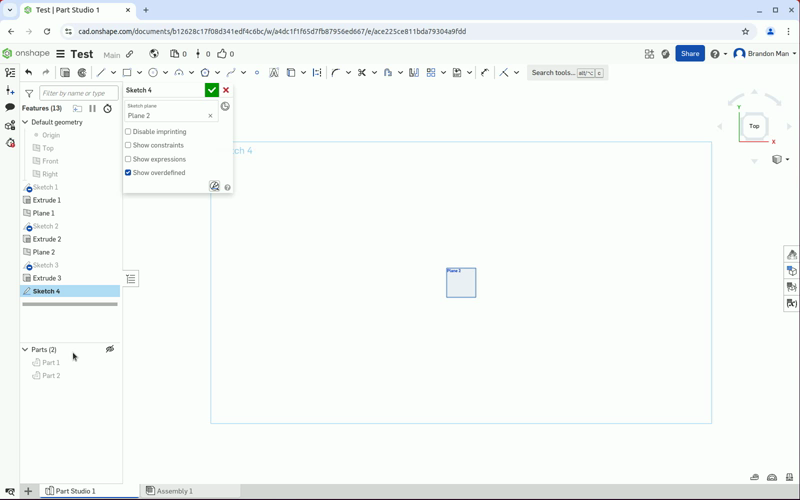
key(c)
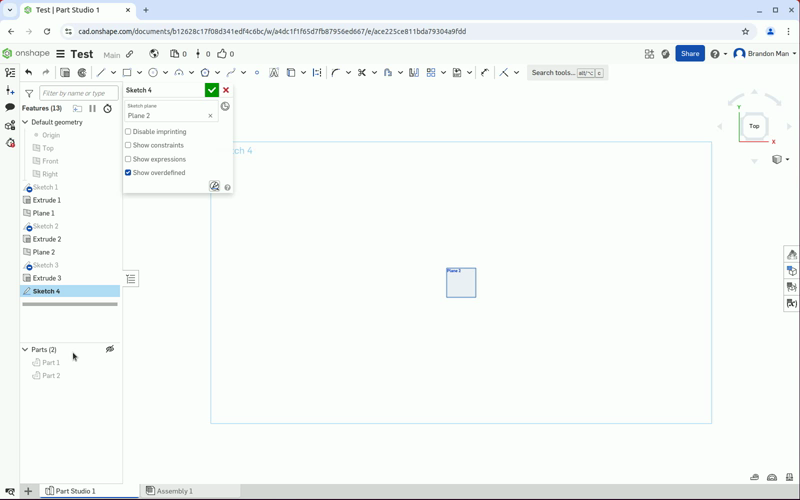
key_down(shift)
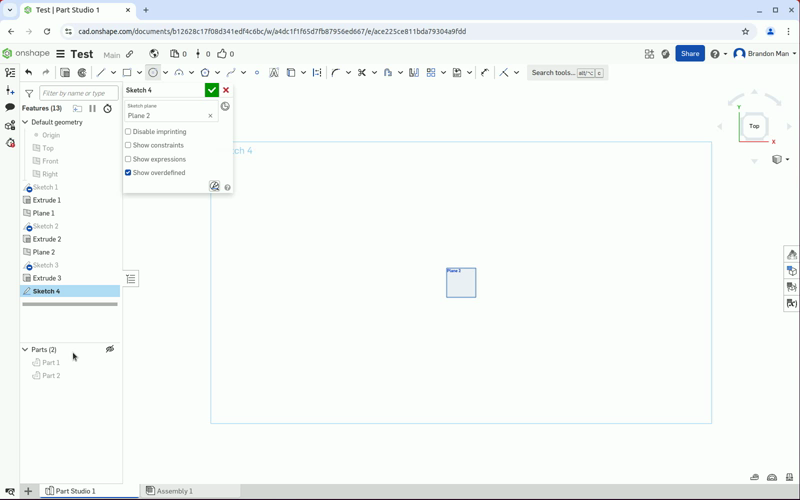
mouse_move(425, 243)
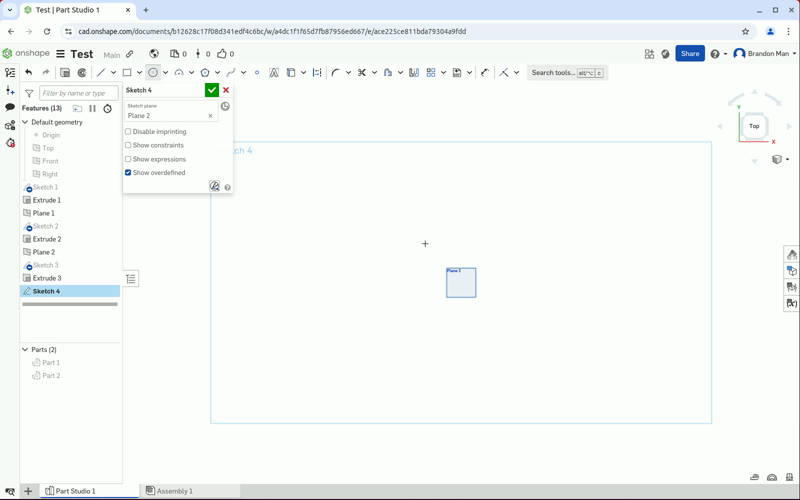
click(425, 243)
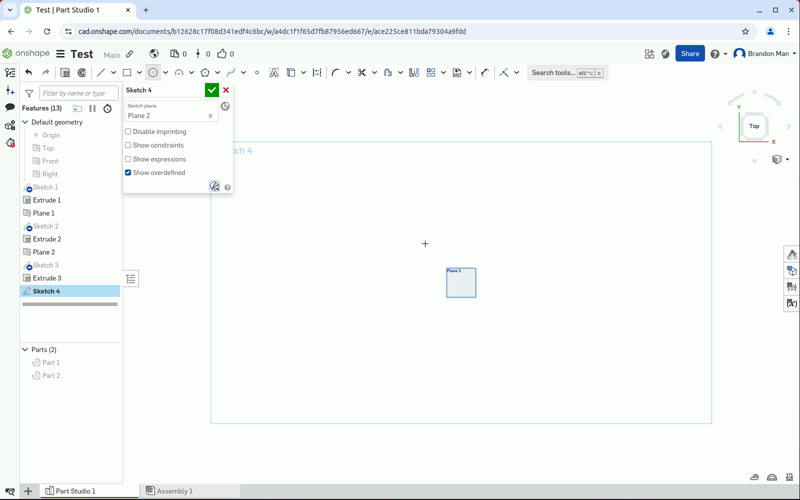
key_up(shift)
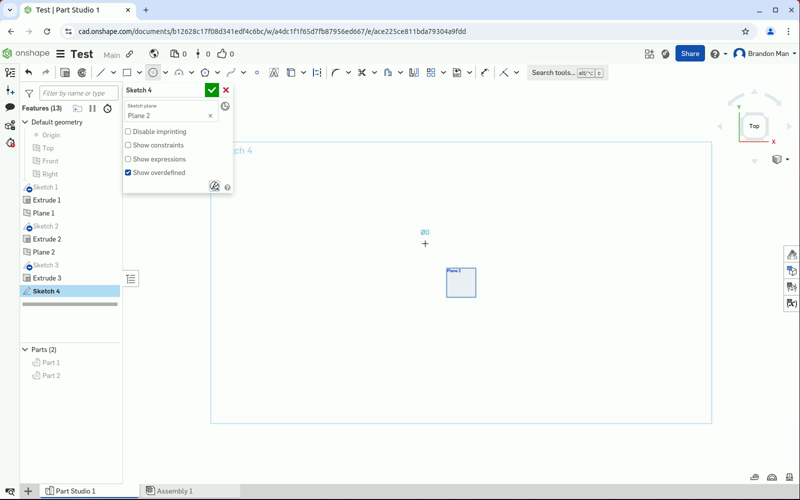
mouse_move(429, 243)
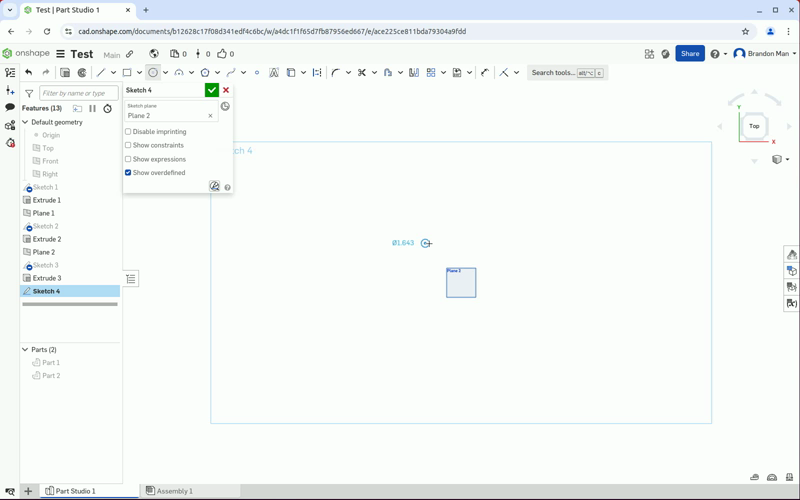
click(429, 243)
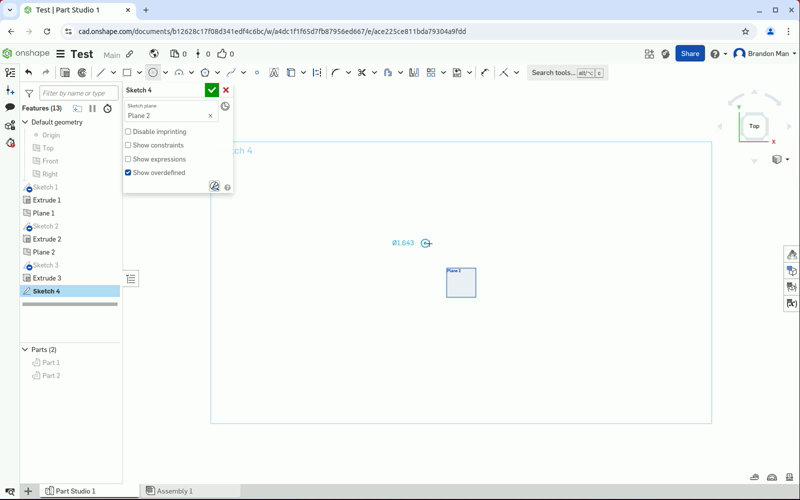
key(esc)
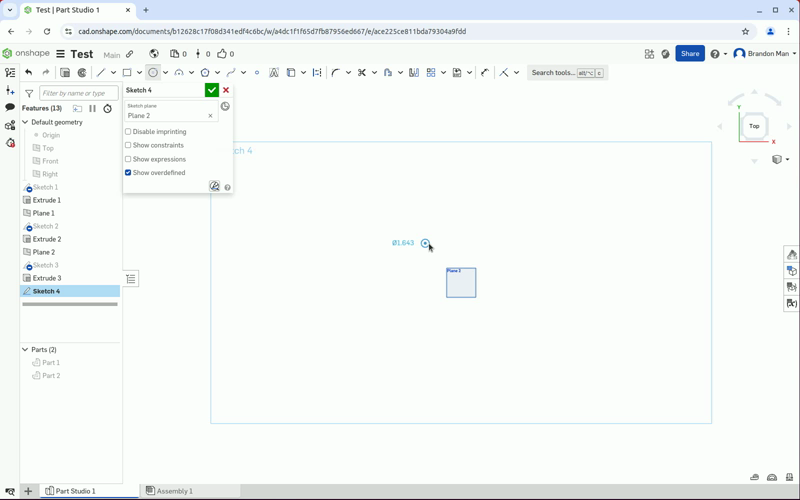
key(c)
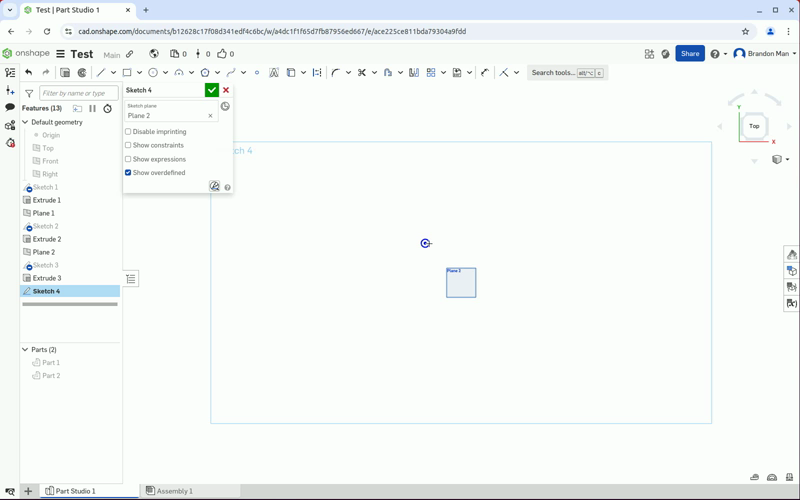
key_down(shift)
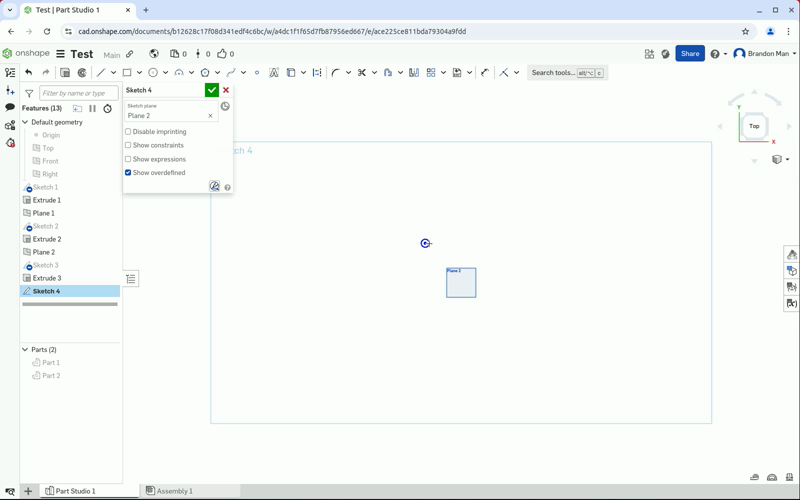
mouse_move(425, 243)
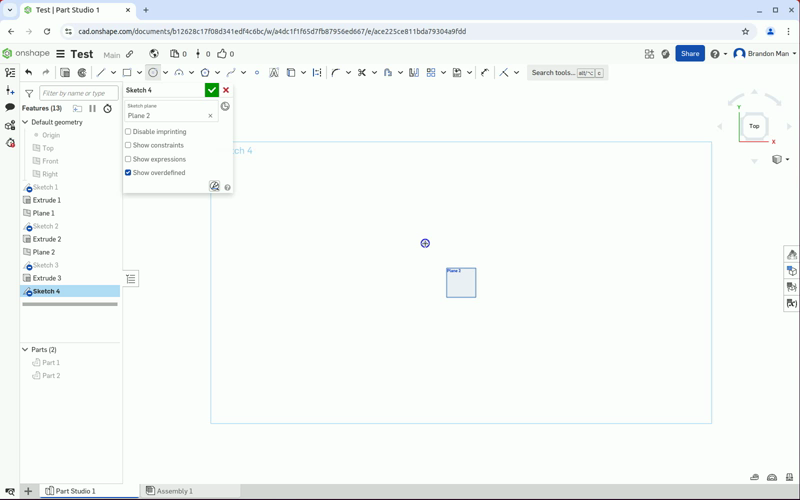
scroll(6)
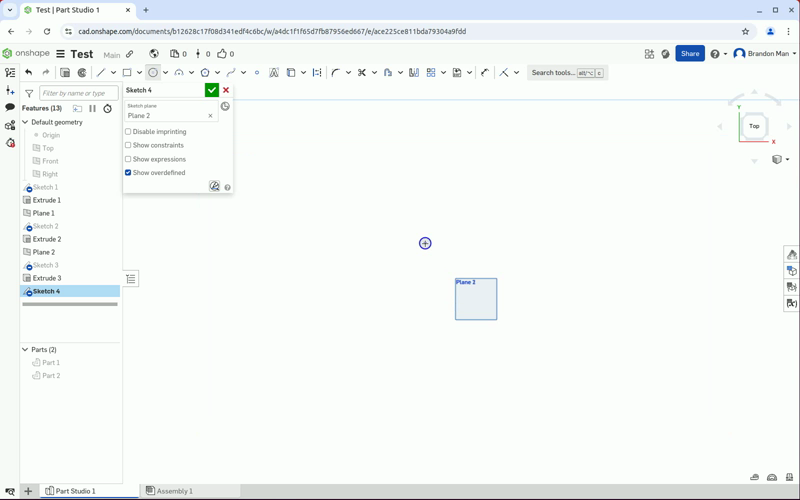
scroll(6)
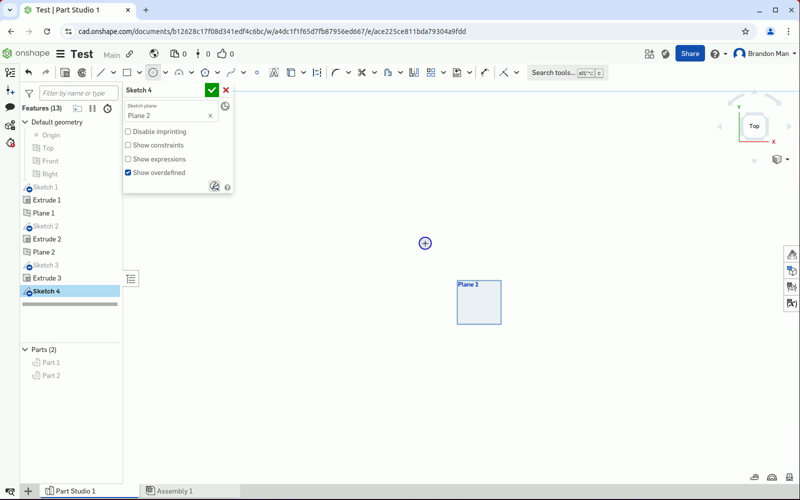
scroll(6)
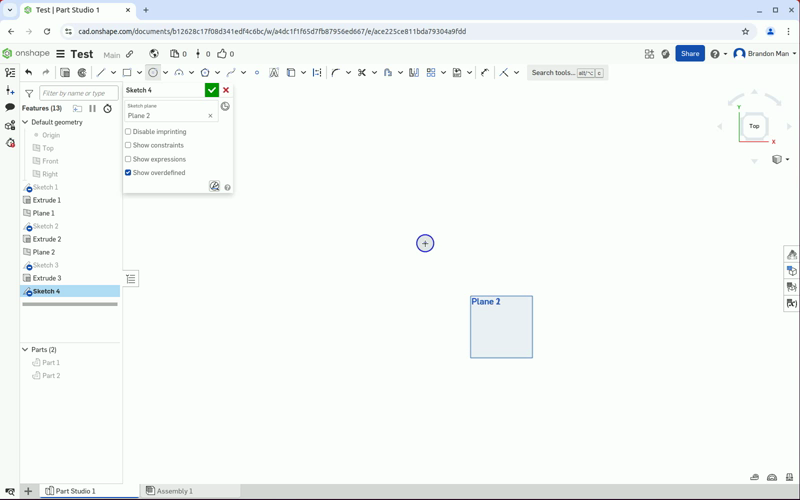
scroll(6)
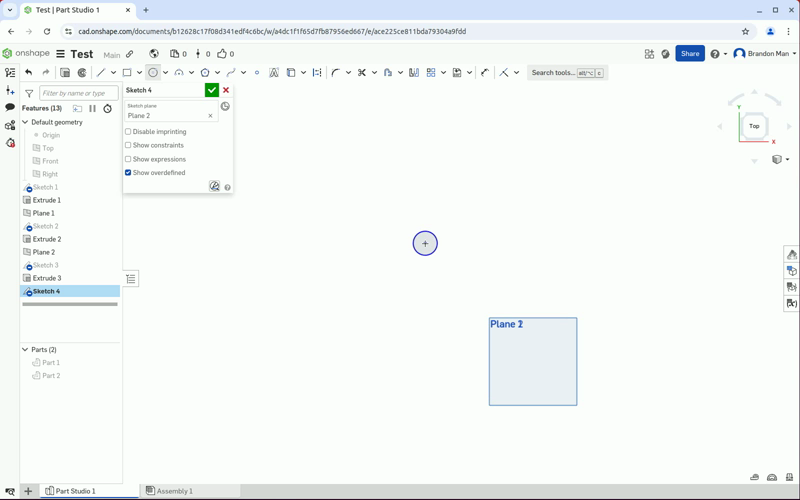
scroll(6)
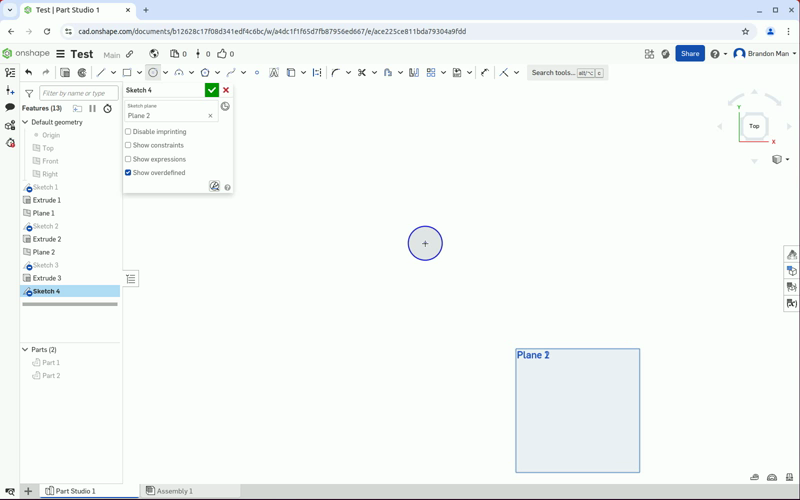
scroll(6)
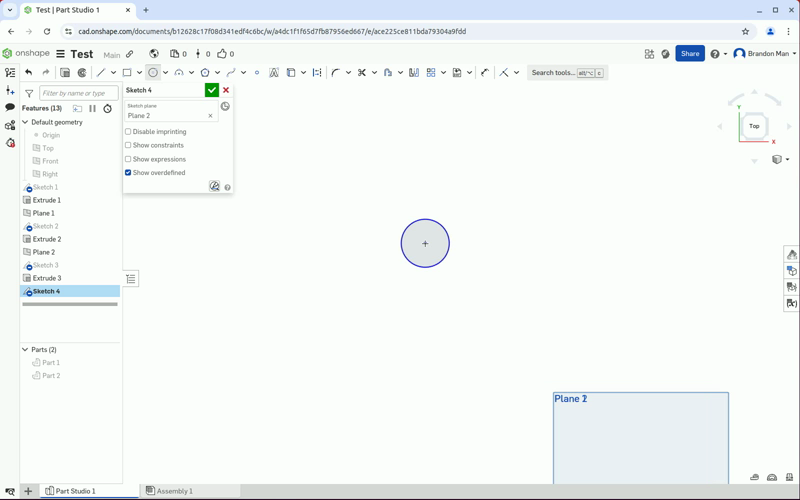
scroll(6)
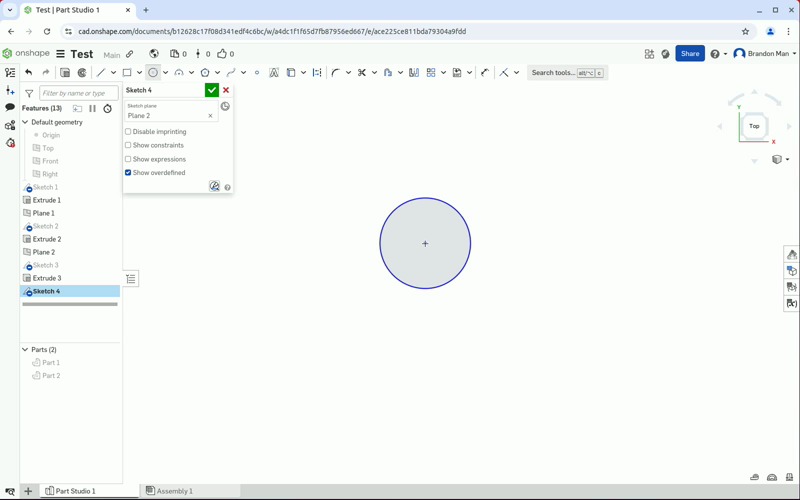
click(425, 243)
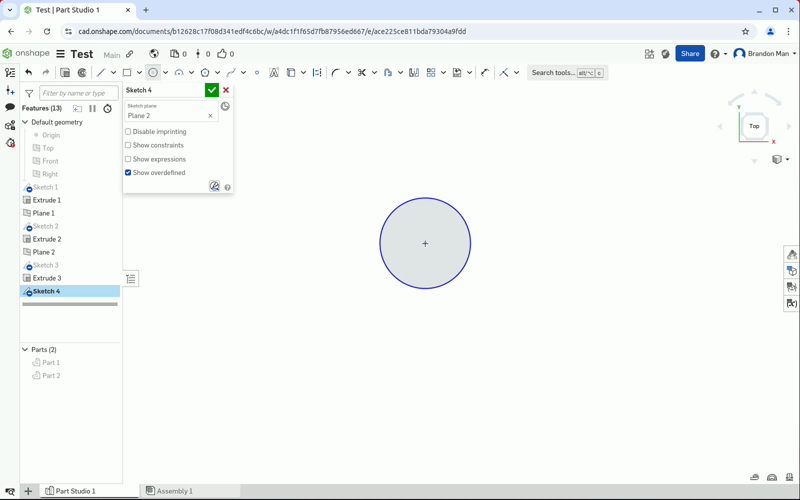
scroll(-6)
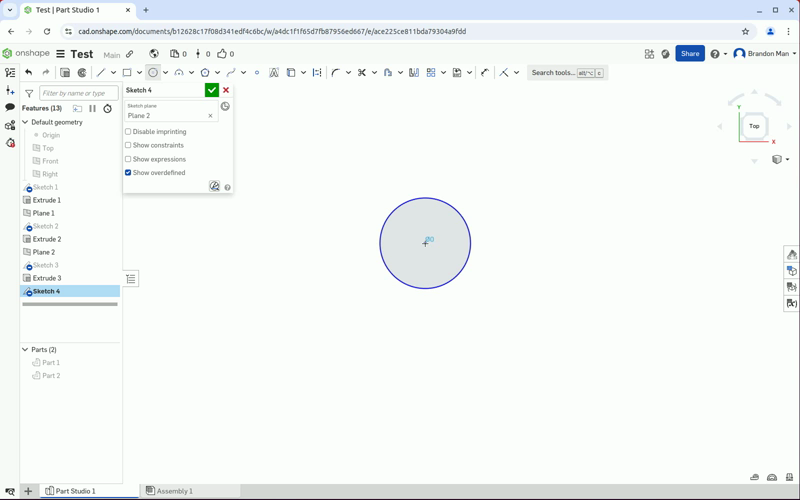
scroll(-6)
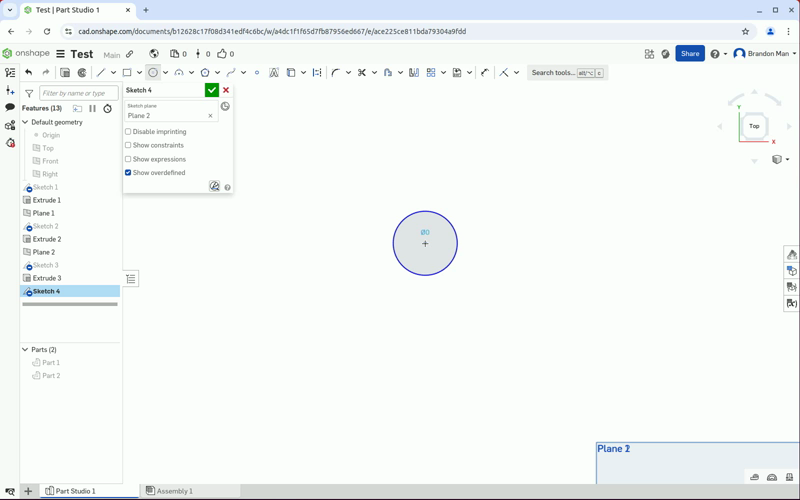
scroll(-6)
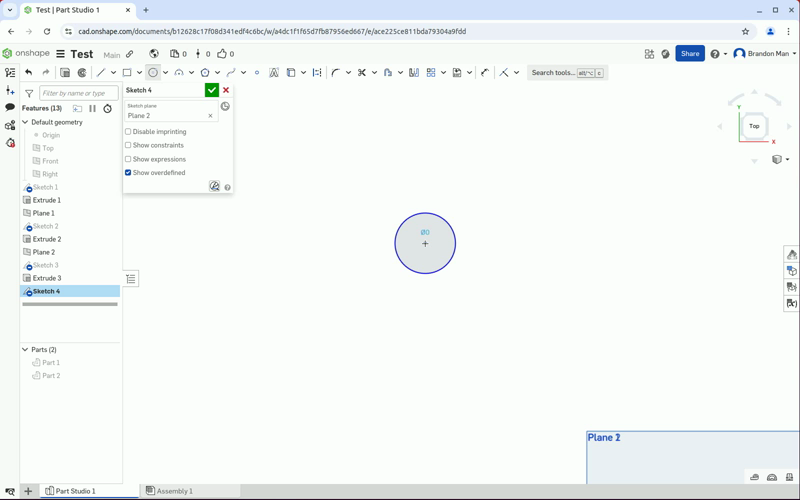
scroll(-6)
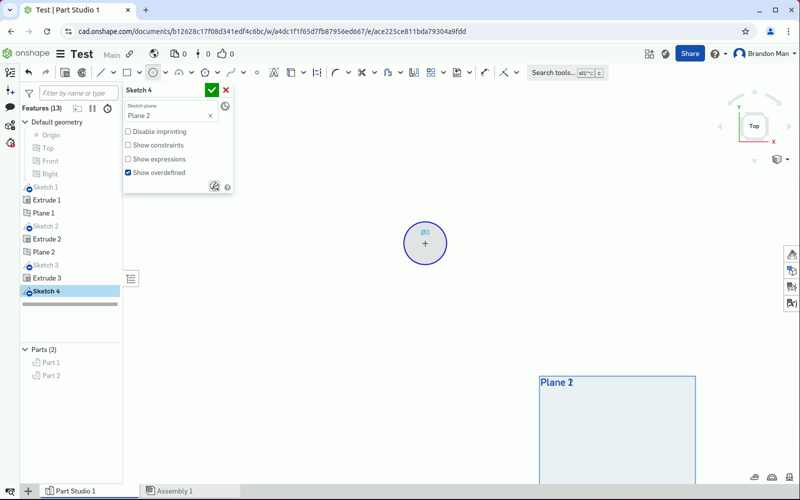
scroll(-6)
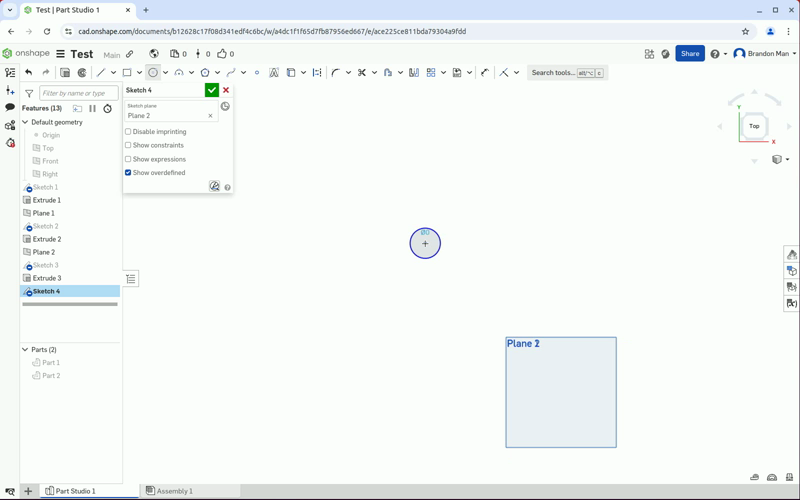
scroll(-6)
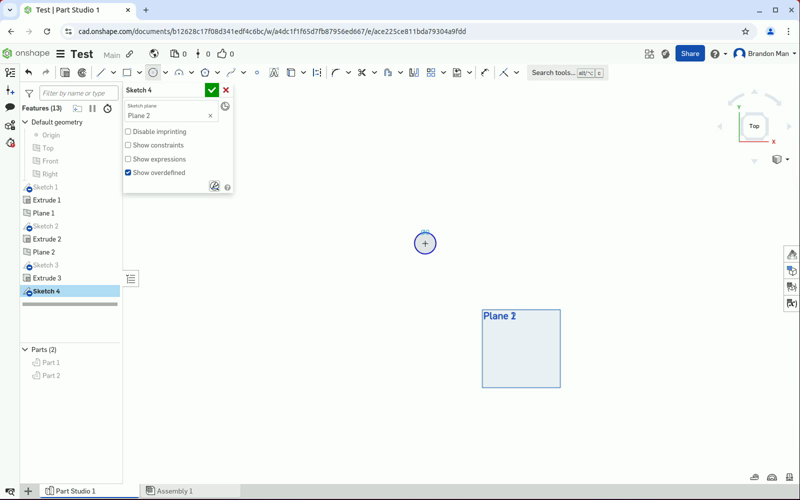
scroll(-6)
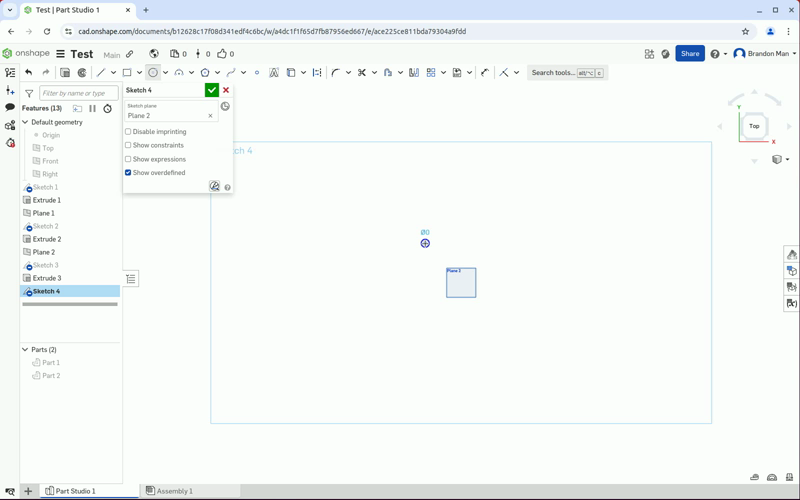
key_up(shift)
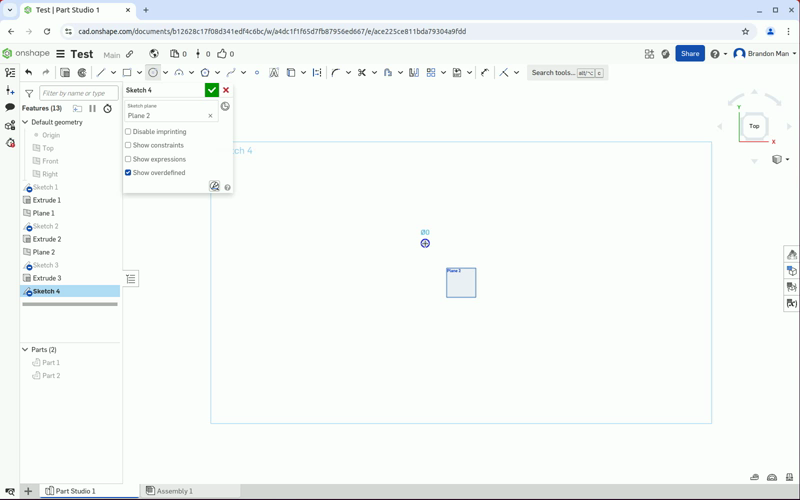
mouse_move(426, 243)
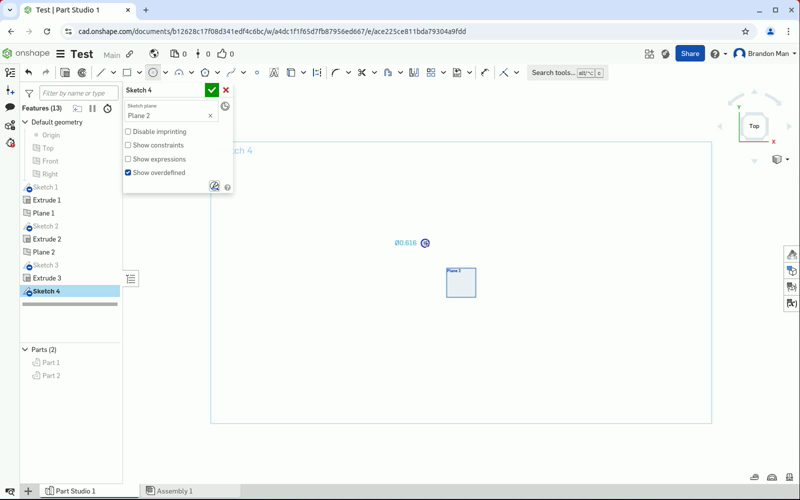
scroll(6)
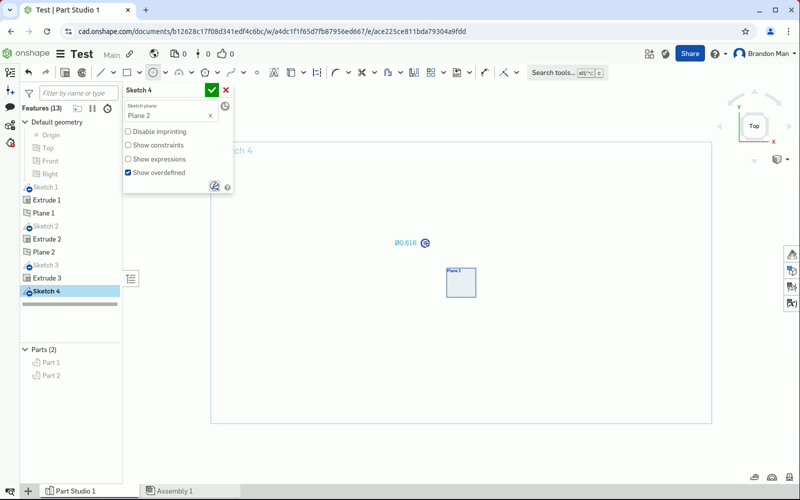
scroll(6)
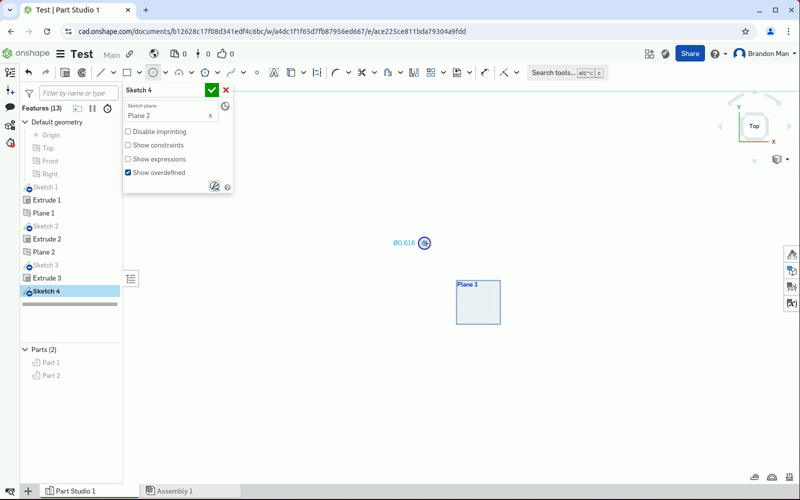
scroll(6)
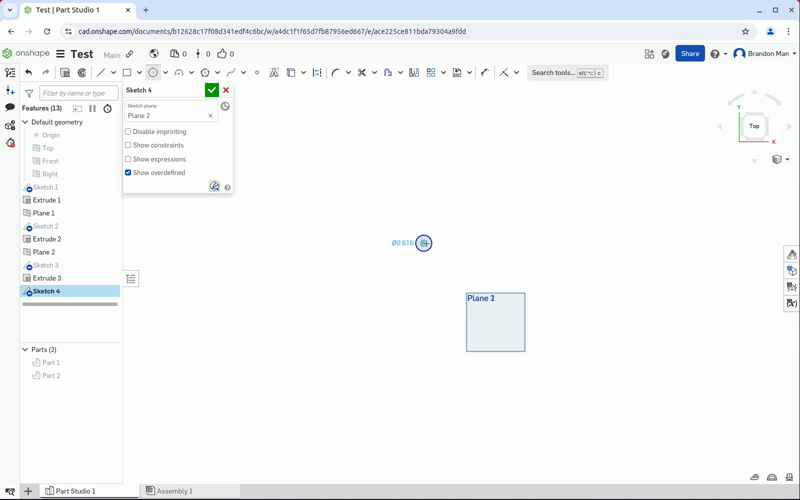
scroll(6)
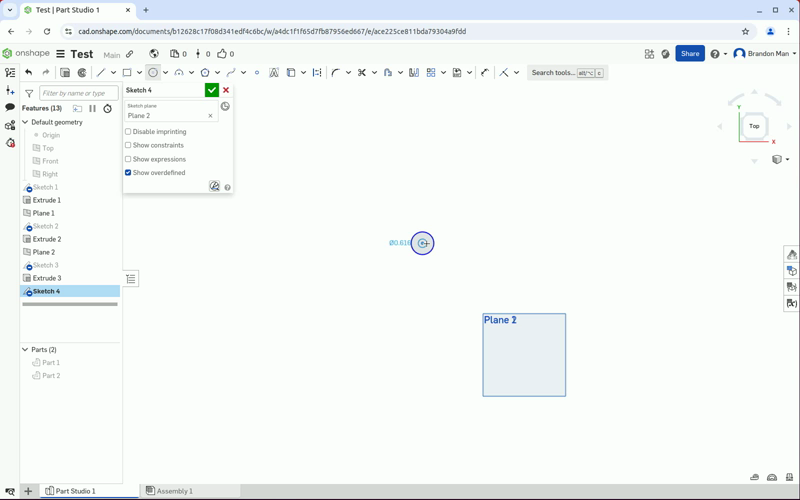
scroll(6)
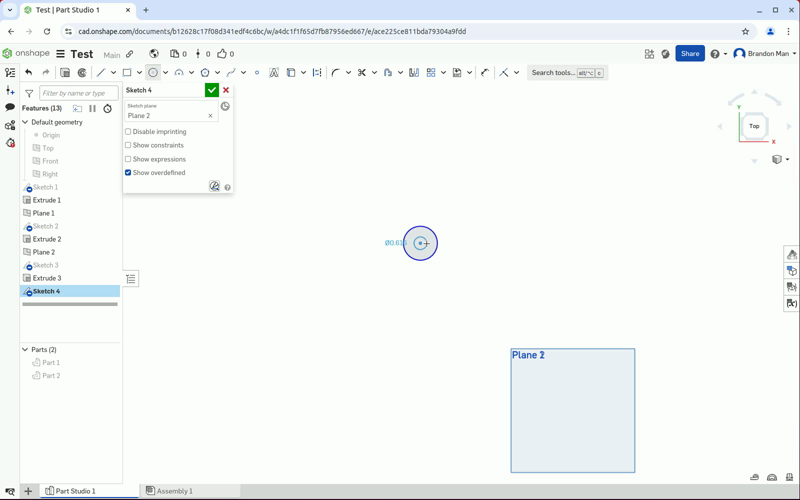
scroll(6)
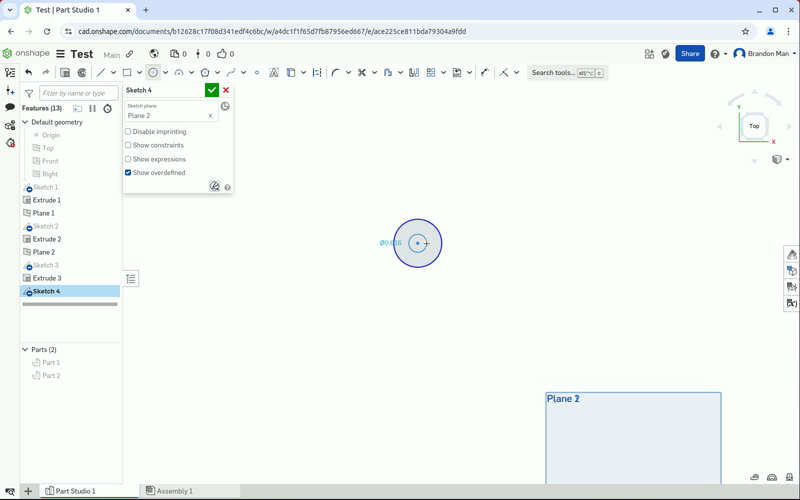
scroll(6)
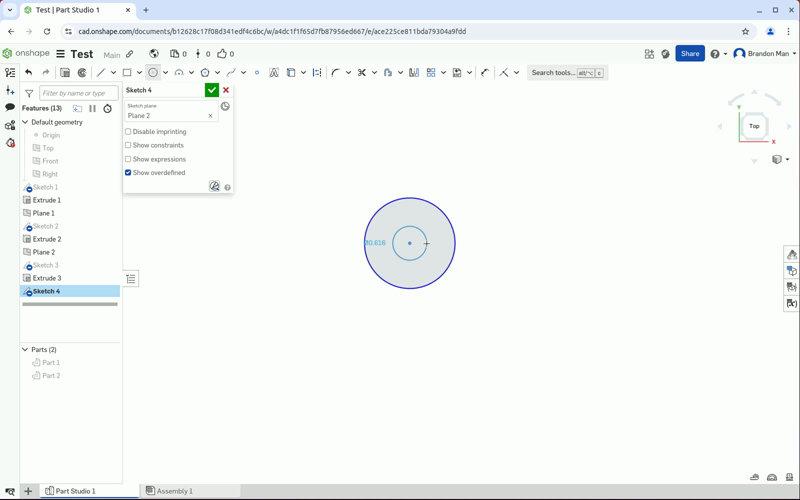
click(426, 243)
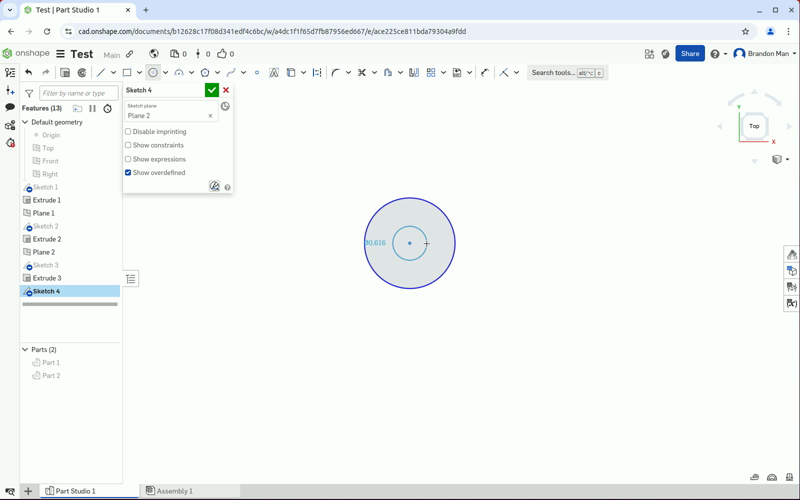
scroll(-6)
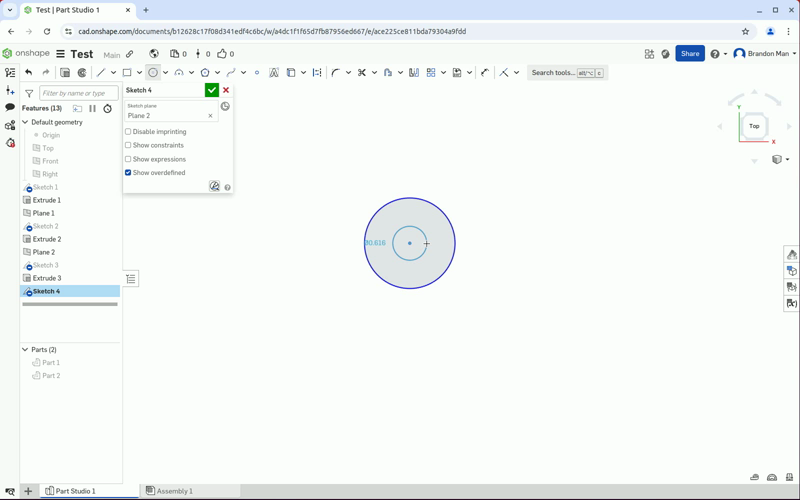
scroll(-6)
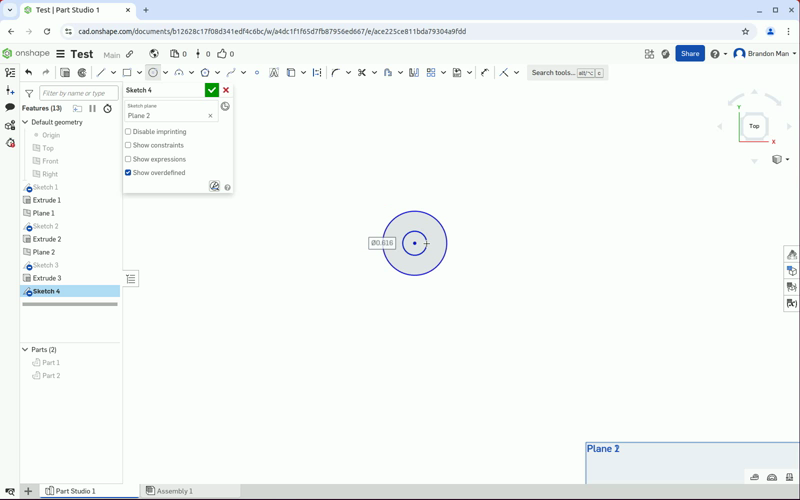
scroll(-6)
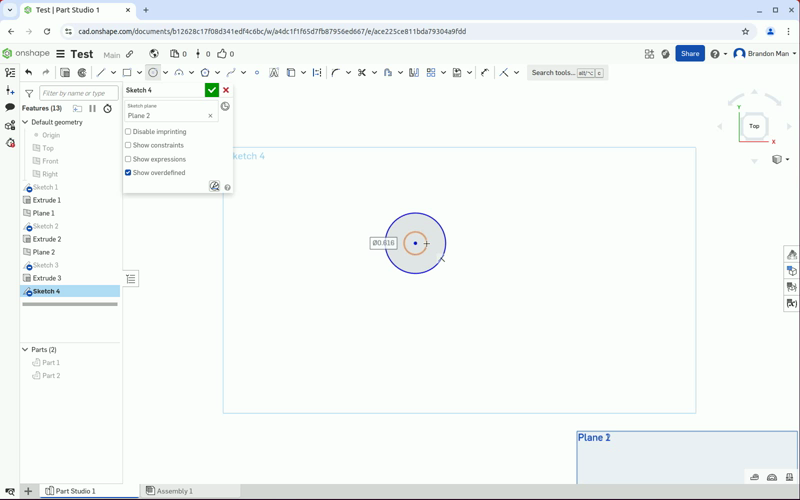
scroll(-6)
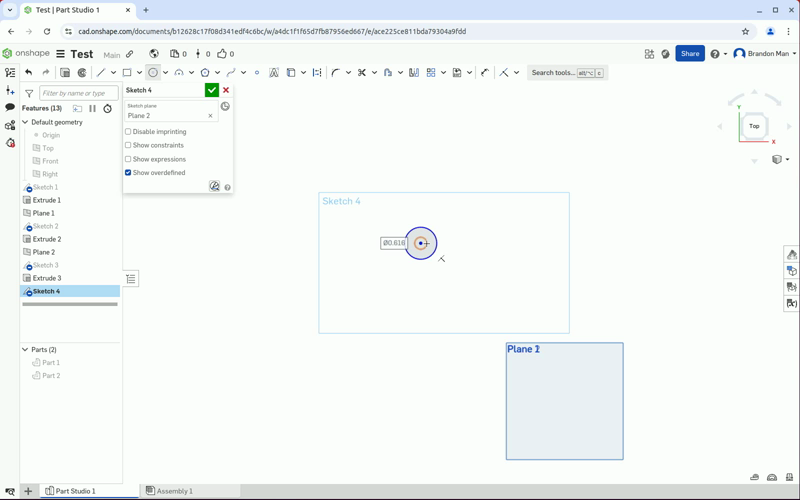
scroll(-6)
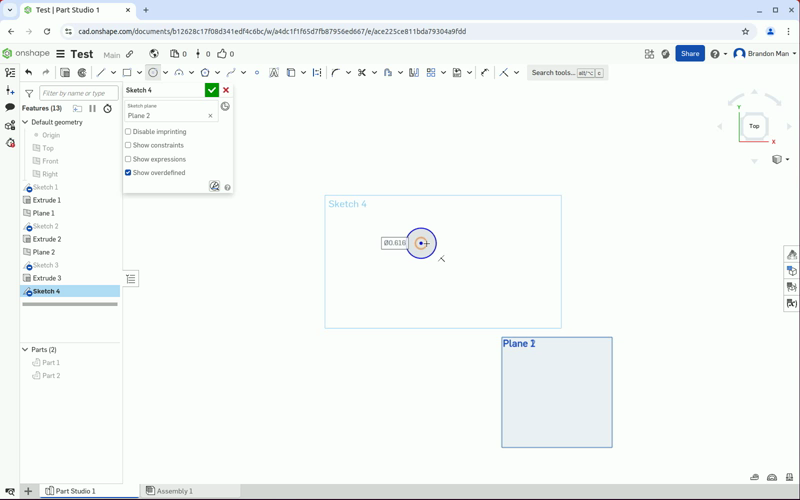
scroll(-6)
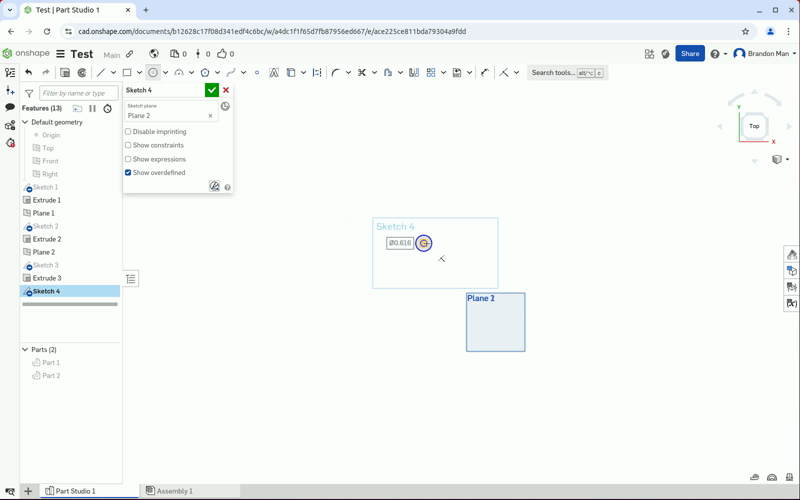
scroll(-6)
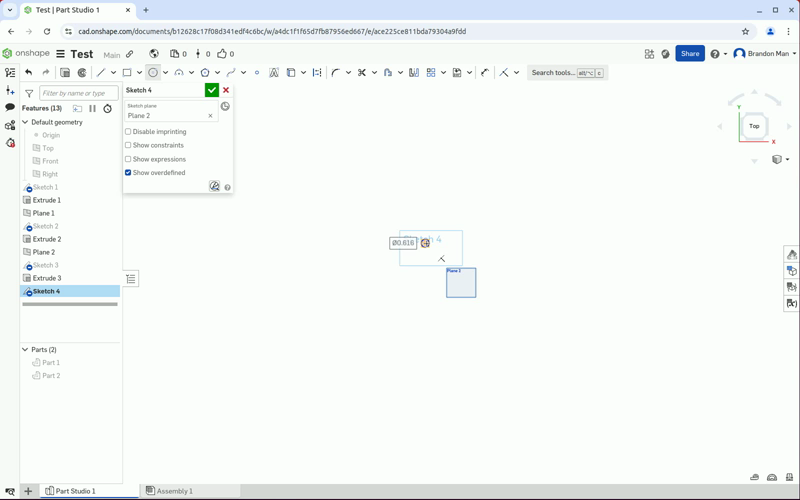
key(esc)
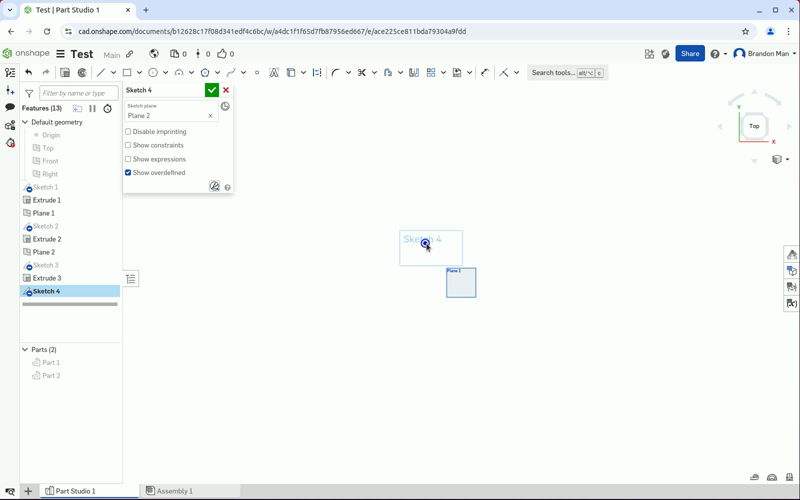
mouse_move(422, 243)
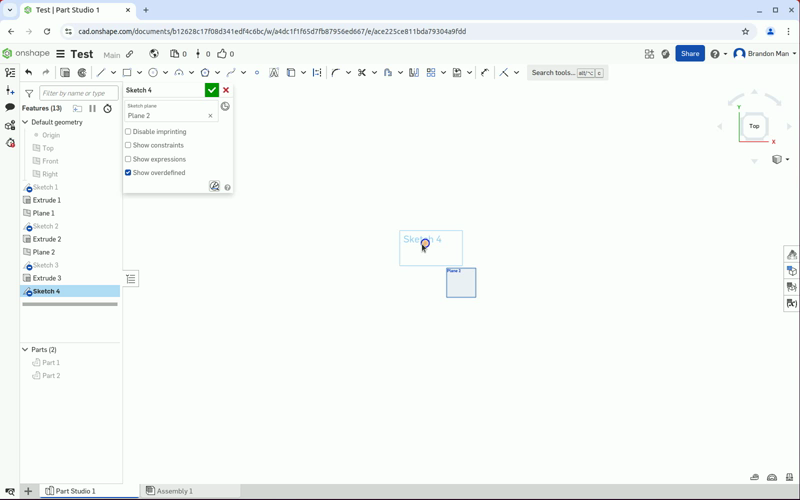
scroll(6)
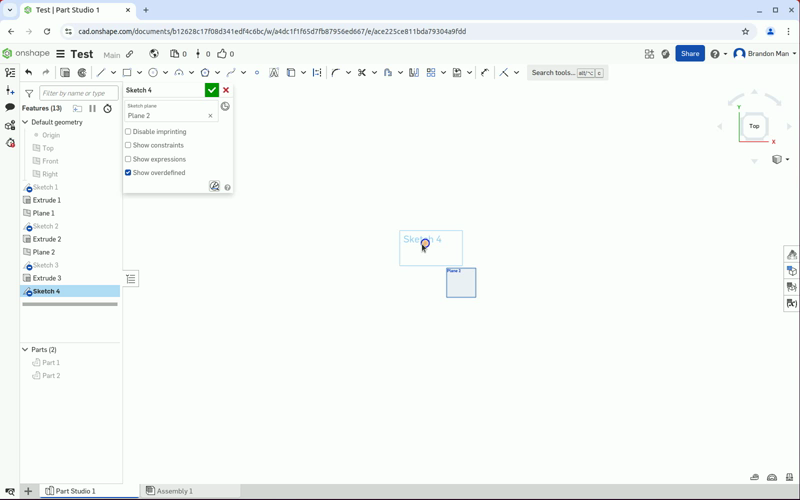
scroll(6)
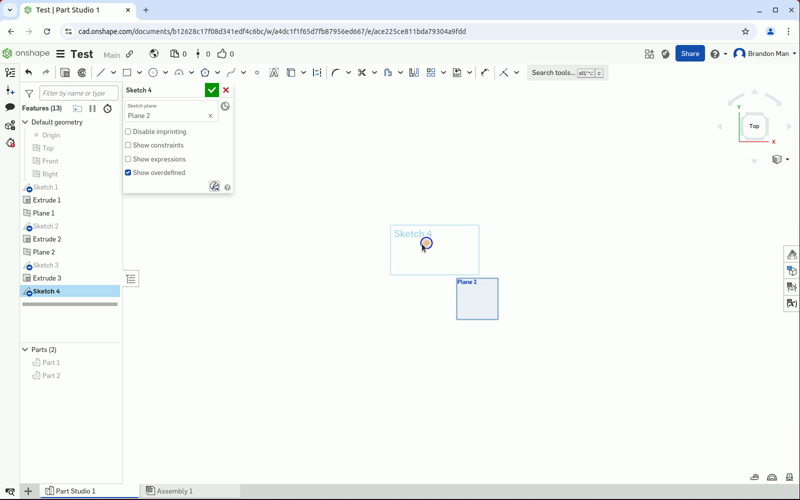
scroll(6)
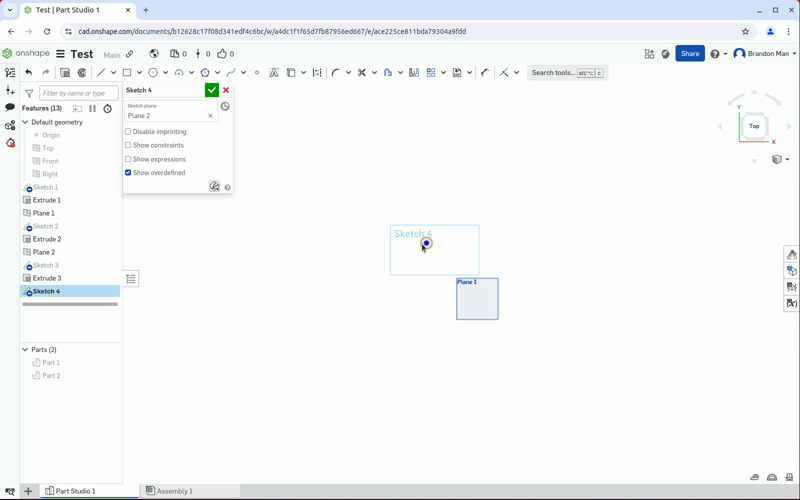
scroll(6)
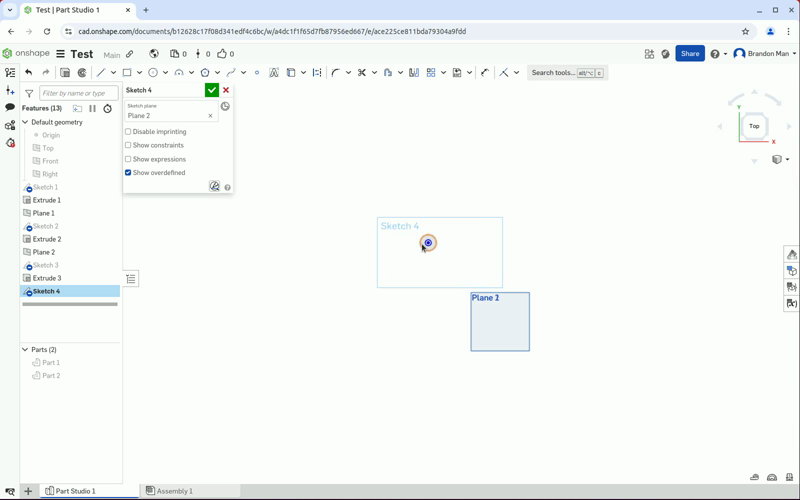
scroll(6)
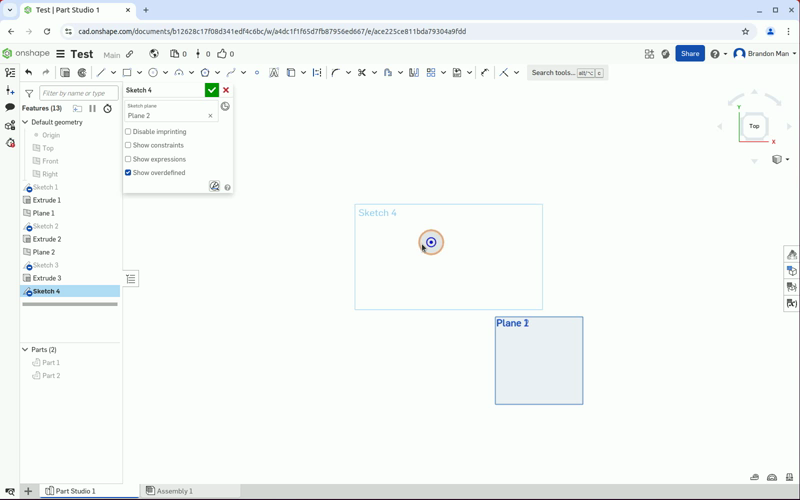
scroll(6)
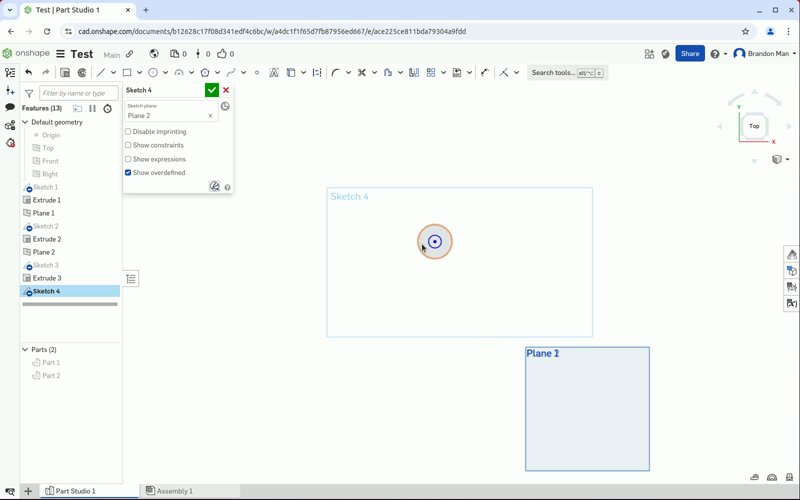
scroll(6)
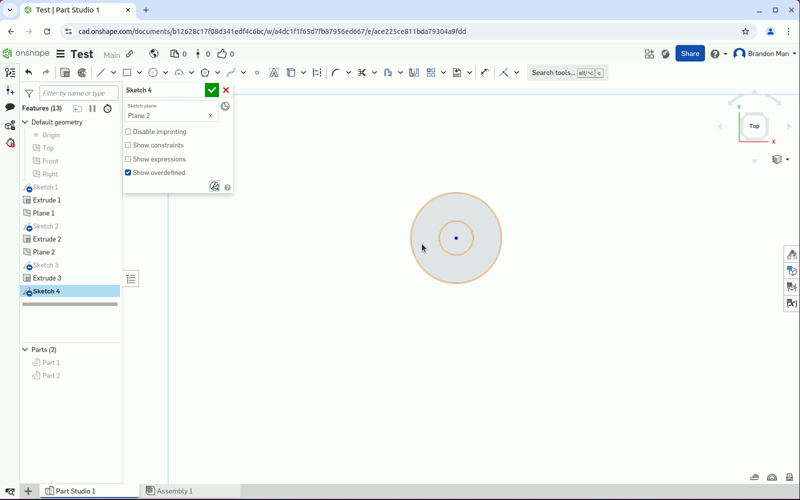
click(422, 243)
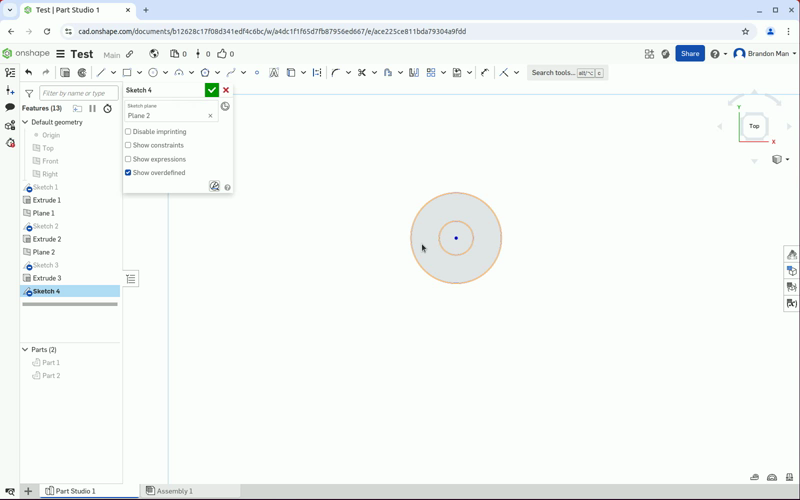
scroll(-6)
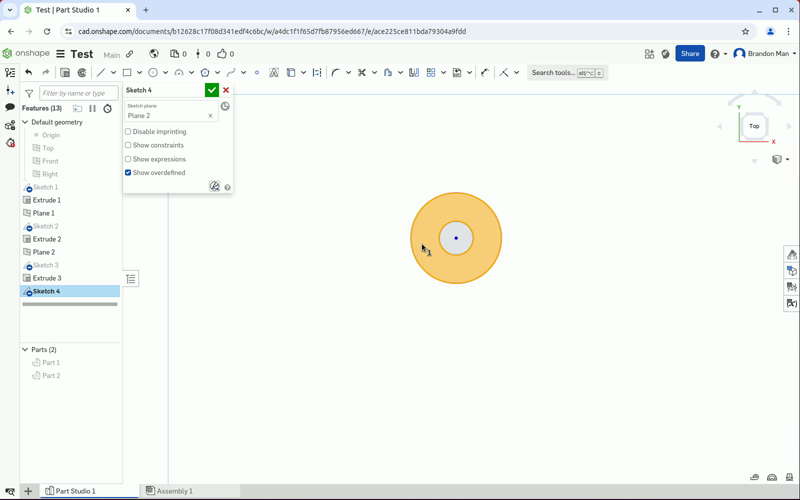
scroll(-6)
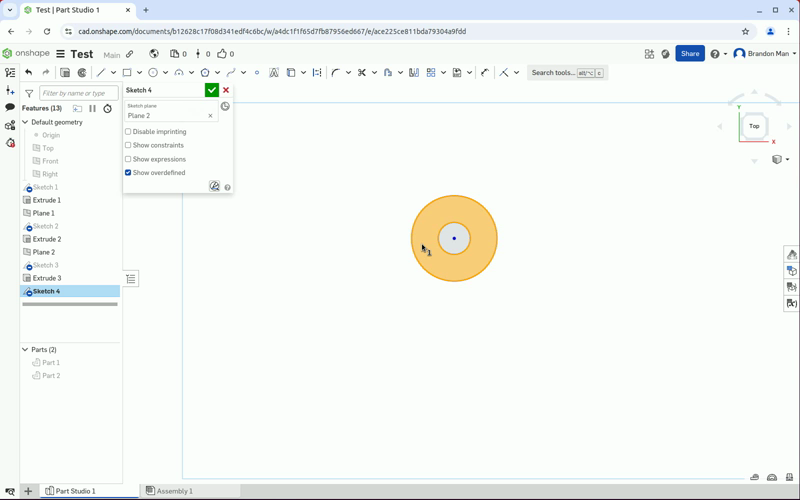
scroll(-6)
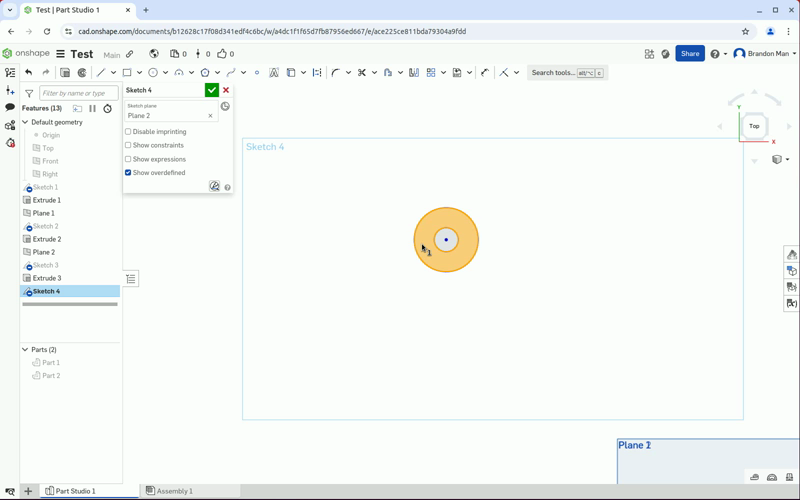
scroll(-6)
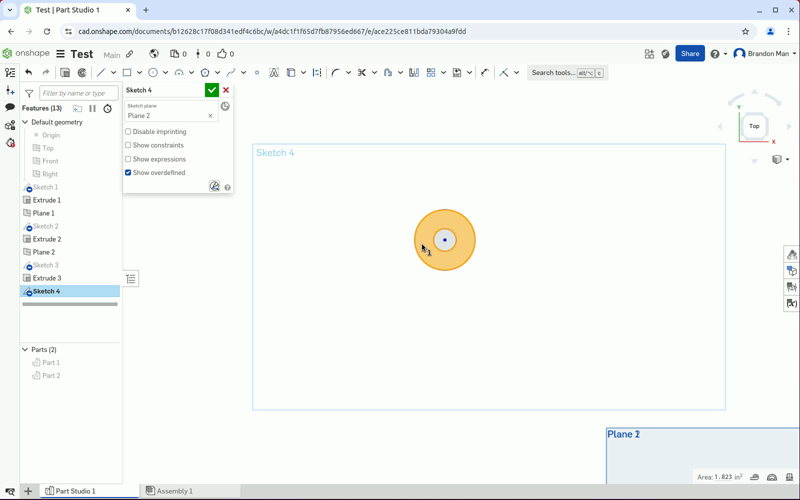
scroll(-6)
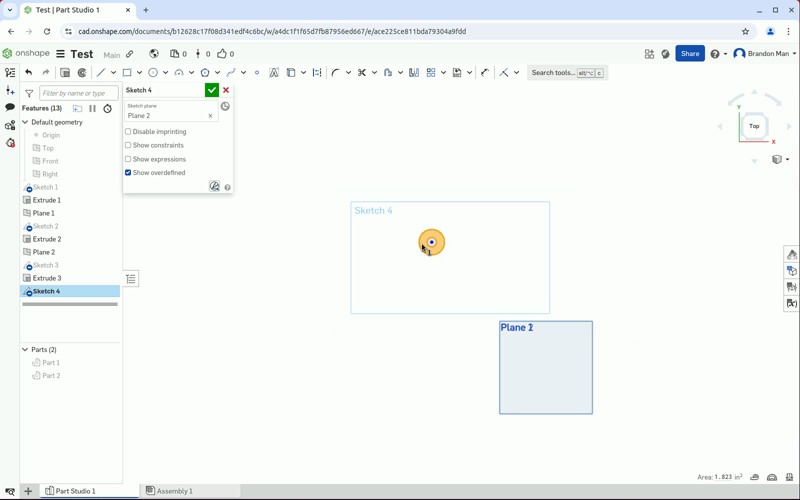
scroll(-6)
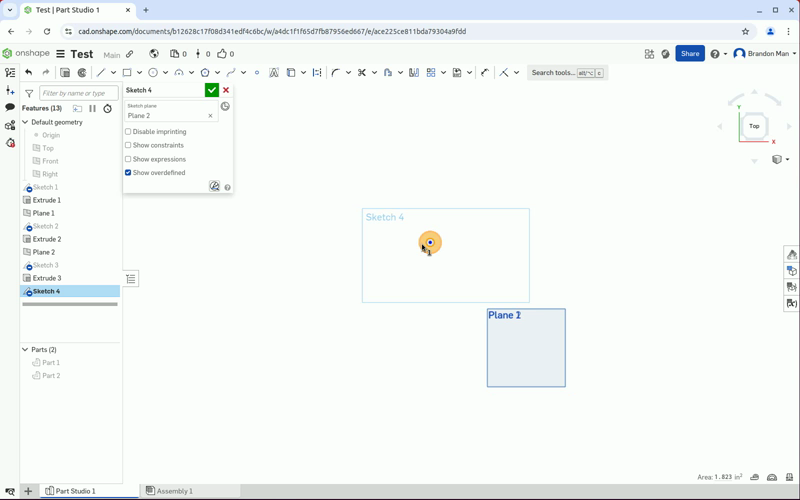
scroll(-6)
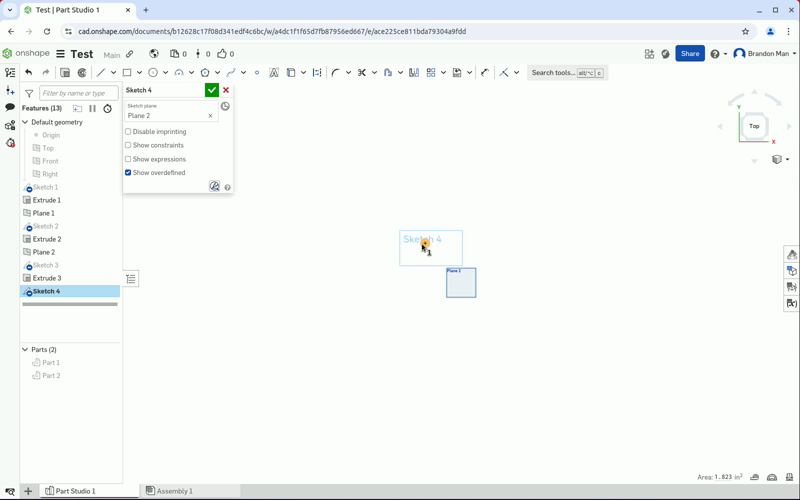
mouse_move(73, 352)
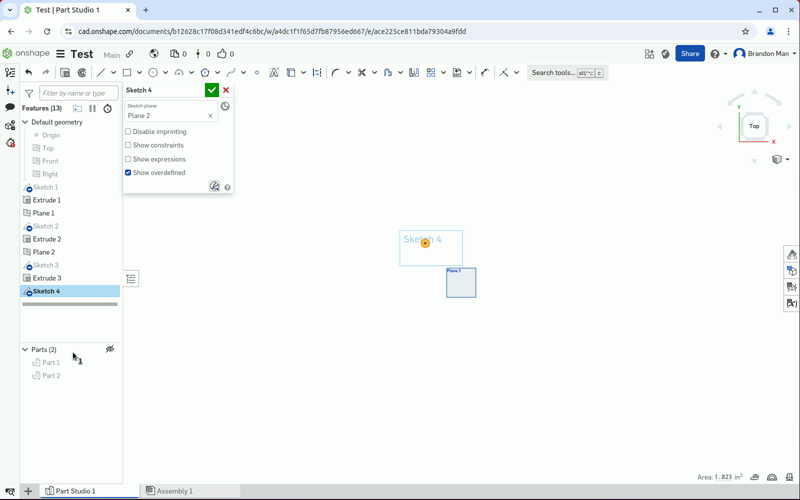
key(shift+y)
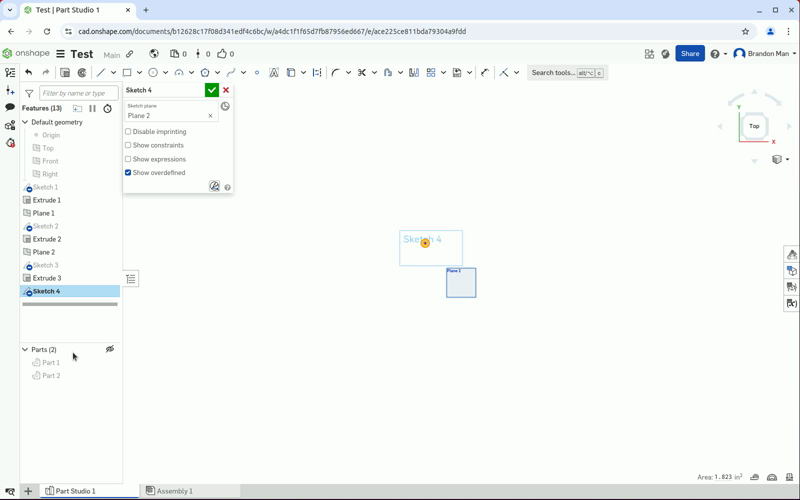
key(shift+e)
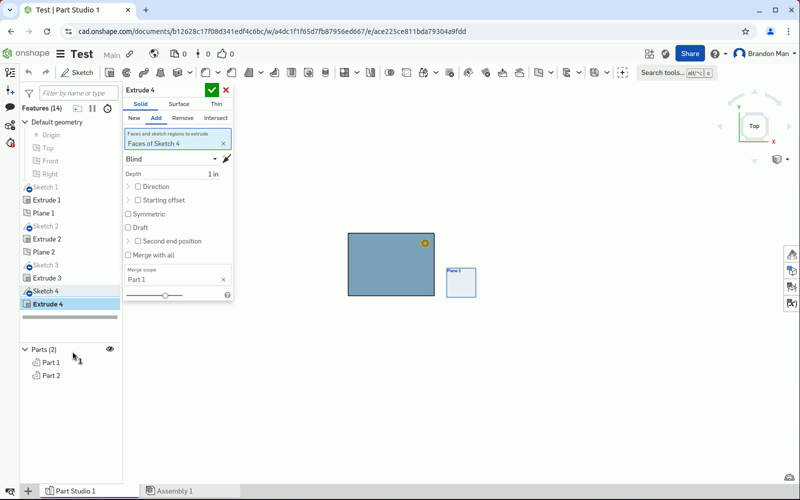
mouse_move(143, 106)
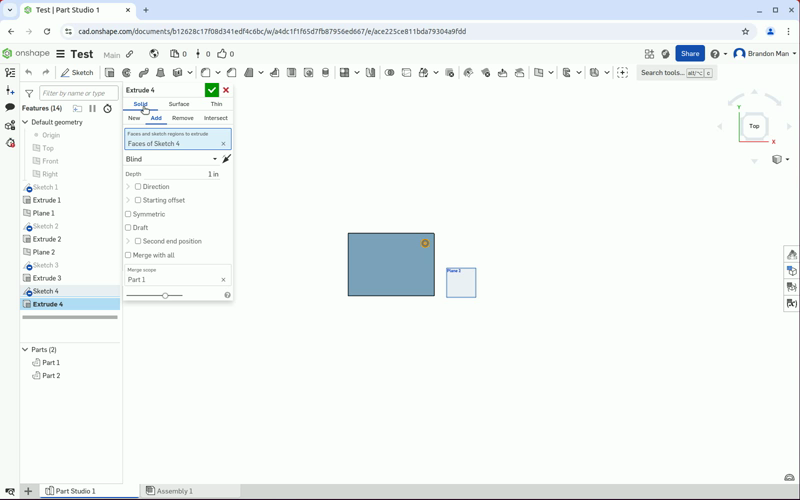
click(143, 106)
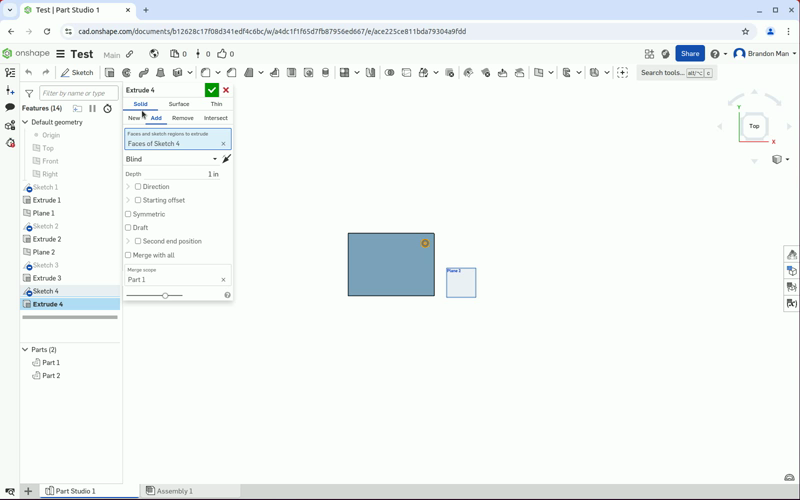
mouse_move(137, 120)
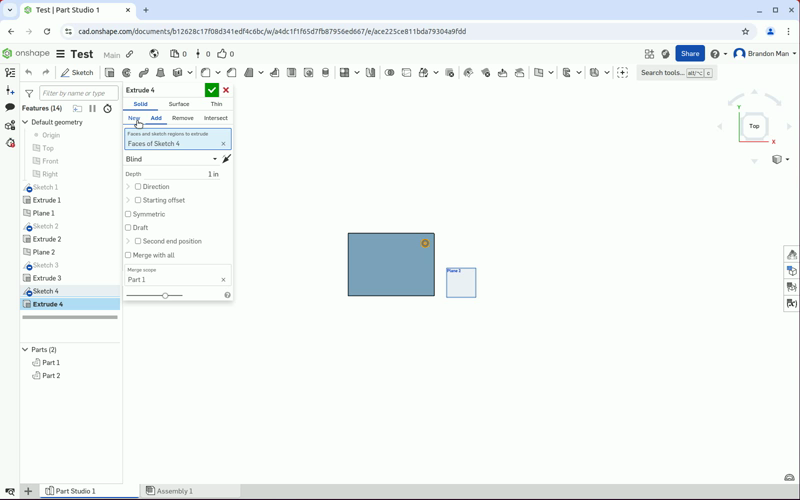
click(137, 120)
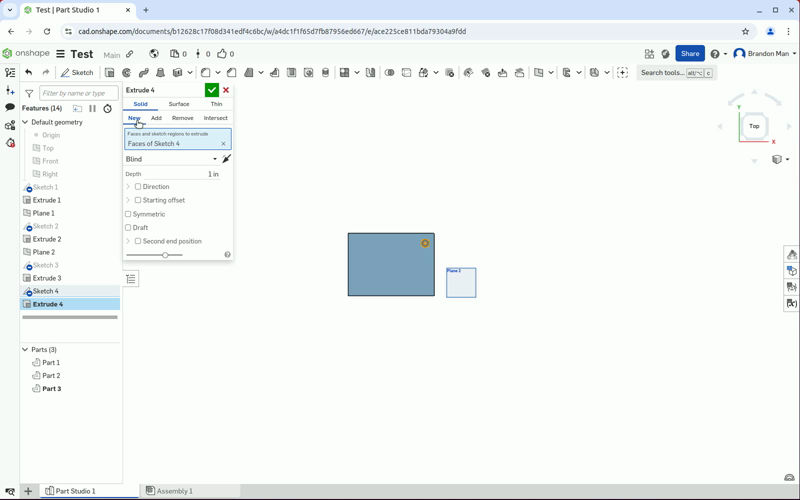
key(tab, 4)
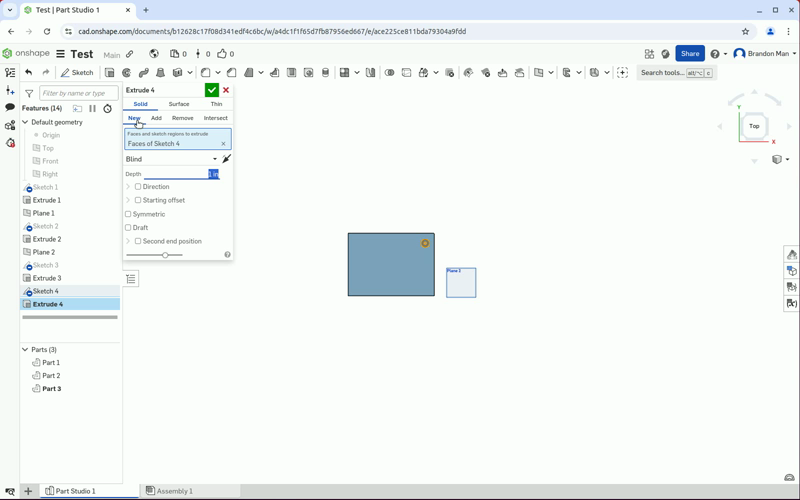
text(4.092)
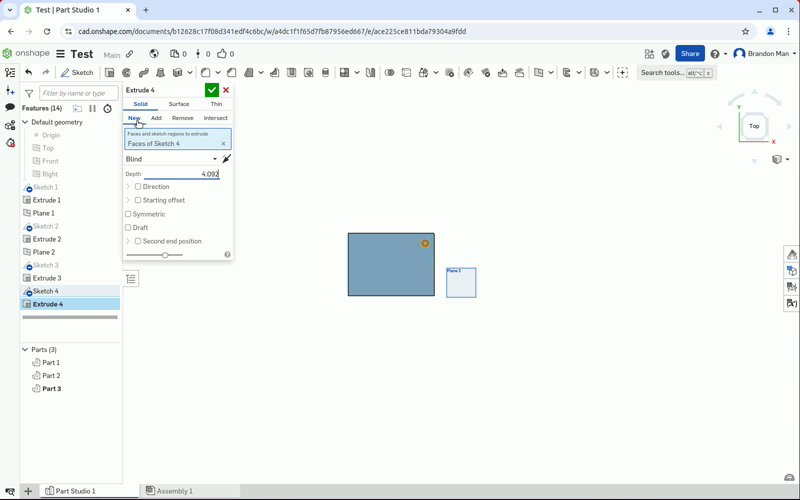
key(enter)
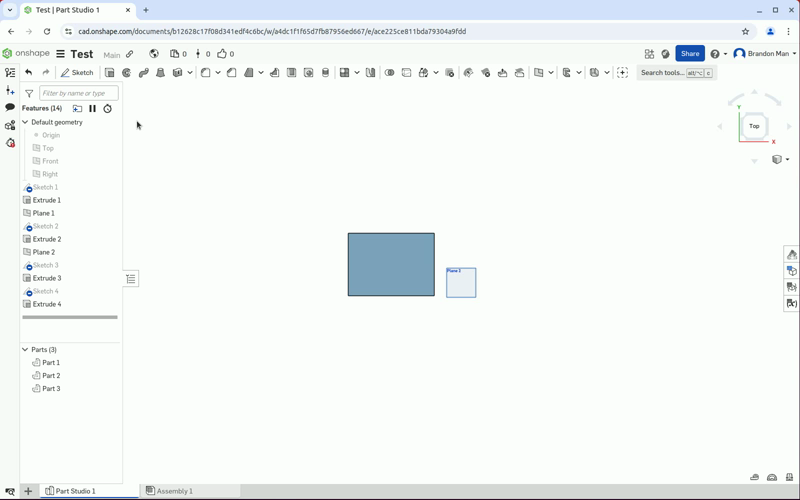
key(shift+h)
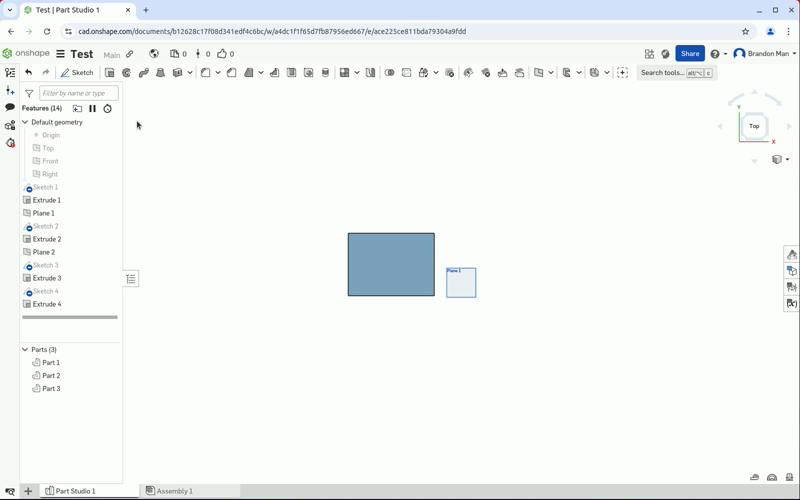
key(shift+h)
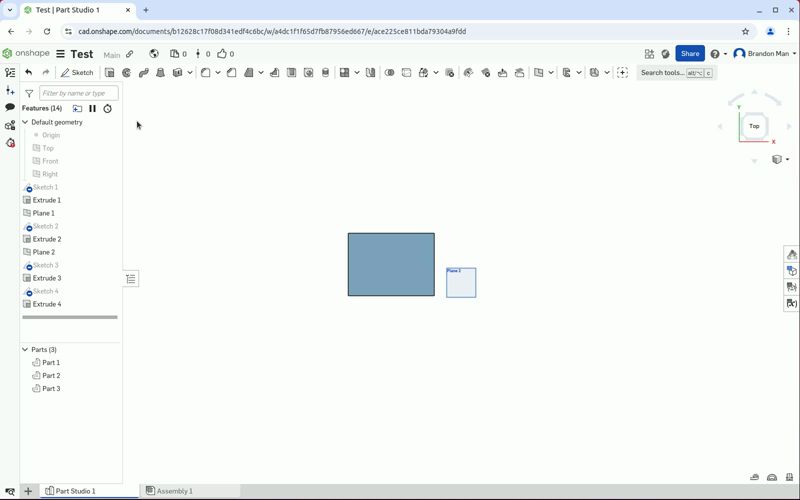
mouse_move(73, 189)
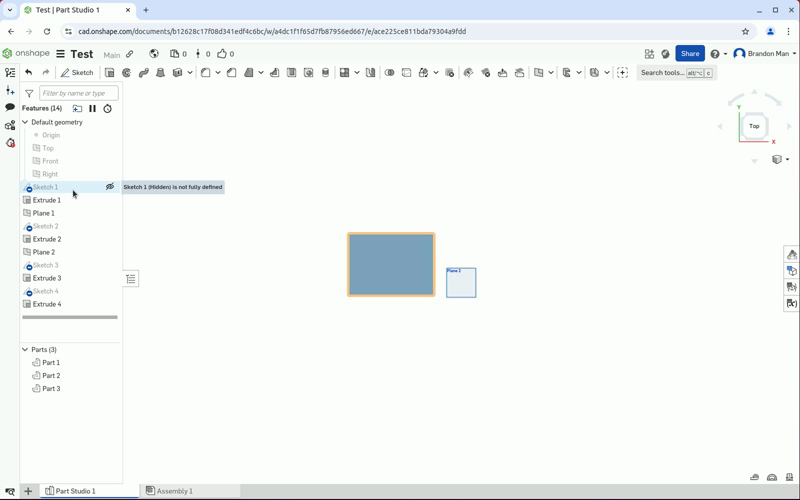
click(73, 189)
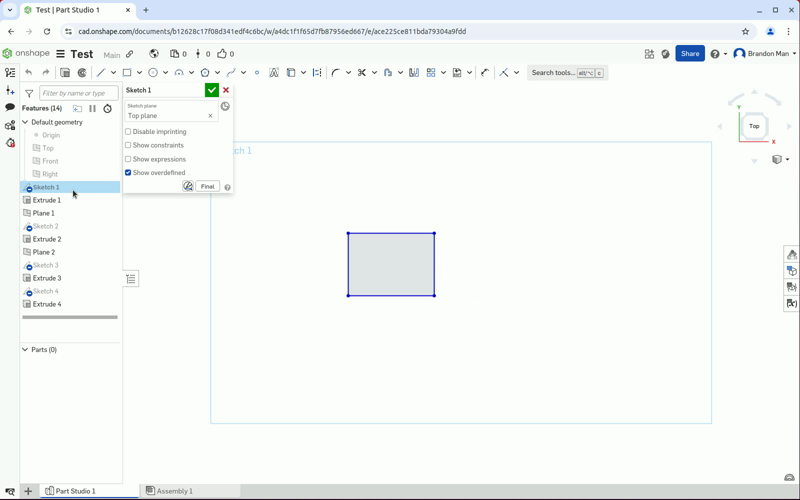
mouse_move(229, 92)
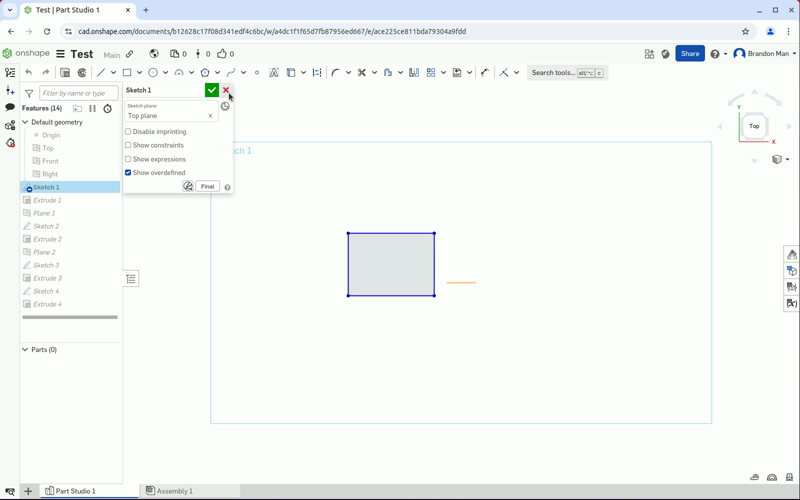
click(229, 92)
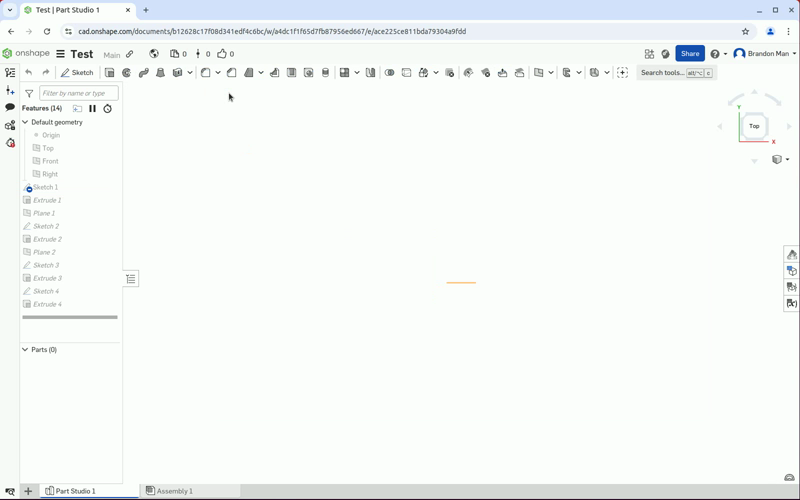
key(shift+s)
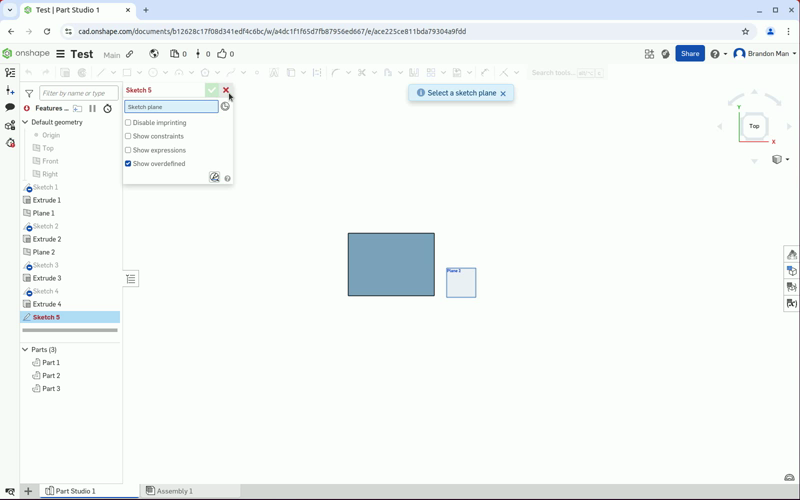
mouse_move(73, 254)
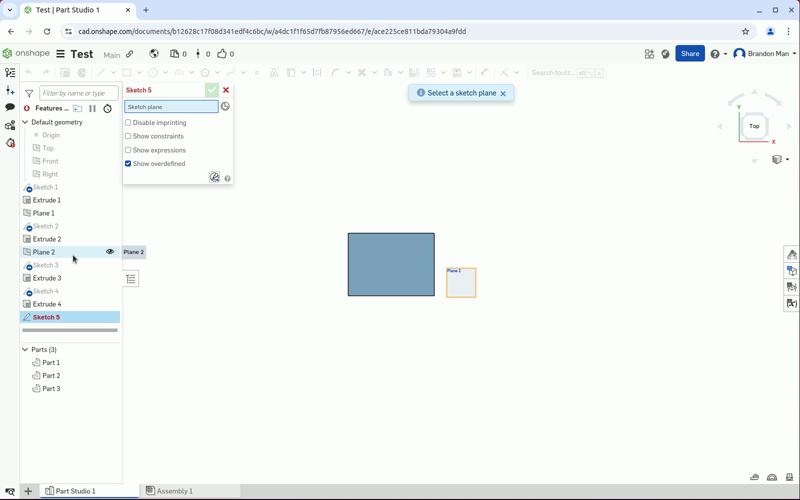
click(73, 254)
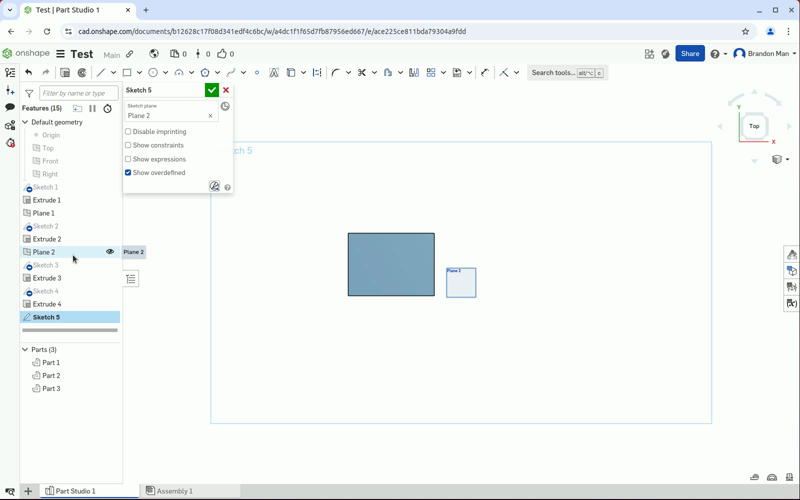
mouse_move(73, 352)
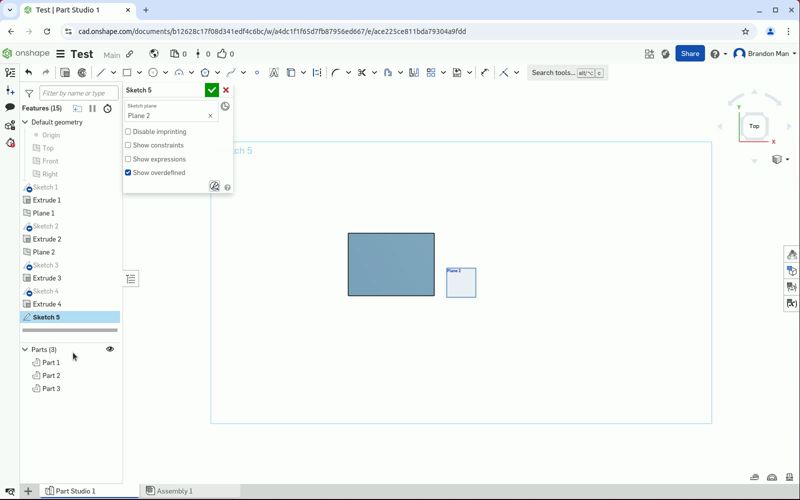
key(y)
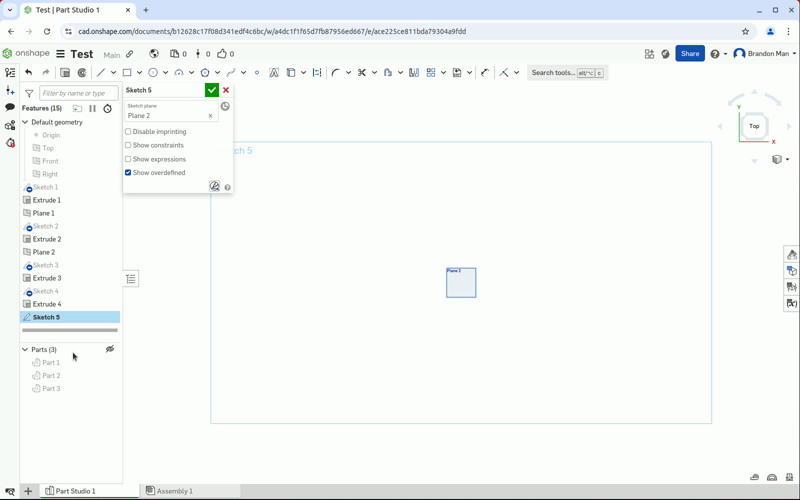
key(c)
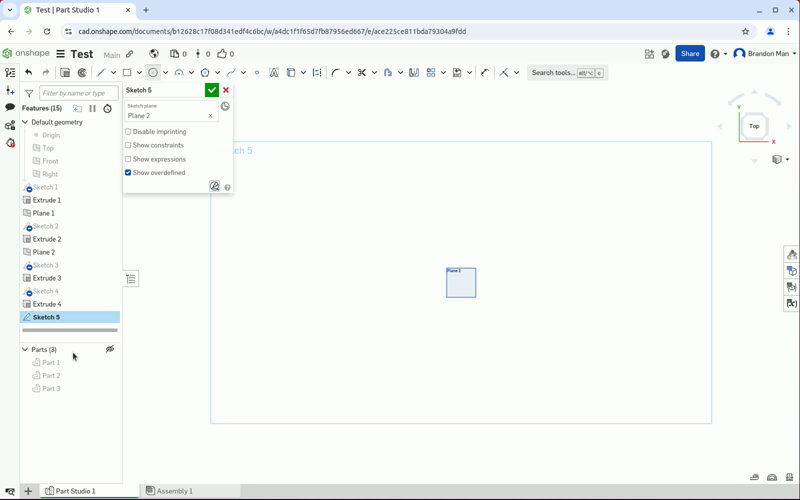
key_down(shift)
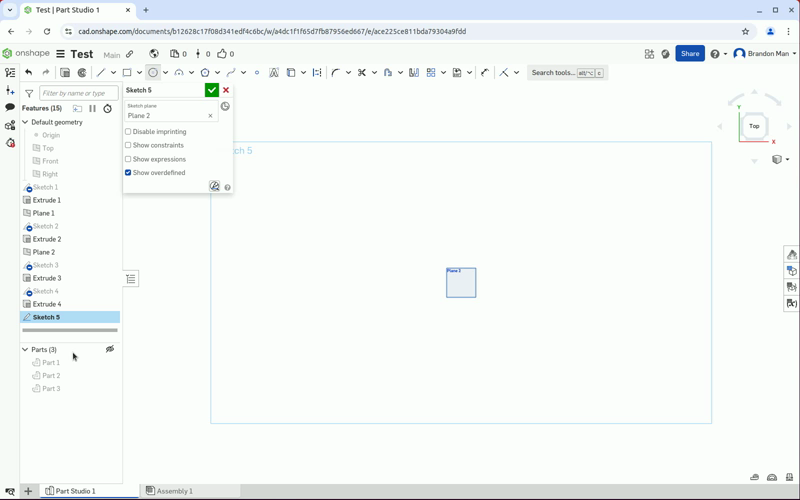
mouse_move(361, 282)
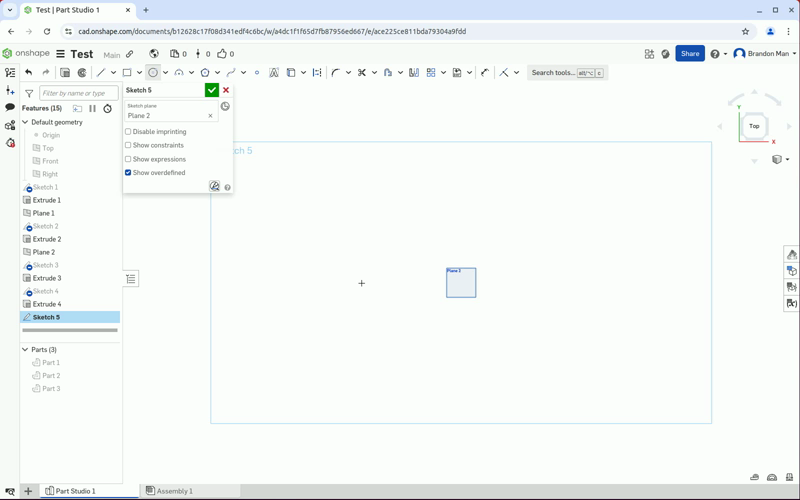
click(361, 282)
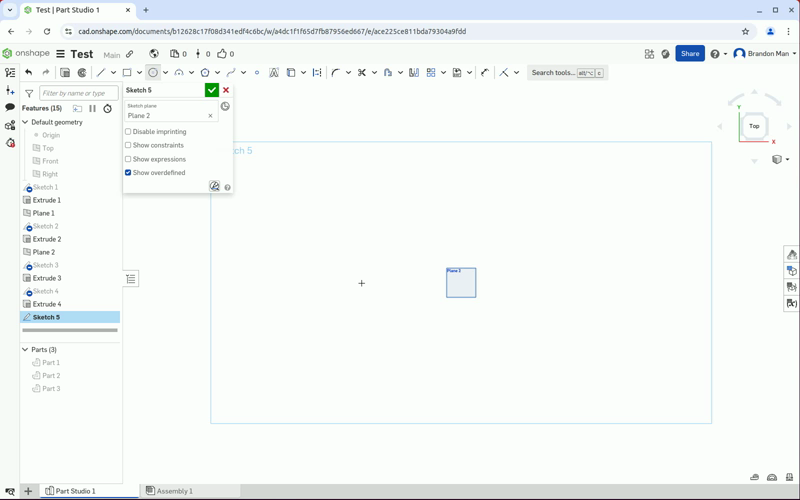
key_up(shift)
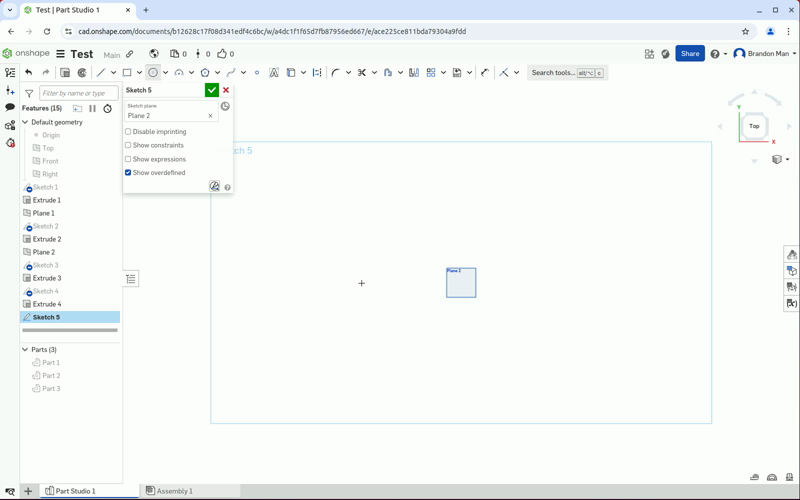
mouse_move(365, 282)
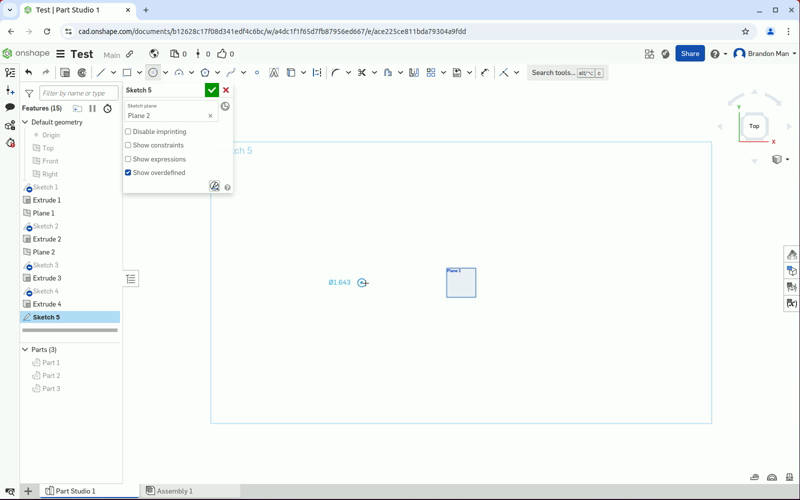
click(365, 282)
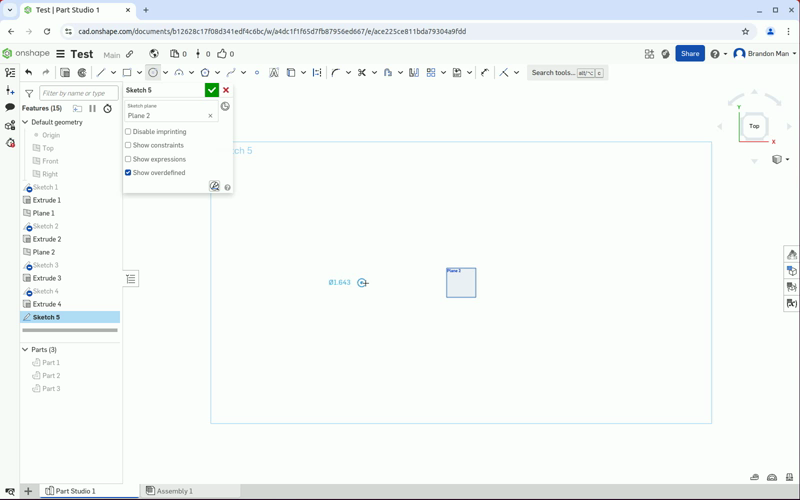
key(esc)
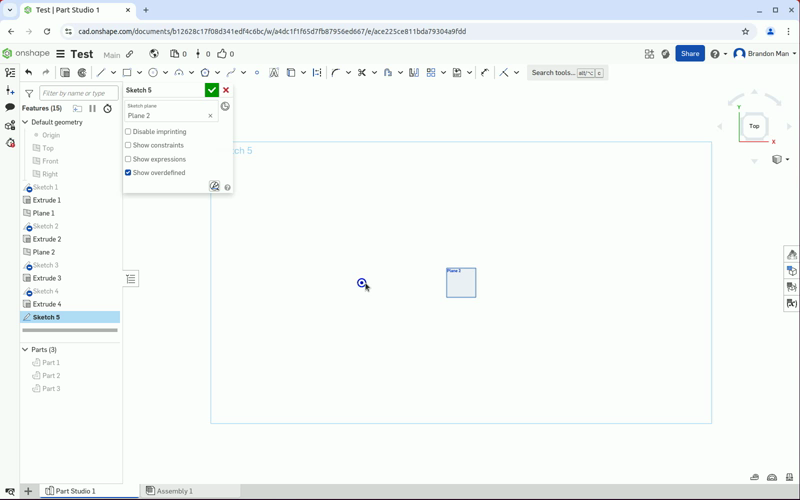
key(c)
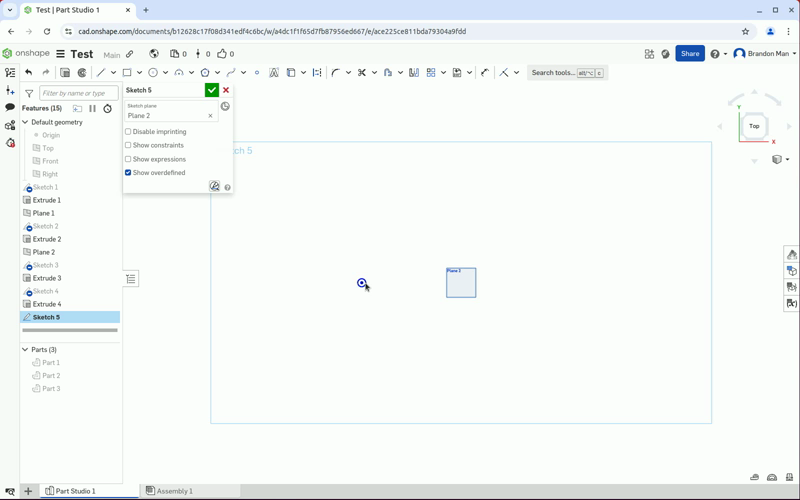
key_down(shift)
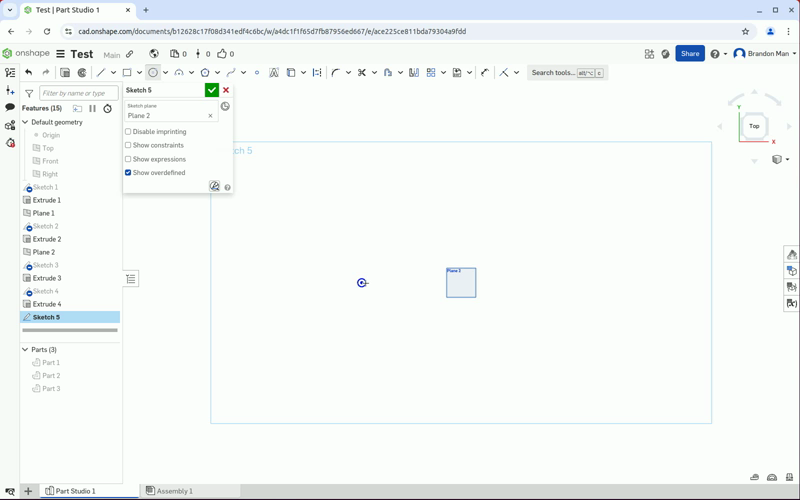
mouse_move(361, 282)
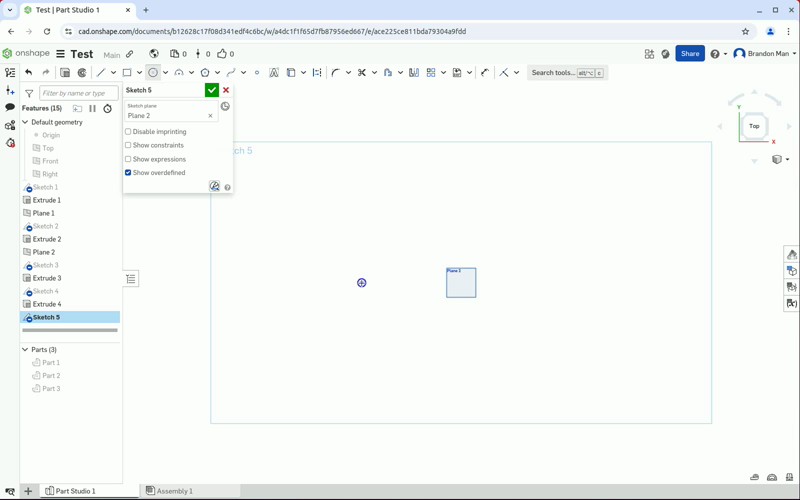
scroll(6)
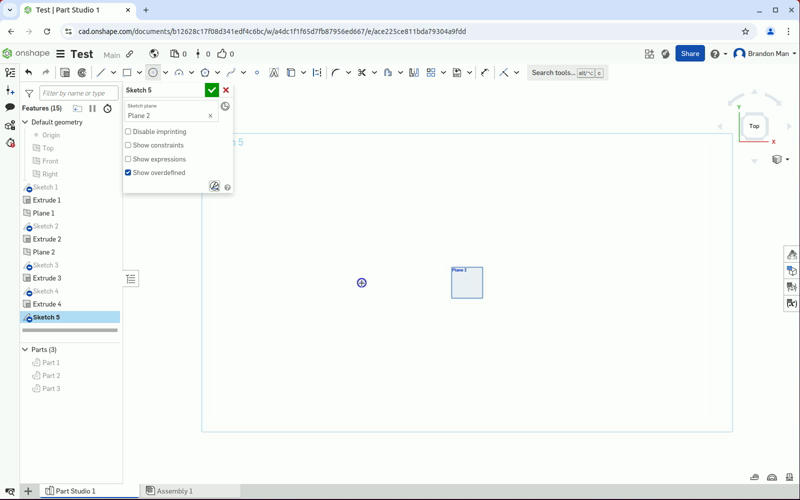
scroll(6)
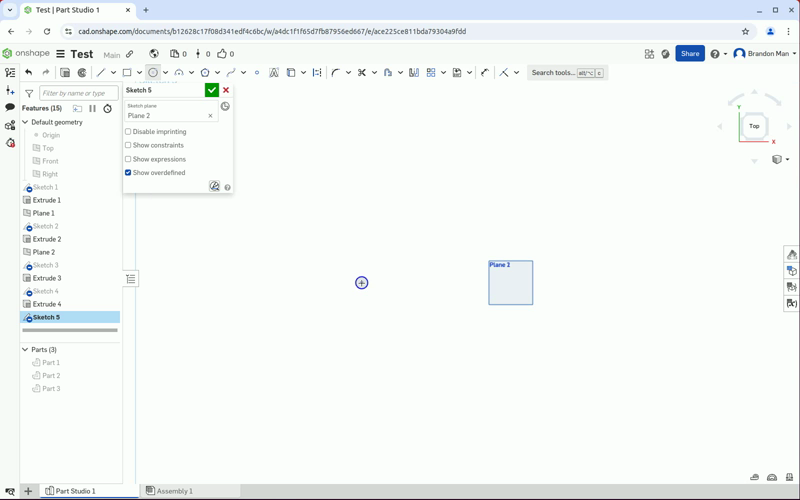
scroll(6)
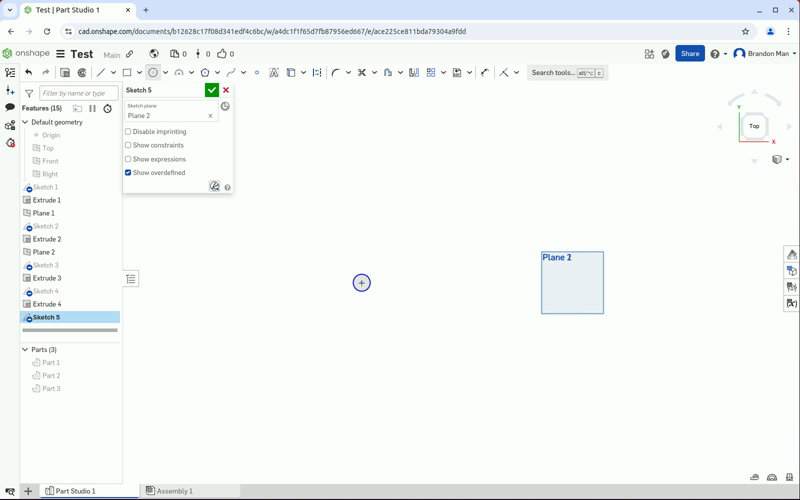
scroll(6)
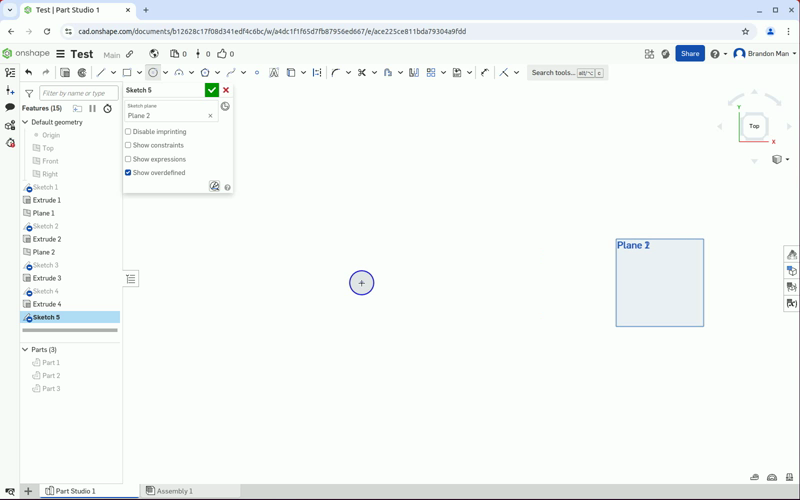
scroll(6)
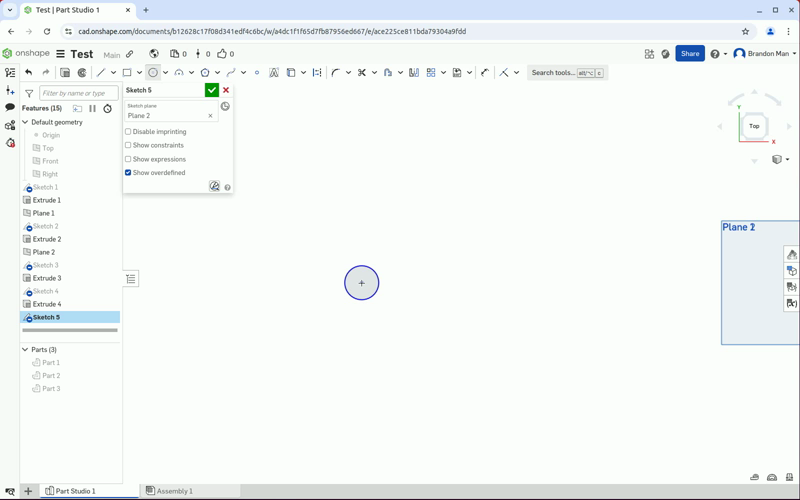
scroll(6)
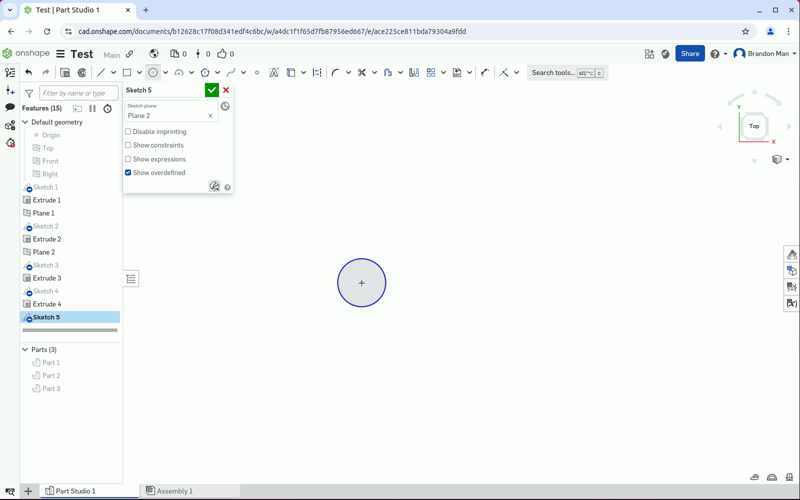
scroll(6)
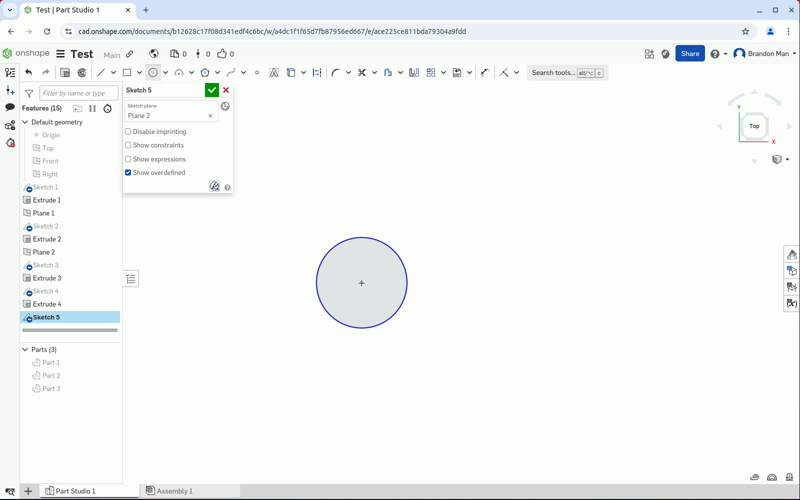
click(361, 282)
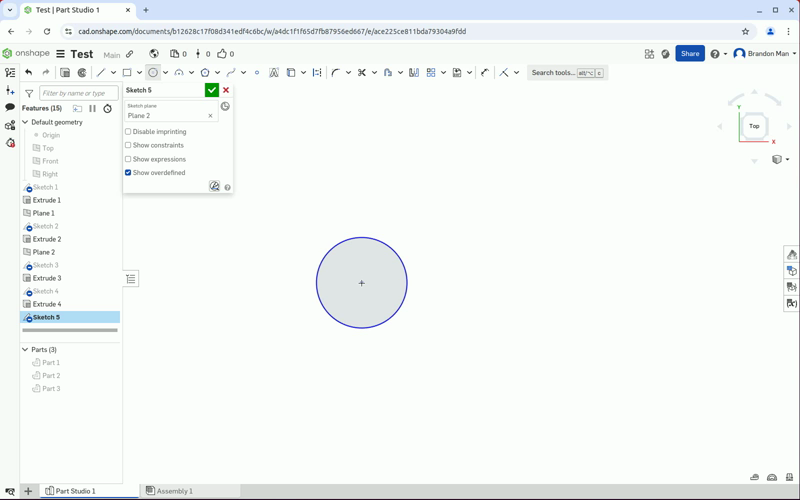
scroll(-6)
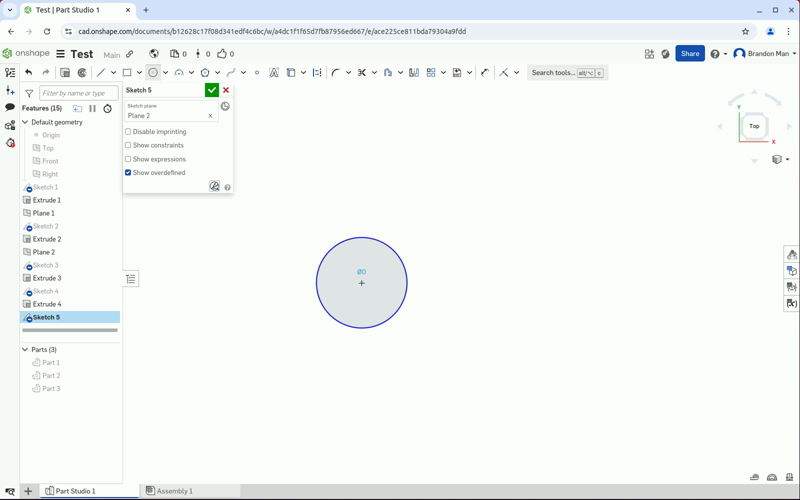
scroll(-6)
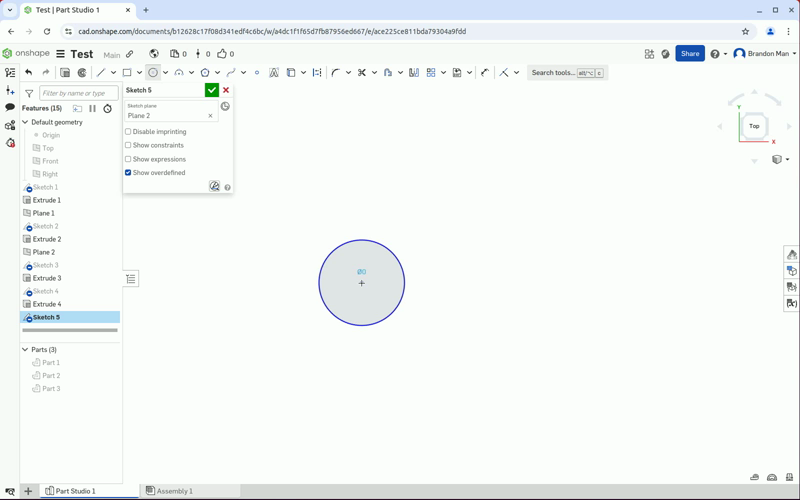
scroll(-6)
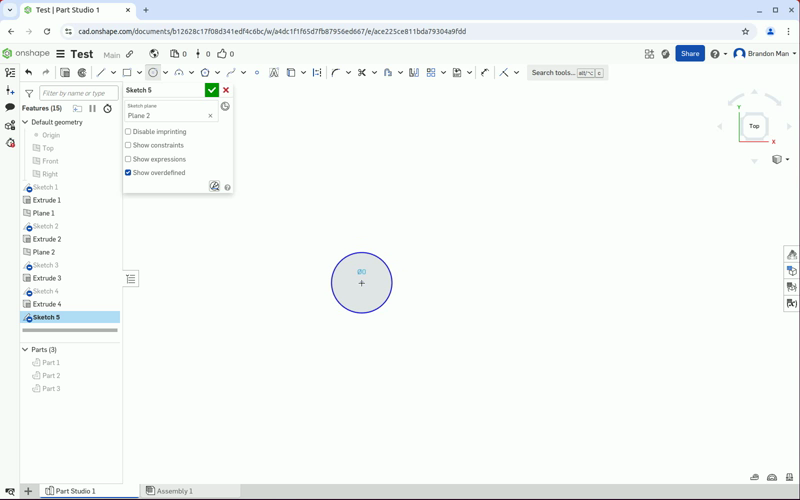
scroll(-6)
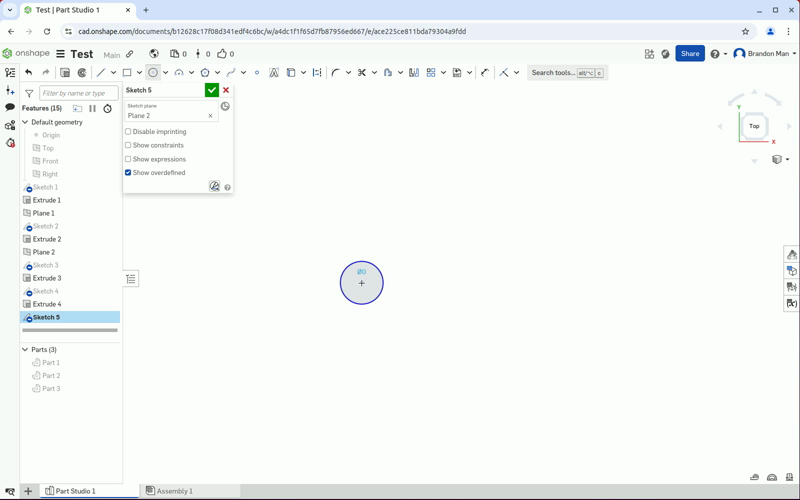
scroll(-6)
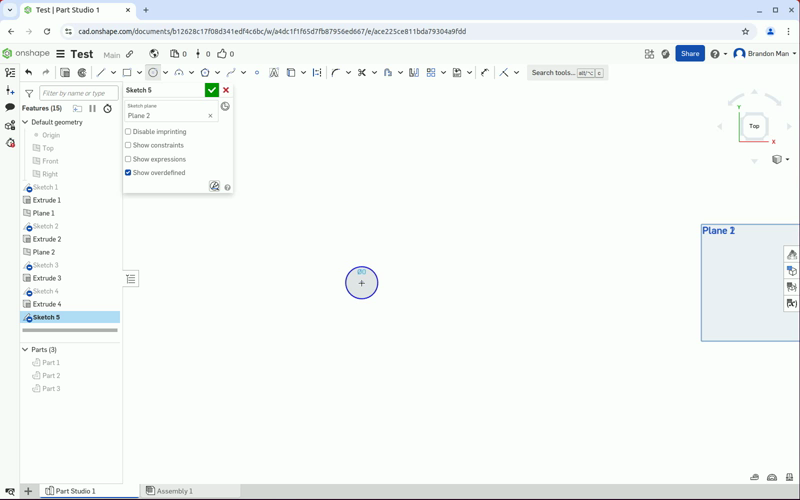
scroll(-6)
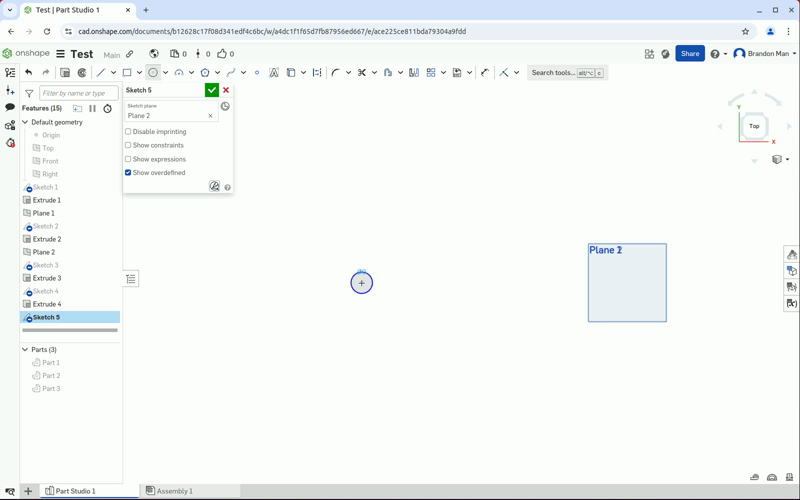
scroll(-6)
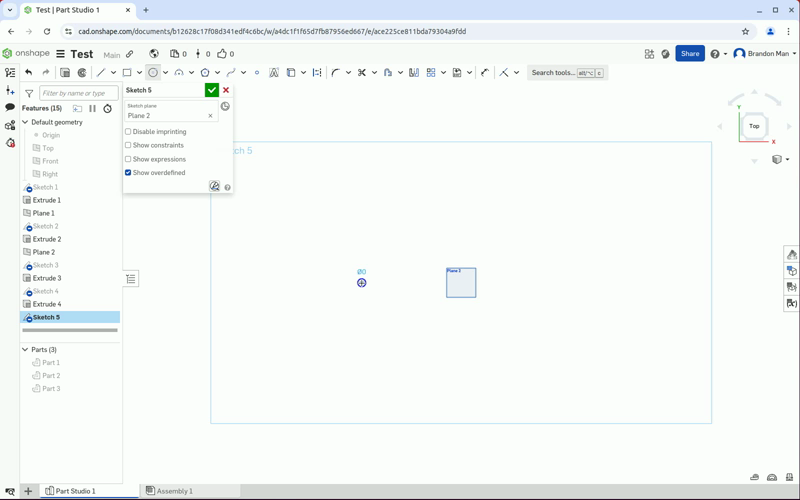
key_up(shift)
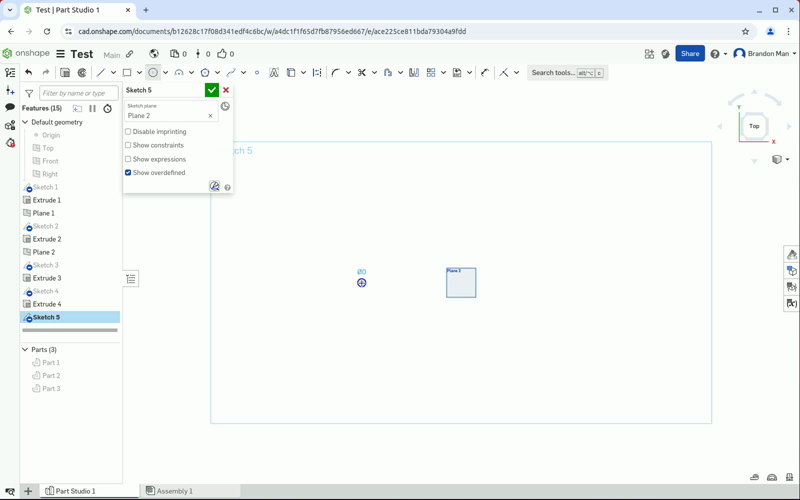
mouse_move(363, 282)
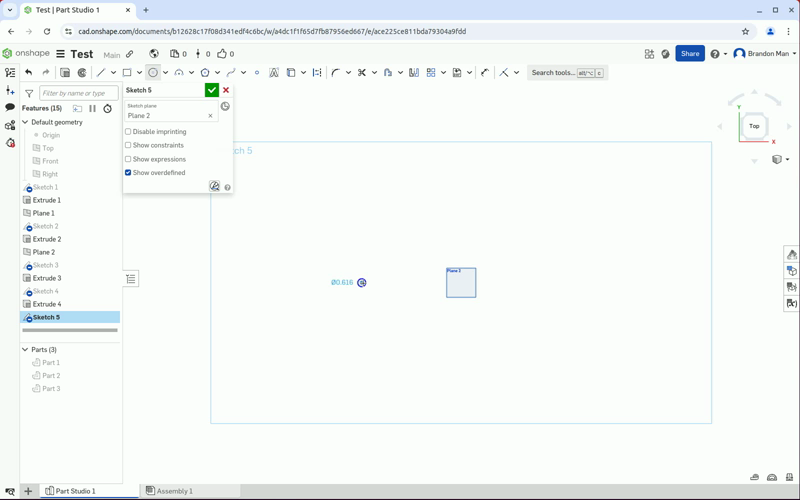
scroll(6)
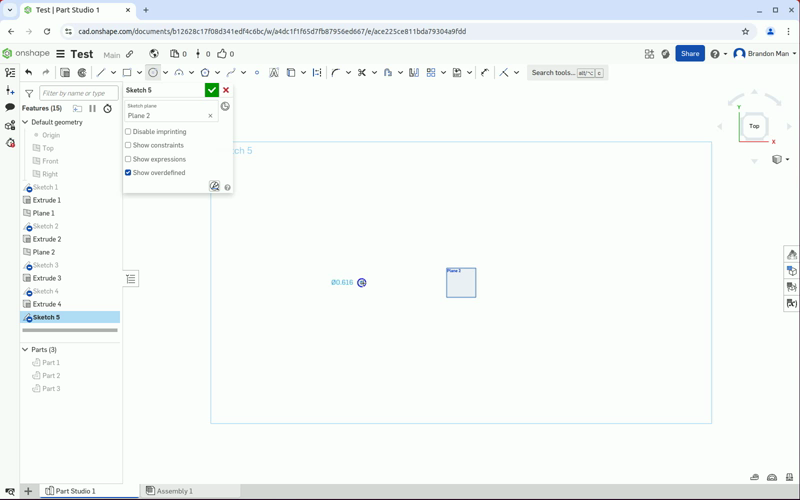
scroll(6)
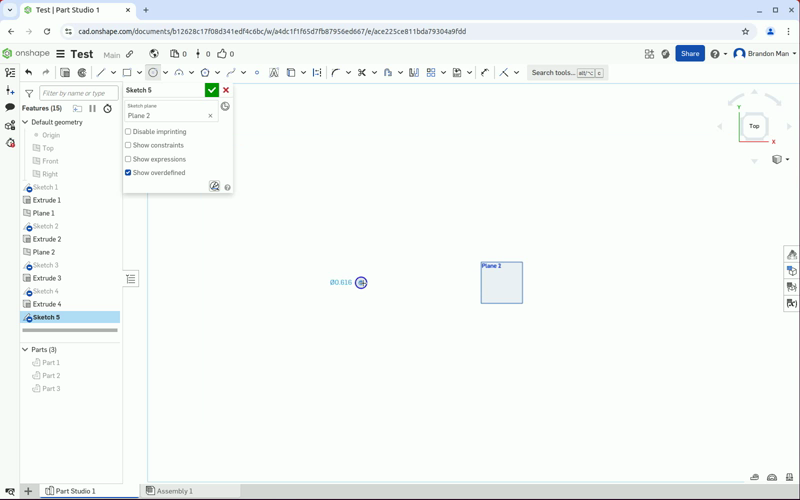
scroll(6)
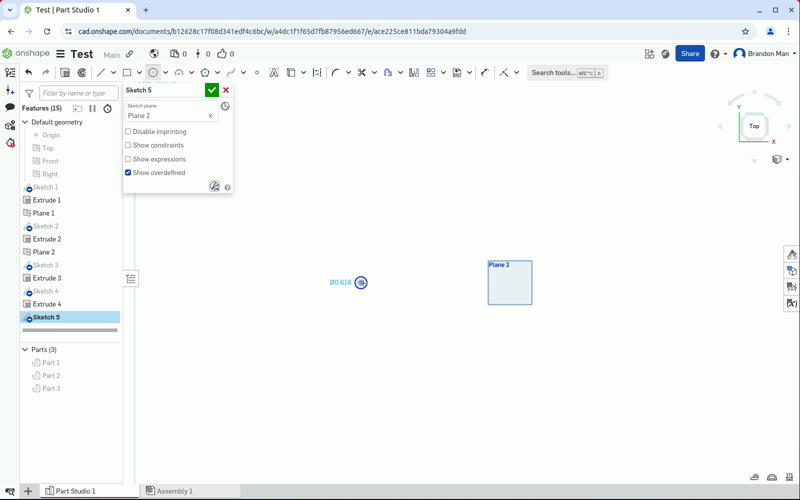
scroll(6)
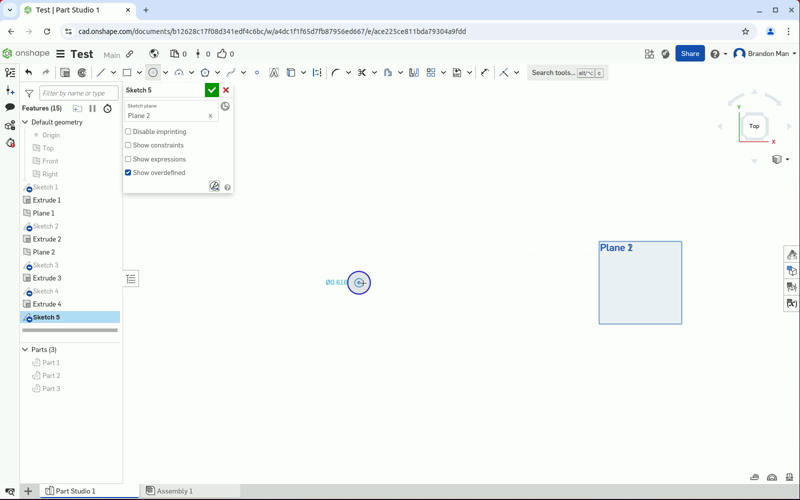
scroll(6)
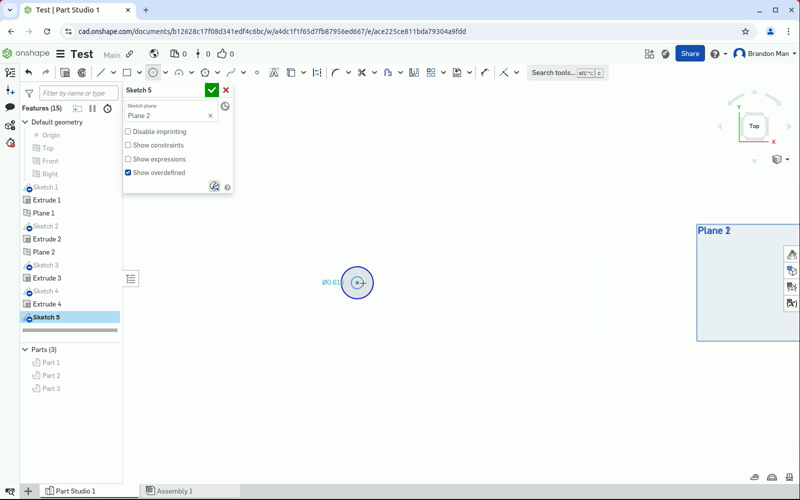
scroll(6)
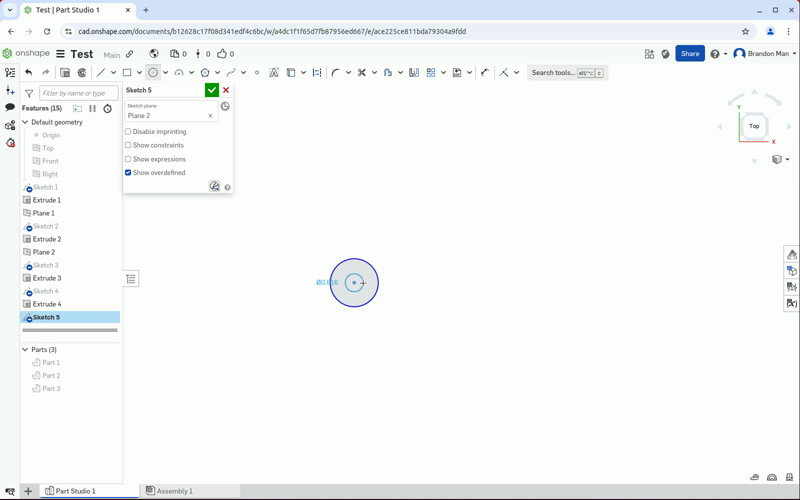
scroll(6)
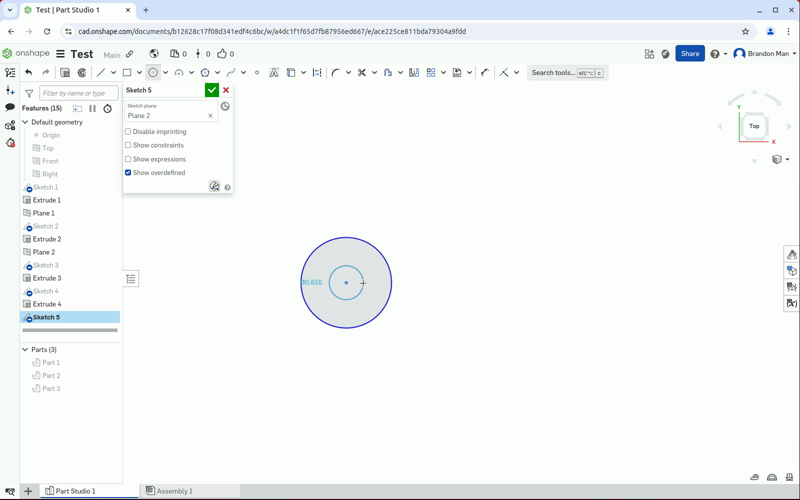
click(363, 282)
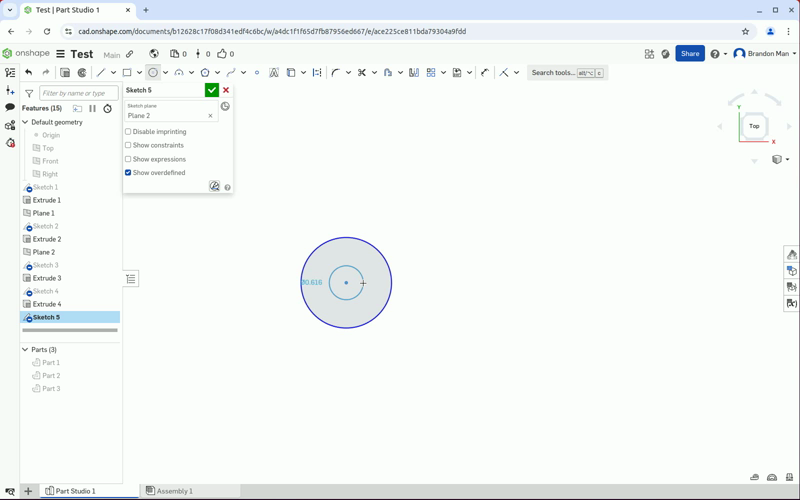
scroll(-6)
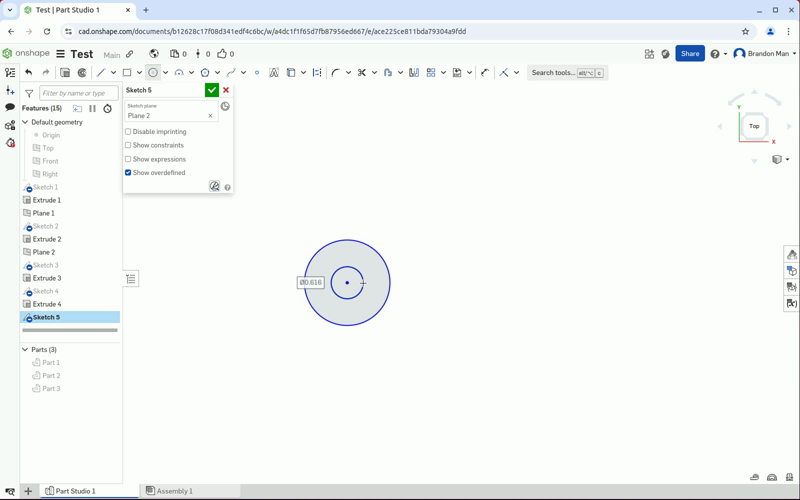
scroll(-6)
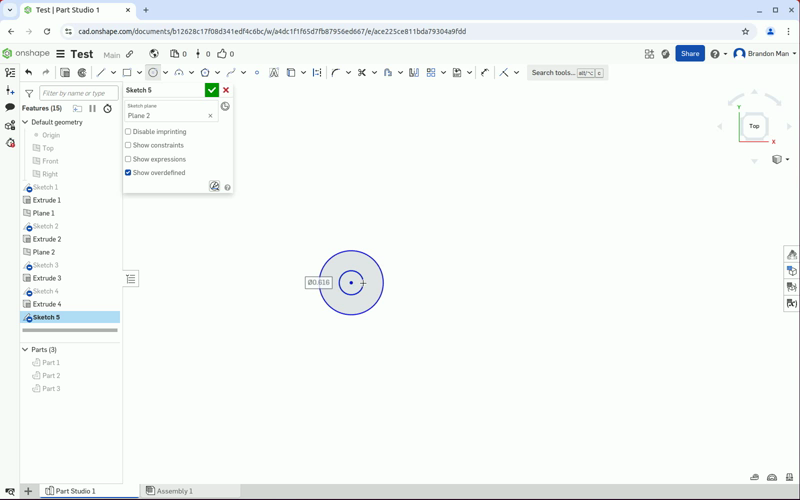
scroll(-6)
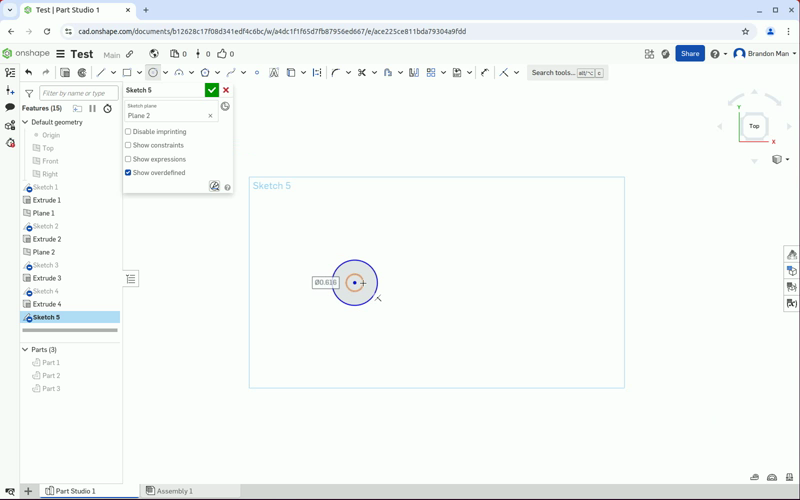
scroll(-6)
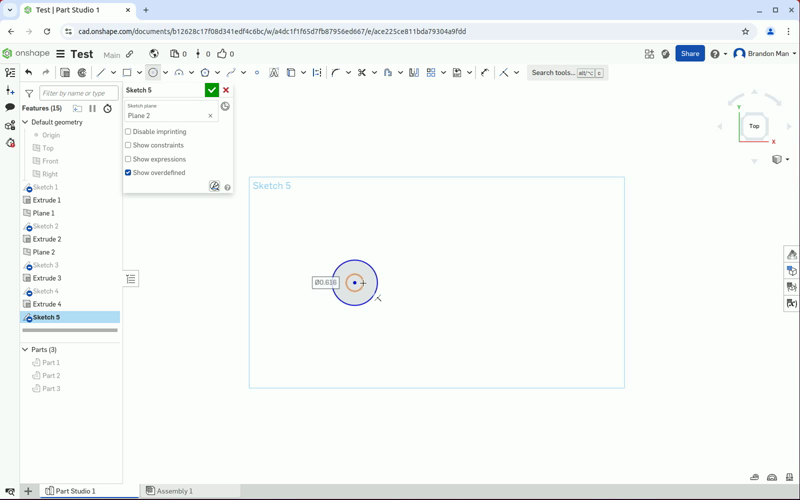
scroll(-6)
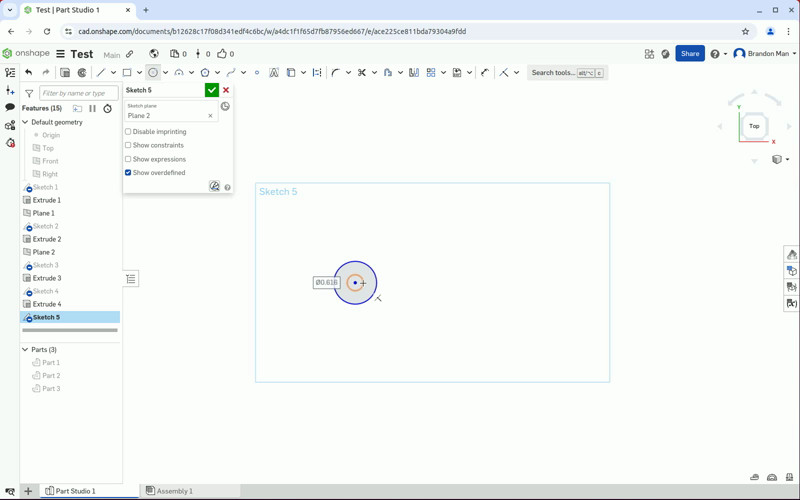
scroll(-6)
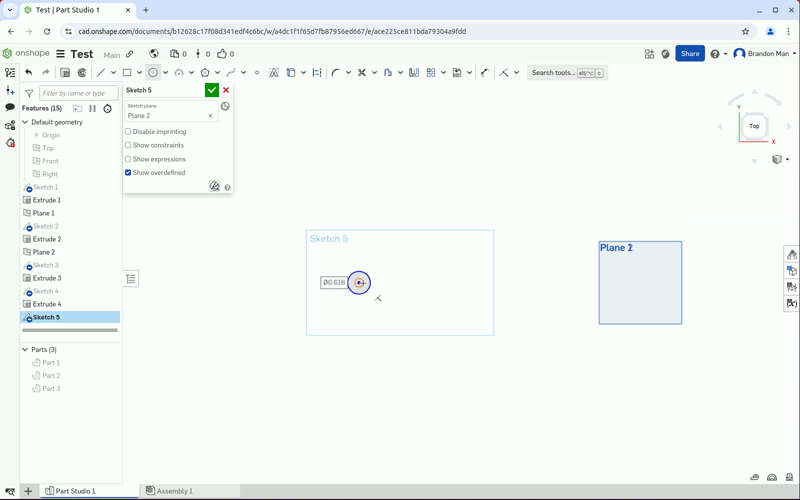
scroll(-6)
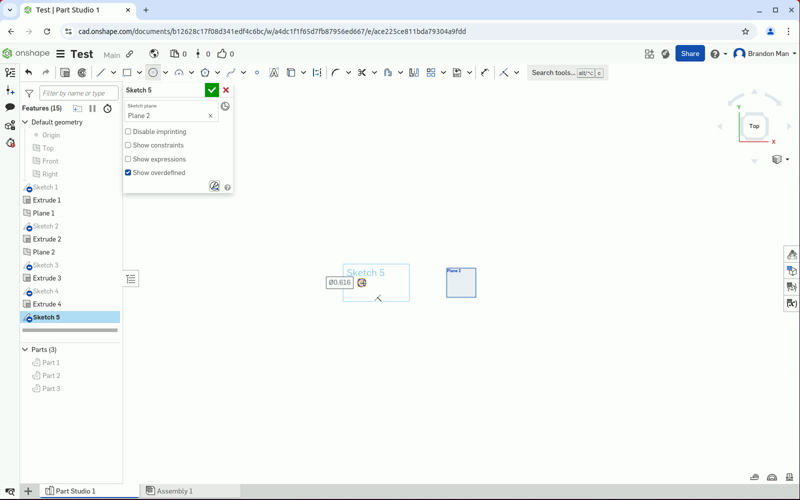
key(esc)
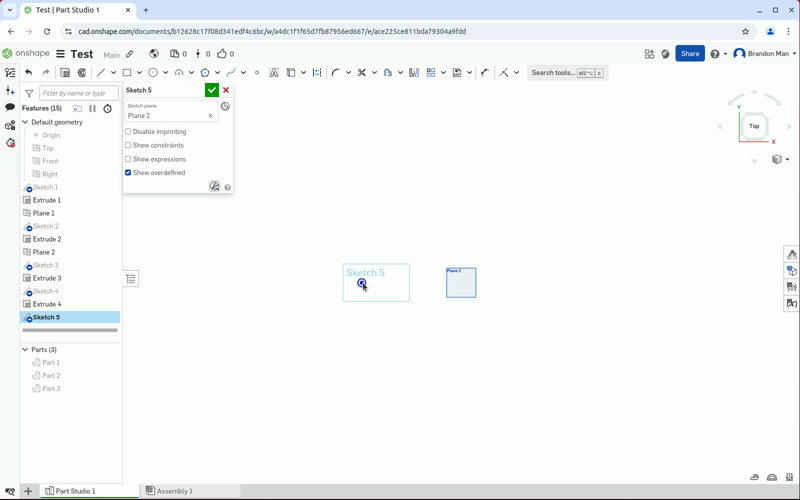
mouse_move(360, 285)
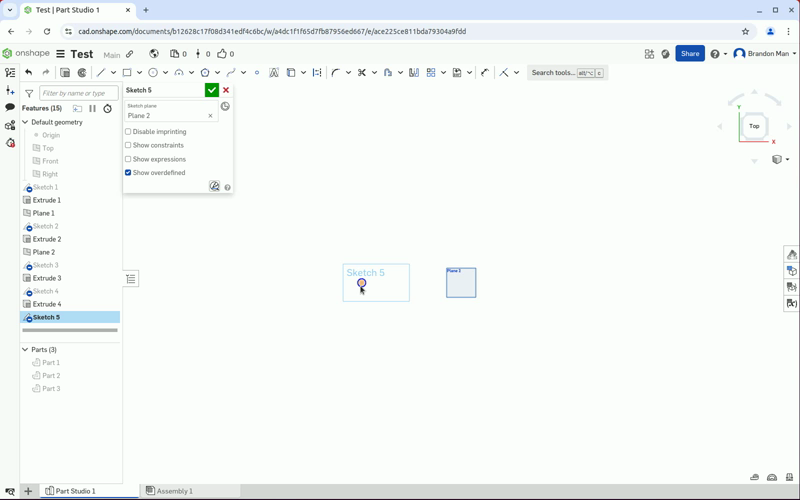
scroll(6)
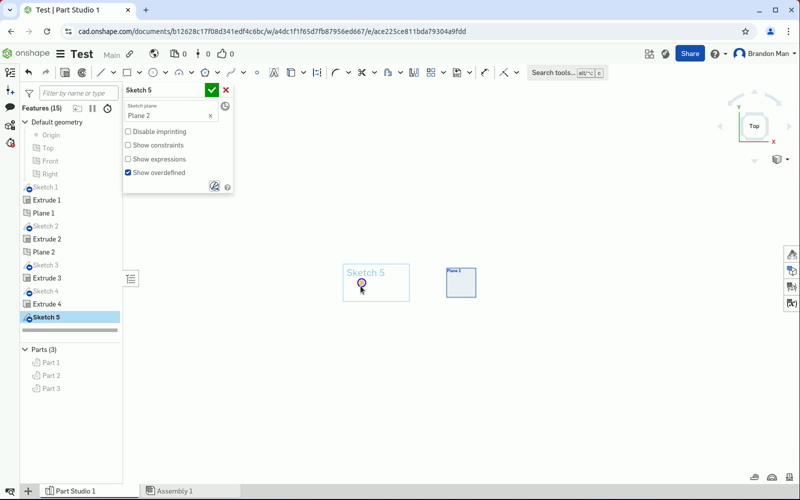
scroll(6)
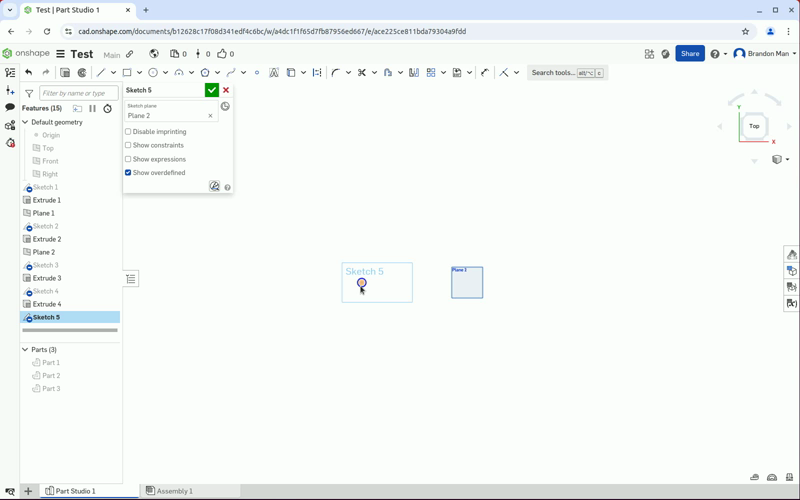
scroll(6)
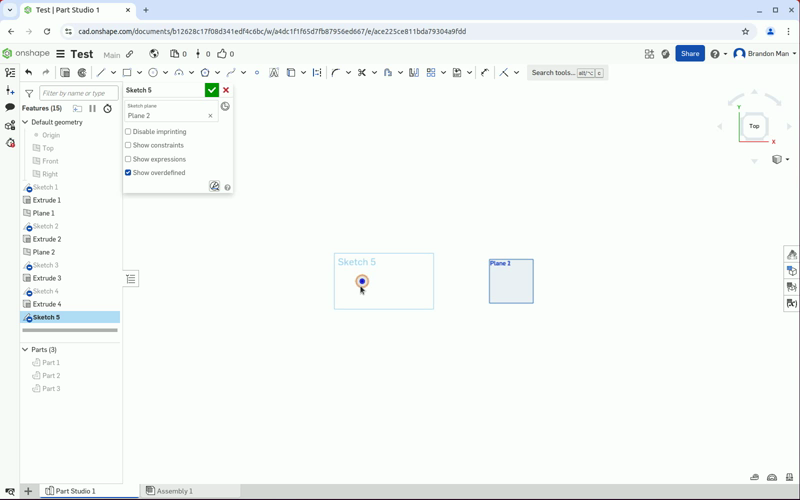
scroll(6)
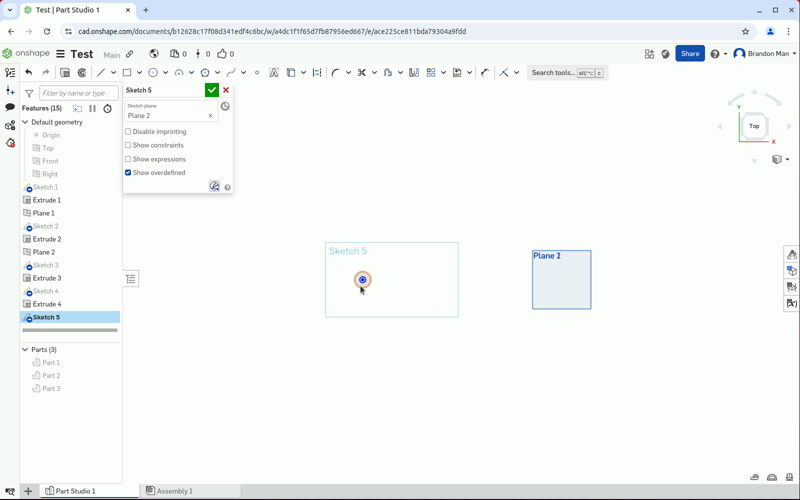
scroll(6)
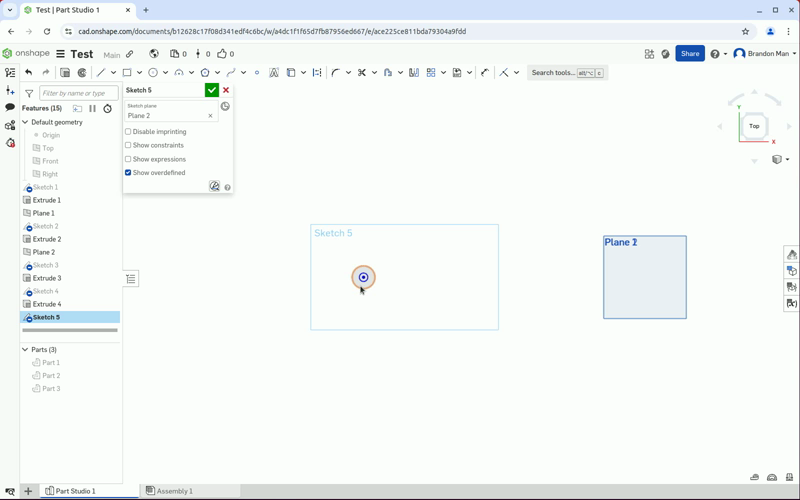
scroll(6)
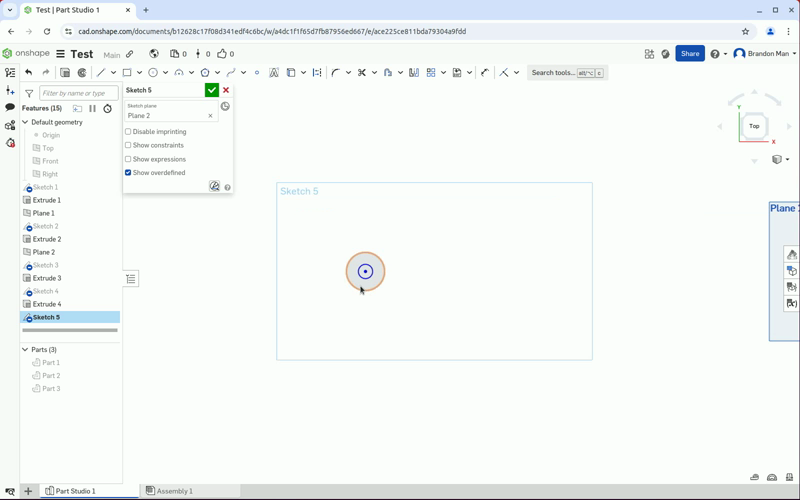
scroll(6)
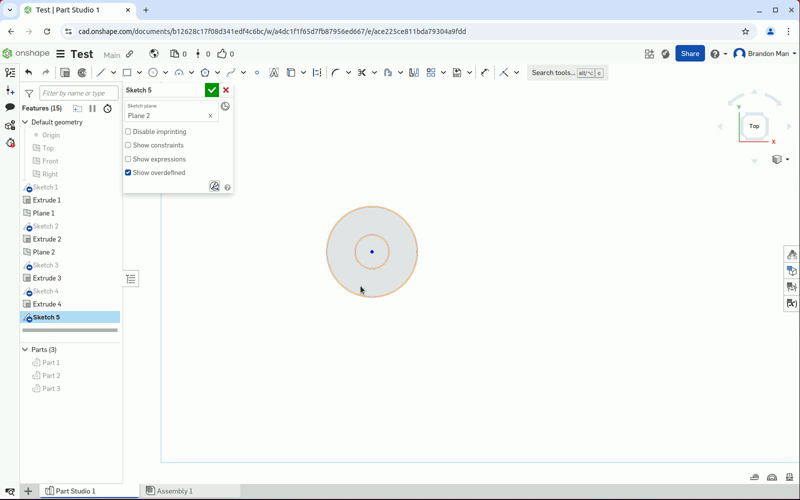
click(360, 285)
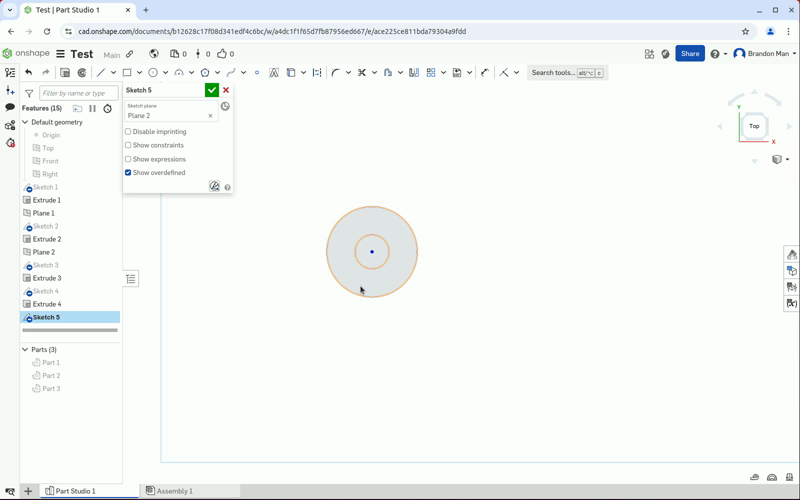
scroll(-6)
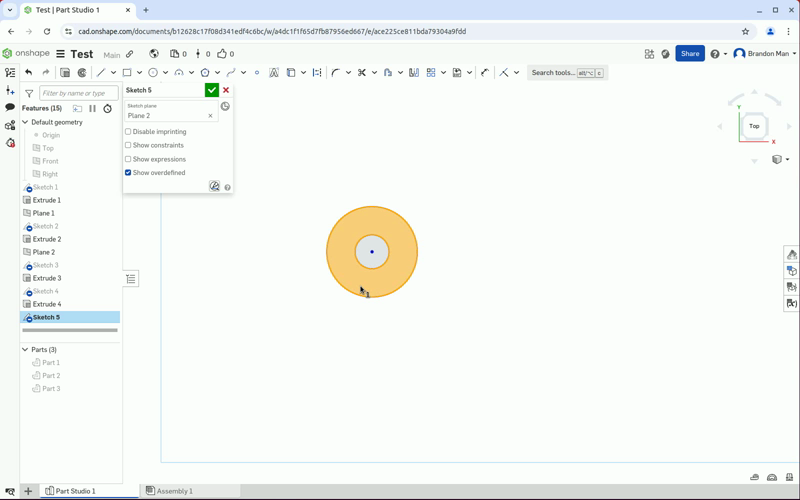
scroll(-6)
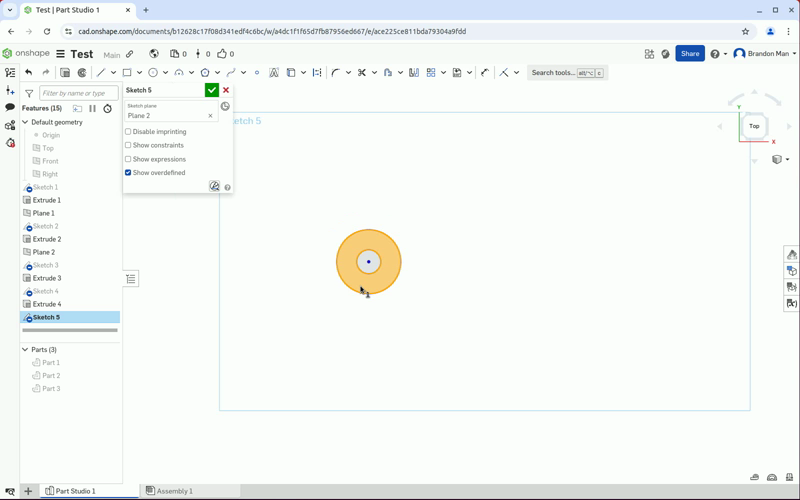
scroll(-6)
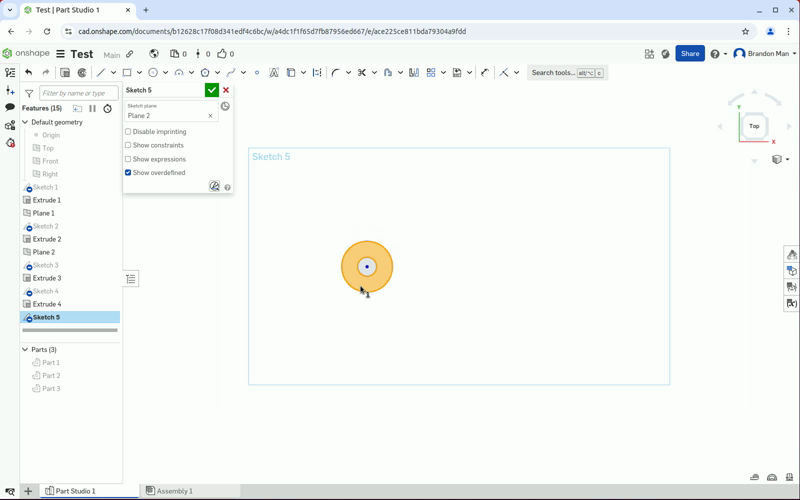
scroll(-6)
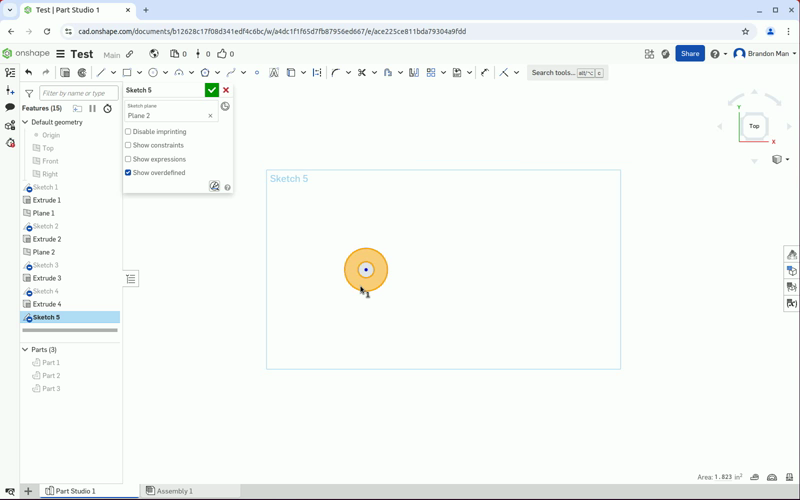
scroll(-6)
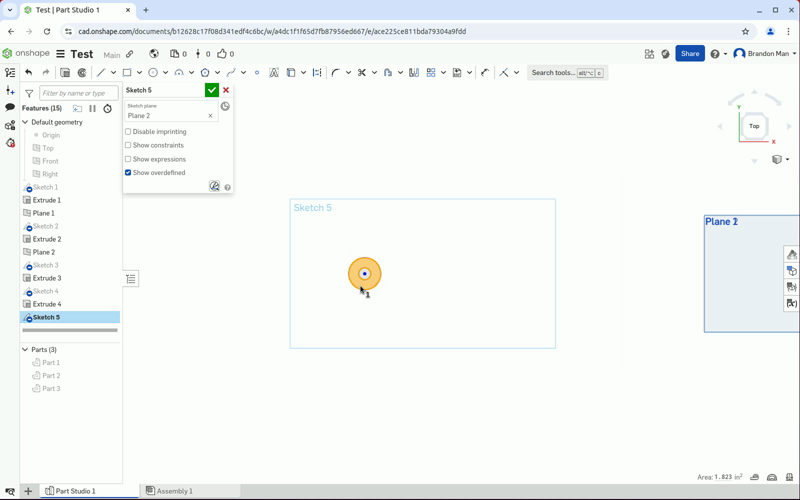
scroll(-6)
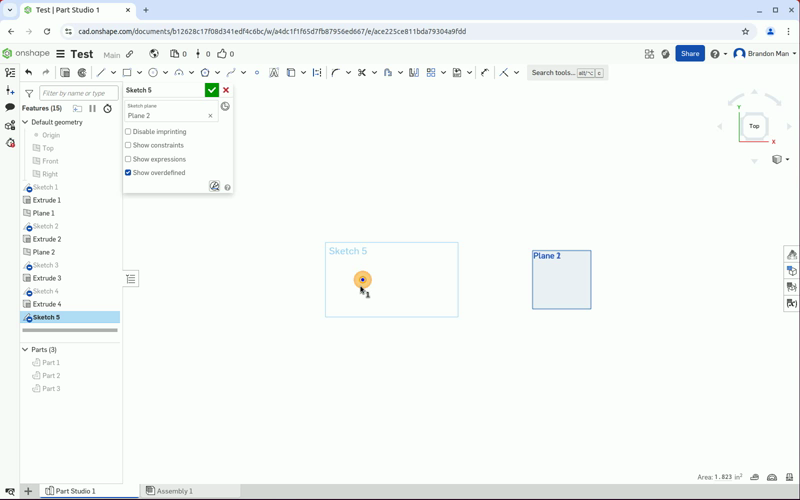
scroll(-6)
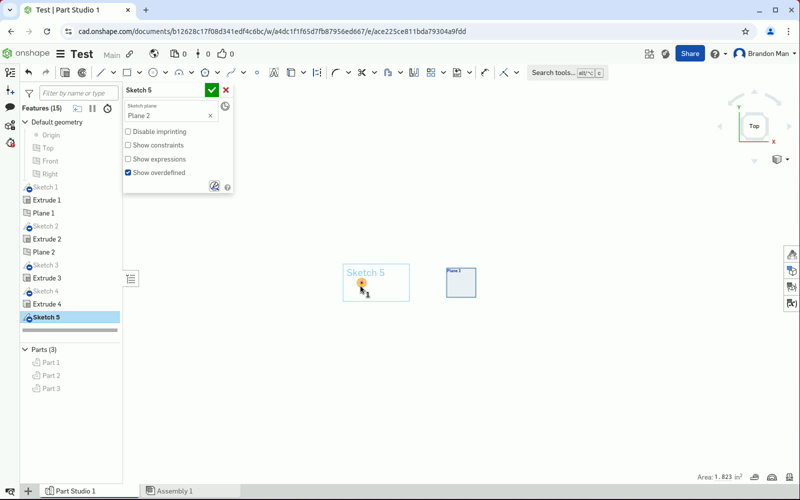
mouse_move(73, 352)
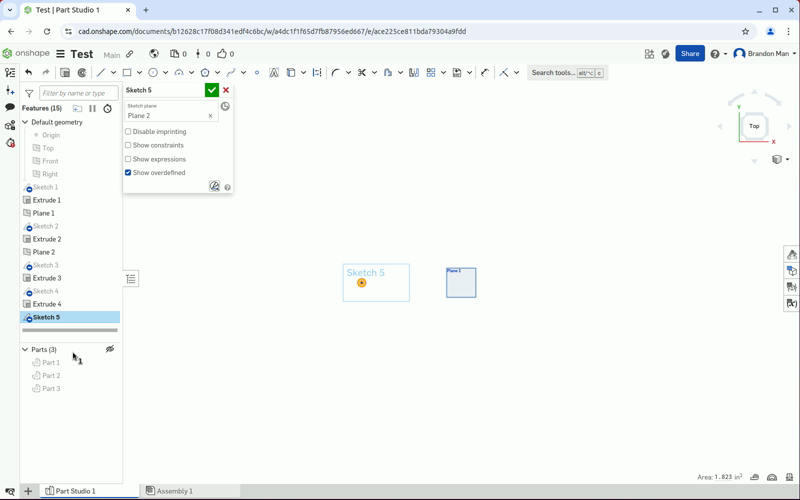
key(shift+y)
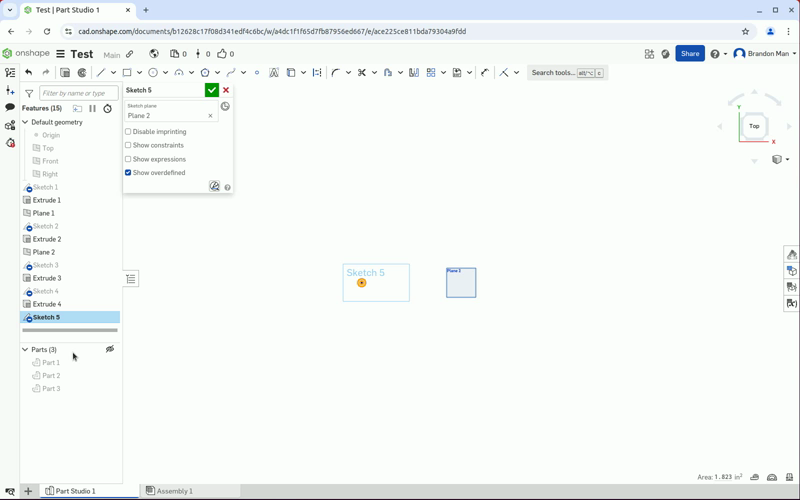
key(shift+e)
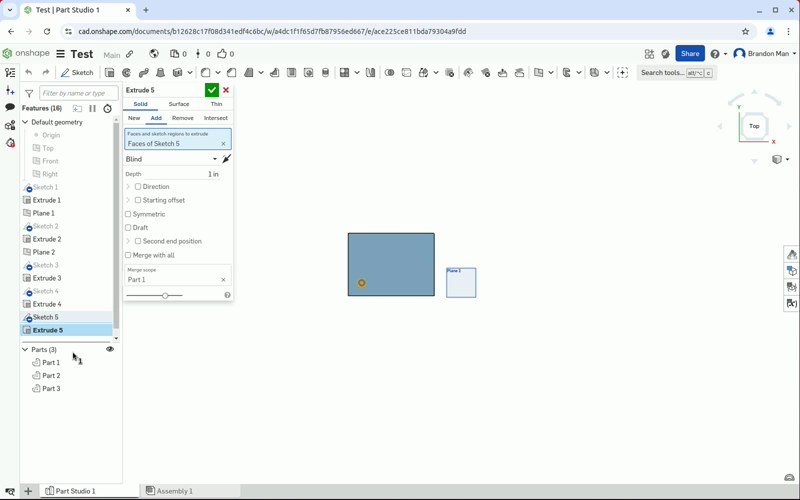
mouse_move(143, 106)
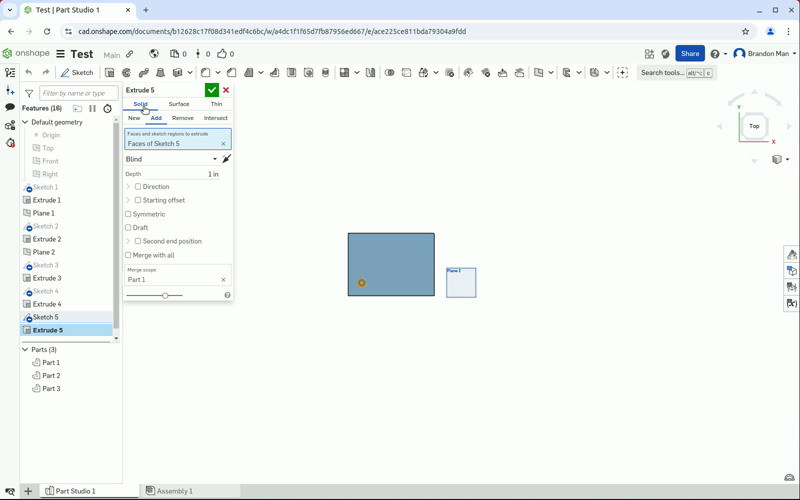
click(143, 106)
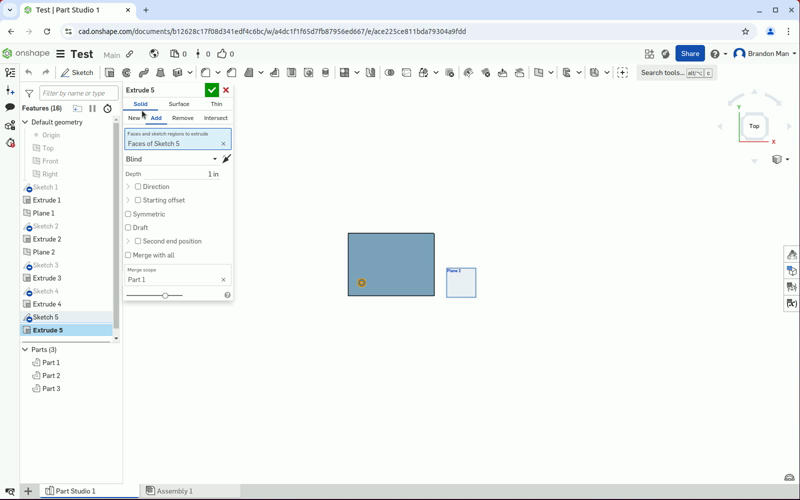
mouse_move(137, 120)
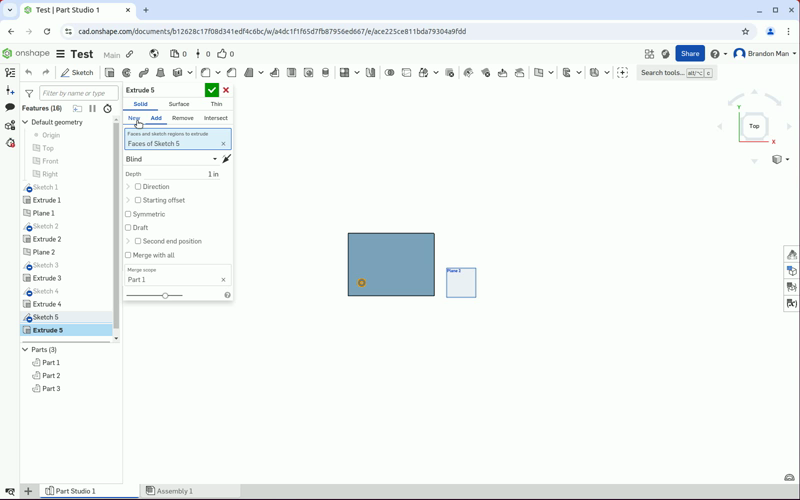
click(137, 120)
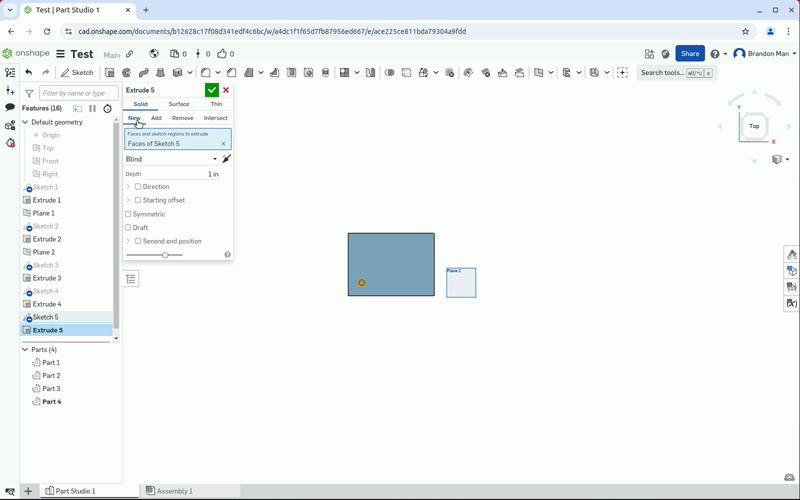
key(tab, 4)
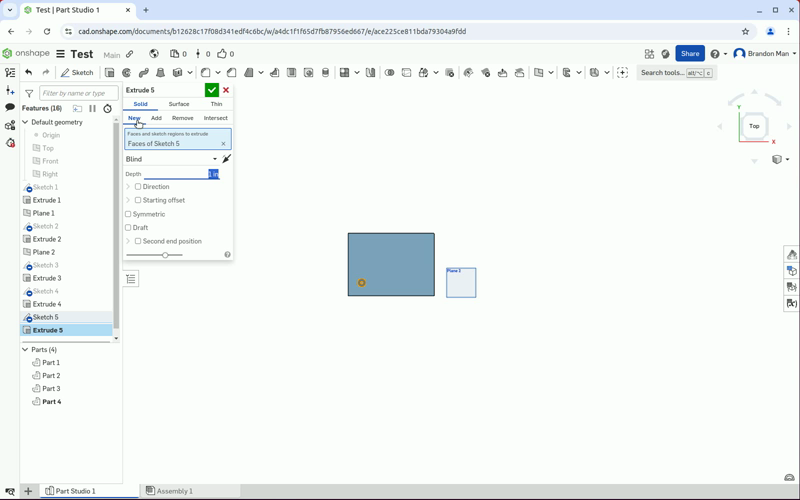
text(4.092)
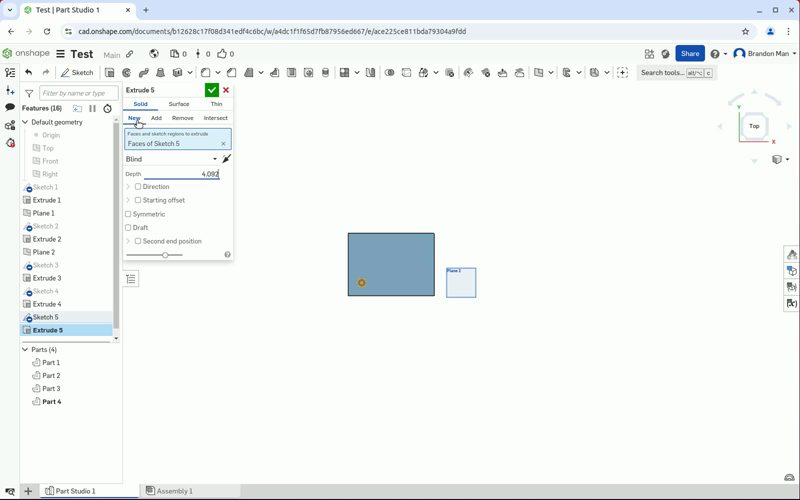
key(enter)
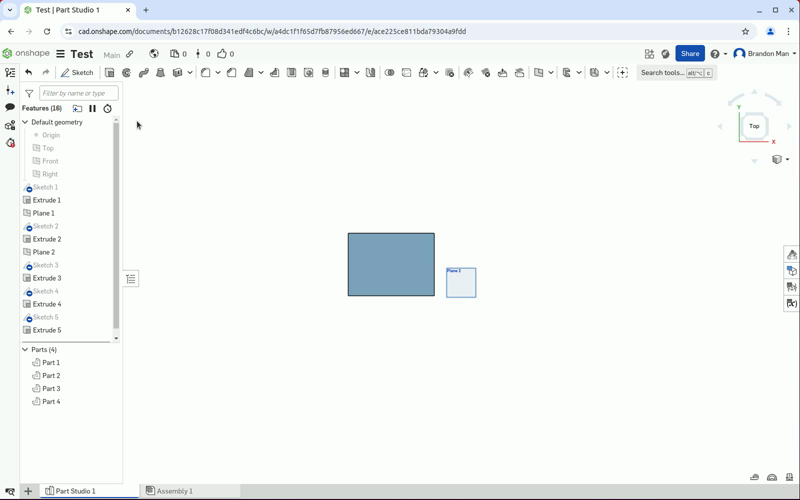
key(shift+h)
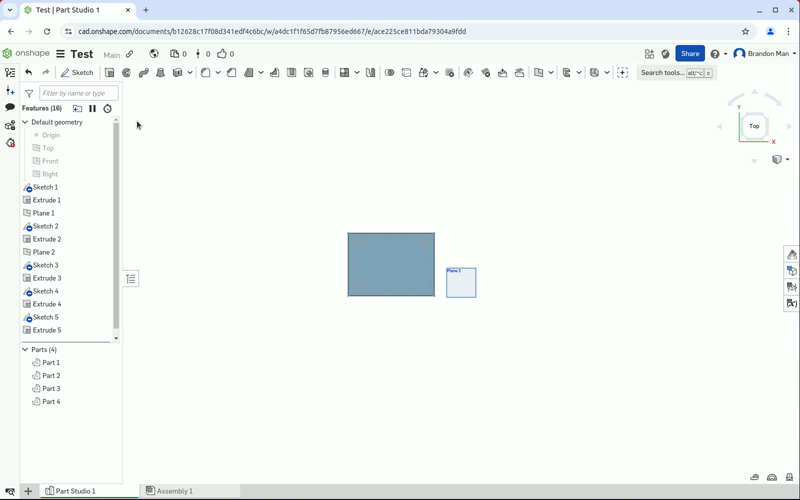
key(shift+h)
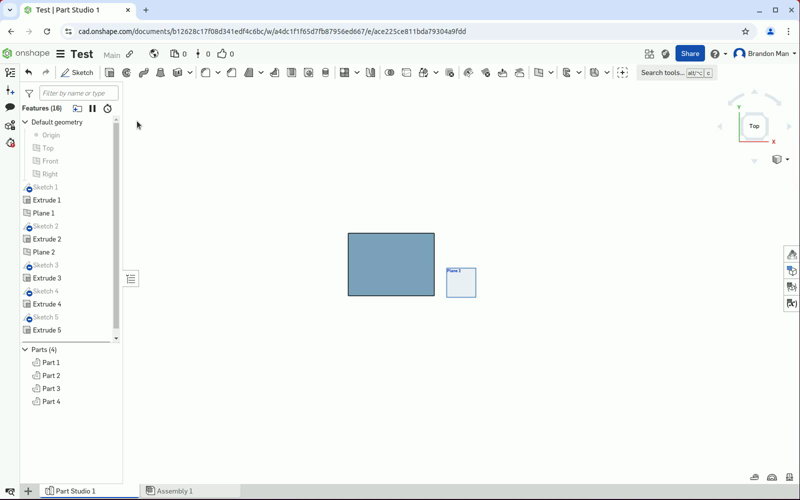
mouse_move(69, 189)
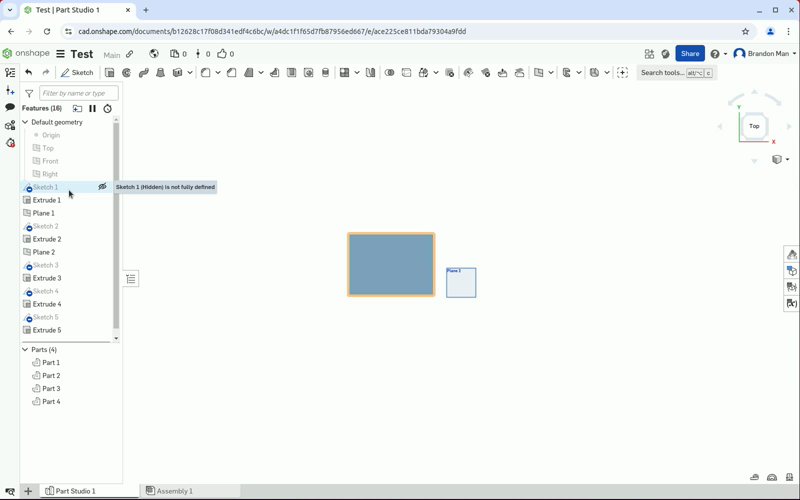
click(69, 189)
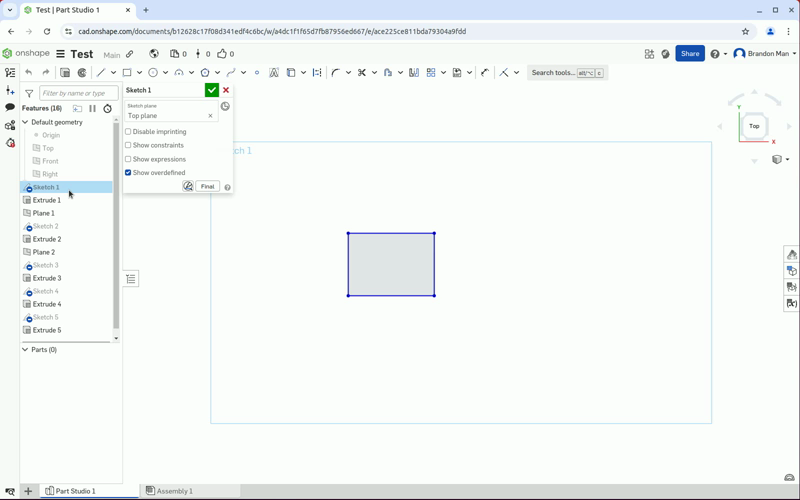
mouse_move(229, 92)
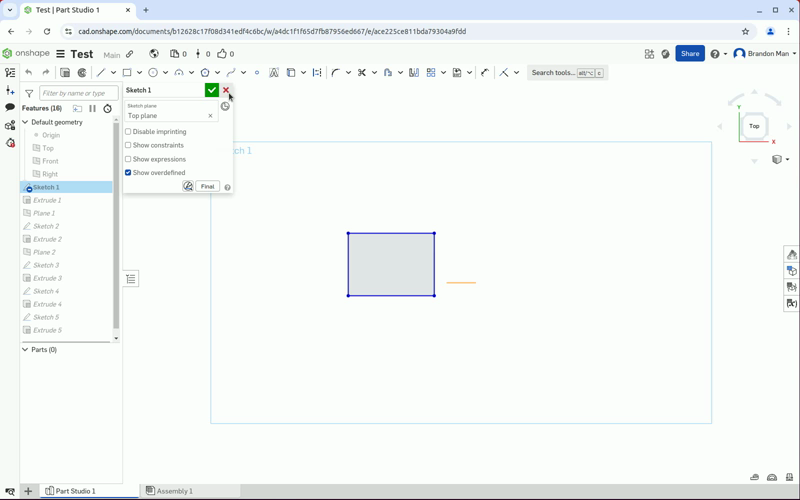
click(229, 92)
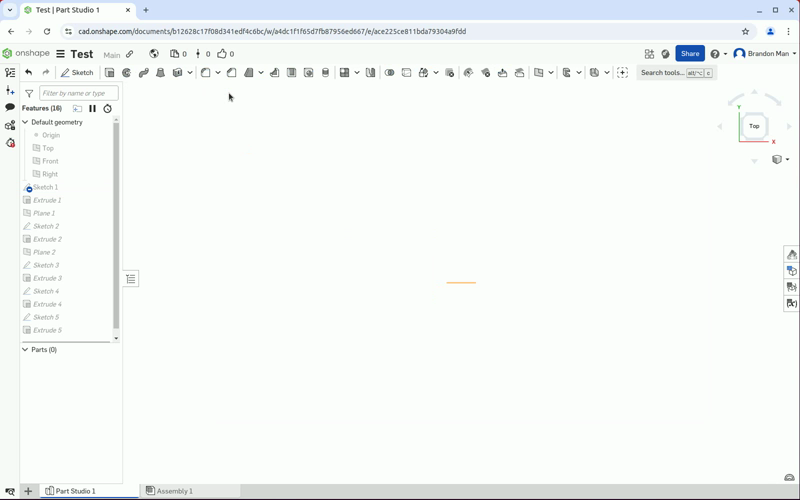
key(shift+s)
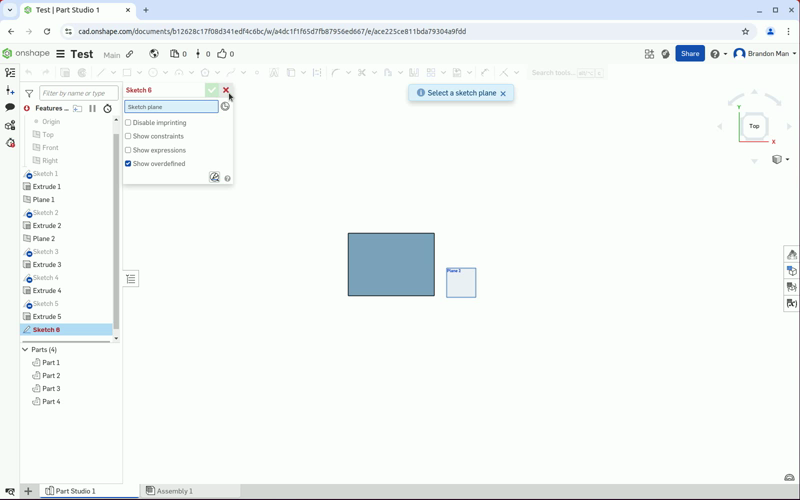
mouse_move(69, 241)
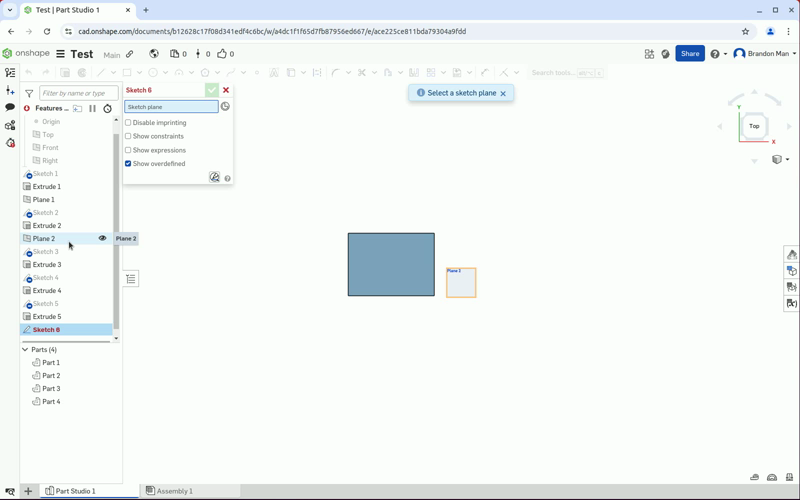
click(69, 241)
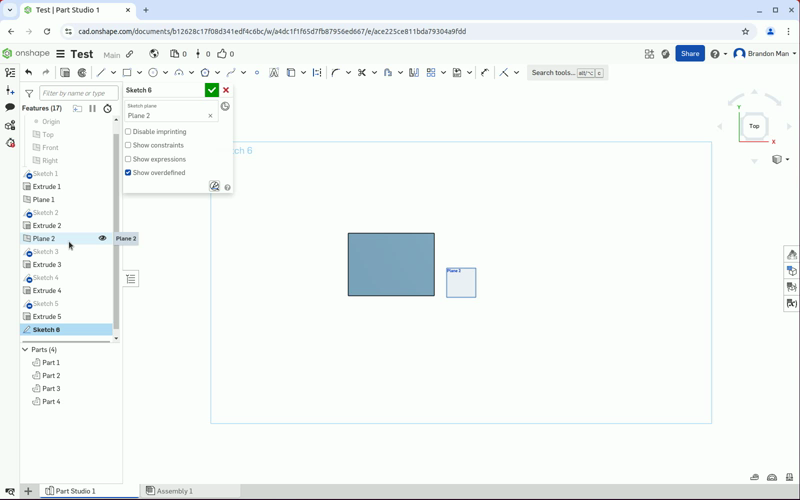
mouse_move(73, 352)
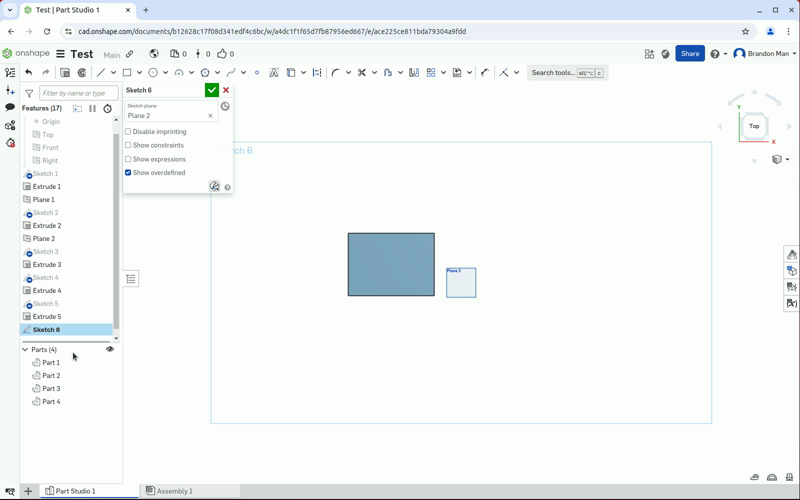
key(y)
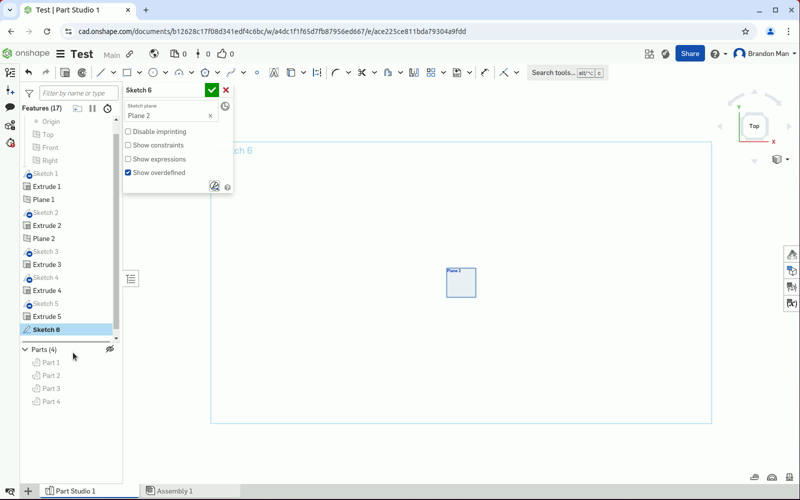
key(c)
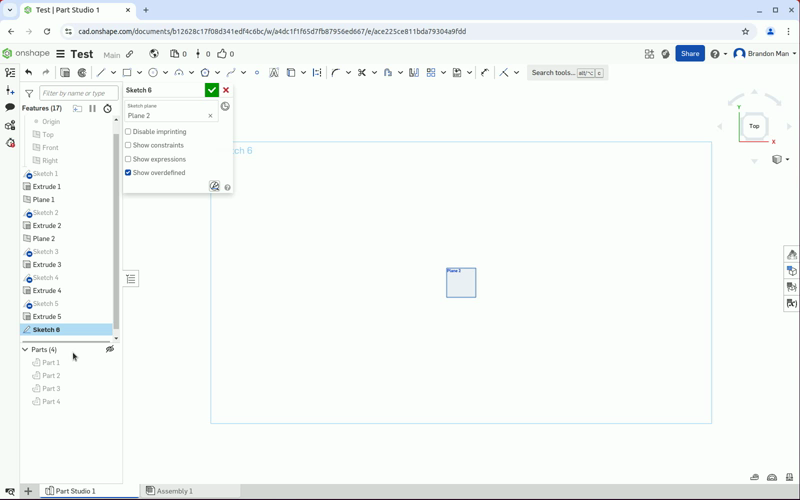
key_down(shift)
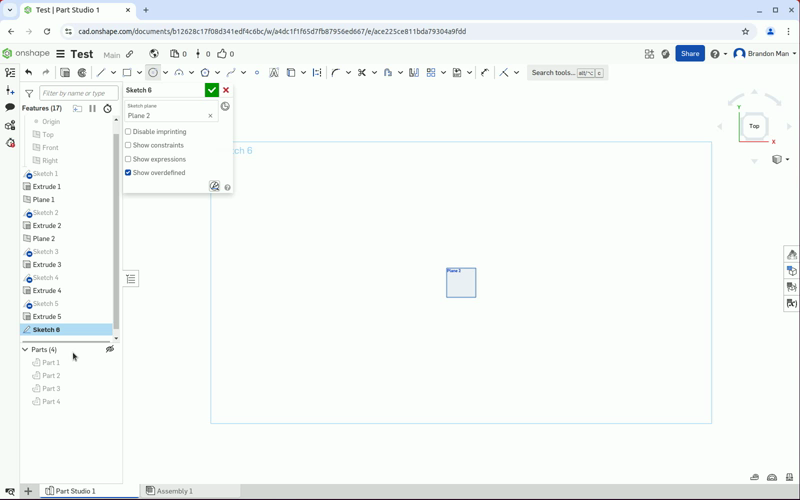
mouse_move(425, 282)
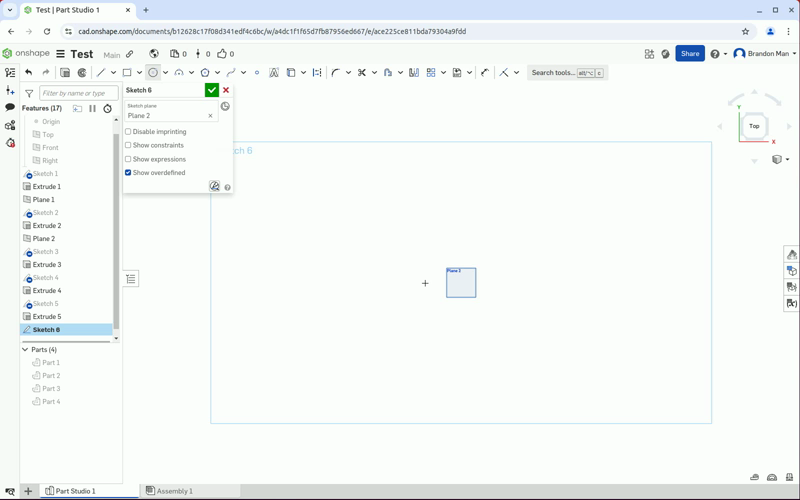
click(425, 282)
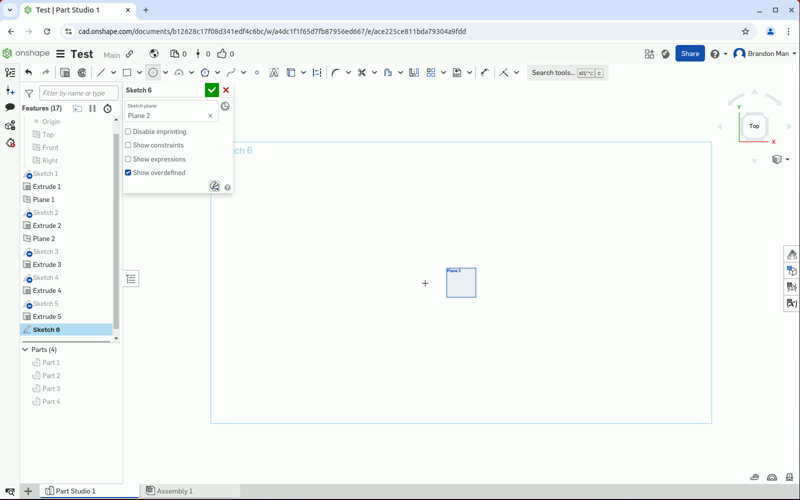
key_up(shift)
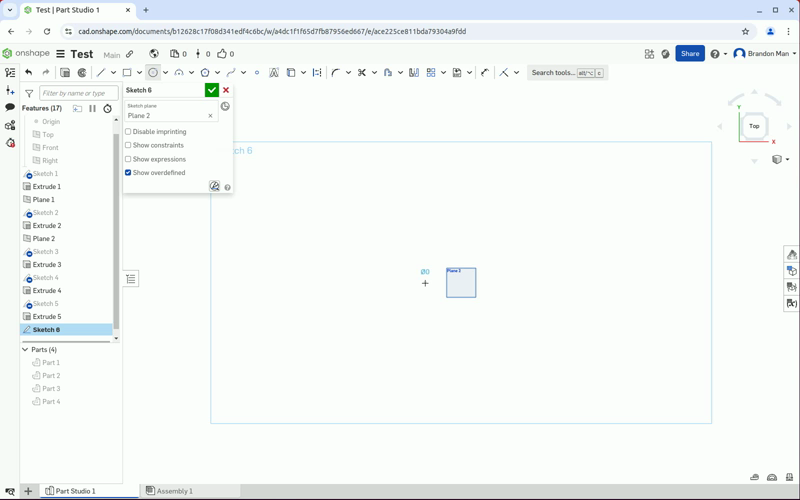
mouse_move(429, 282)
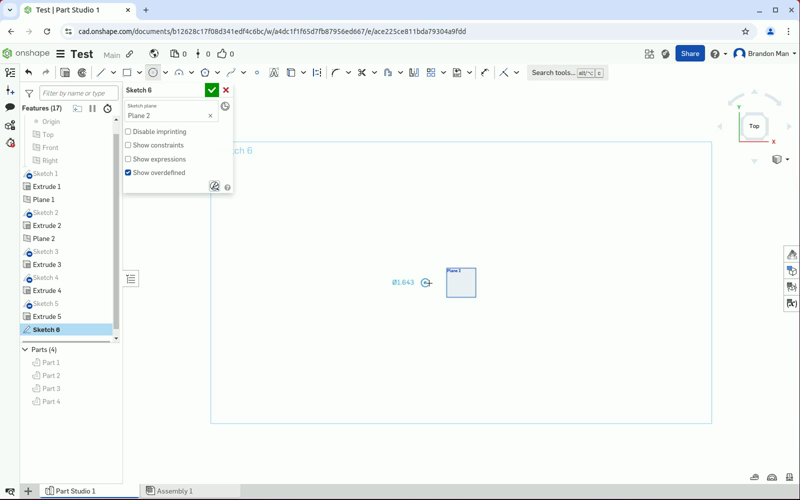
click(429, 282)
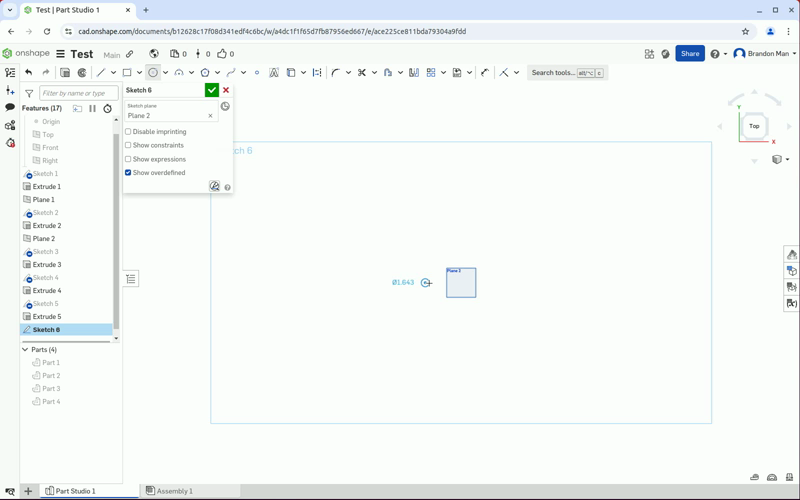
key(esc)
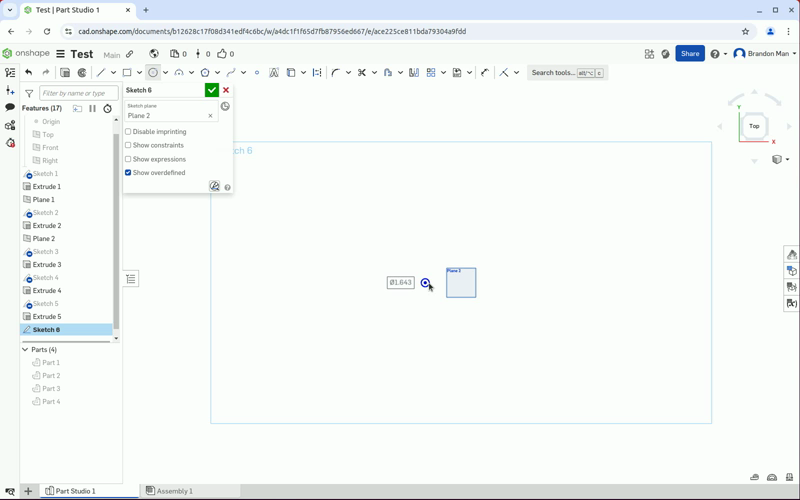
key(c)
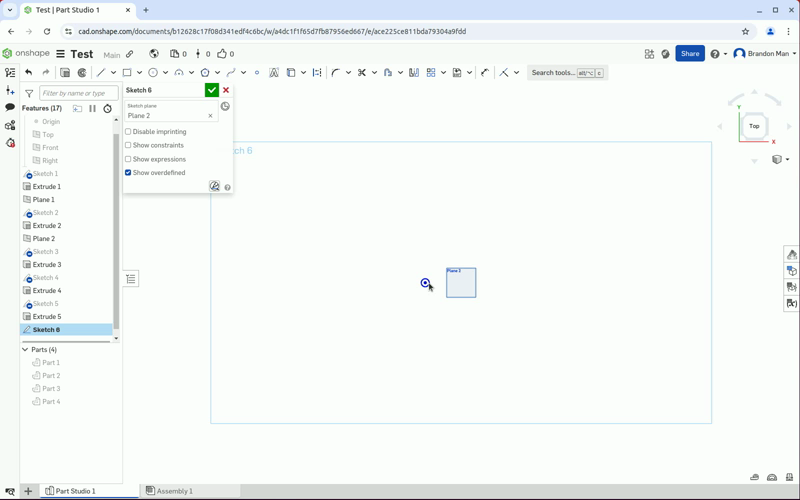
key_down(shift)
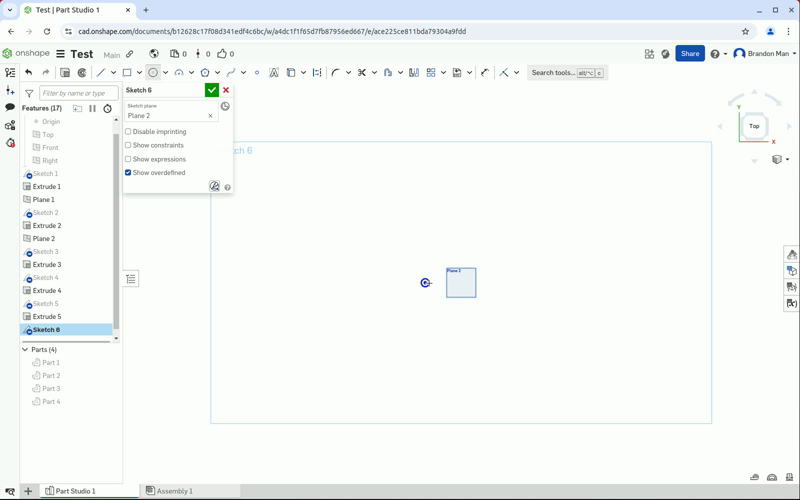
mouse_move(425, 282)
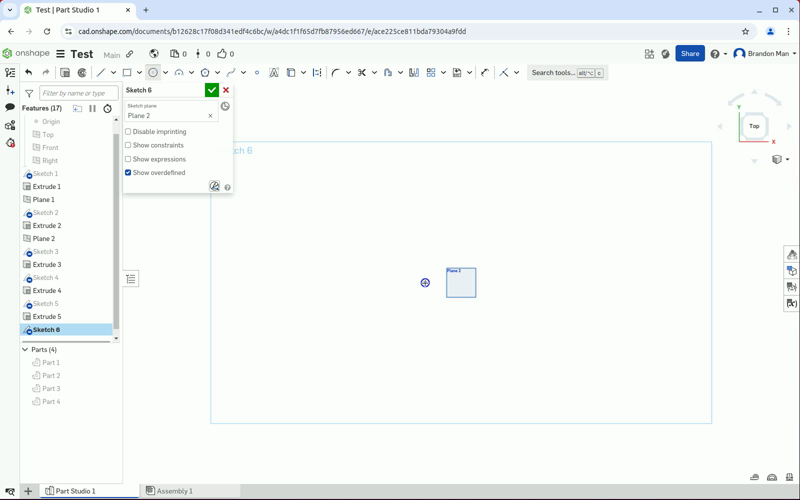
scroll(6)
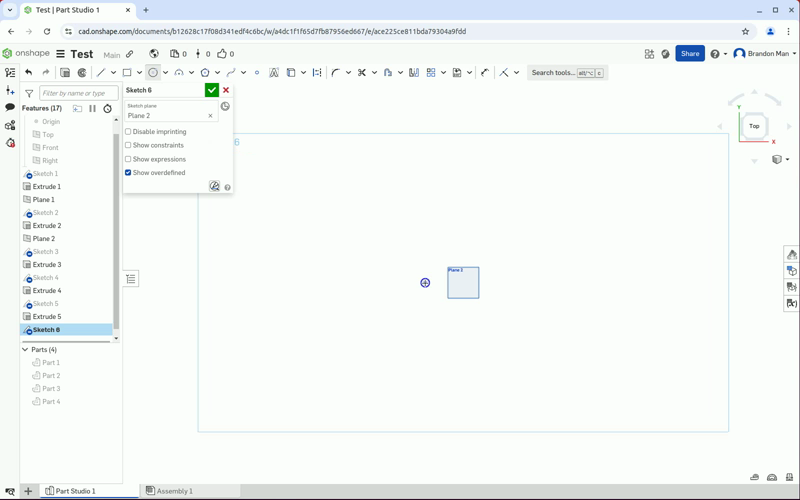
scroll(6)
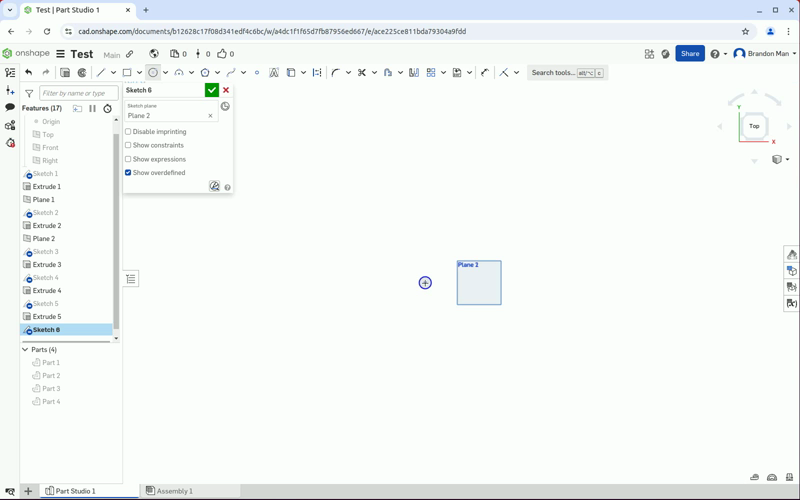
scroll(6)
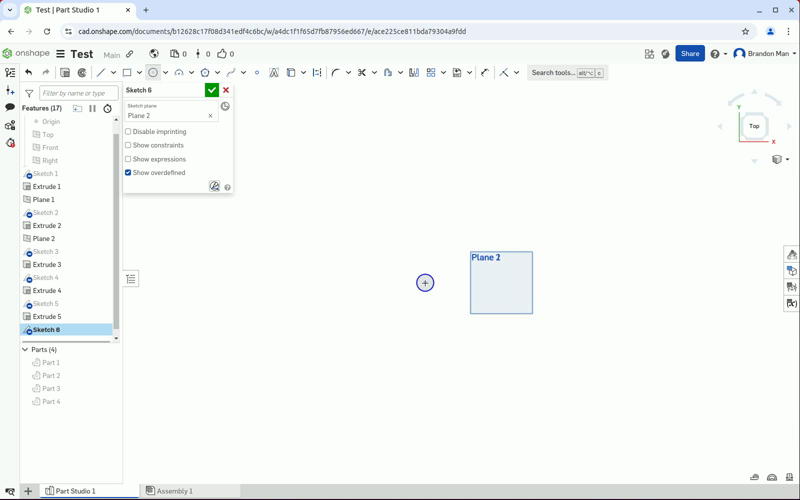
scroll(6)
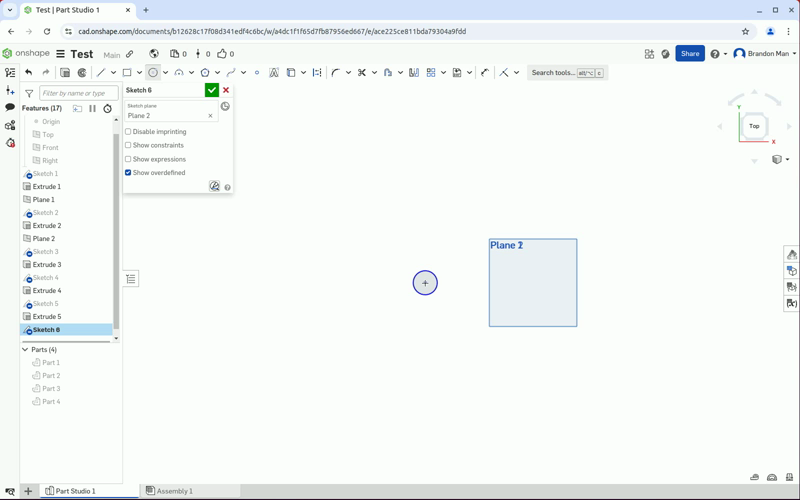
scroll(6)
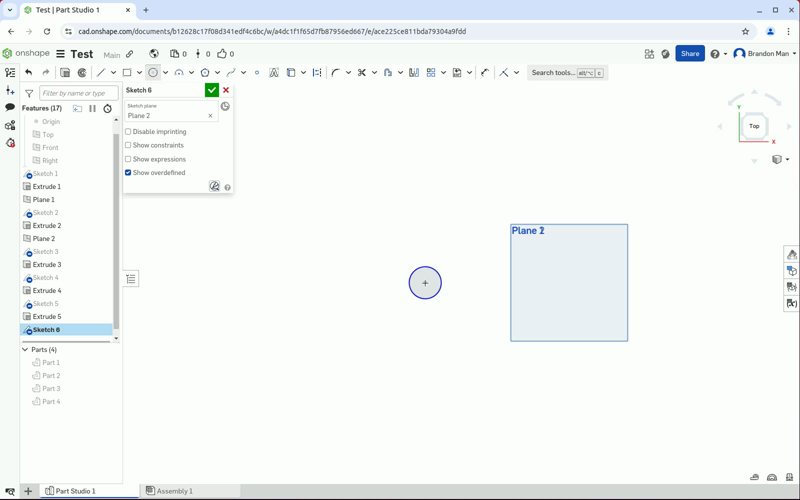
scroll(6)
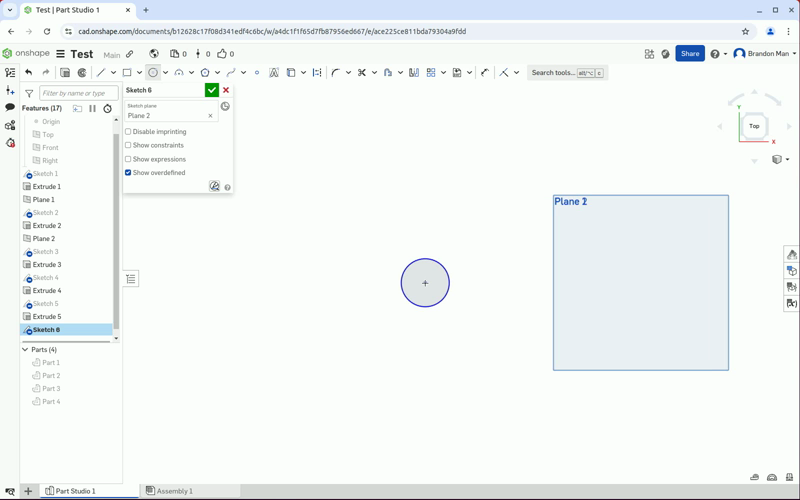
scroll(6)
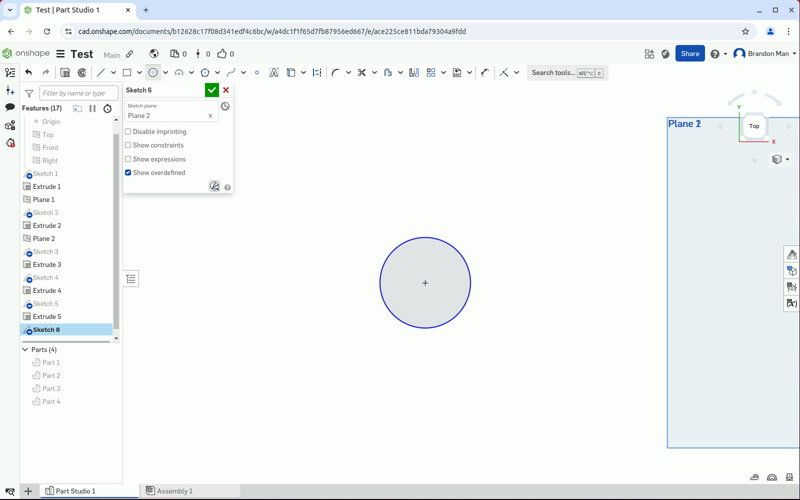
click(425, 282)
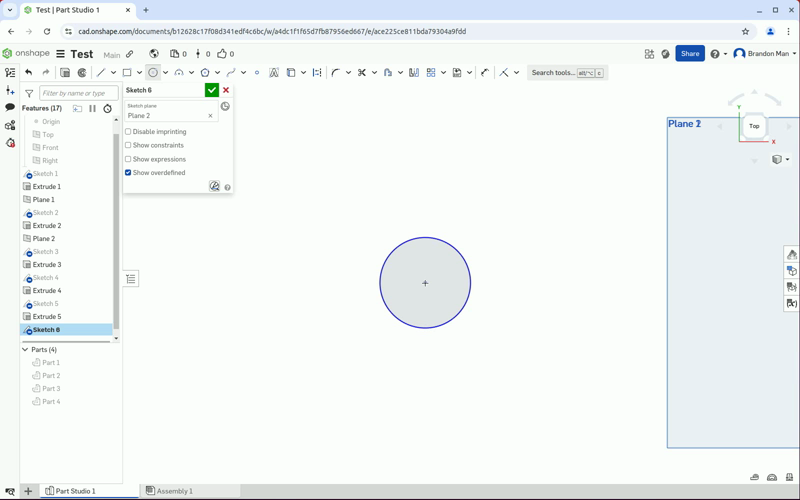
scroll(-6)
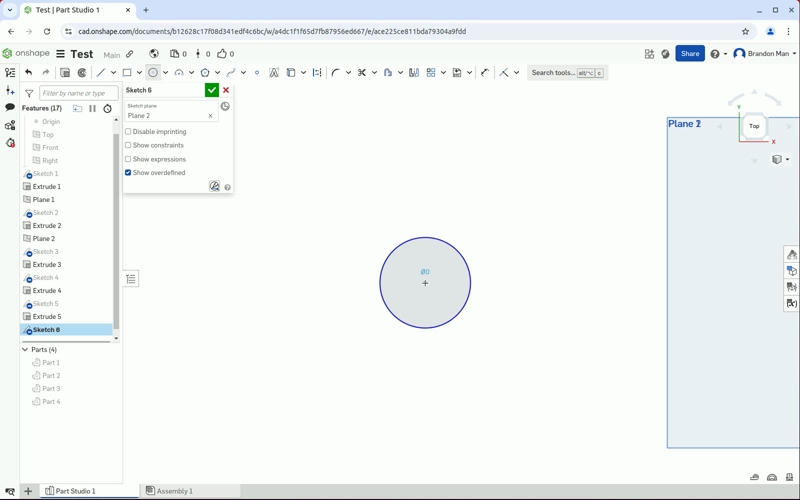
scroll(-6)
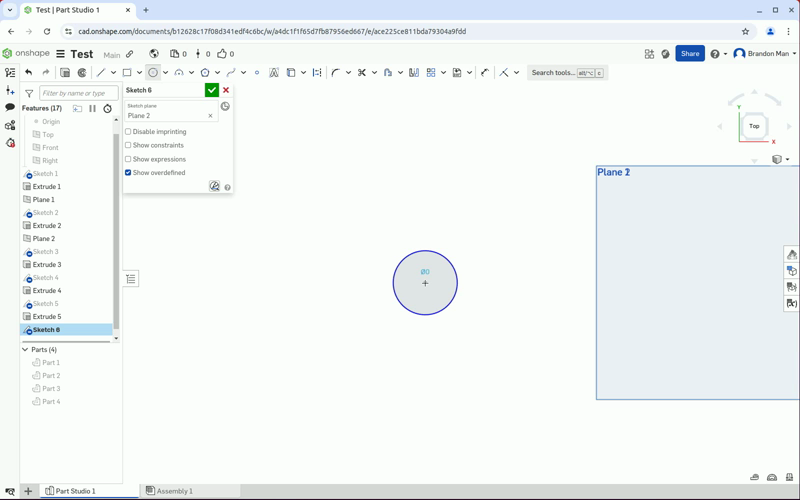
scroll(-6)
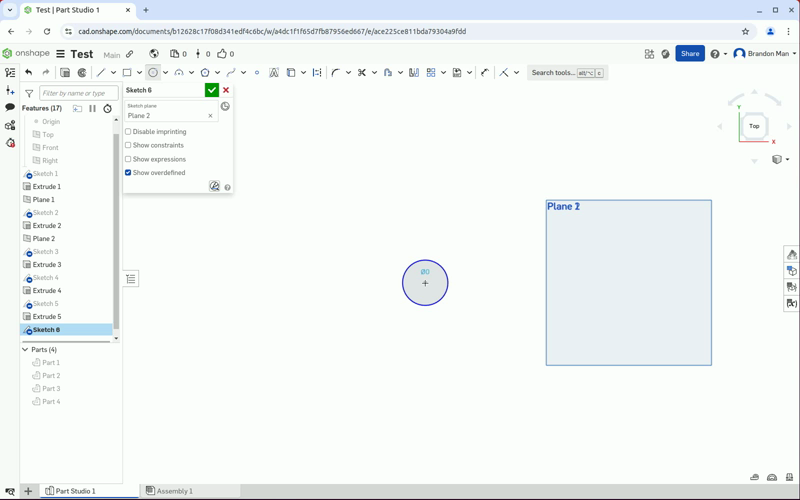
scroll(-6)
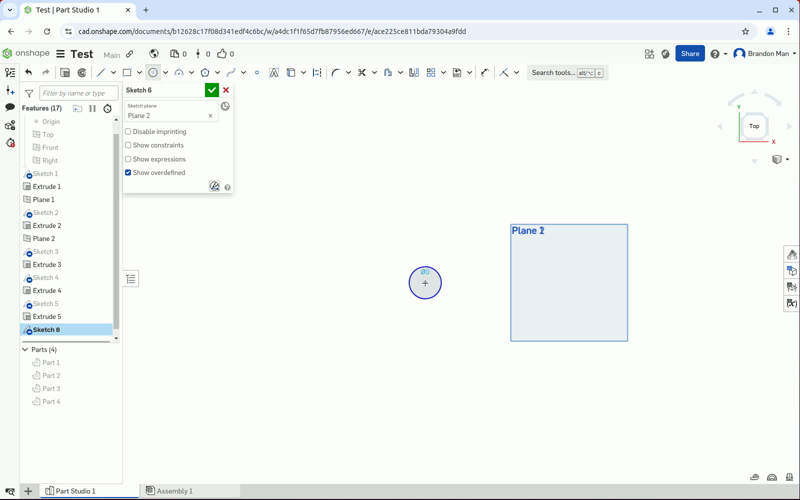
scroll(-6)
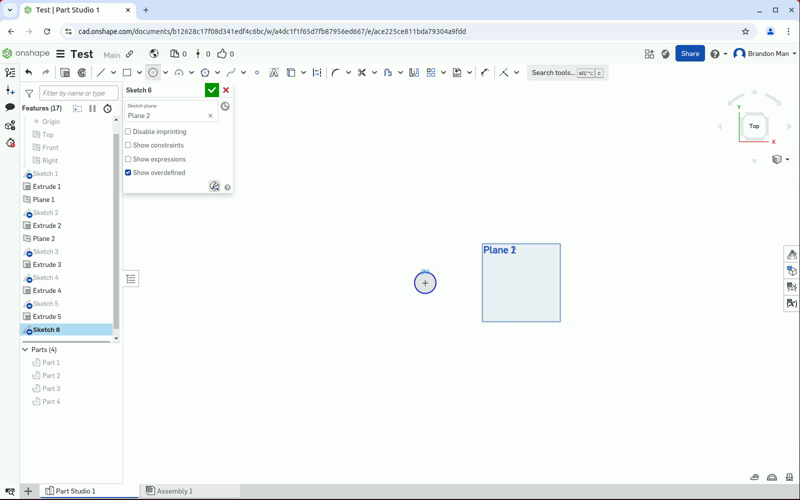
scroll(-6)
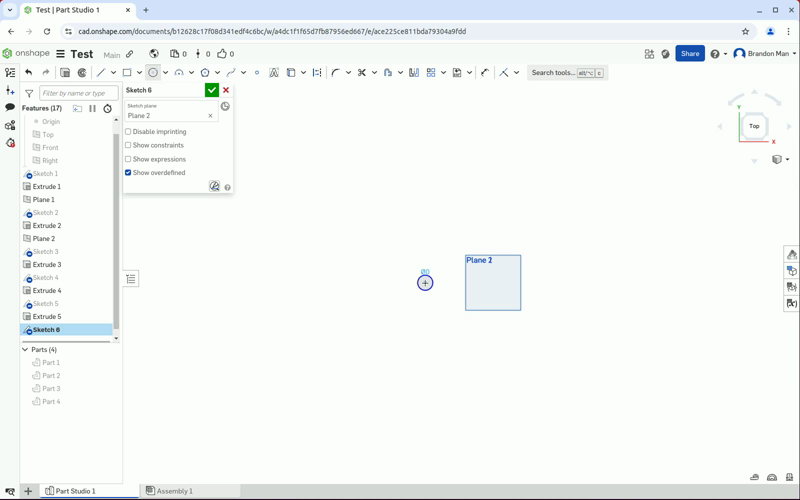
scroll(-6)
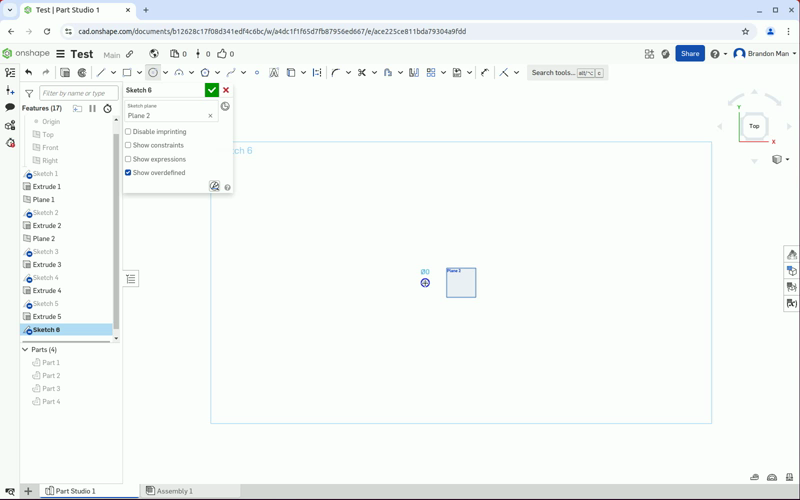
key_up(shift)
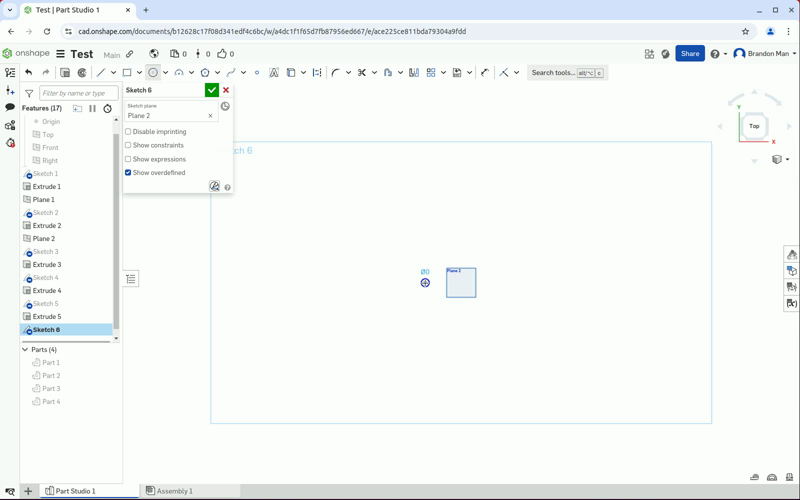
mouse_move(426, 282)
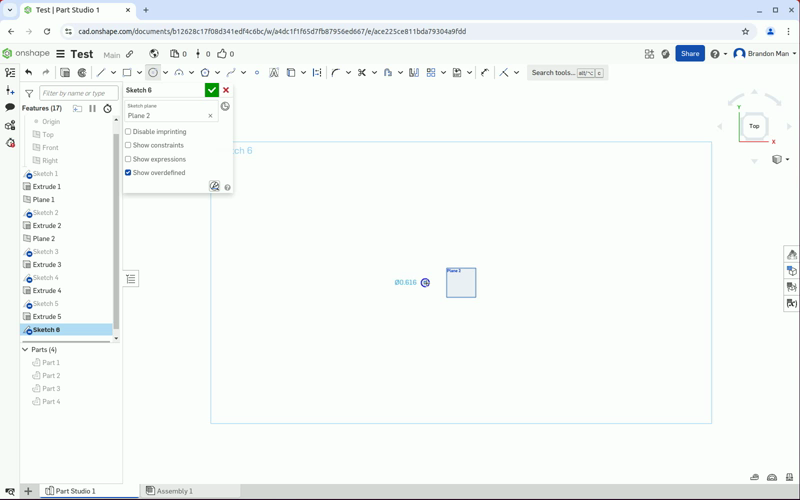
scroll(6)
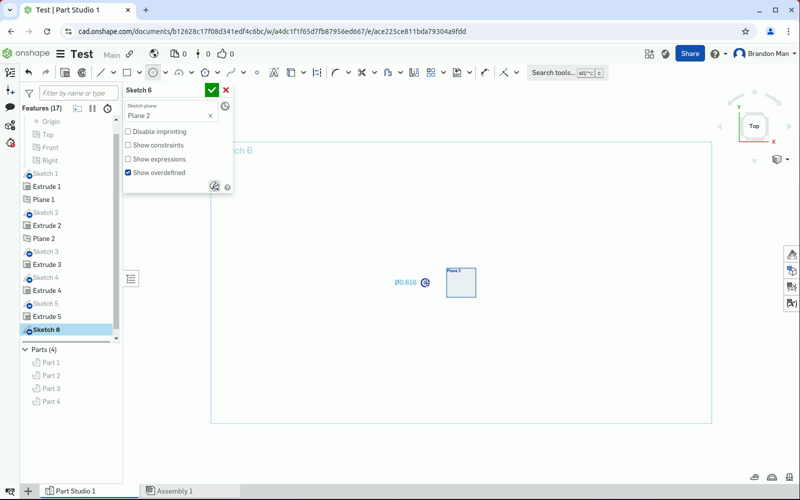
scroll(6)
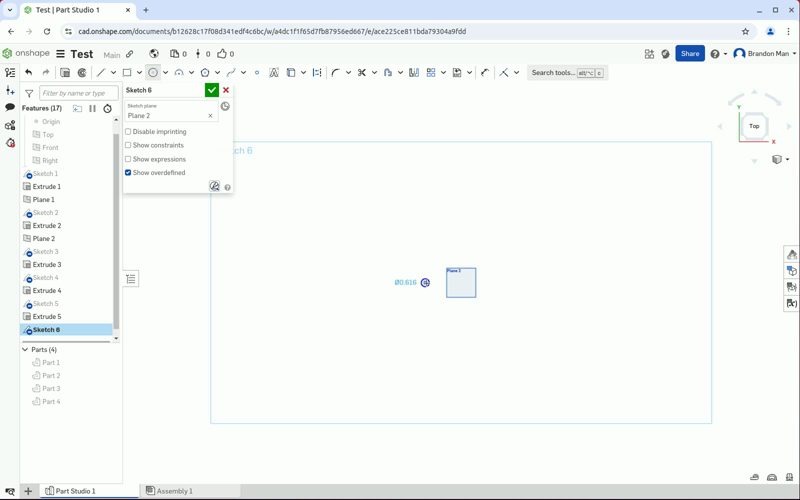
scroll(6)
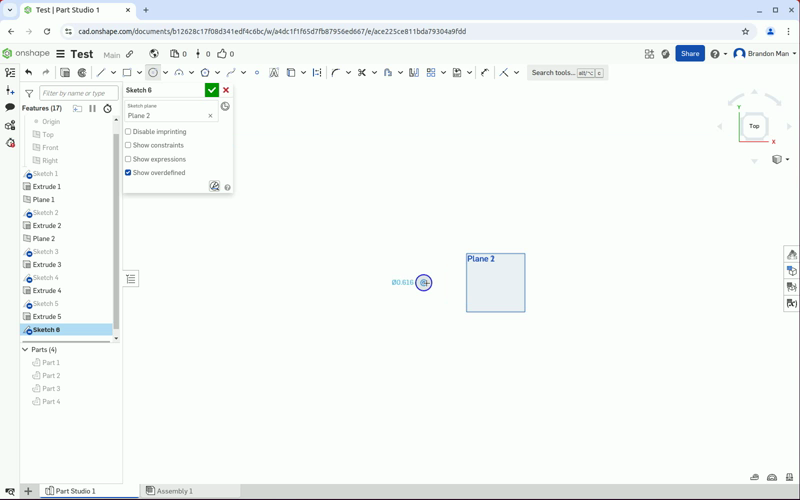
scroll(6)
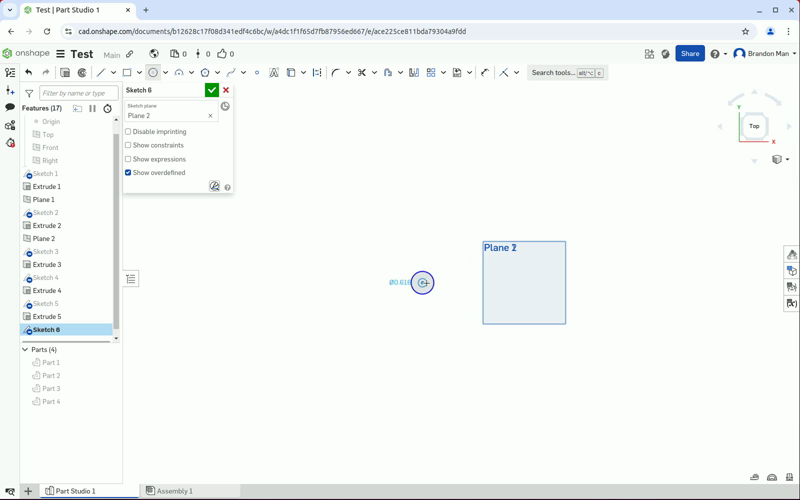
scroll(6)
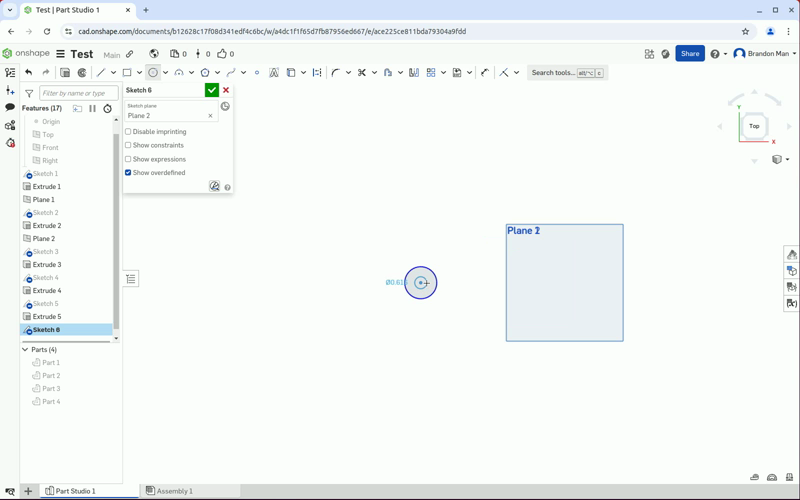
scroll(6)
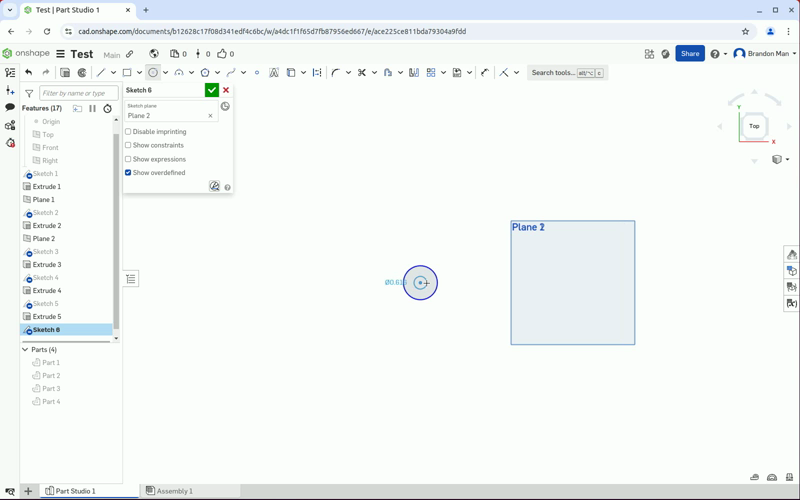
scroll(6)
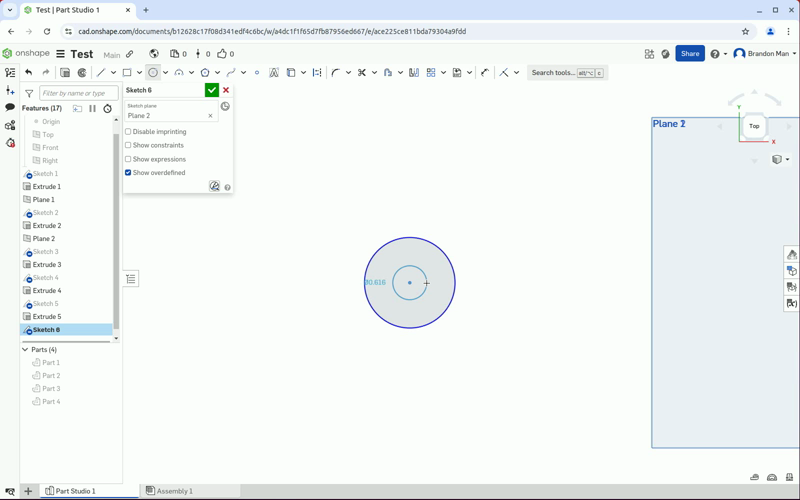
click(426, 282)
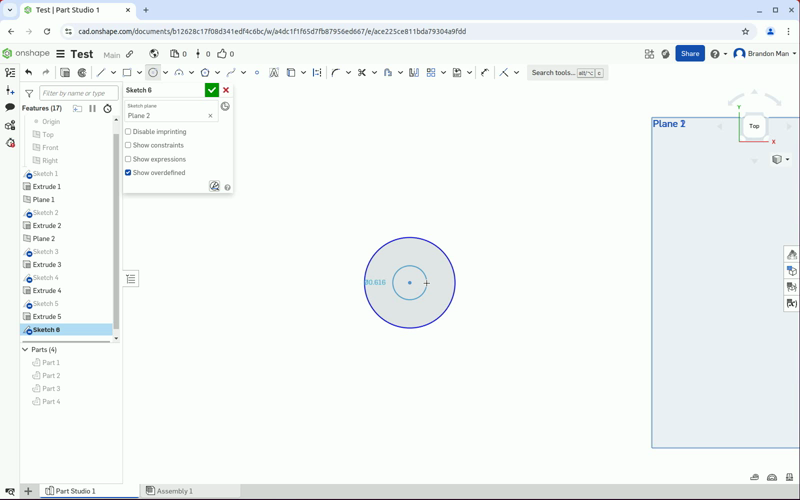
scroll(-6)
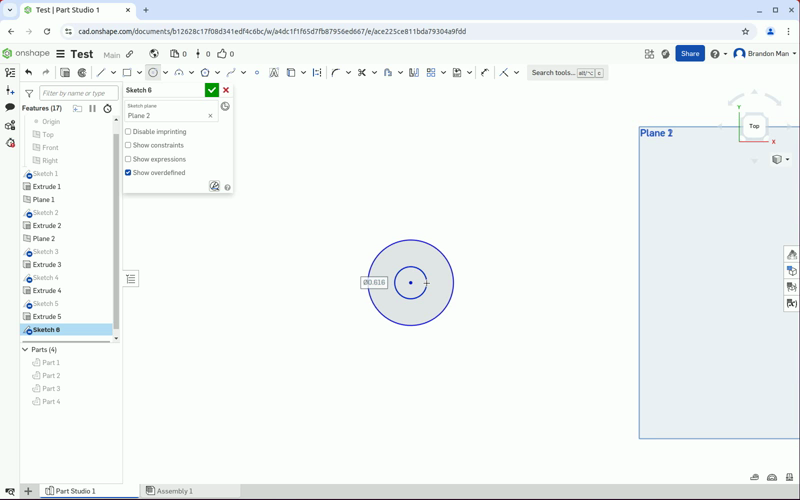
scroll(-6)
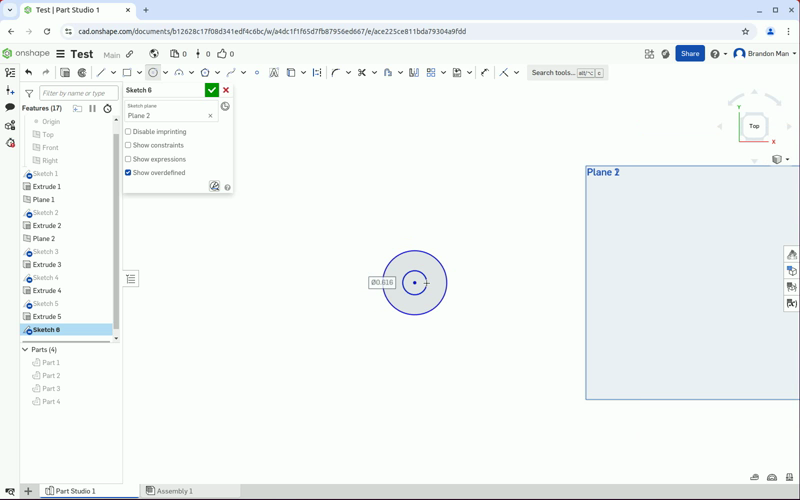
scroll(-6)
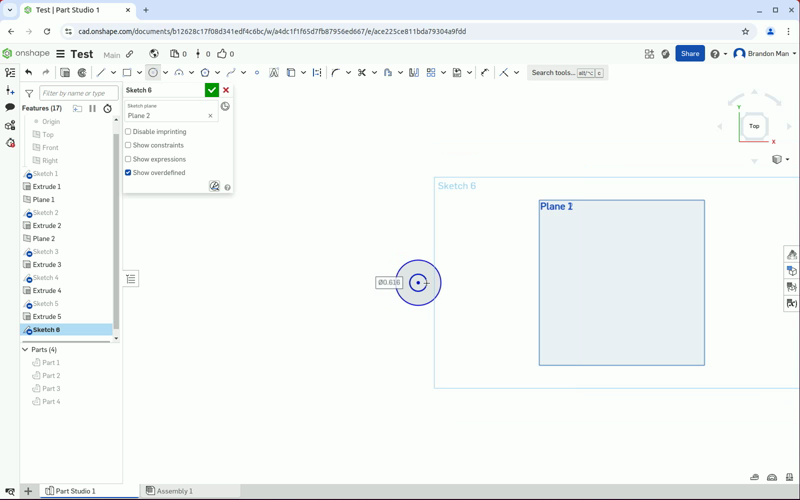
scroll(-6)
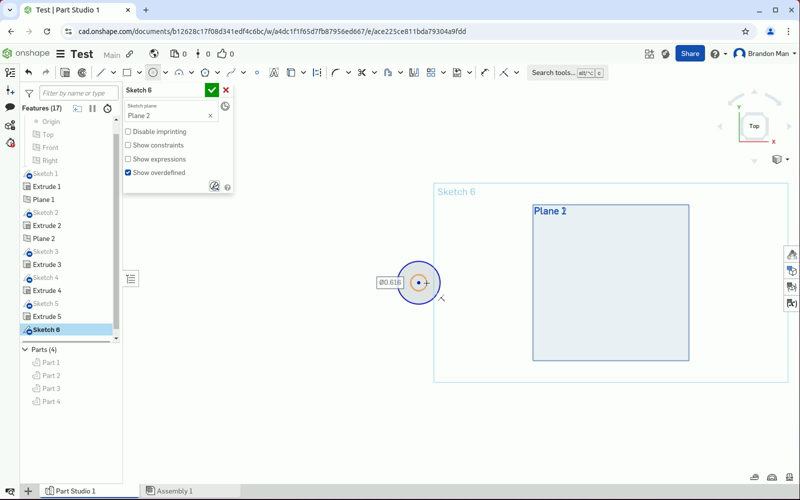
scroll(-6)
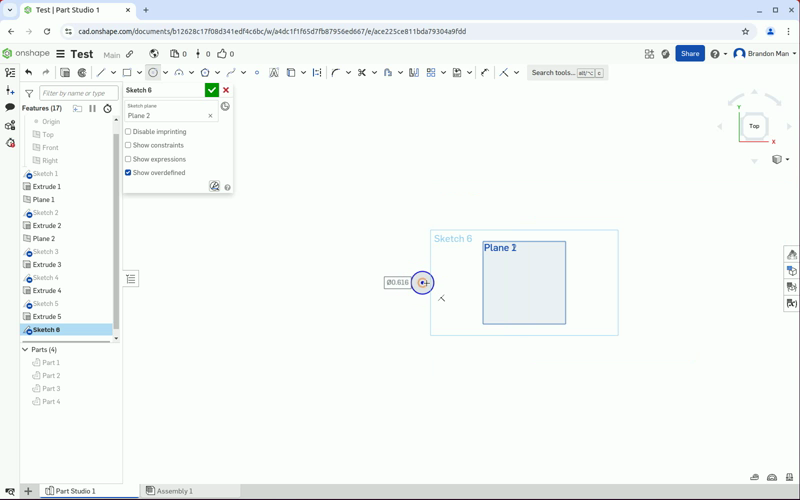
scroll(-6)
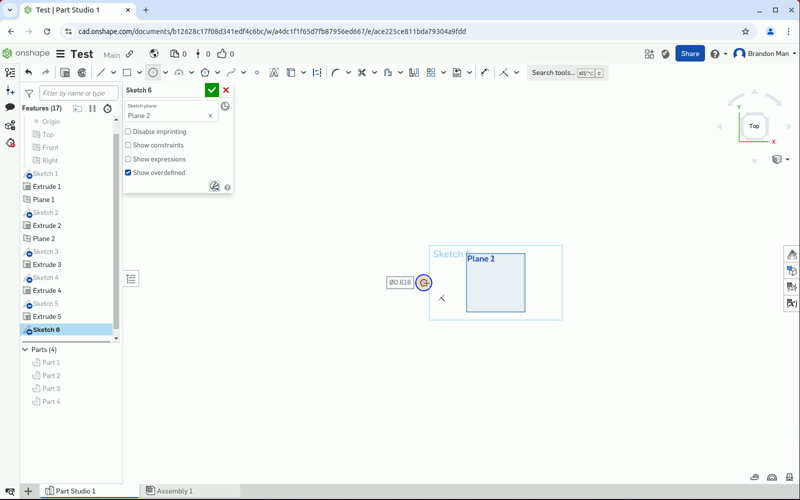
scroll(-6)
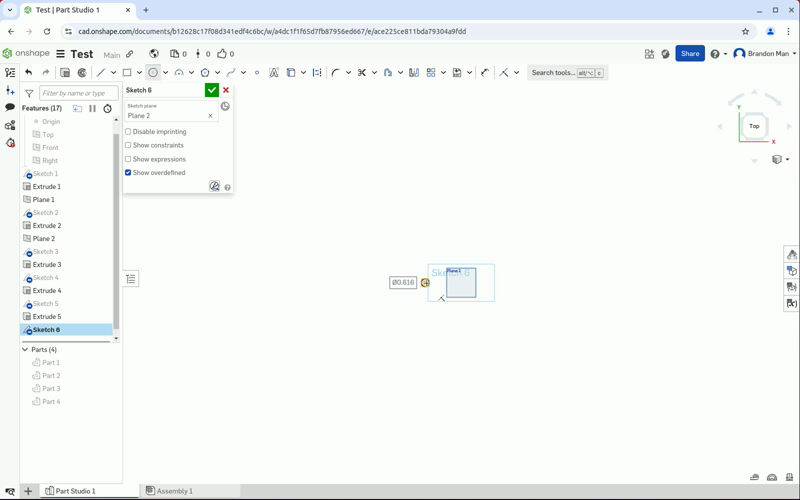
key(esc)
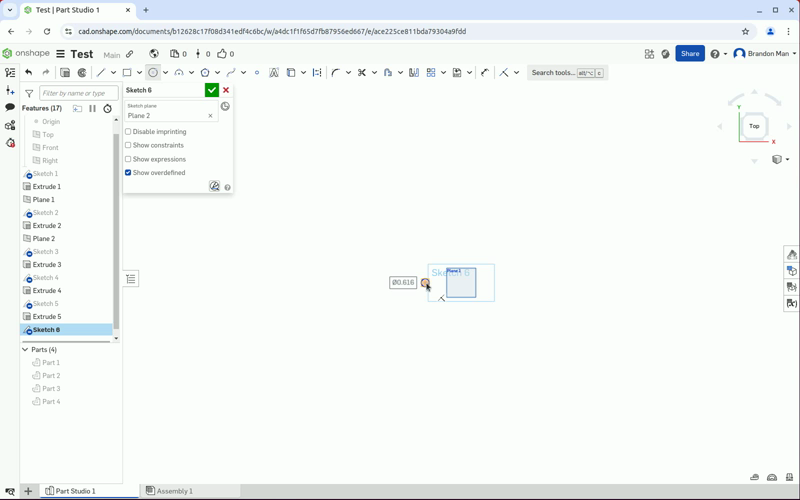
mouse_move(423, 281)
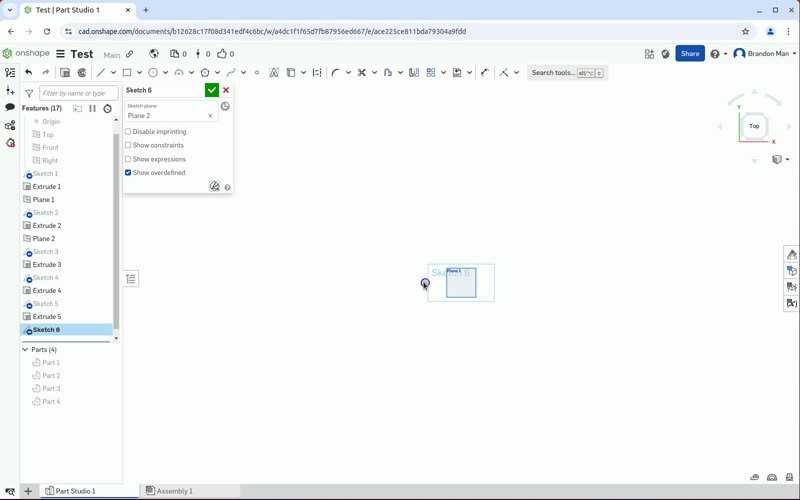
scroll(6)
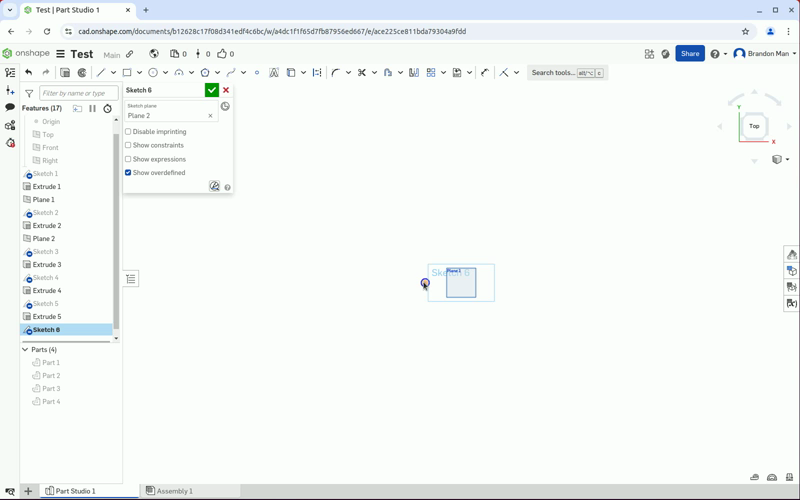
scroll(6)
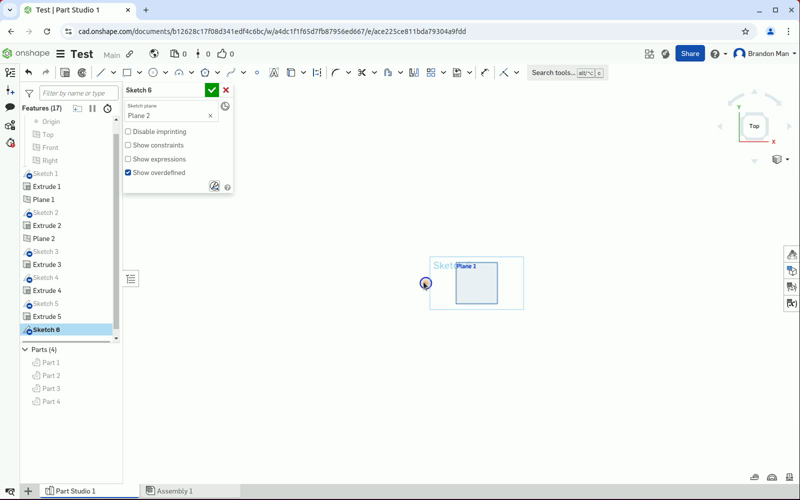
scroll(6)
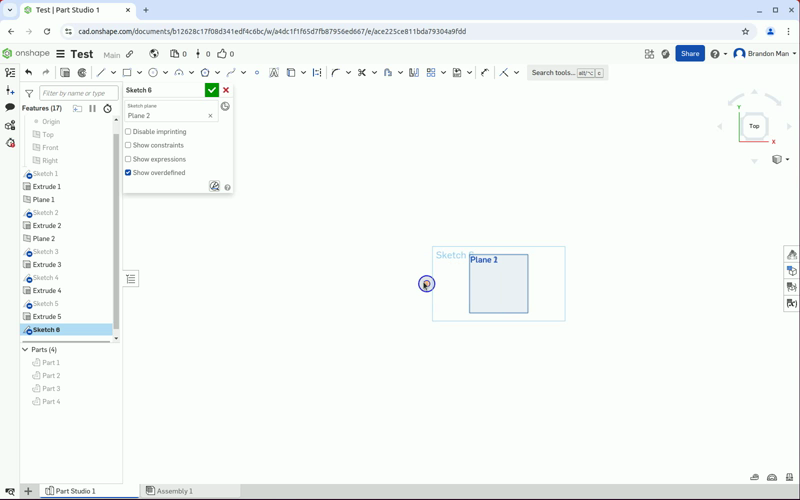
scroll(6)
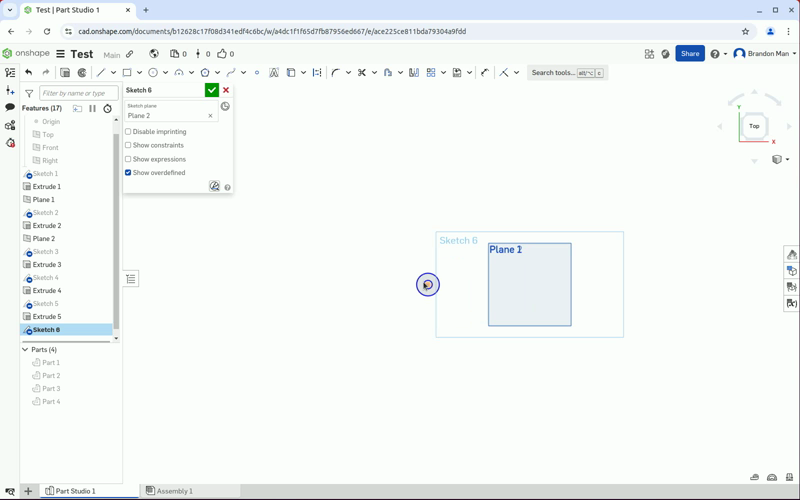
scroll(6)
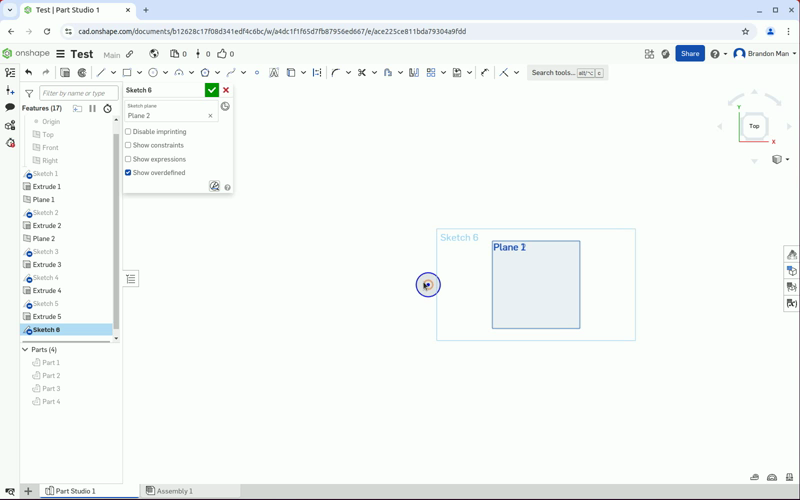
scroll(6)
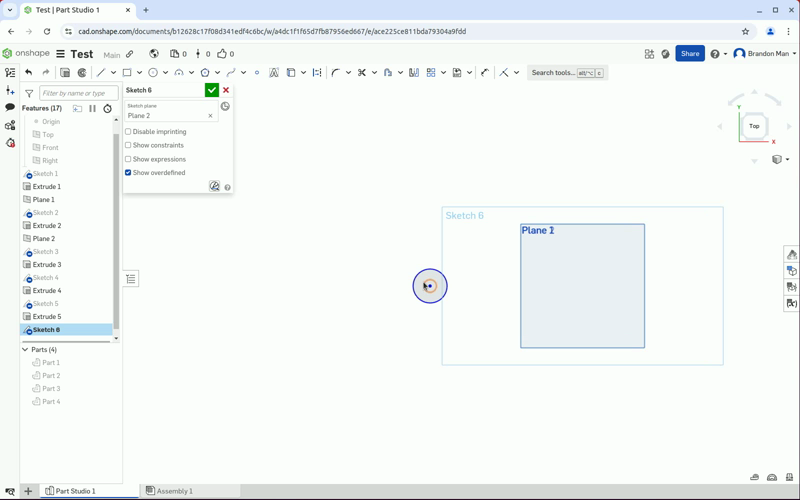
scroll(6)
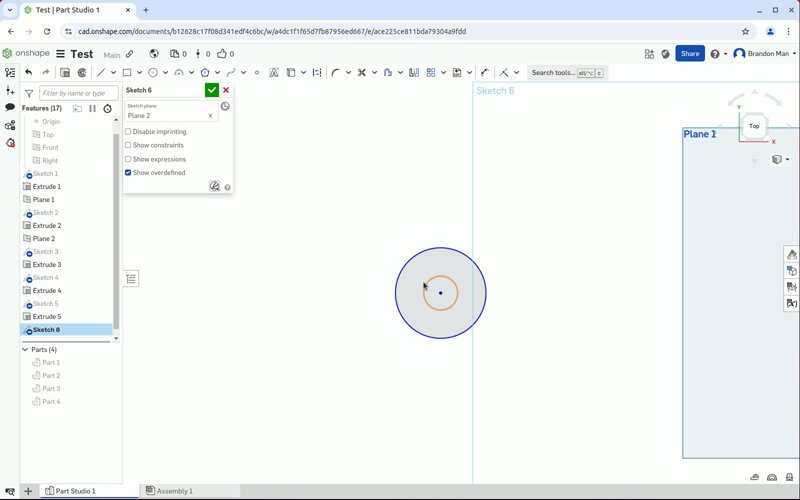
click(423, 281)
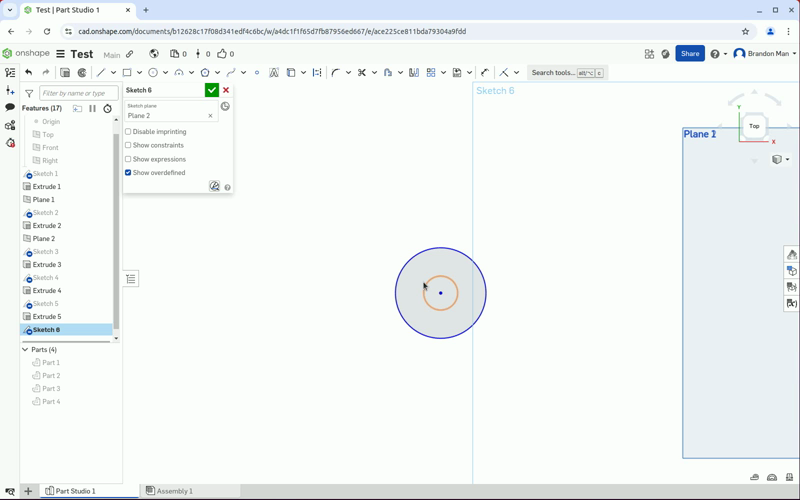
scroll(-6)
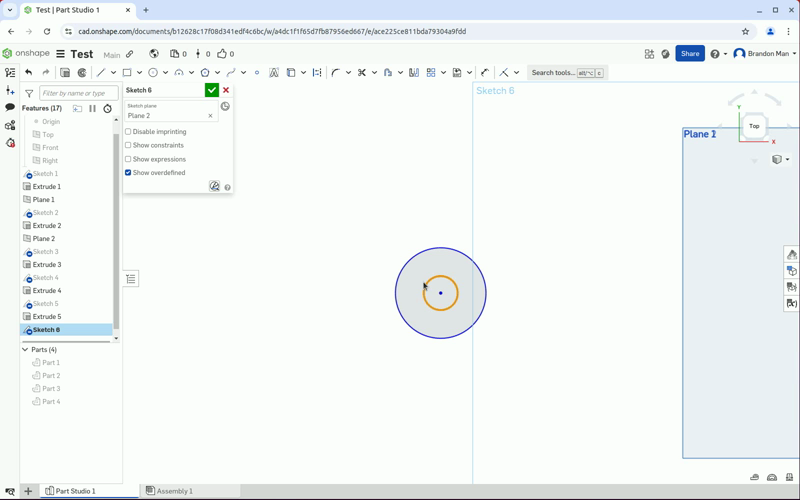
scroll(-6)
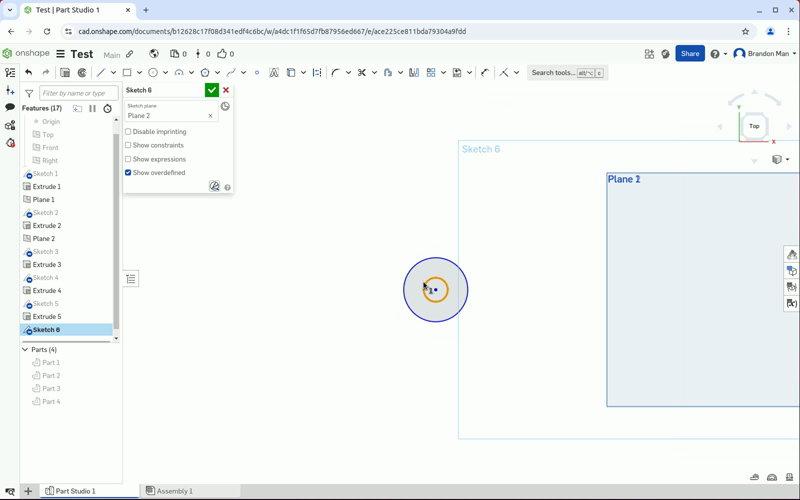
scroll(-6)
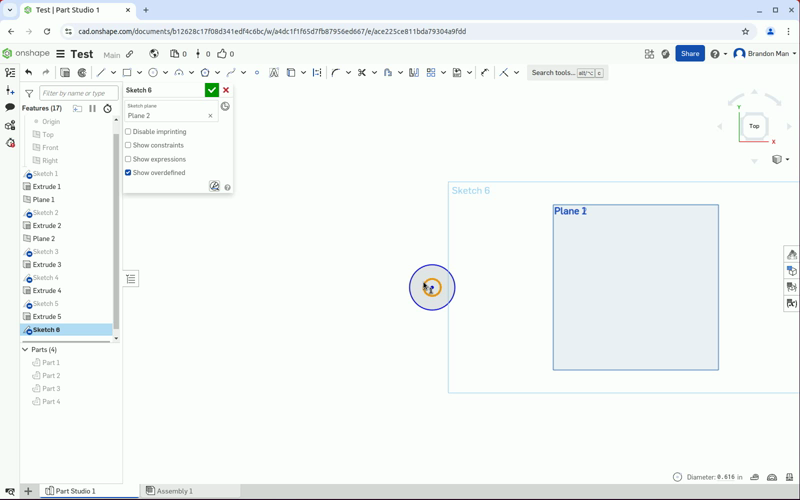
scroll(-6)
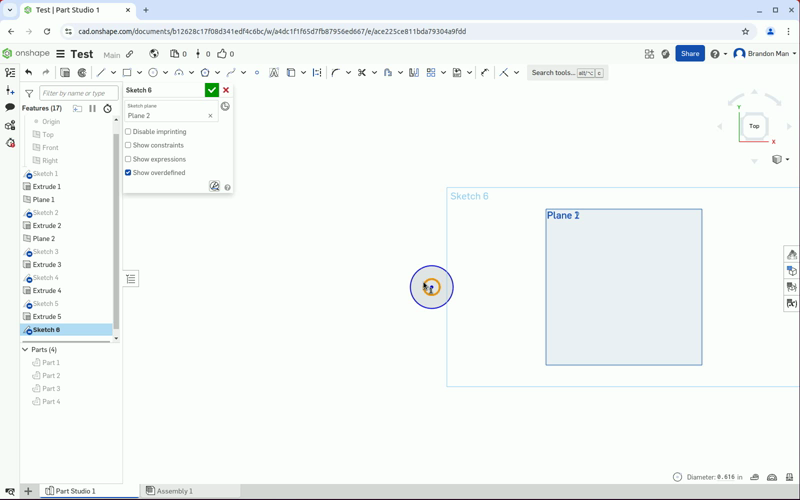
scroll(-6)
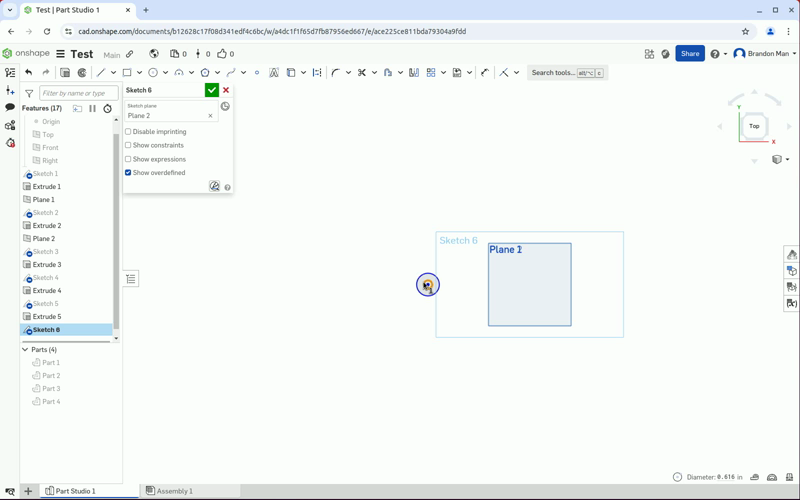
scroll(-6)
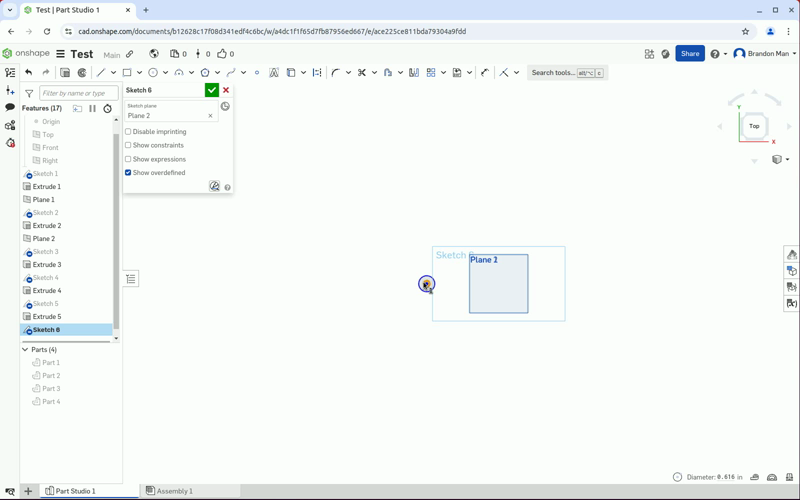
scroll(-6)
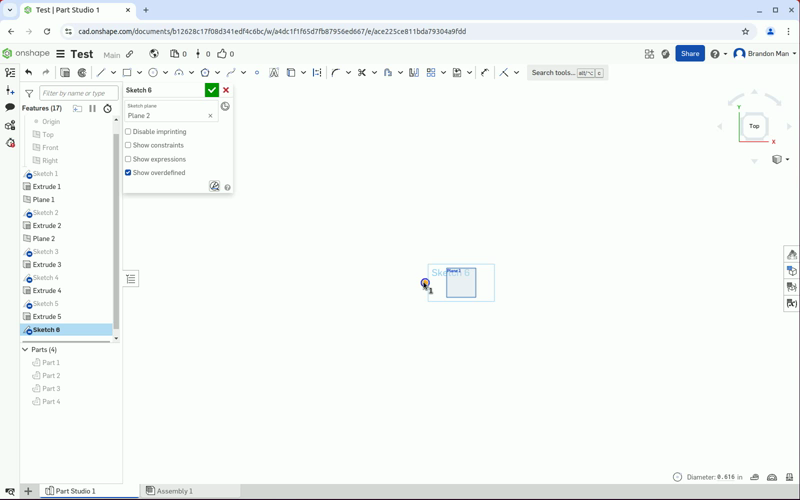
mouse_move(73, 352)
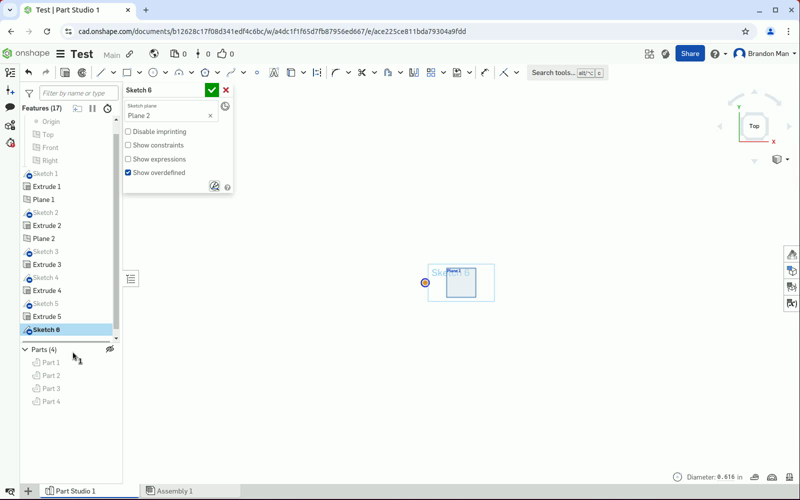
key(shift+y)
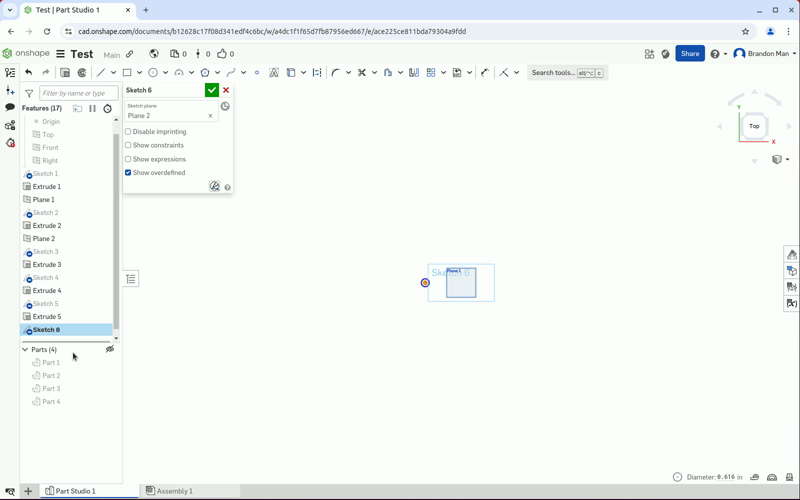
key(shift+e)
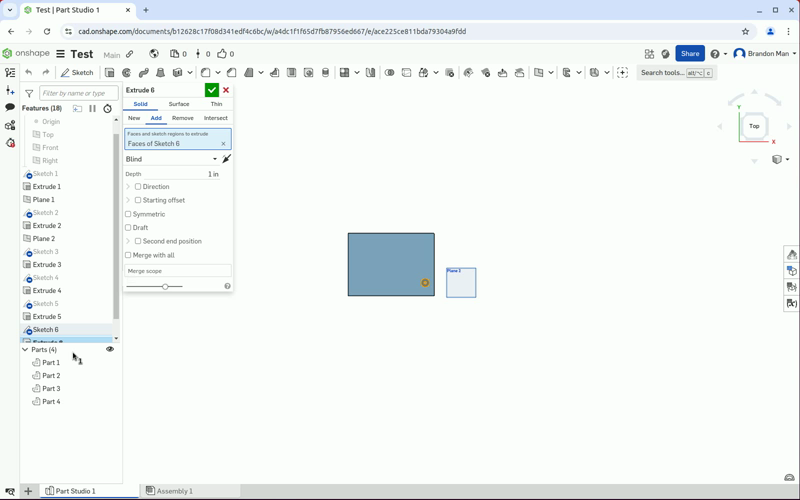
mouse_move(143, 106)
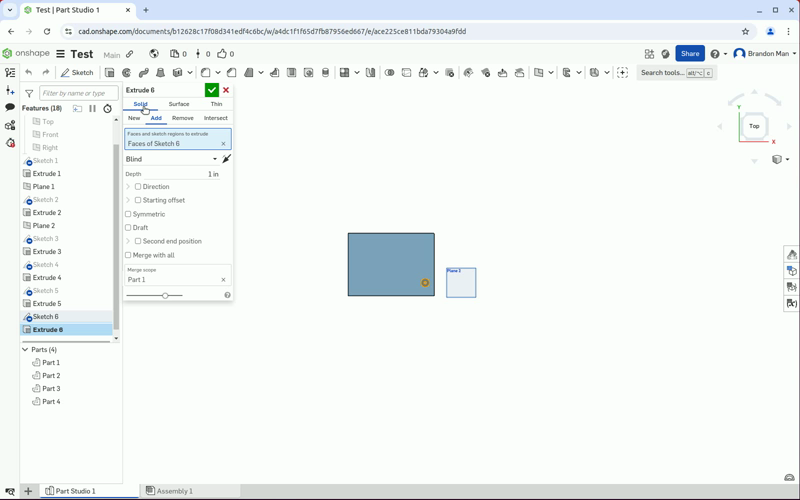
click(143, 106)
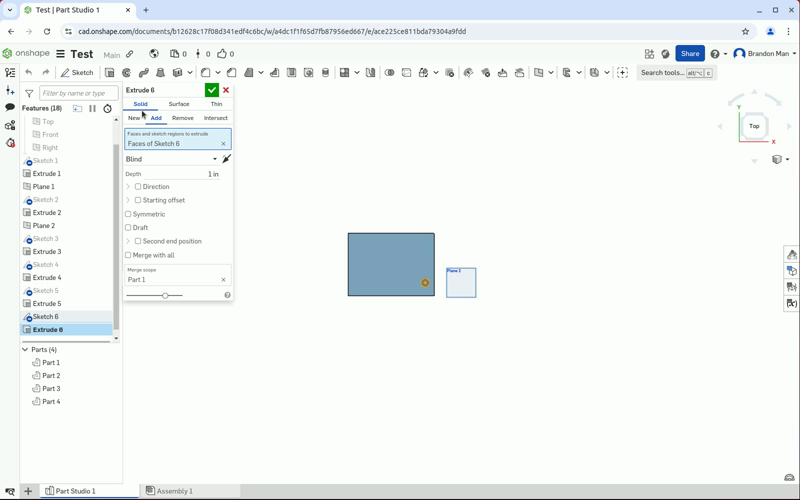
mouse_move(137, 120)
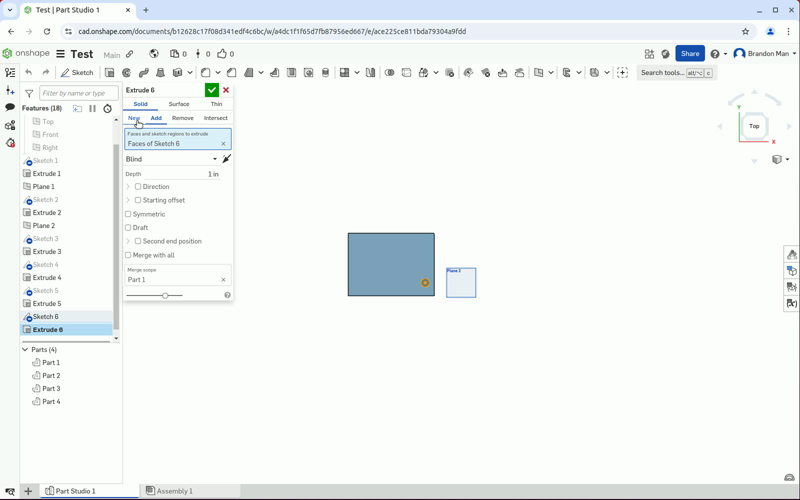
click(137, 120)
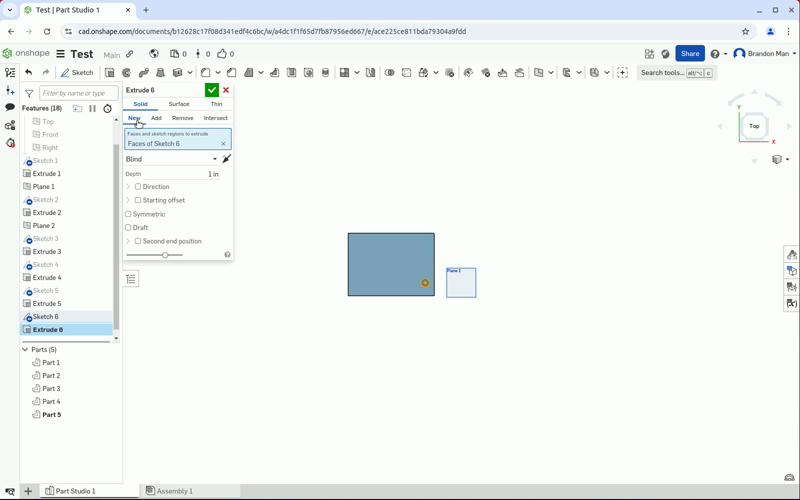
key(tab, 4)
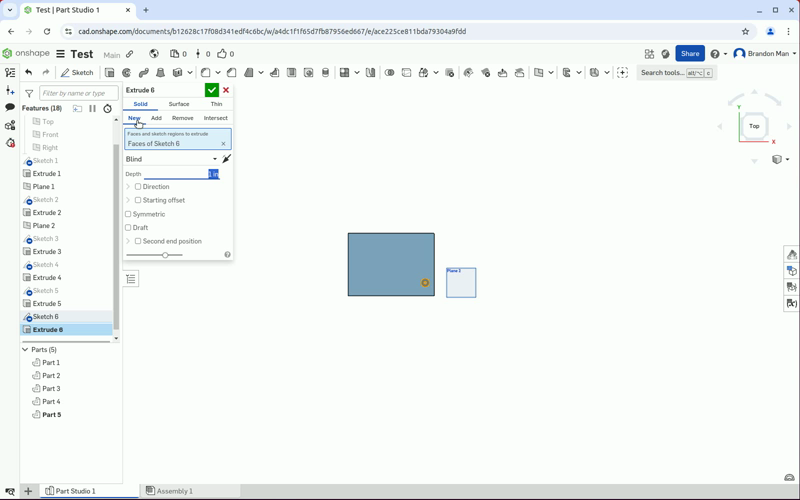
text(4.092)
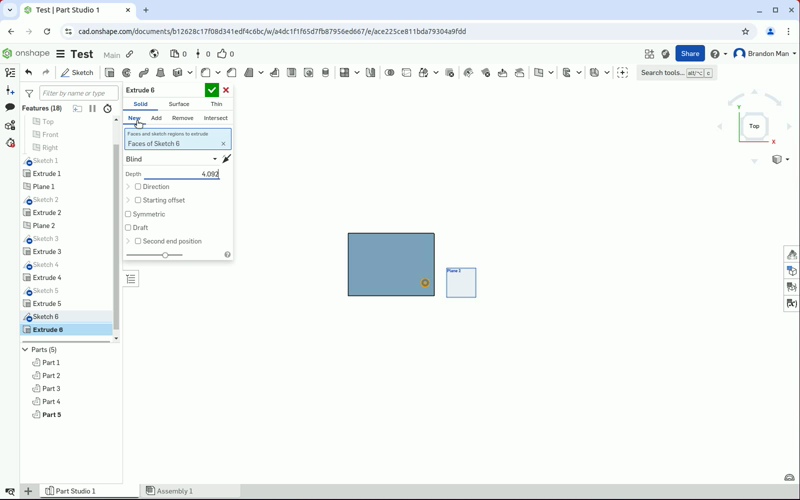
key(enter)
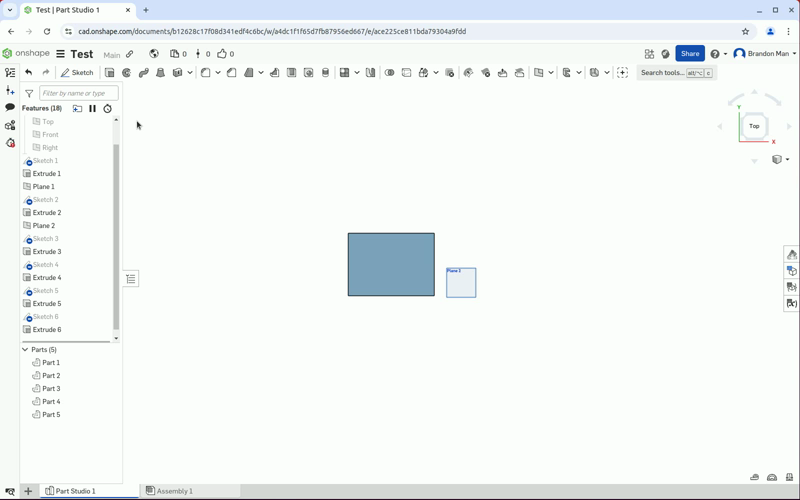
key(shift+h)
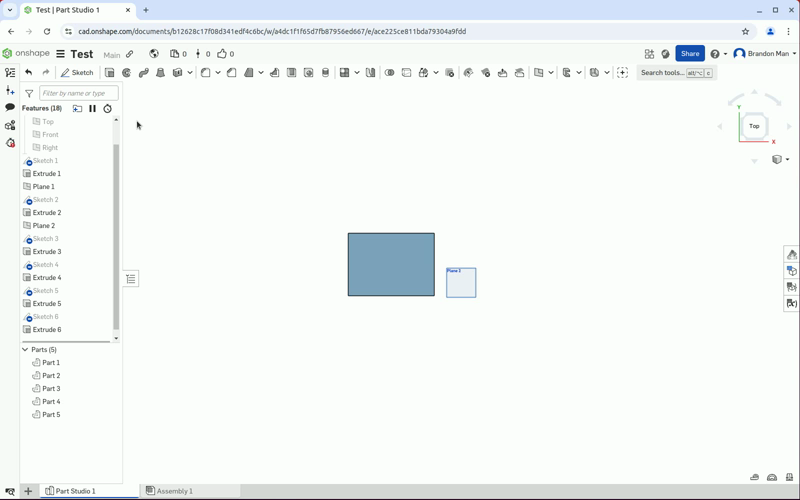
key(shift+h)
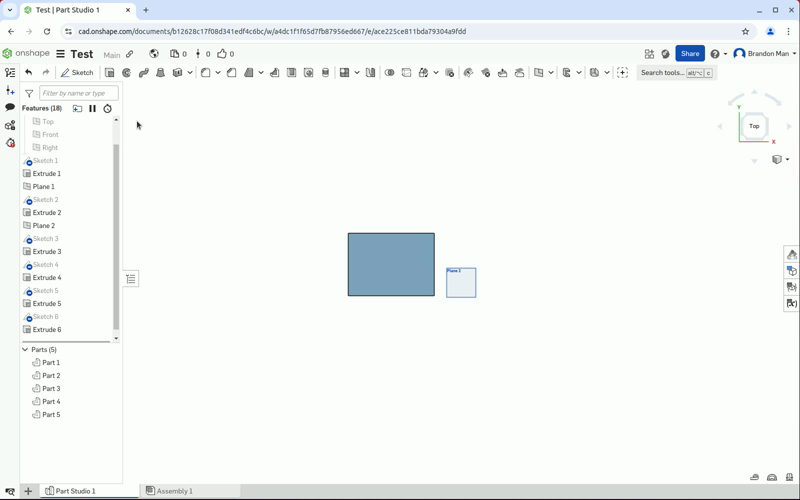
mouse_move(69, 163)
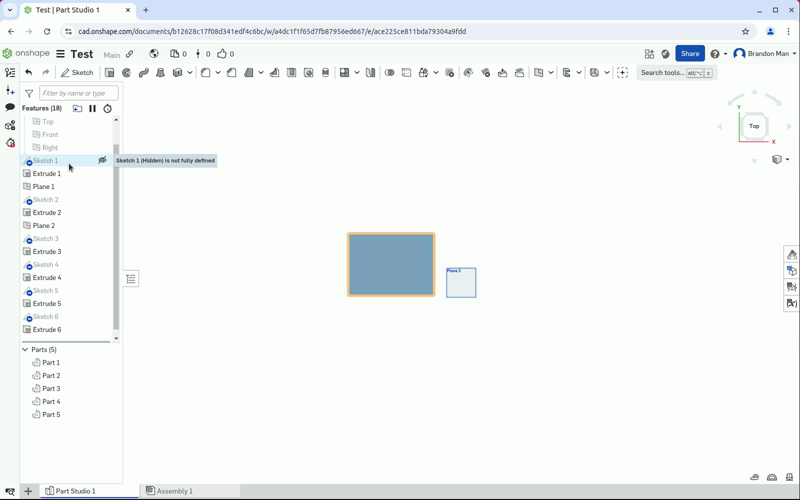
click(69, 163)
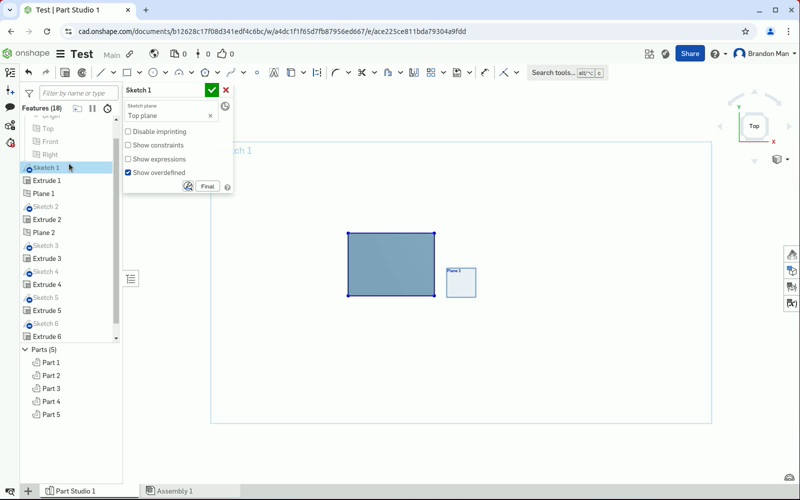
mouse_move(229, 92)
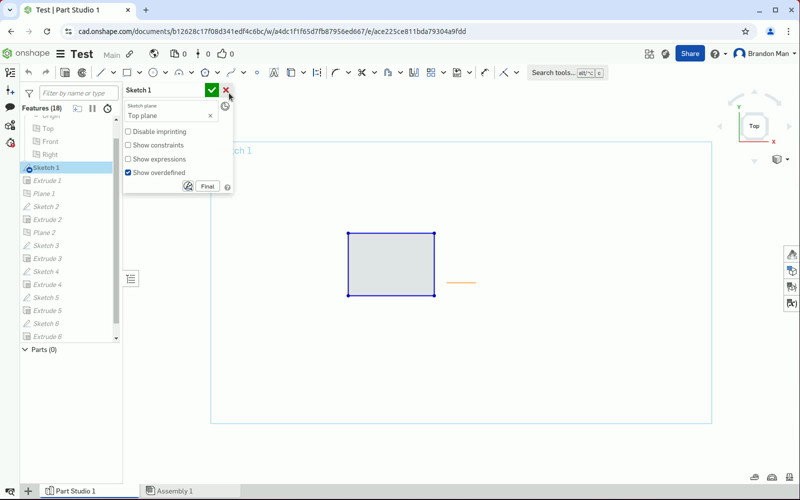
click(229, 92)
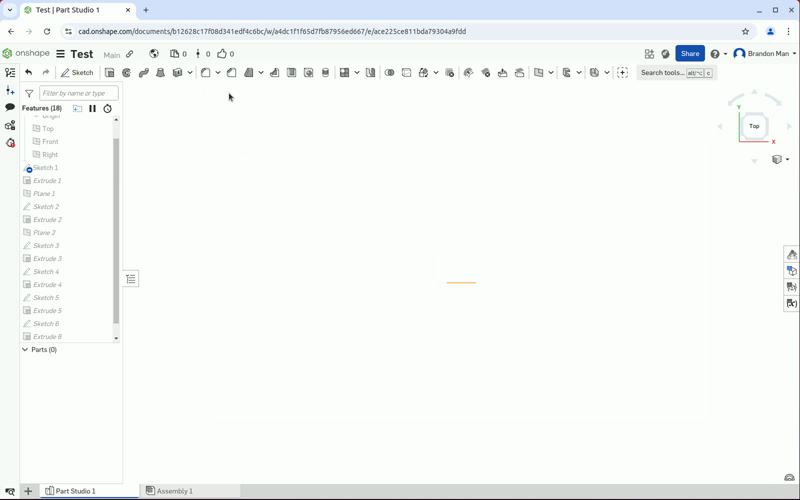
key(shift+s)
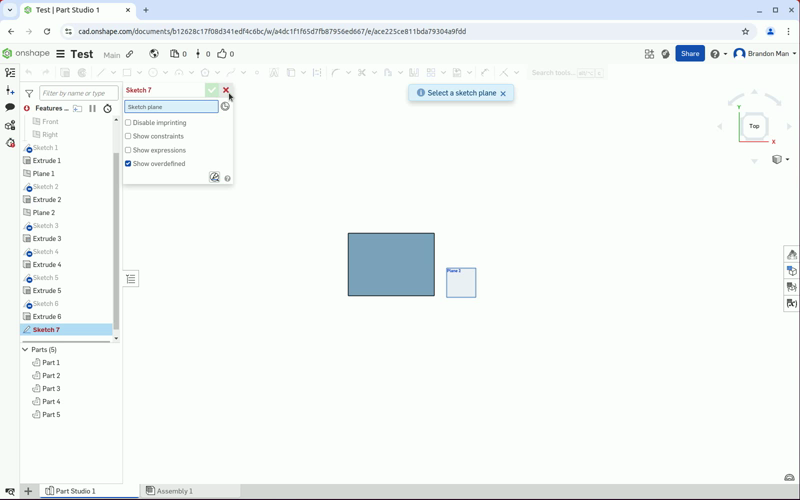
mouse_move(69, 176)
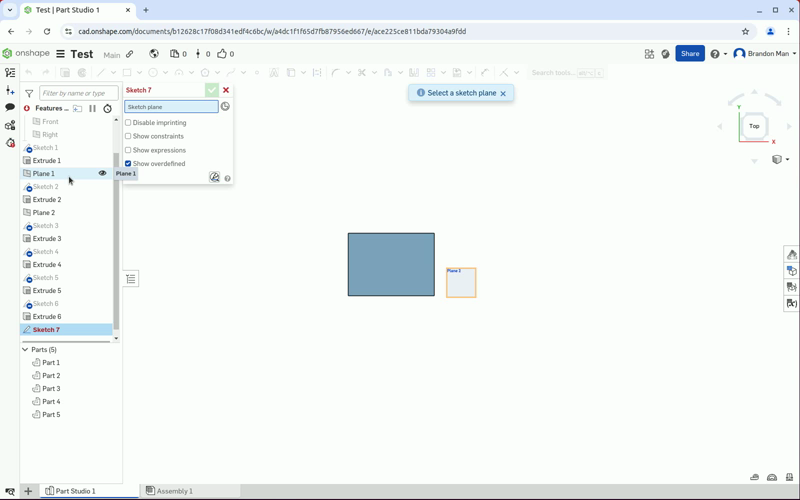
click(69, 176)
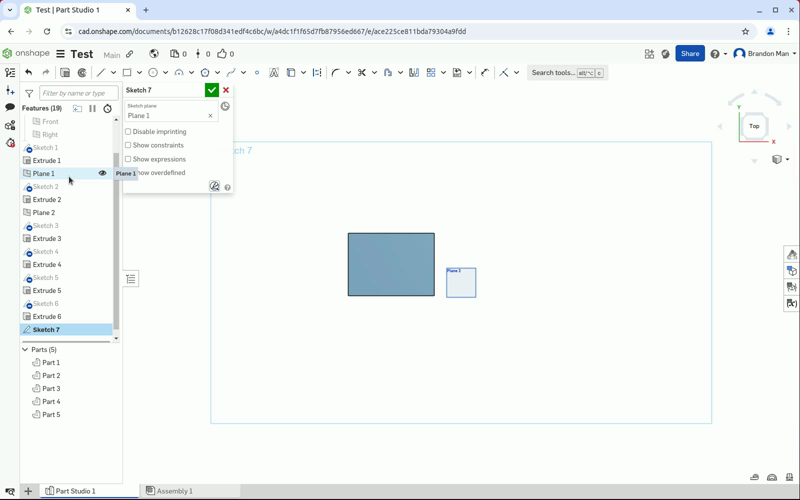
mouse_move(73, 352)
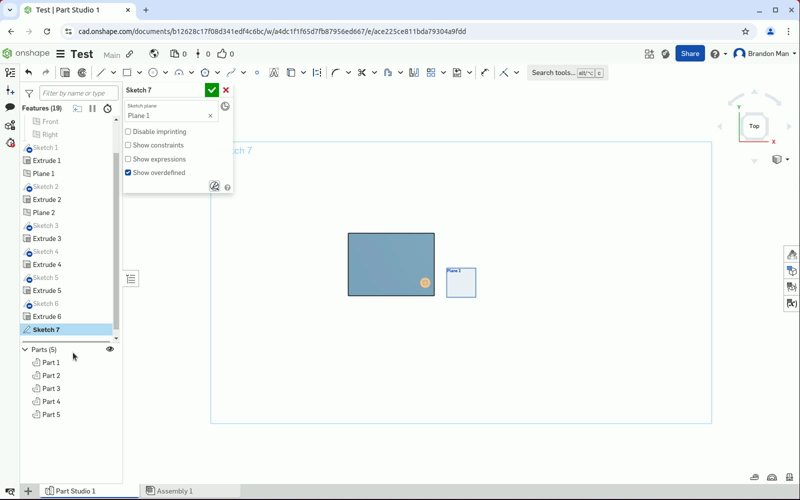
key(y)
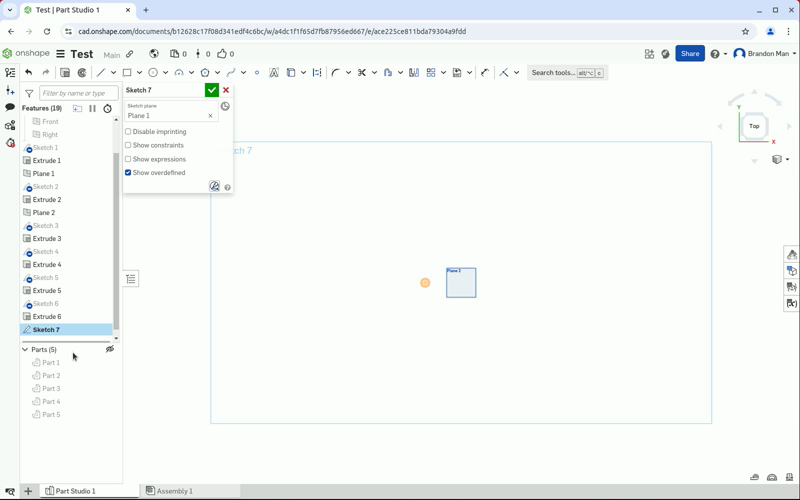
key(l)
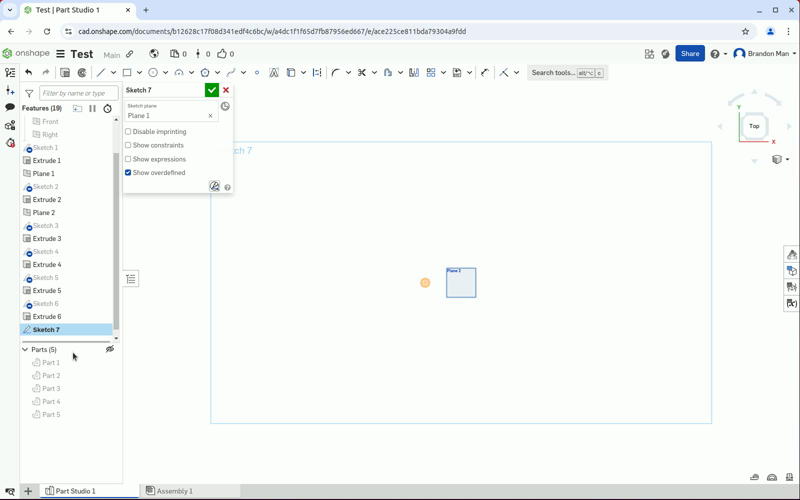
key_down(shift)
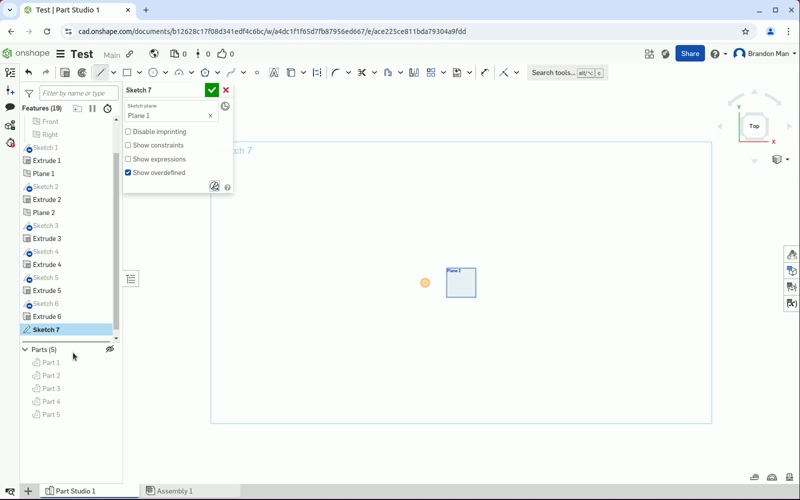
mouse_move(352, 291)
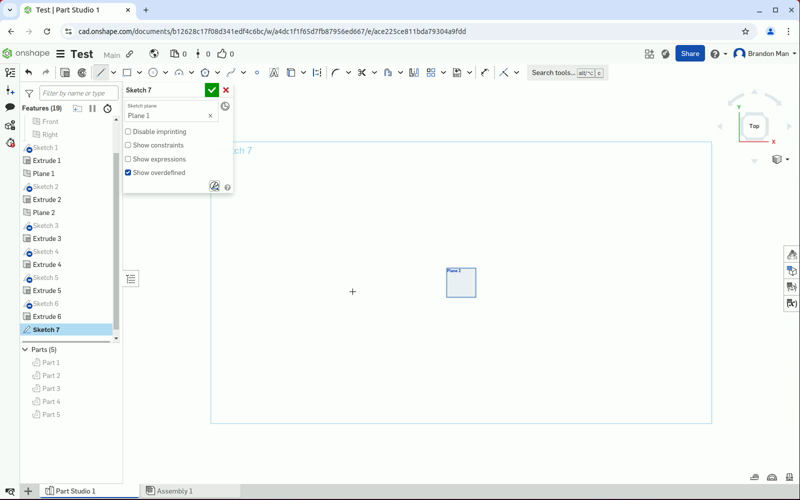
click(352, 291)
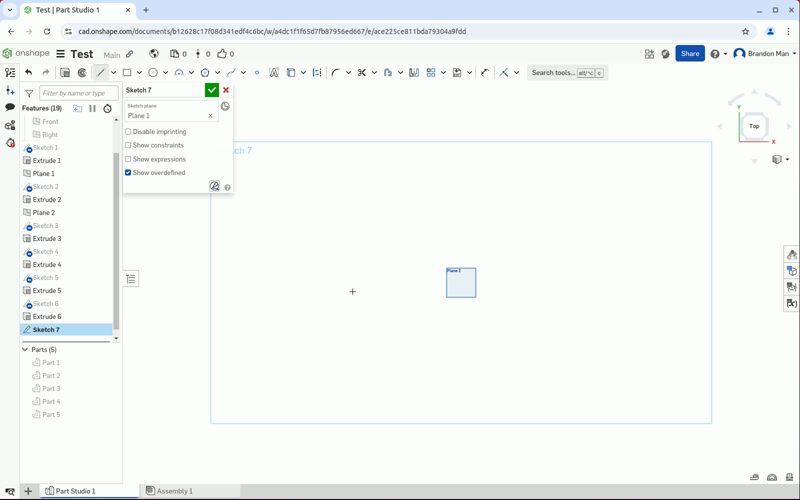
key_up(shift)
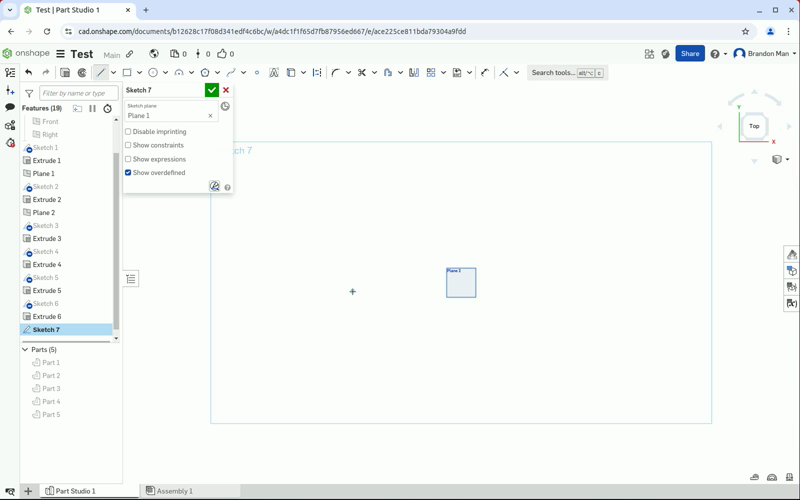
key_down(shift)
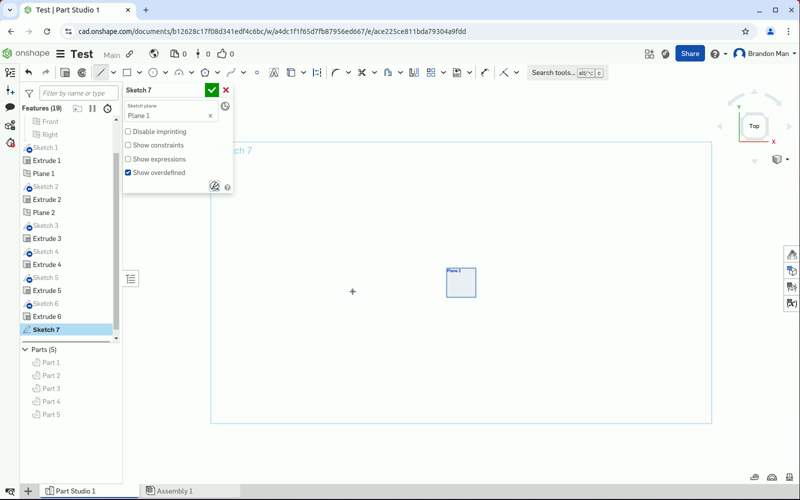
mouse_move(429, 291)
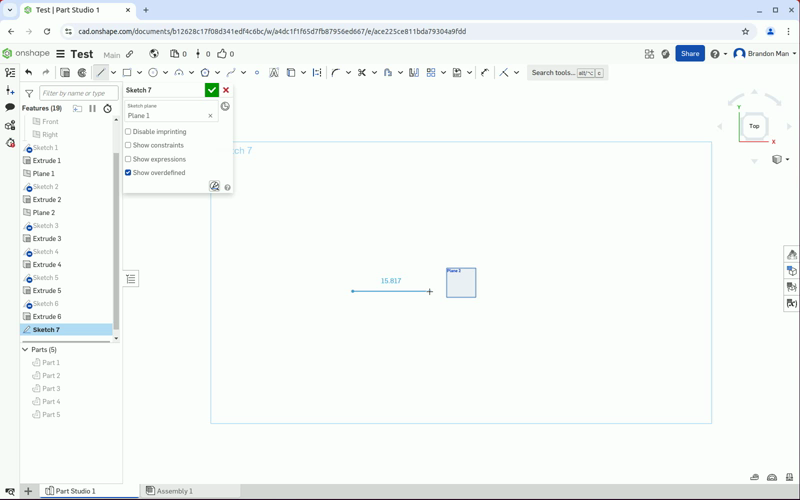
click(429, 291)
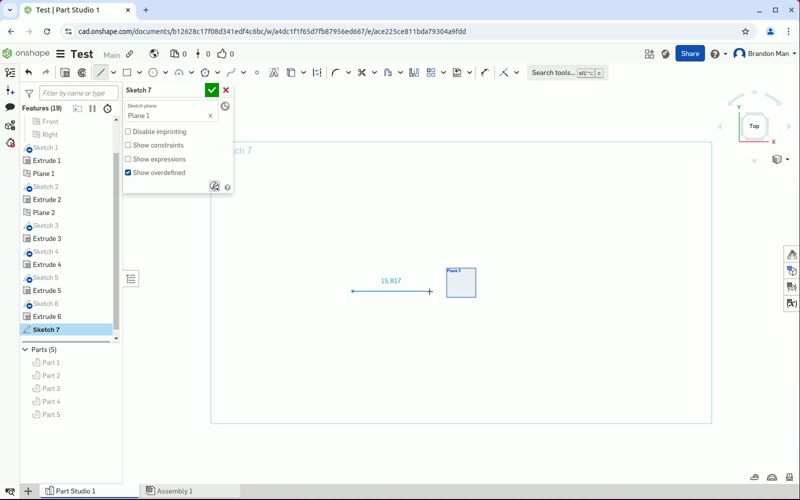
key_up(shift)
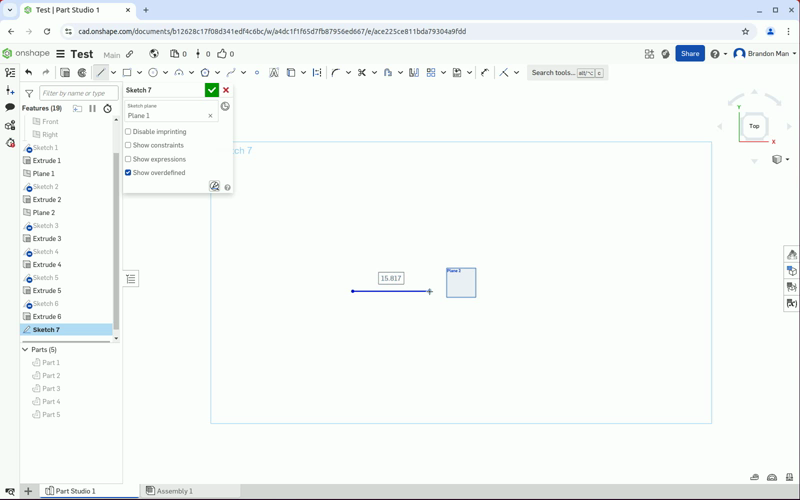
key_down(shift)
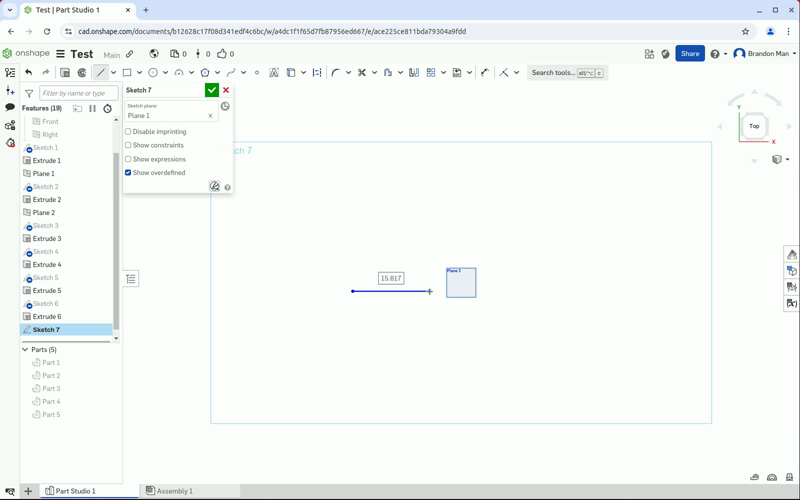
mouse_move(459, 291)
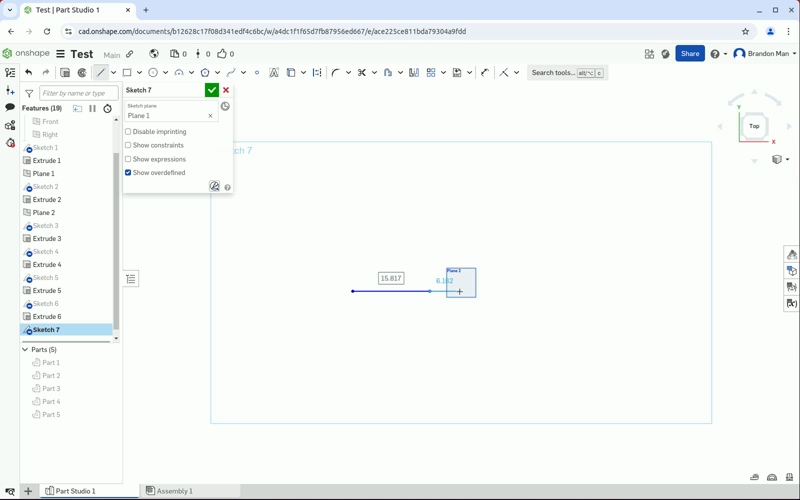
mouse_move(429, 237)
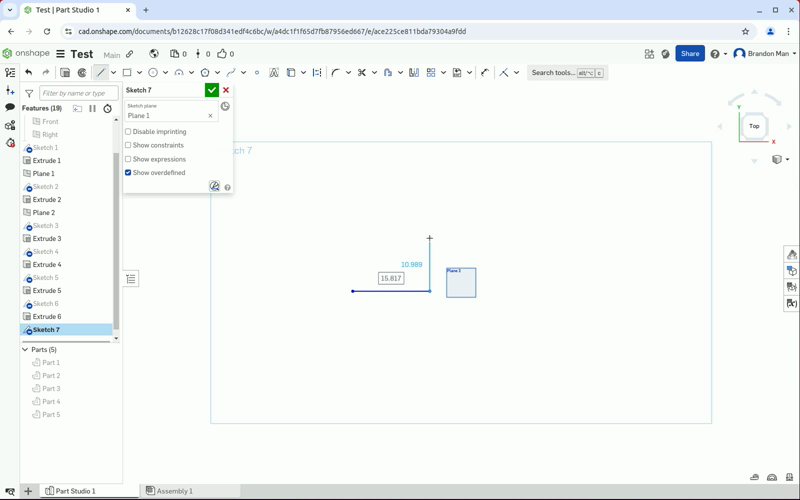
click(429, 237)
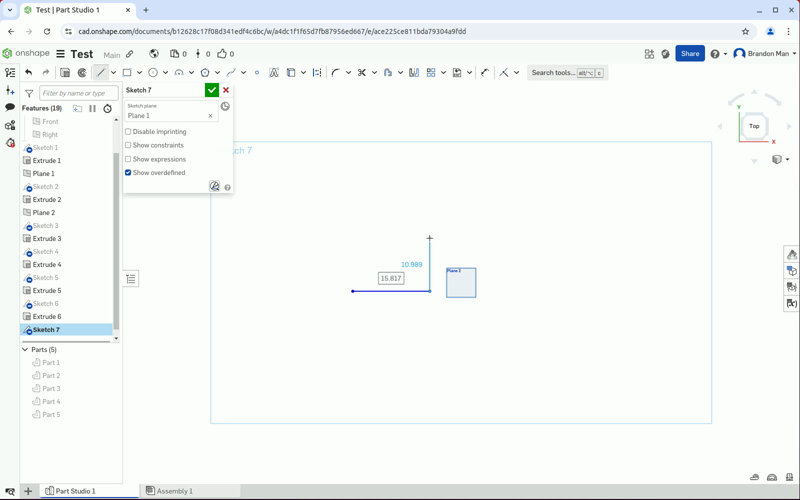
key_up(shift)
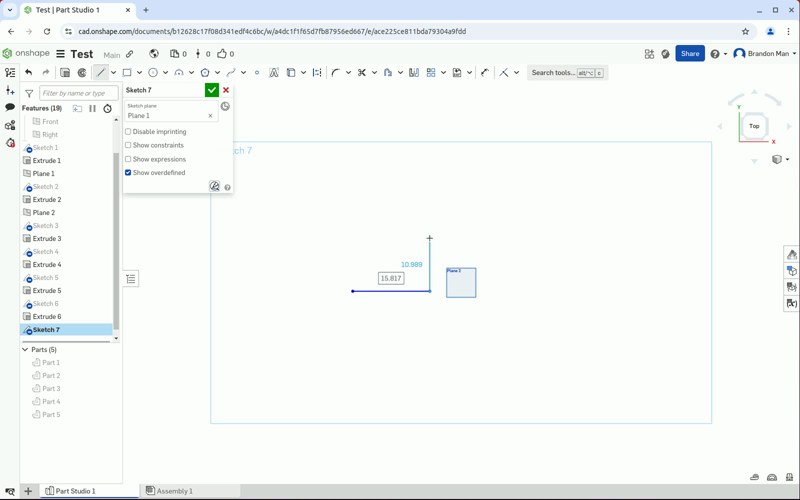
key_down(shift)
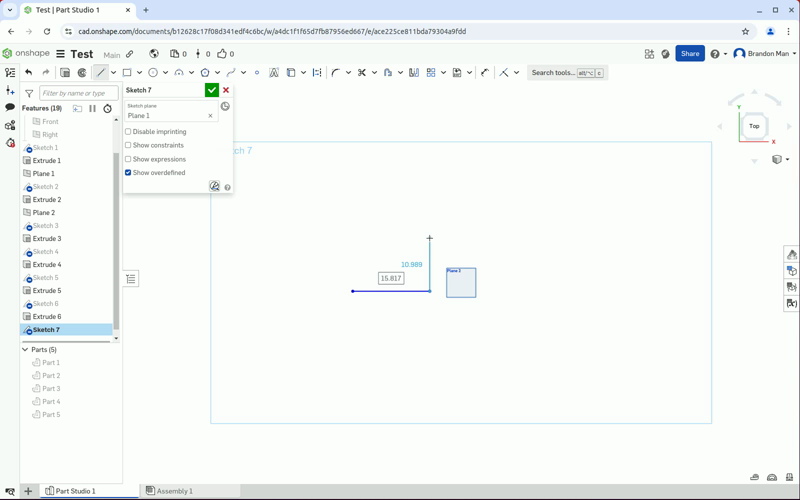
mouse_move(352, 237)
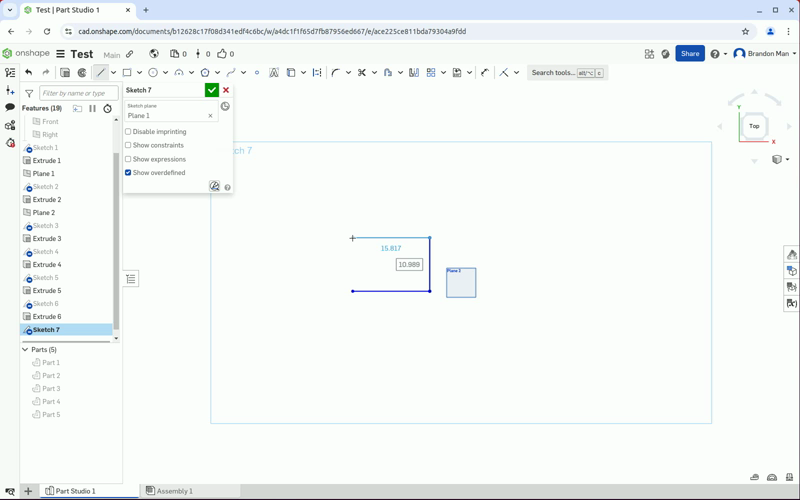
click(352, 237)
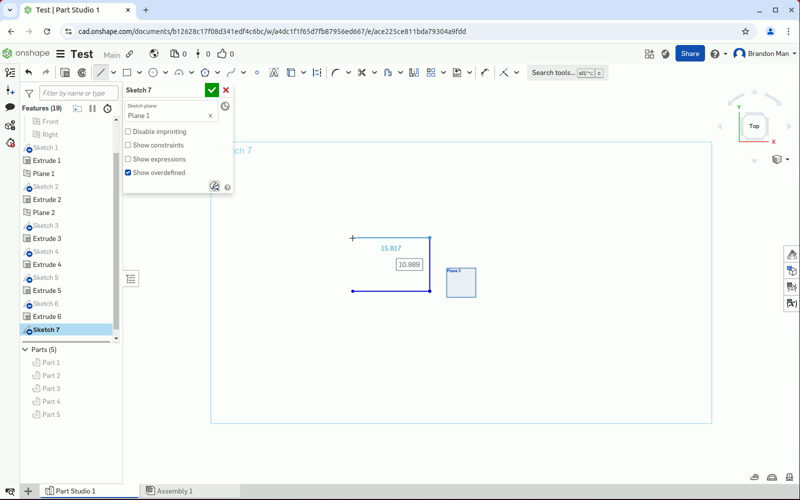
key_up(shift)
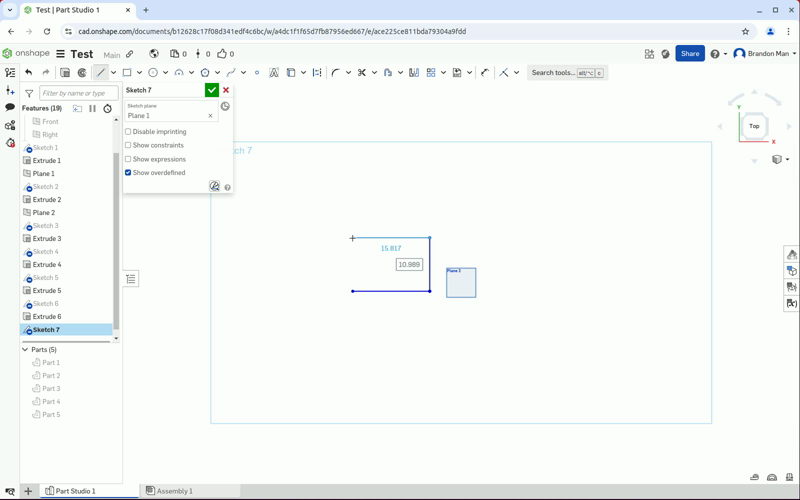
mouse_move(382, 237)
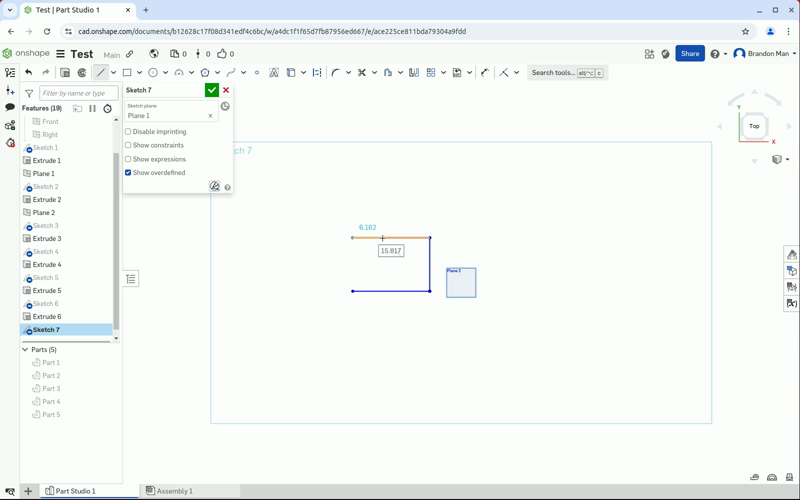
key_down(shift)
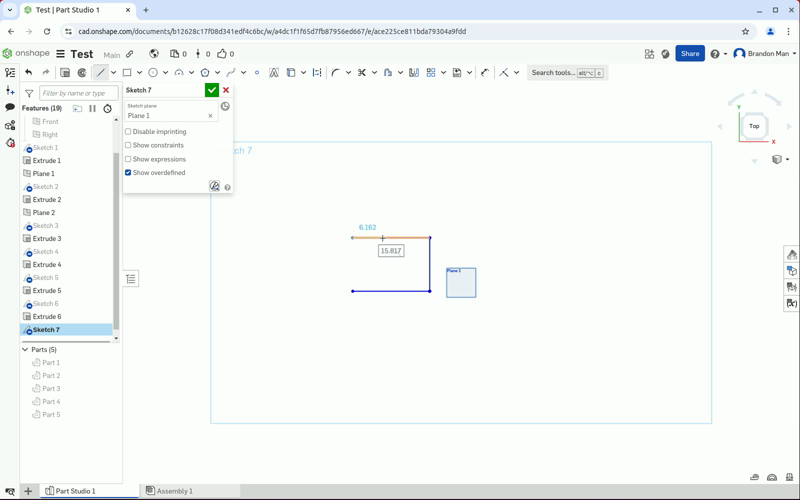
mouse_move(352, 291)
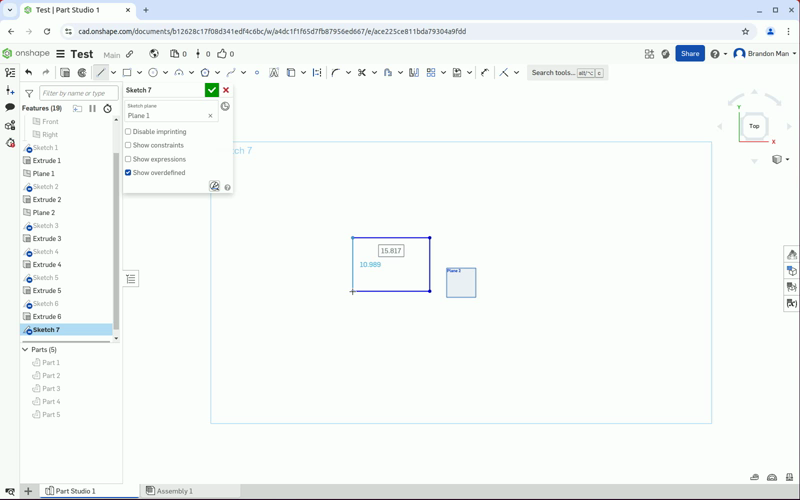
key_up(shift)
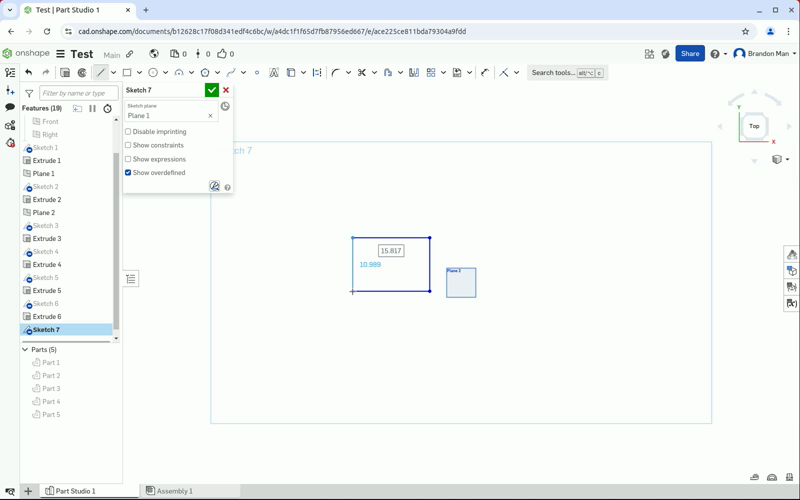
click(352, 291)
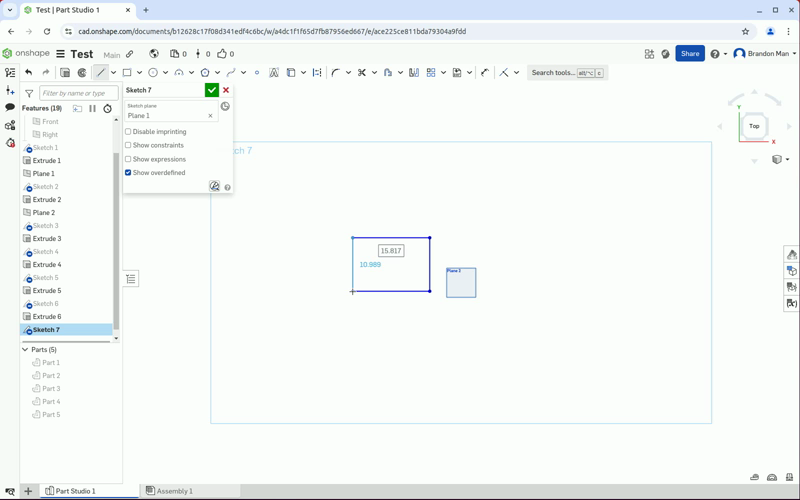
key(esc)
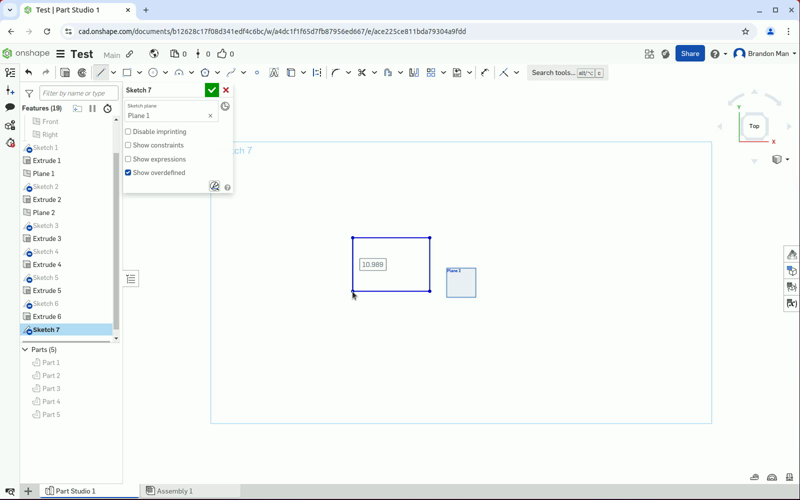
mouse_move(378, 247)
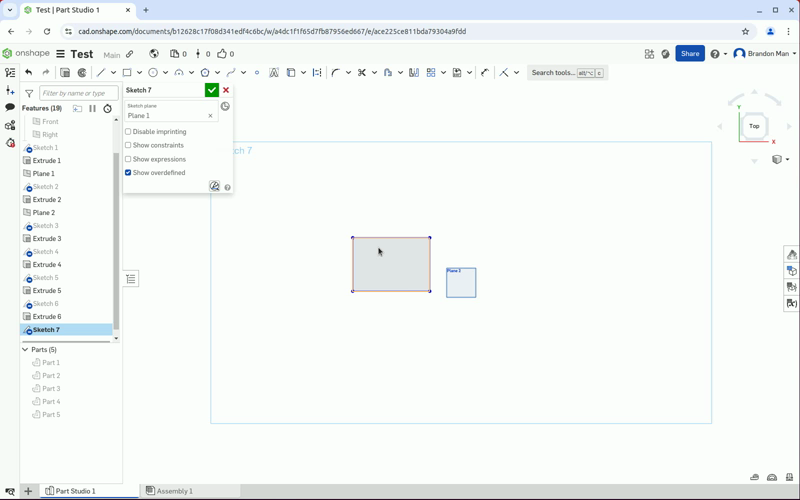
click(378, 247)
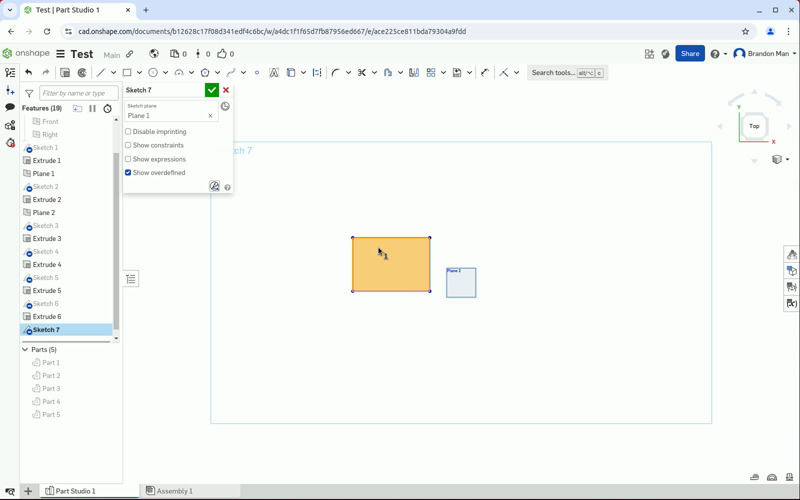
mouse_move(73, 352)
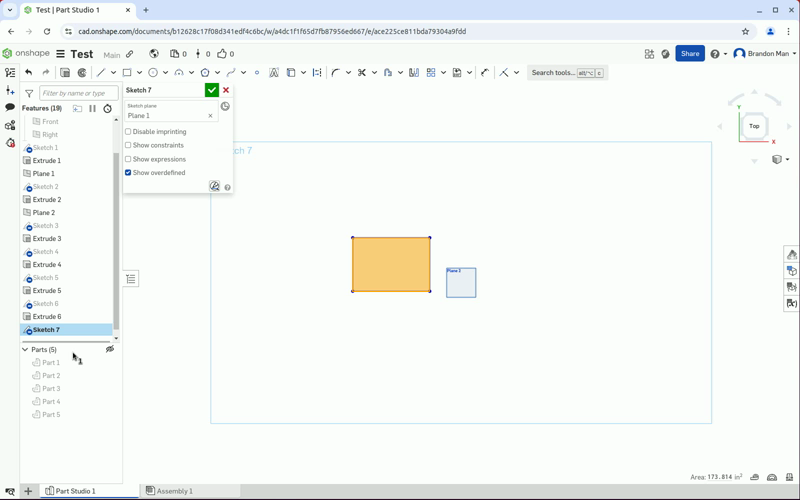
key(shift+y)
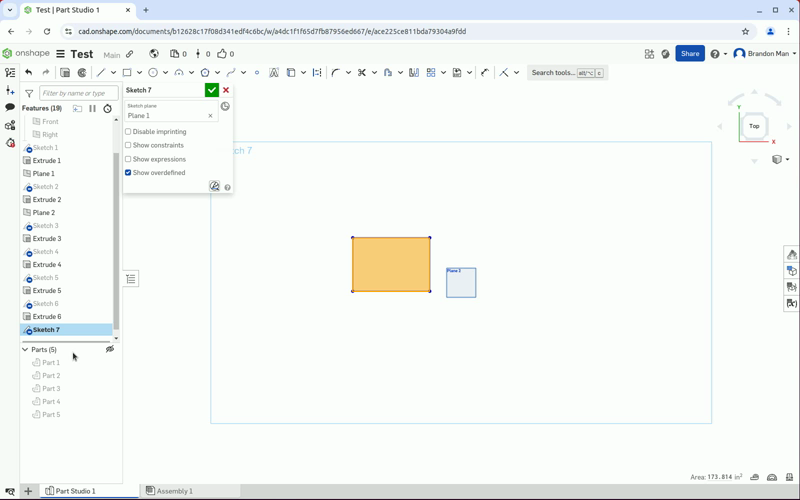
key(shift+e)
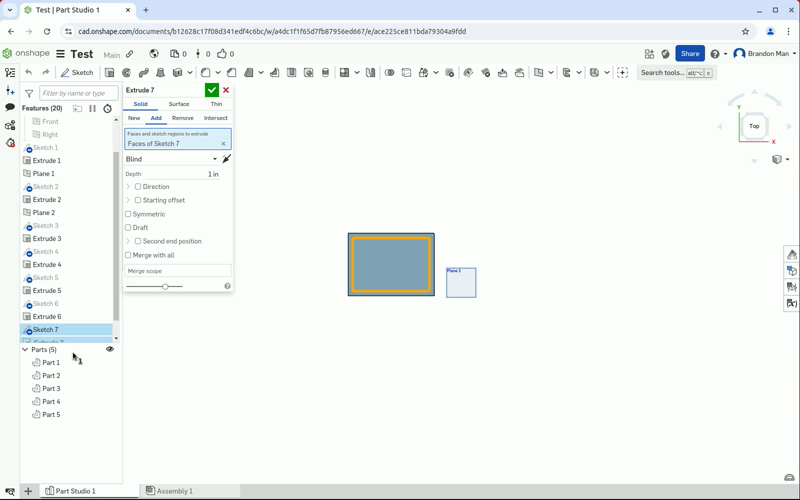
mouse_move(143, 106)
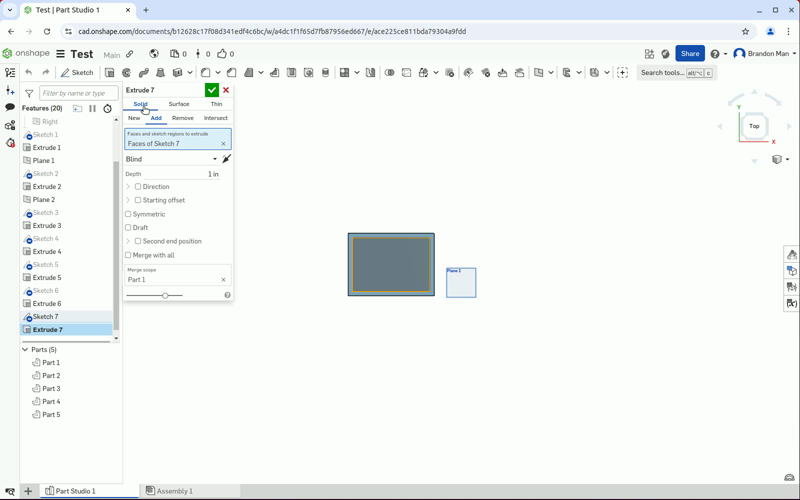
click(143, 106)
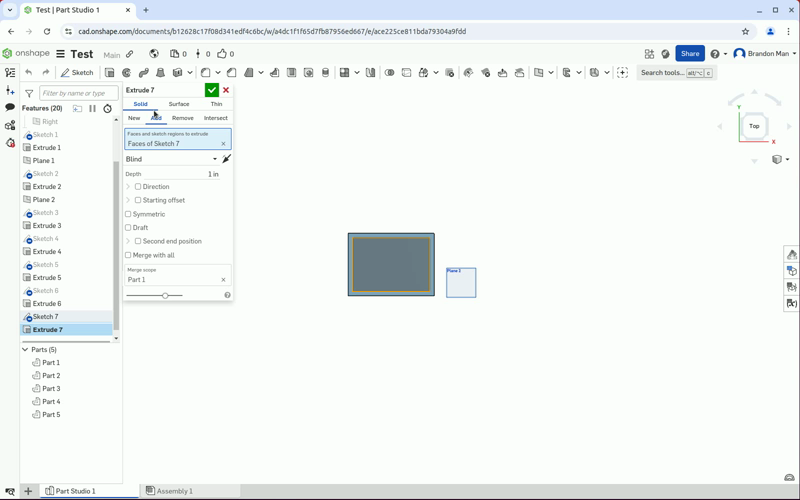
mouse_move(186, 120)
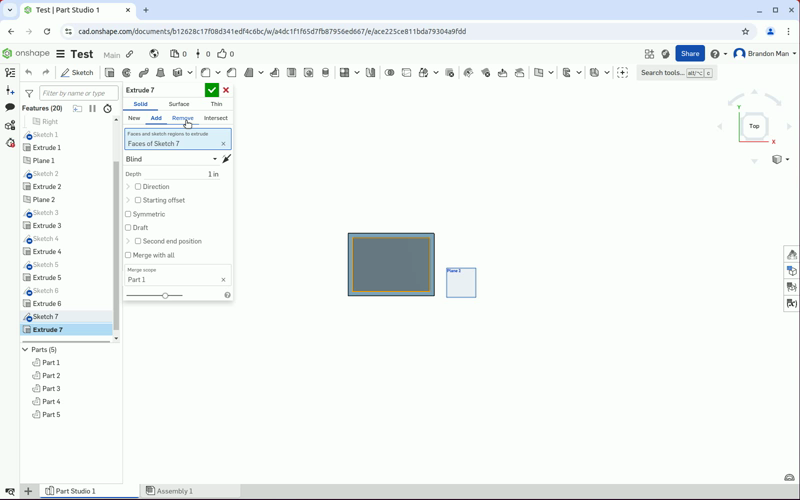
click(186, 120)
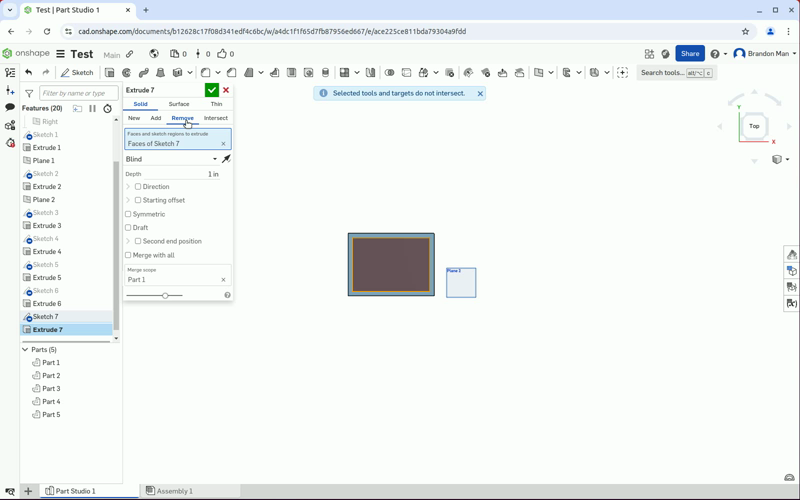
key(tab, 4)
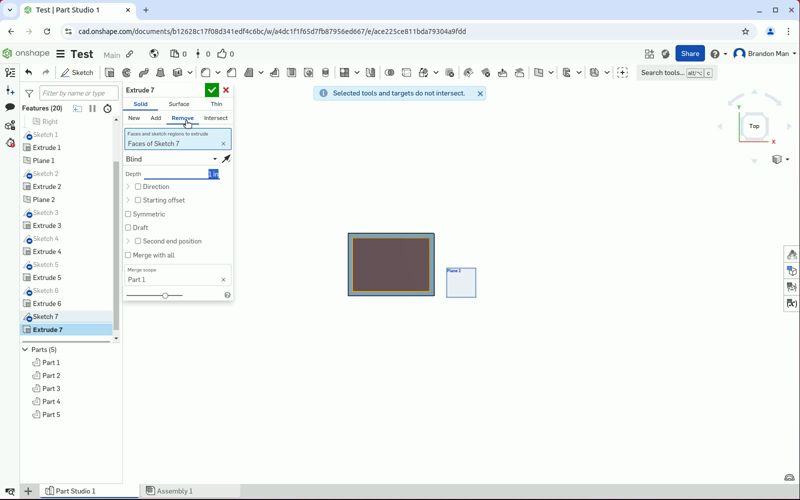
text(3.851)
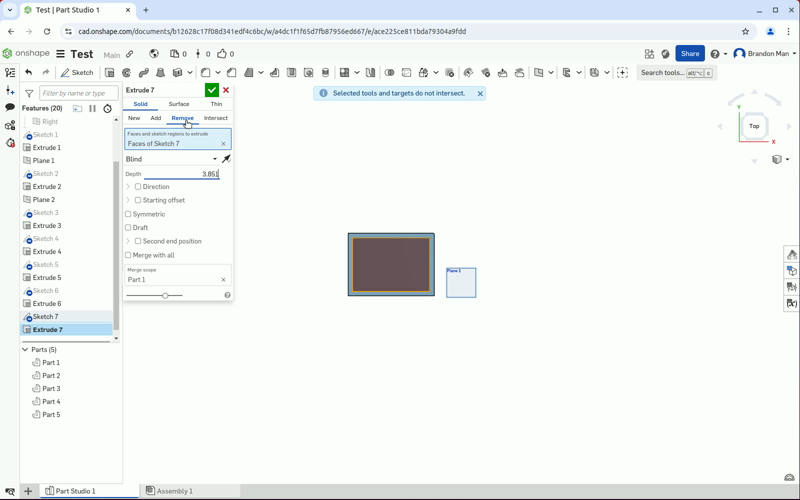
key(tab, 6)
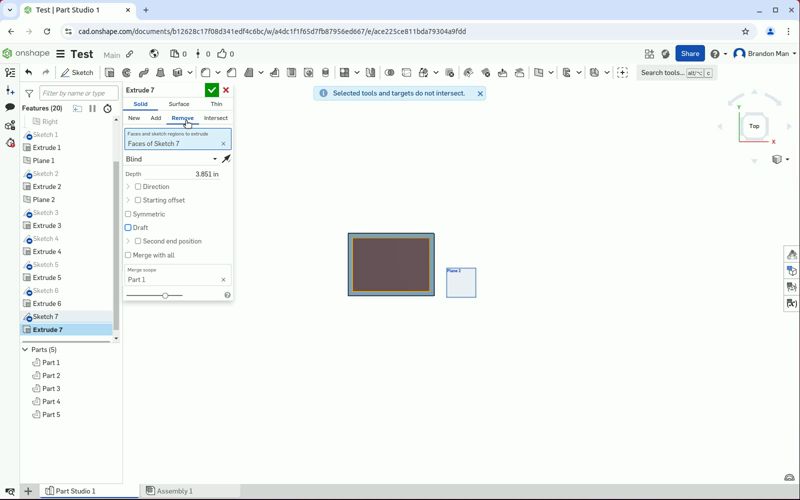
key(space)
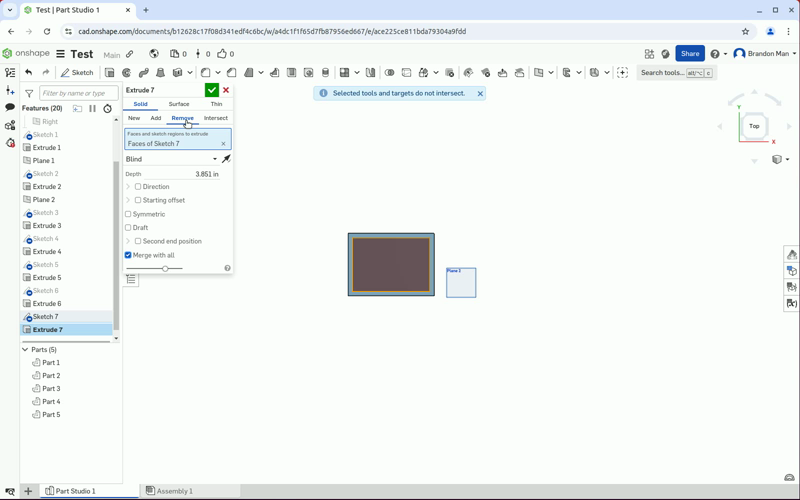
key(enter)
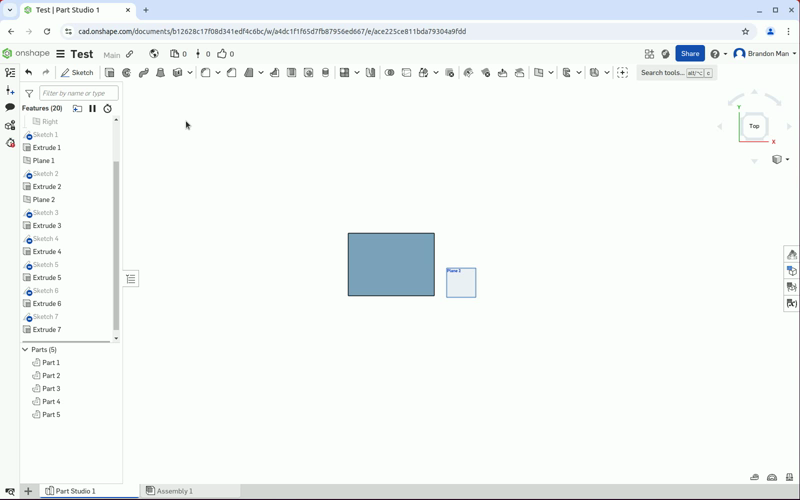
key(shift+h)
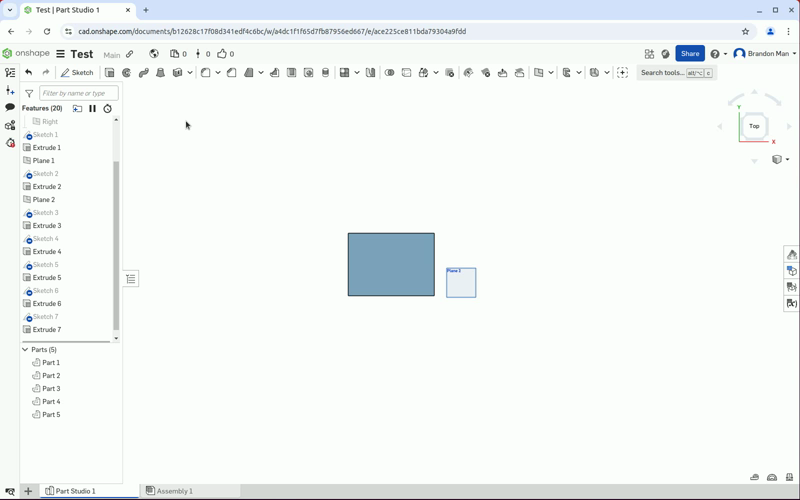
key(shift+h)
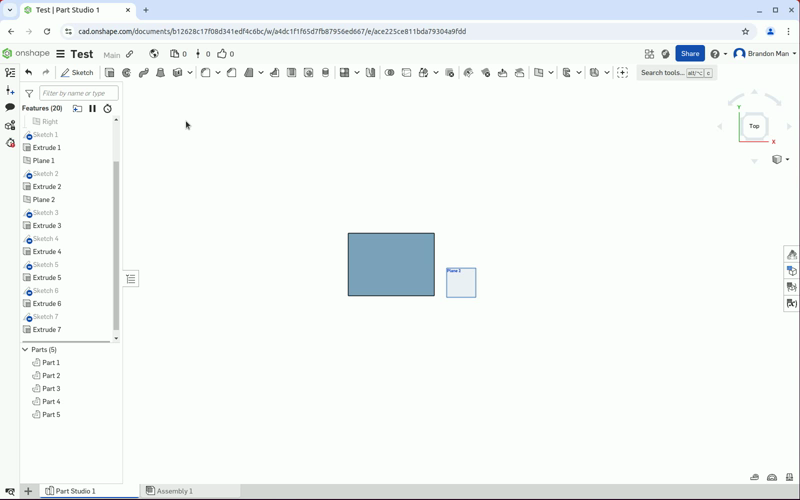
mouse_move(69, 137)
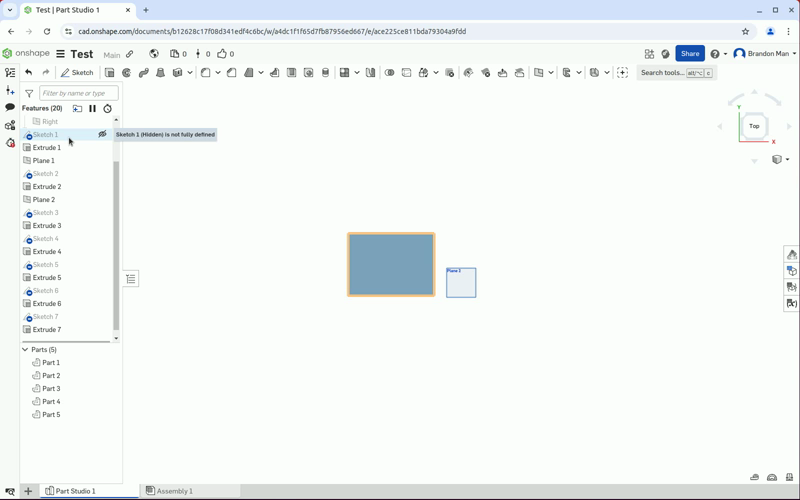
click(69, 137)
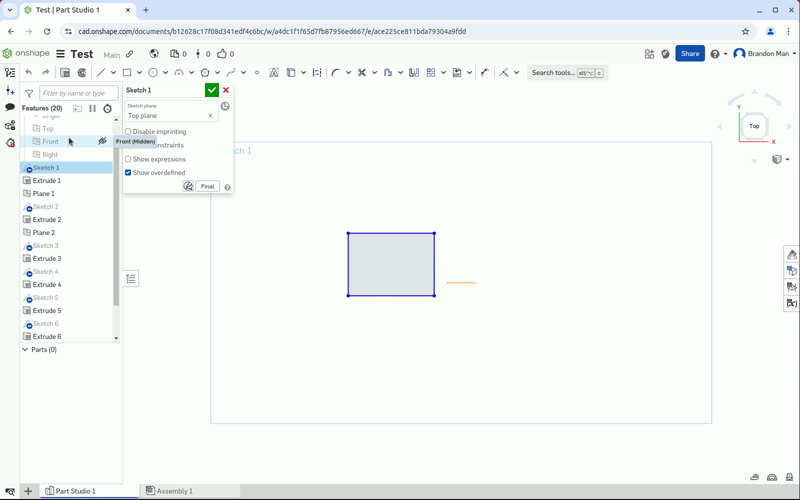
mouse_move(229, 92)
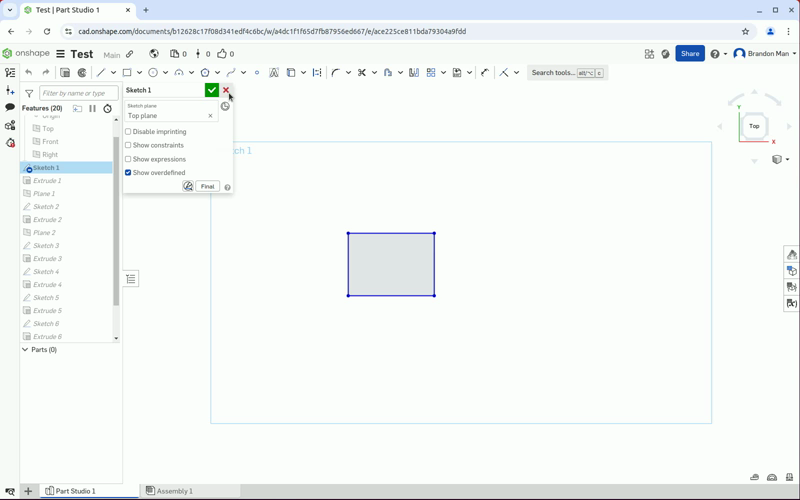
click(229, 92)
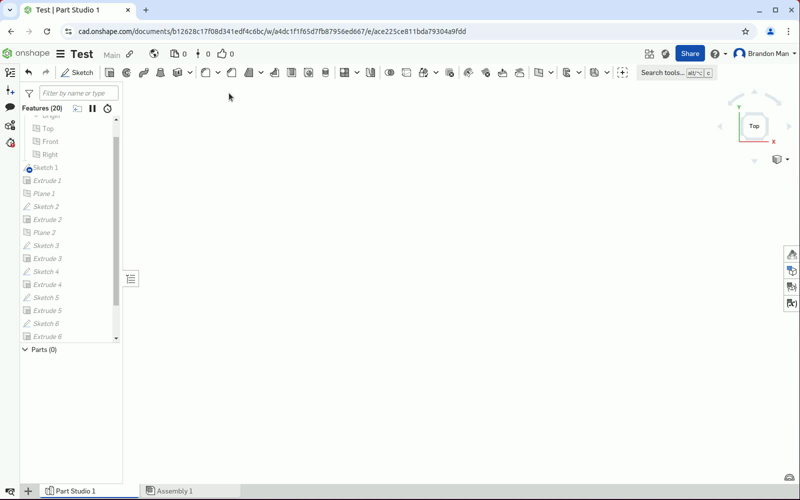
key(shift+s)
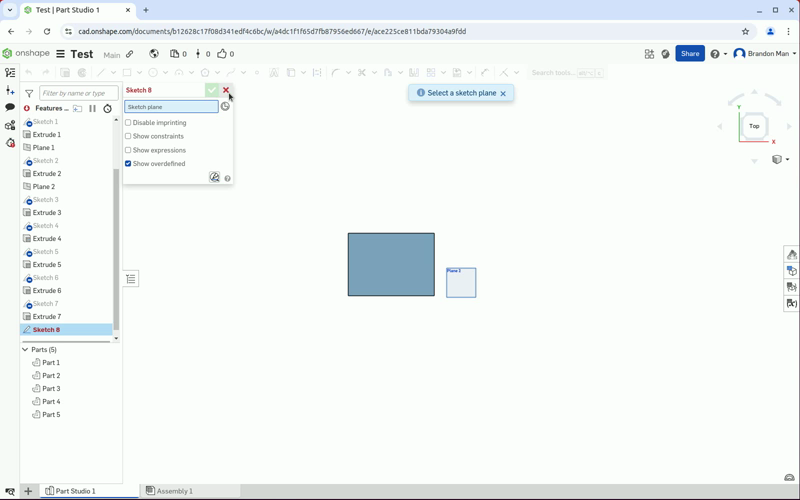
mouse_move(69, 150)
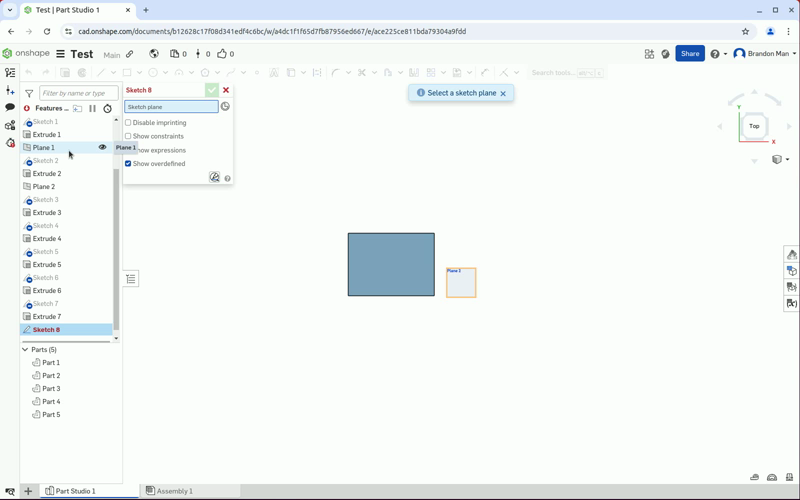
click(69, 150)
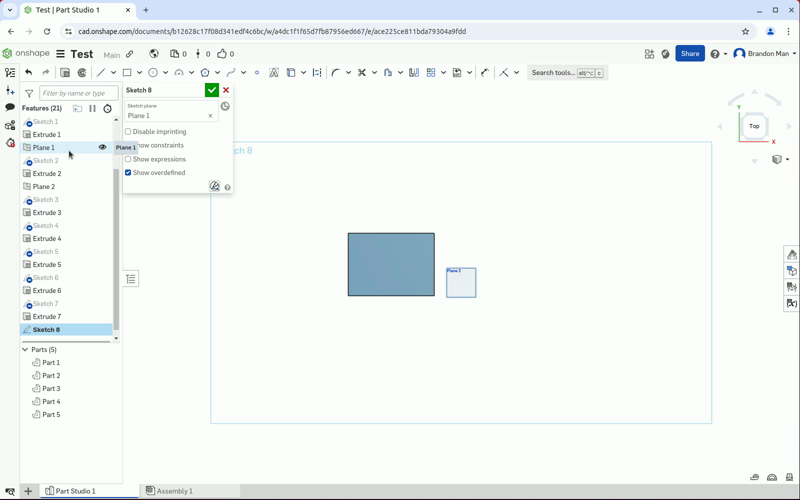
mouse_move(73, 352)
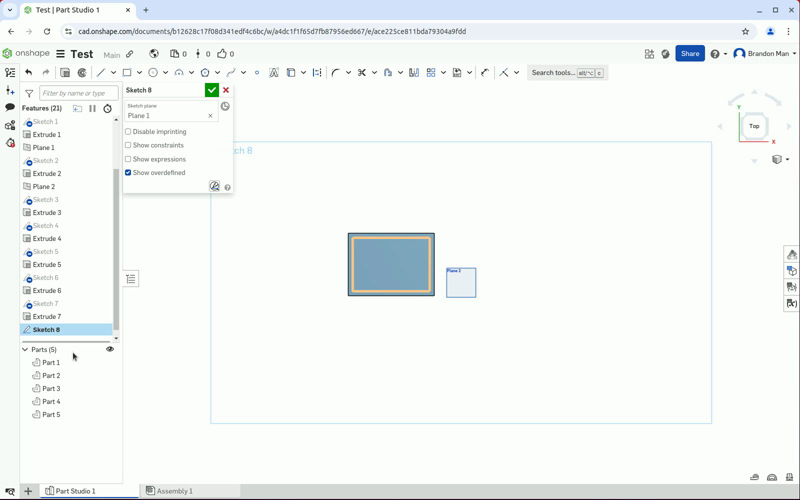
key(y)
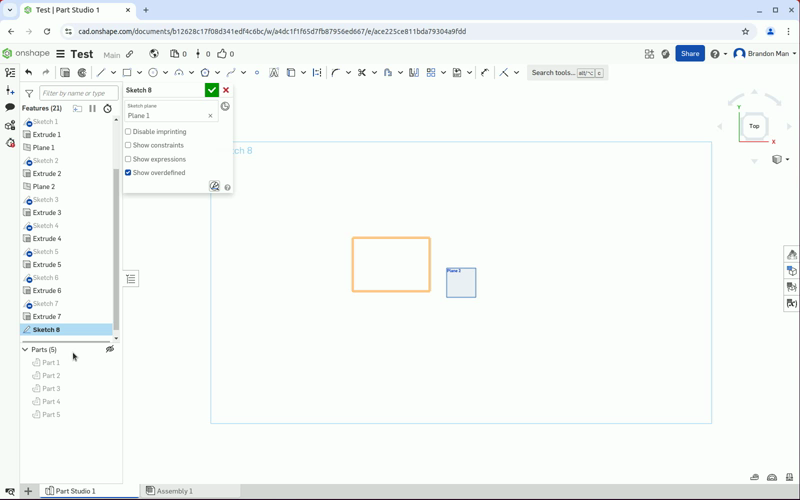
key(l)
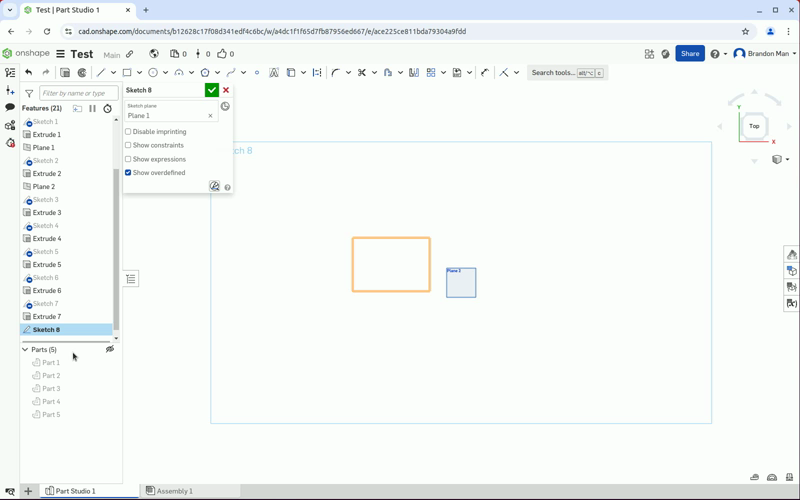
key_down(shift)
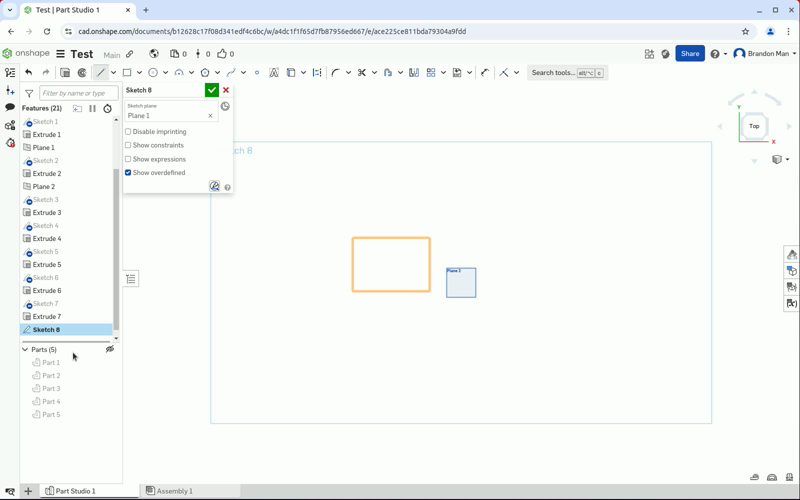
mouse_move(350, 293)
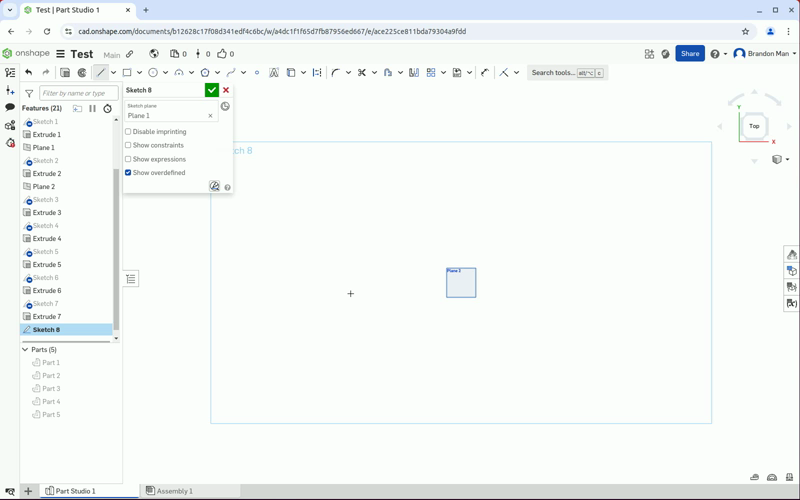
click(350, 293)
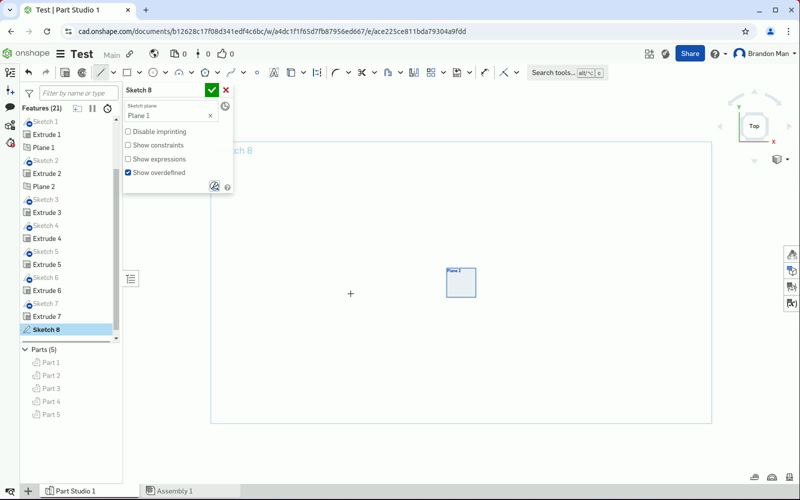
key_up(shift)
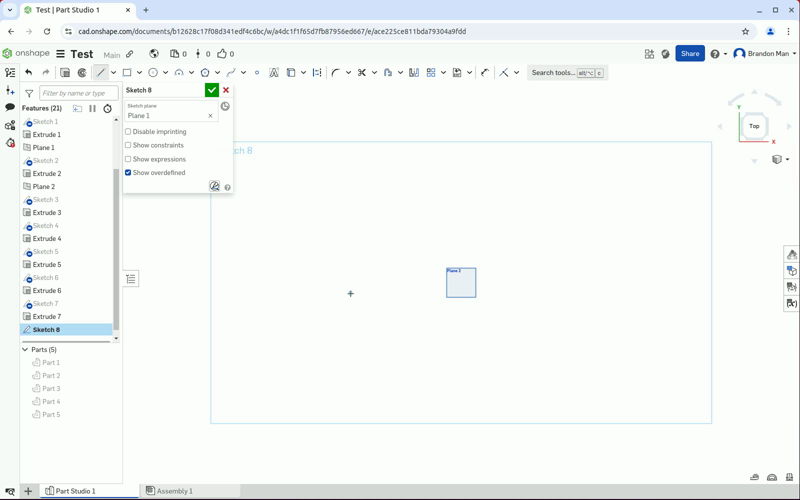
key_down(shift)
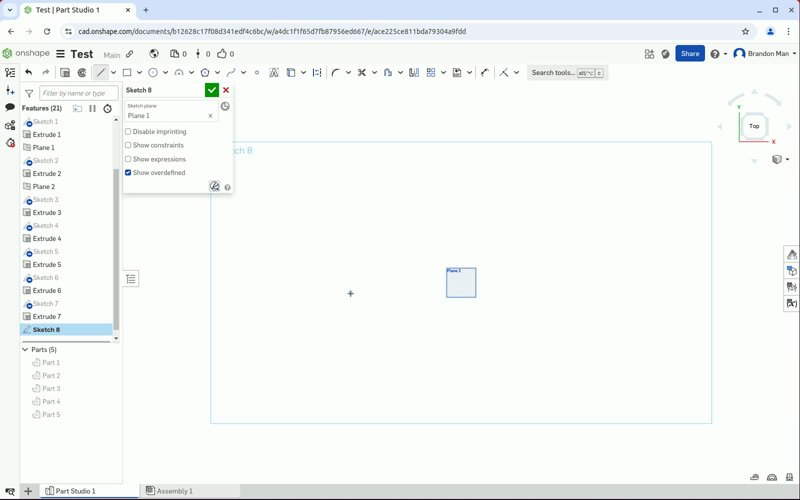
mouse_move(431, 293)
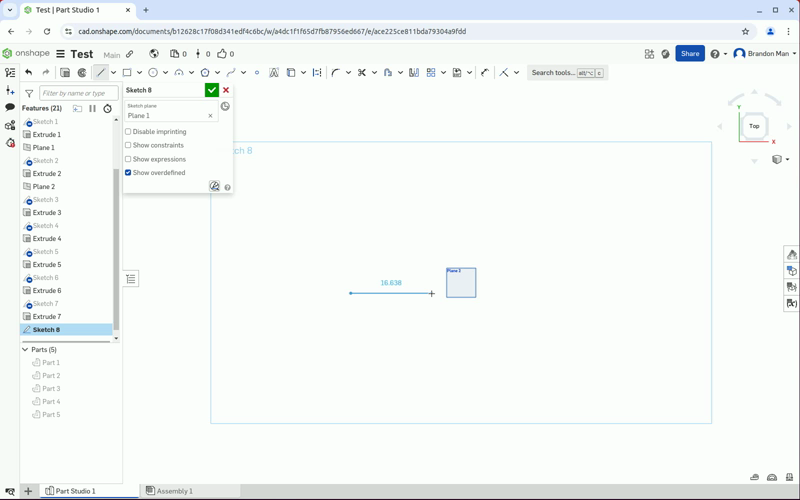
click(431, 293)
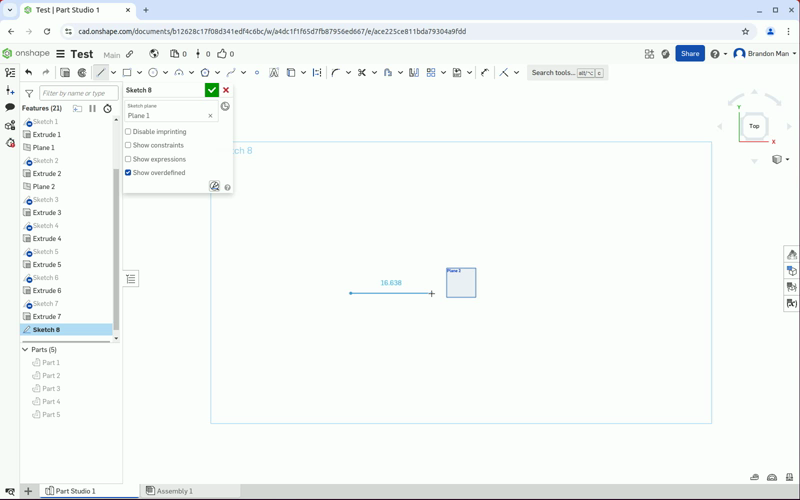
key_up(shift)
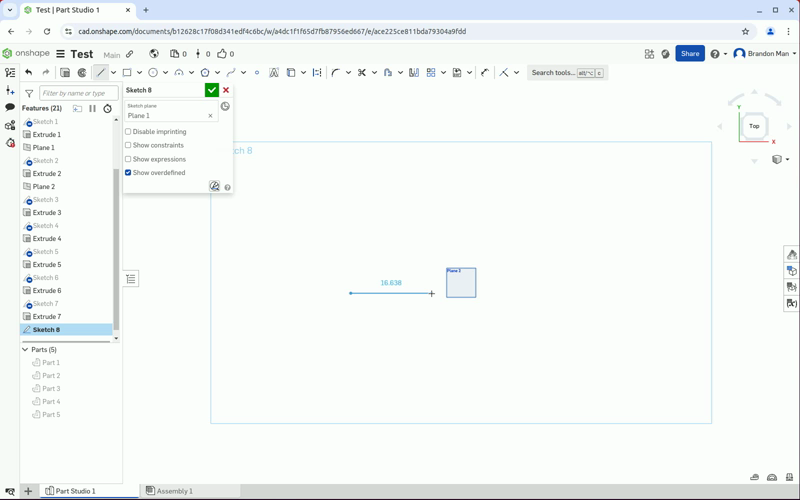
key_down(shift)
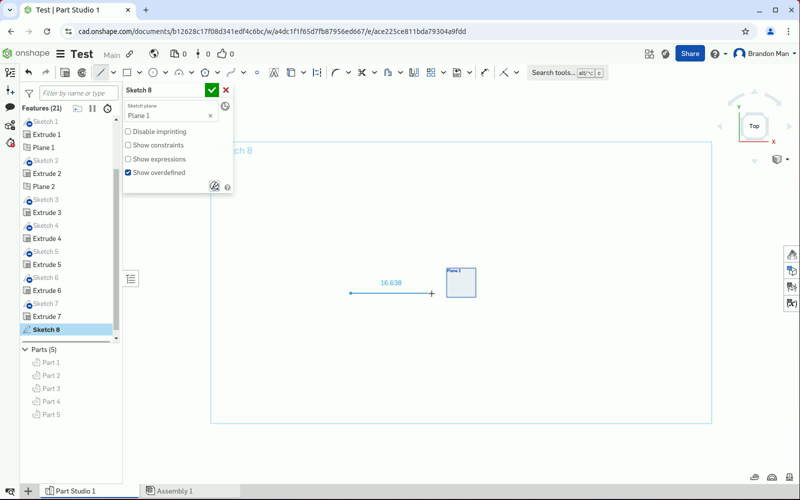
mouse_move(461, 293)
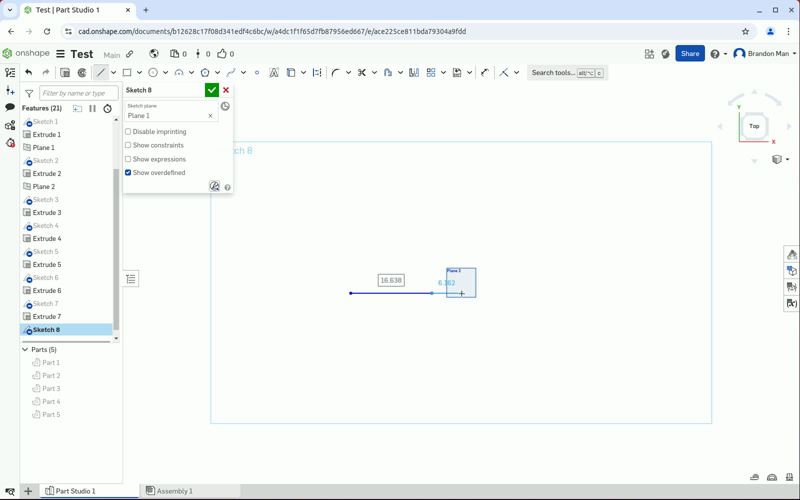
mouse_move(431, 235)
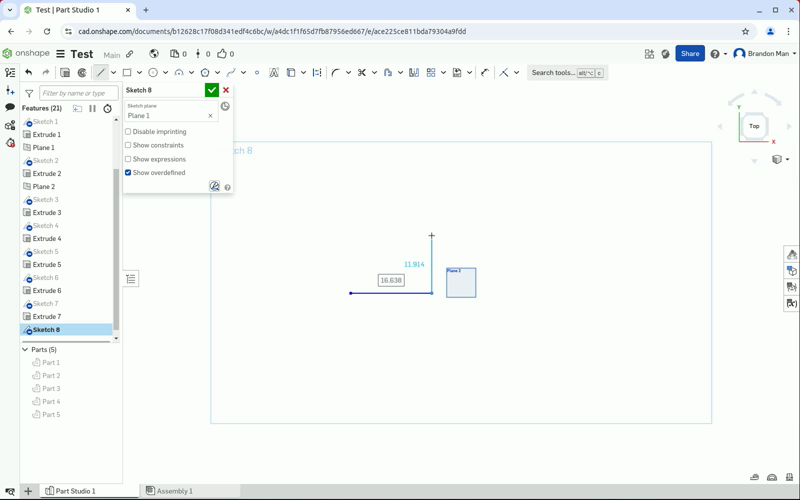
click(431, 235)
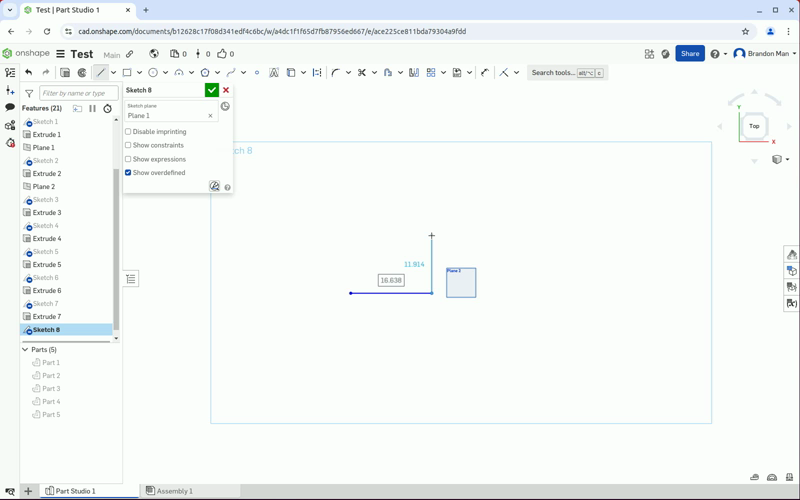
key_up(shift)
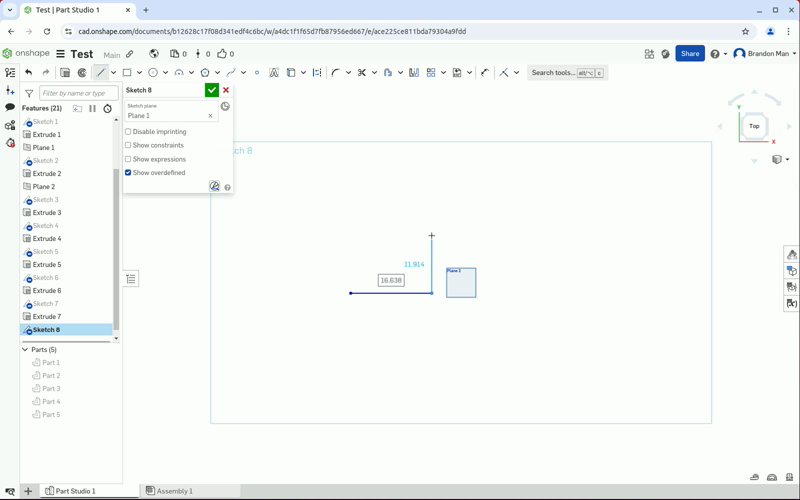
key_down(shift)
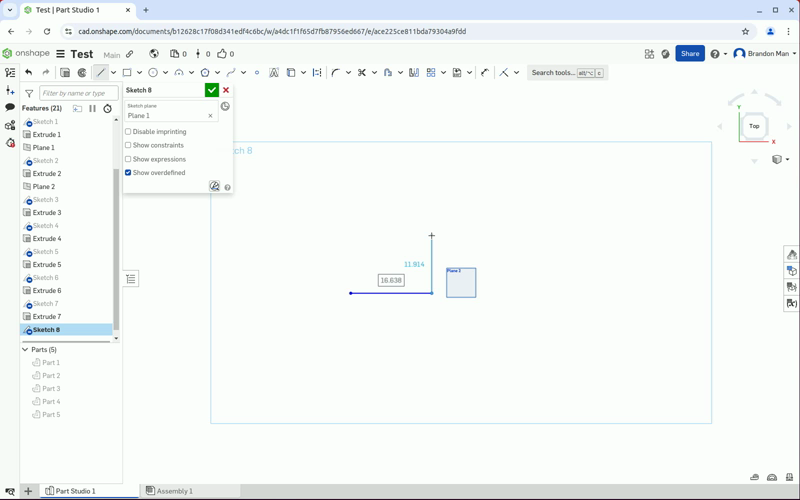
mouse_move(350, 235)
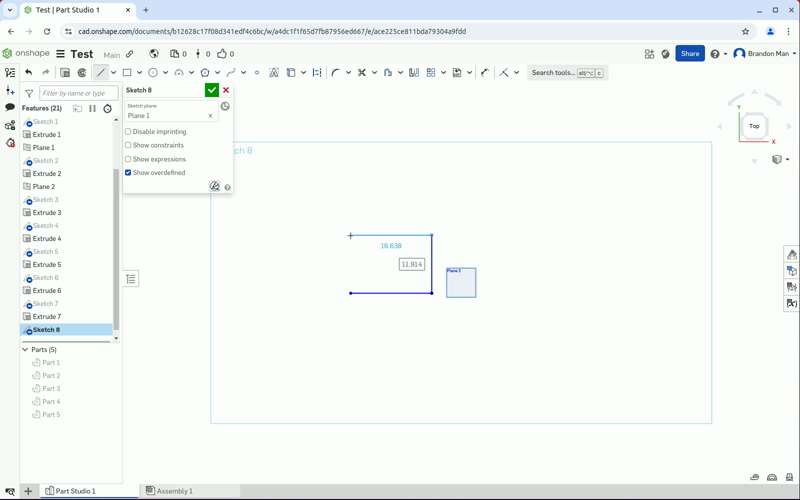
click(350, 235)
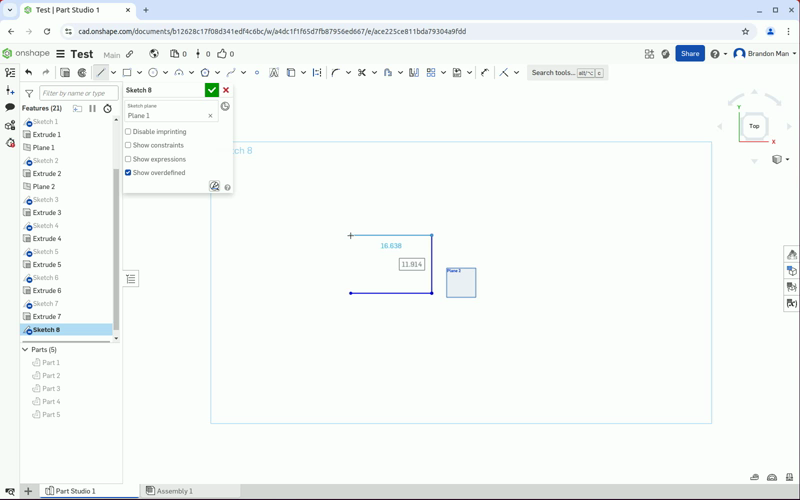
key_up(shift)
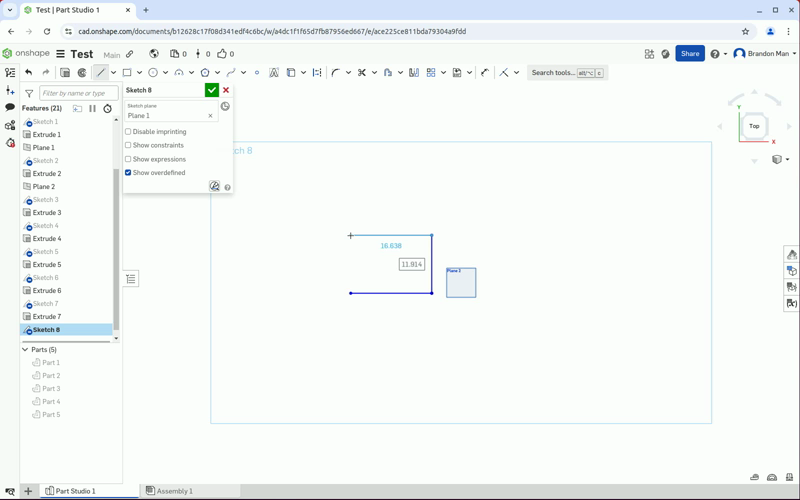
mouse_move(380, 235)
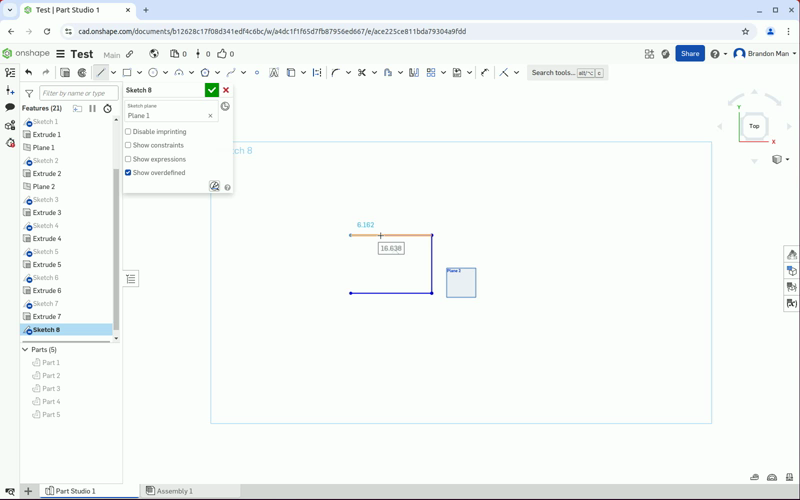
key_down(shift)
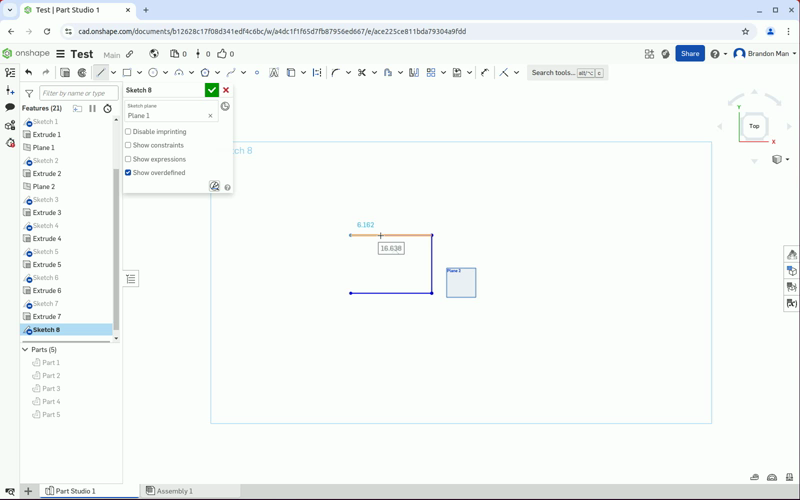
mouse_move(350, 293)
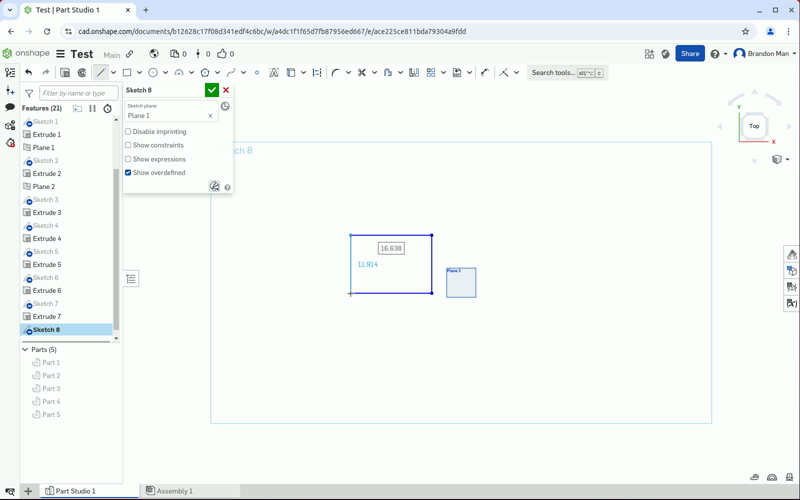
key_up(shift)
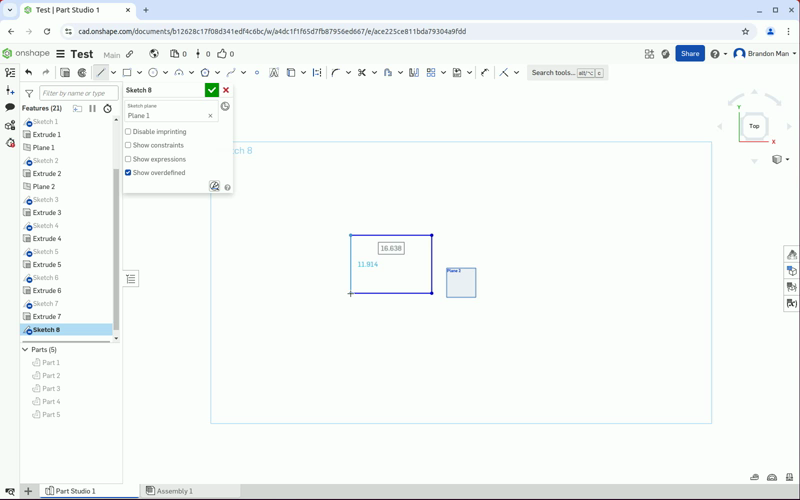
click(350, 293)
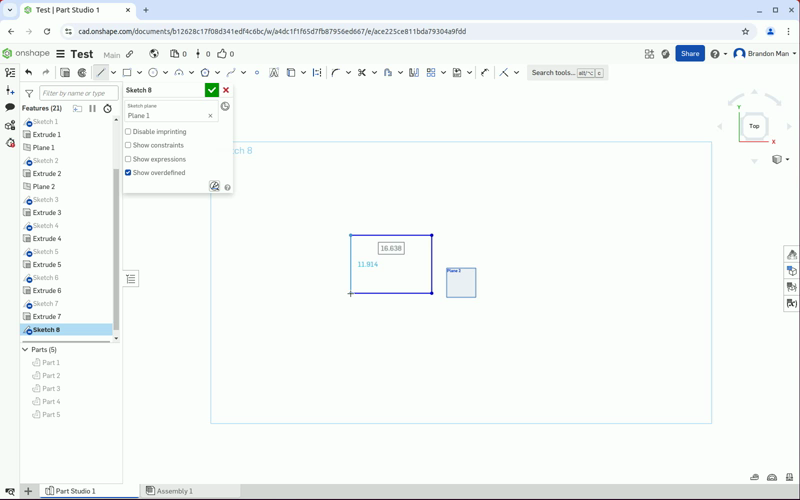
key(esc)
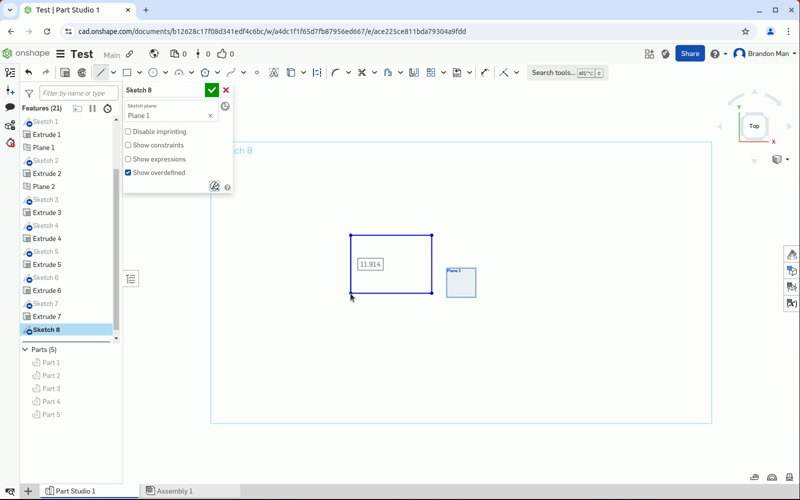
key(l)
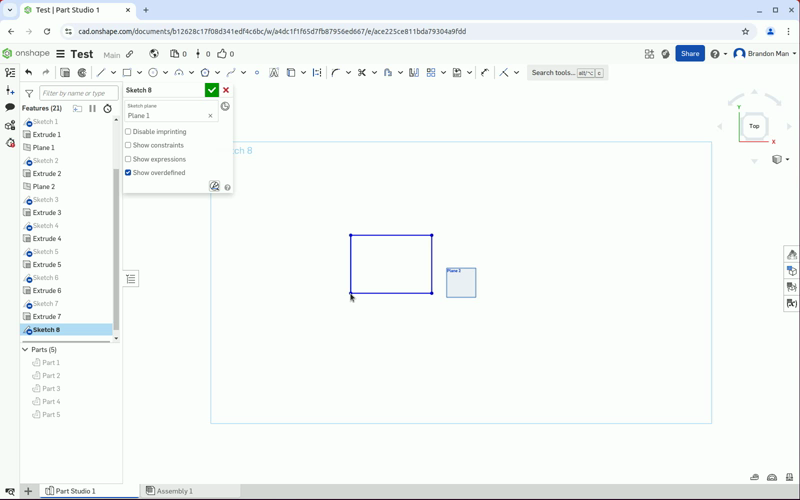
key_down(shift)
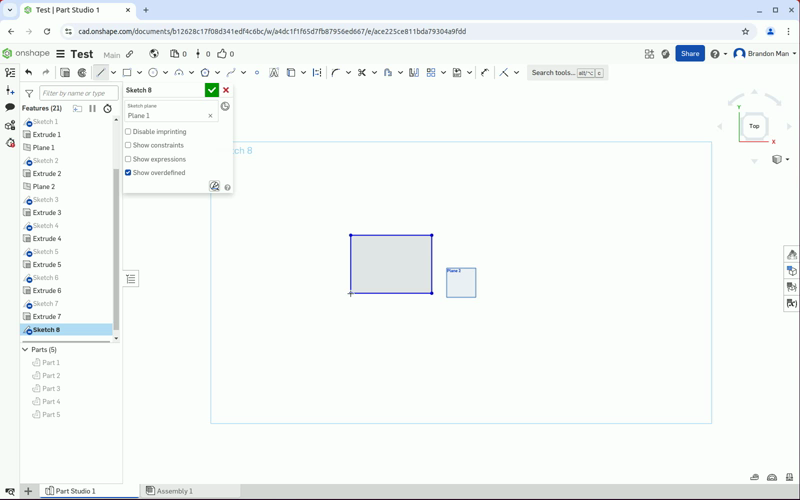
mouse_move(353, 290)
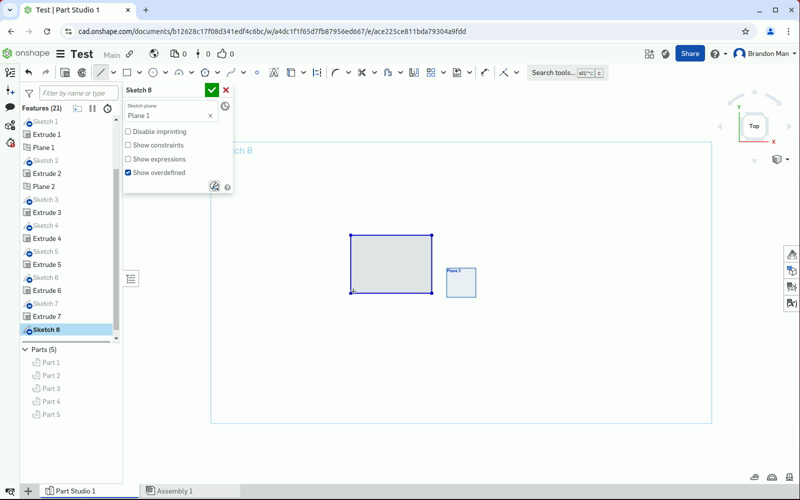
scroll(6)
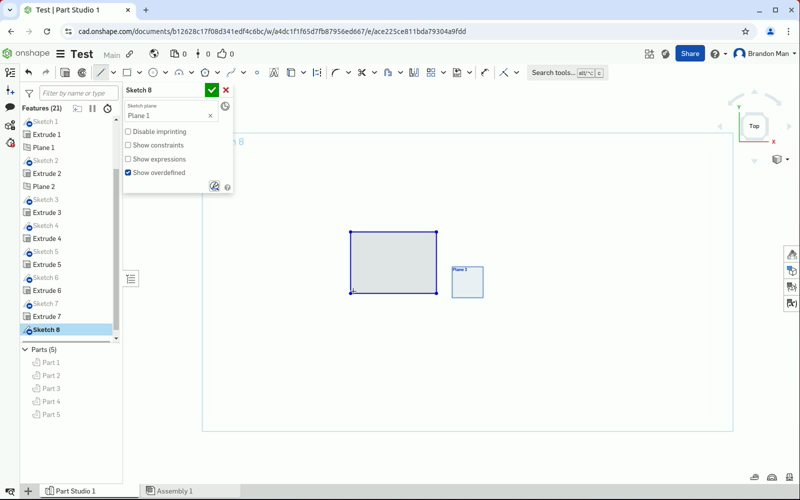
scroll(6)
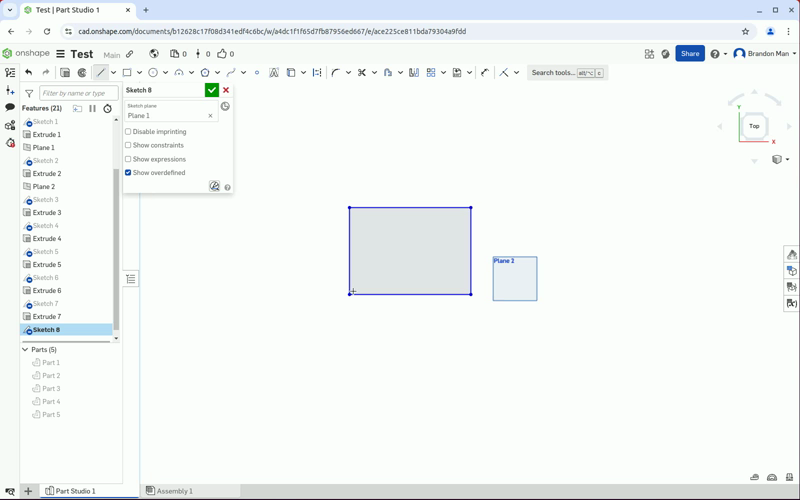
scroll(6)
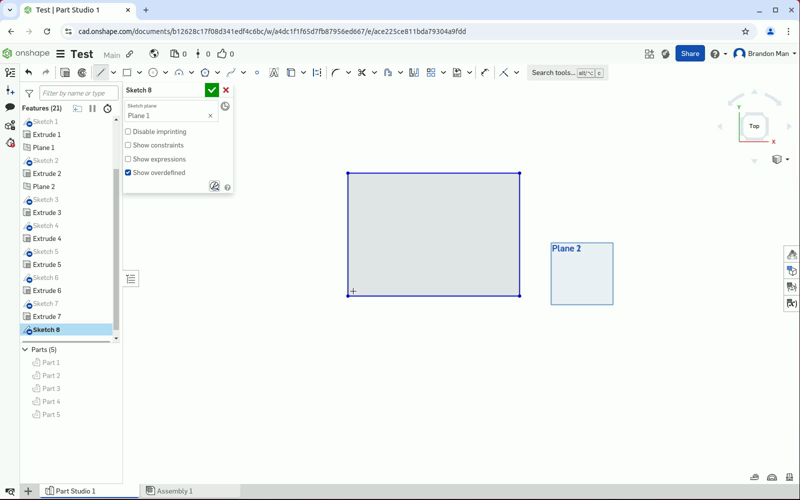
scroll(6)
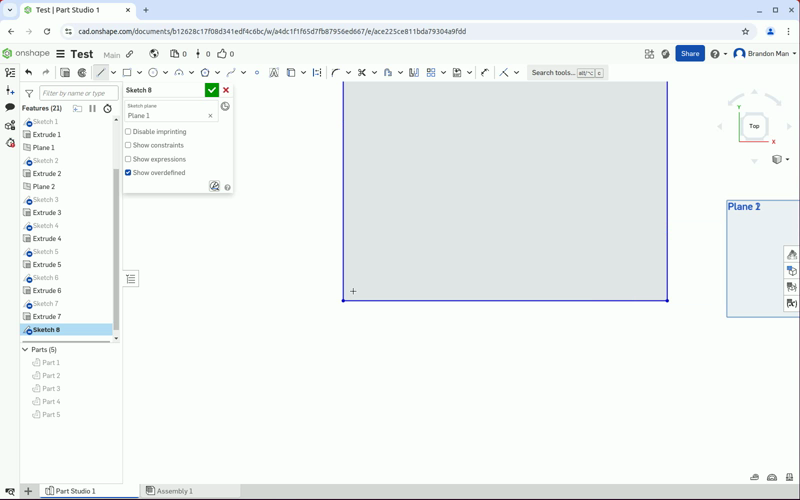
scroll(6)
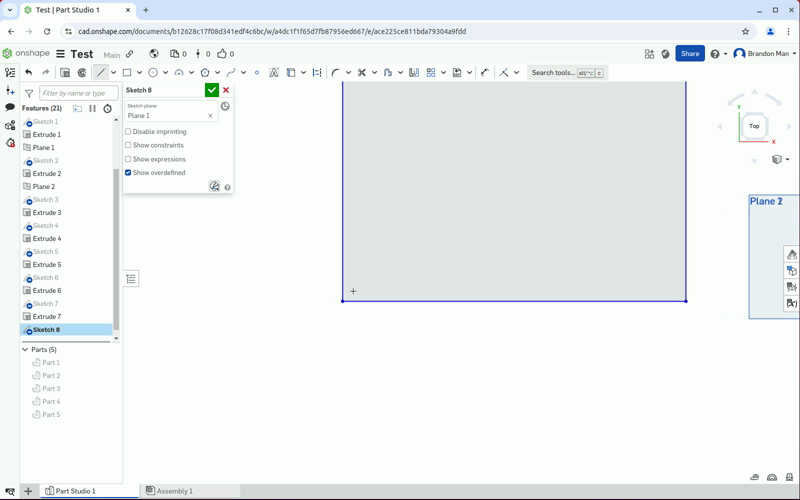
scroll(6)
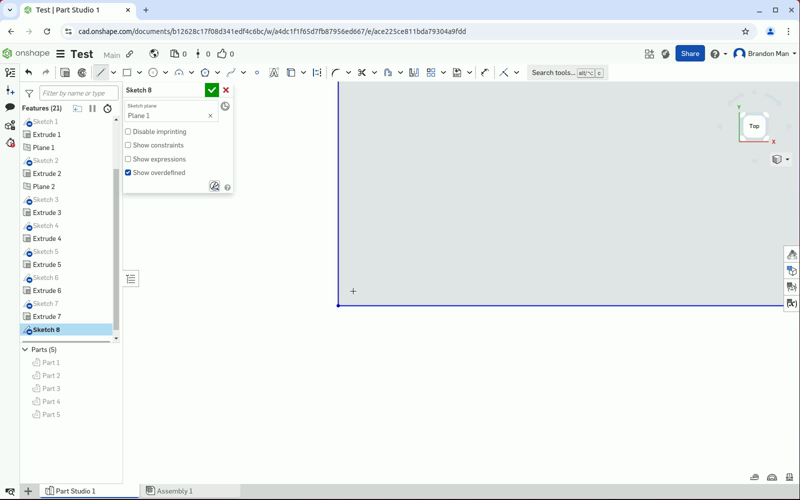
scroll(6)
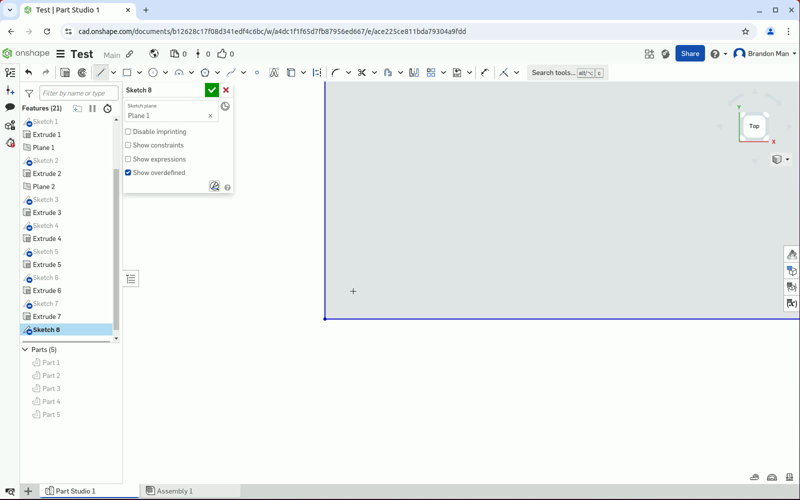
click(353, 290)
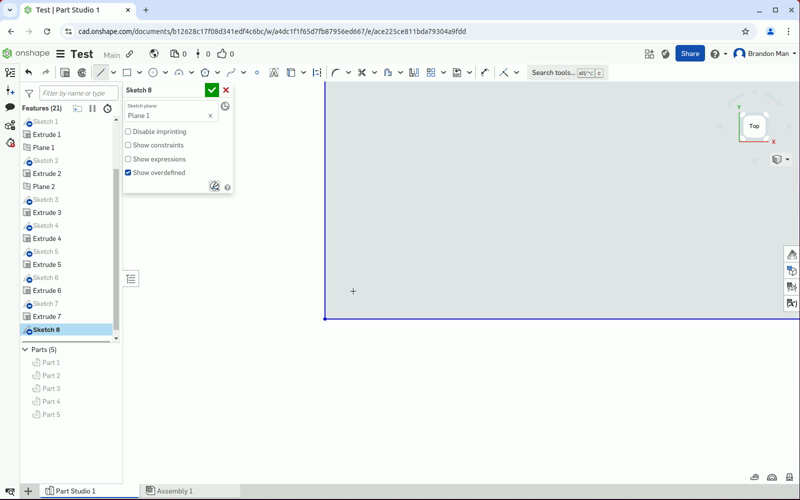
scroll(-6)
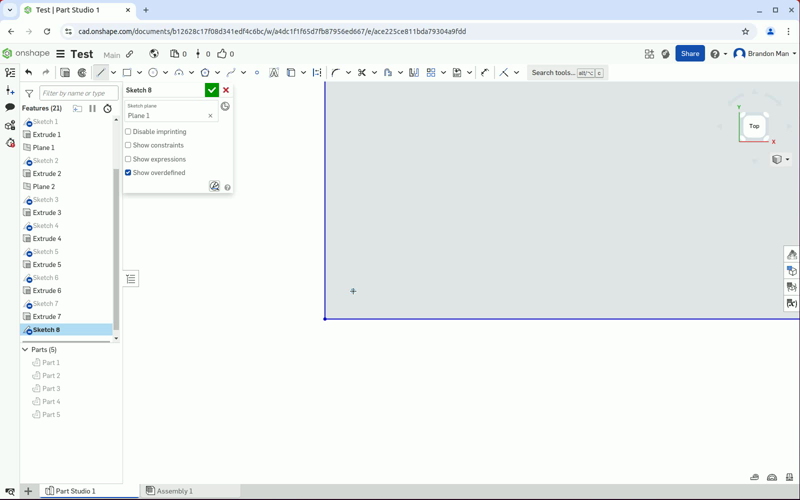
scroll(-6)
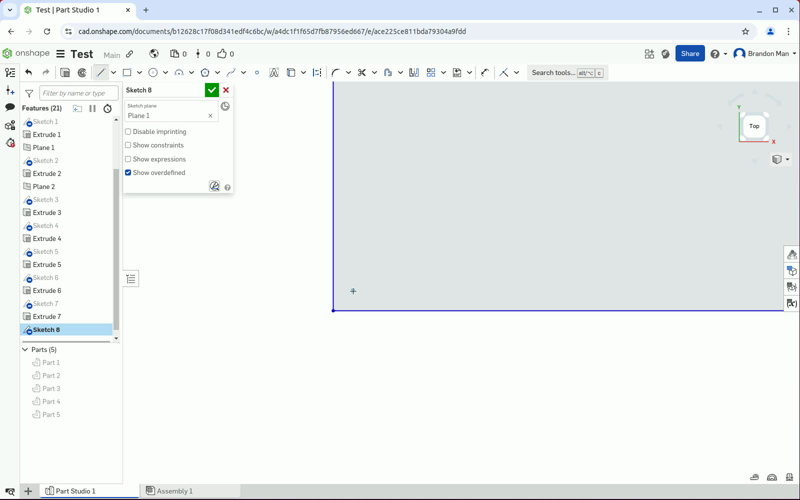
scroll(-6)
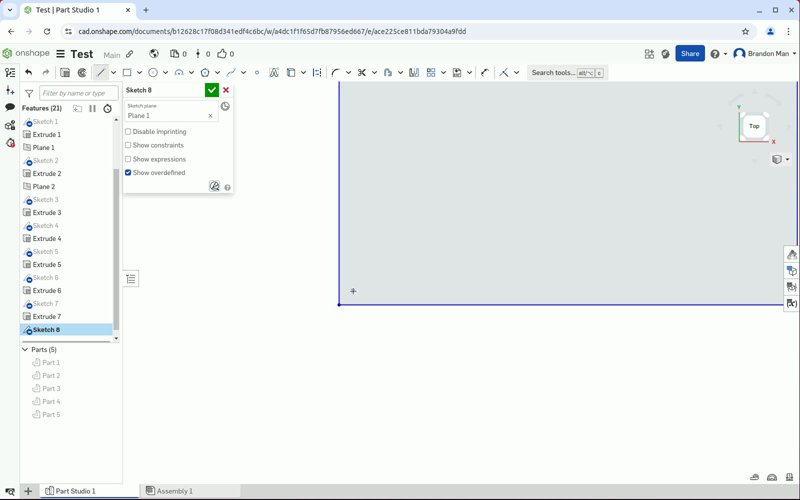
scroll(-6)
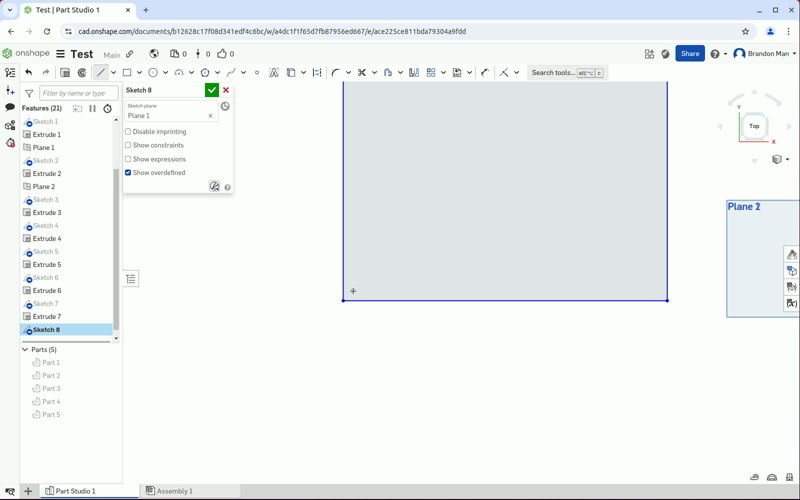
scroll(-6)
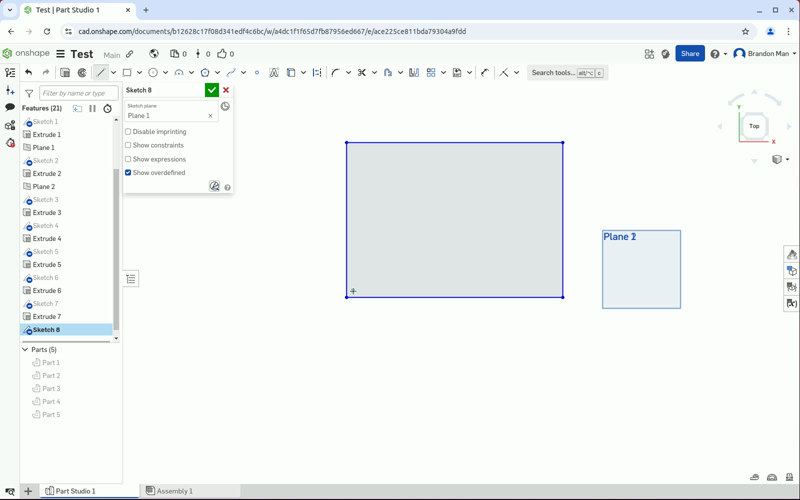
scroll(-6)
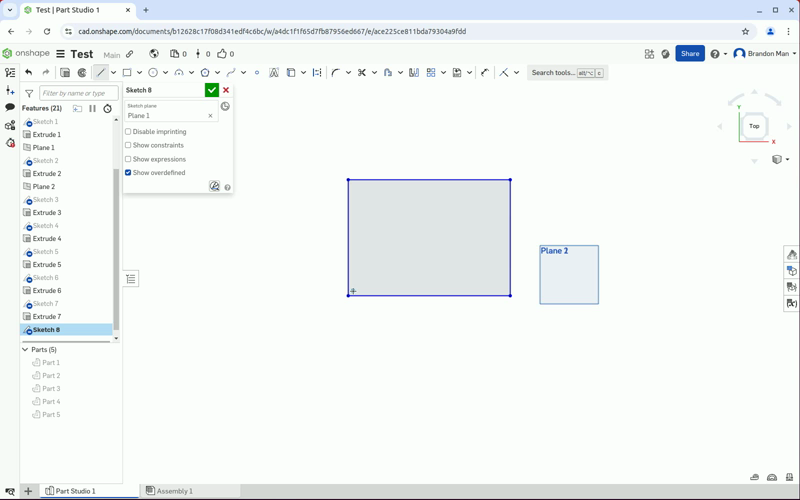
scroll(-6)
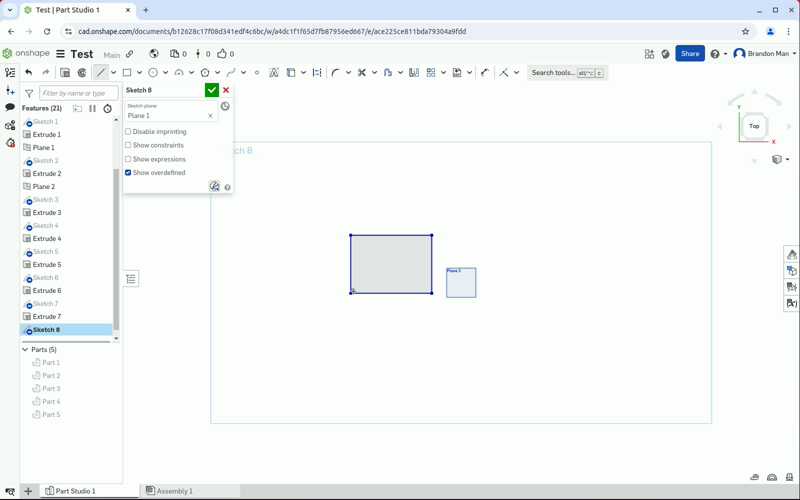
key_up(shift)
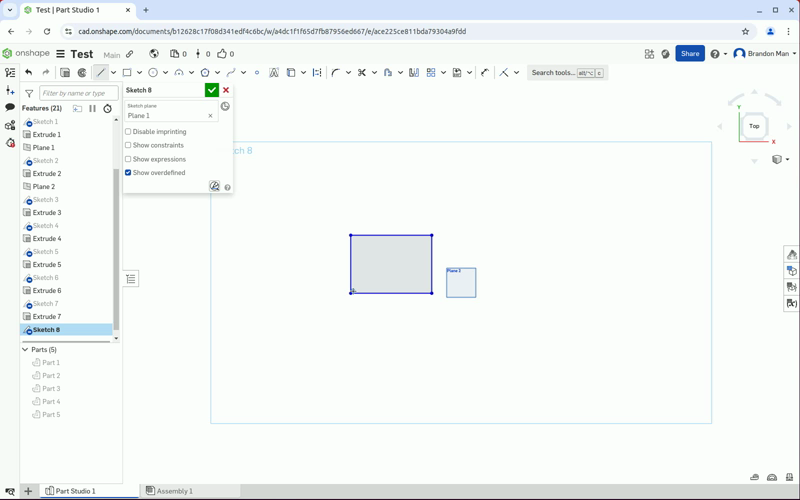
key_down(shift)
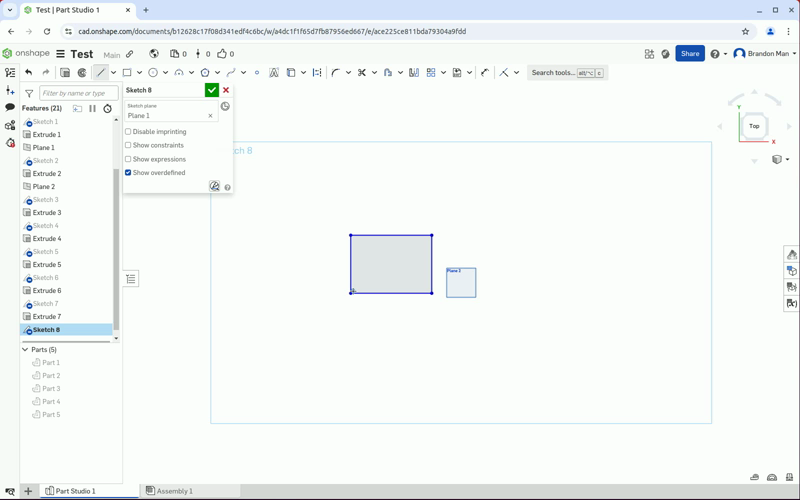
mouse_move(429, 290)
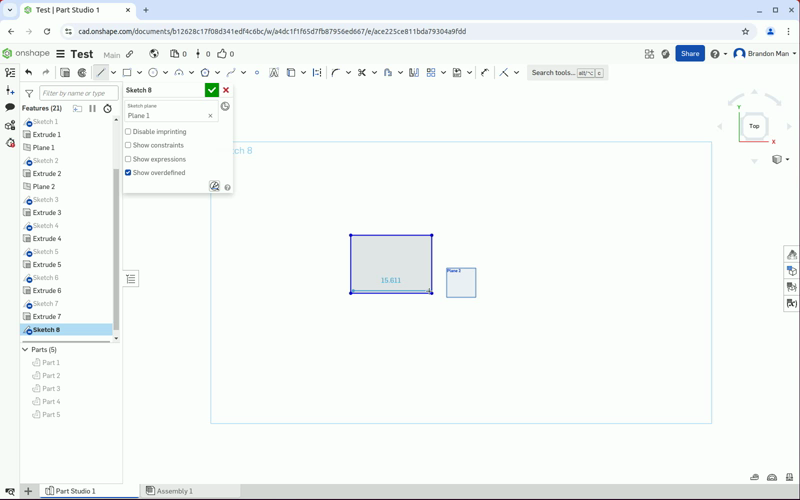
scroll(6)
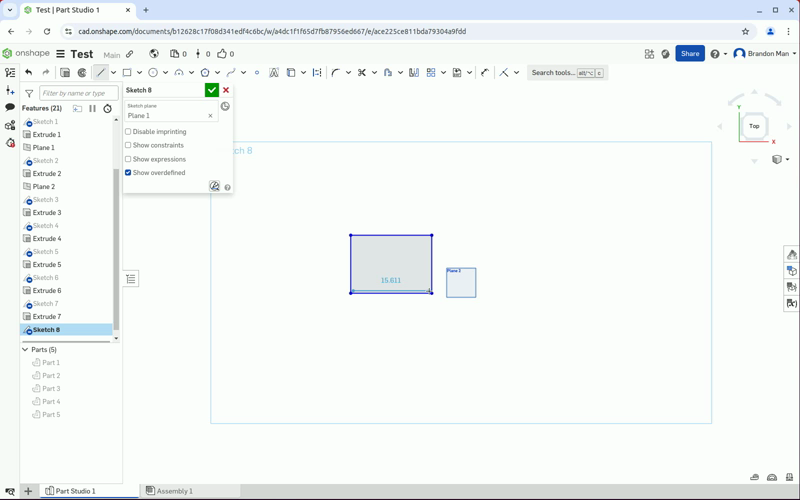
scroll(6)
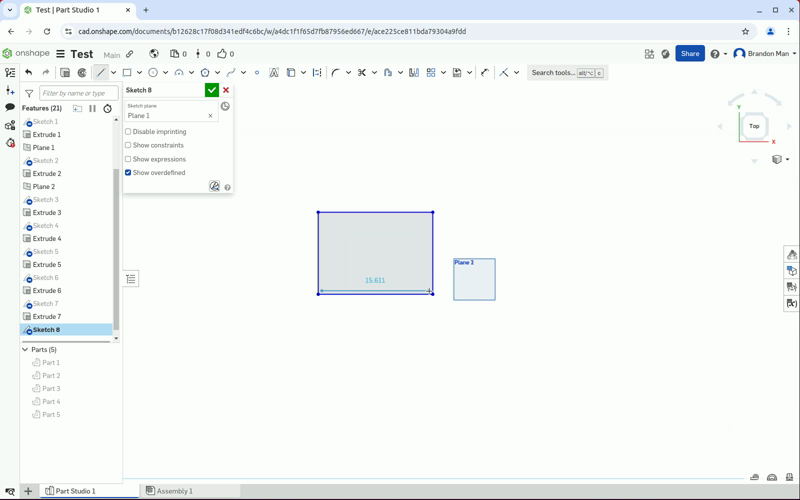
scroll(6)
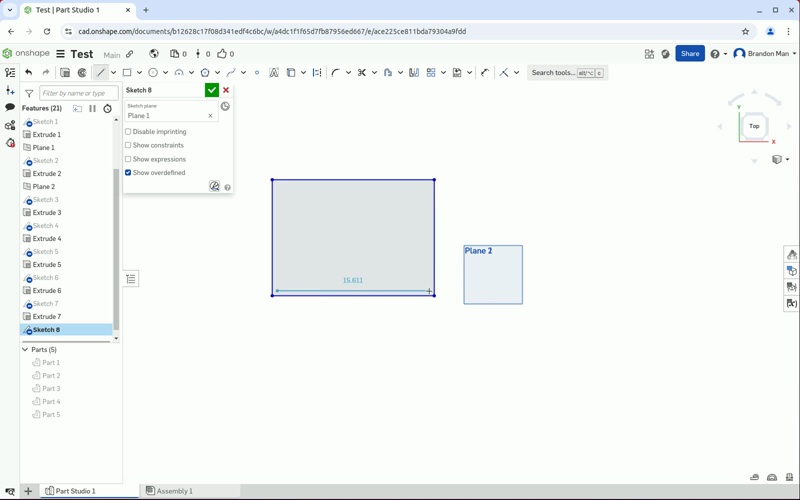
scroll(6)
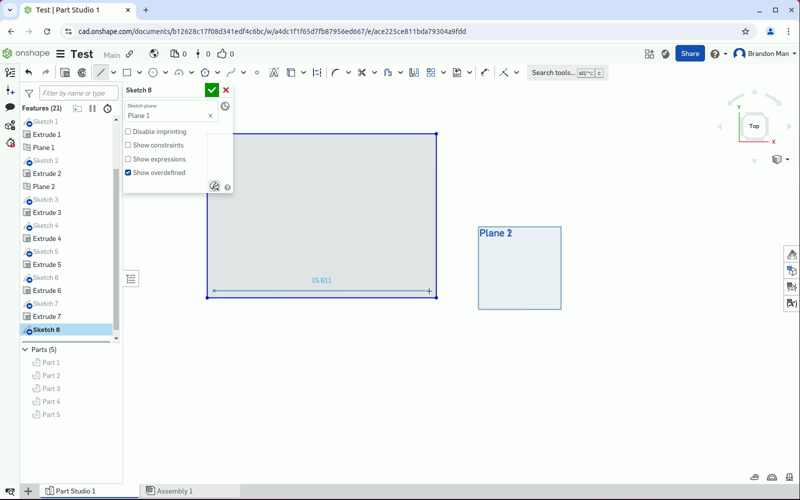
scroll(6)
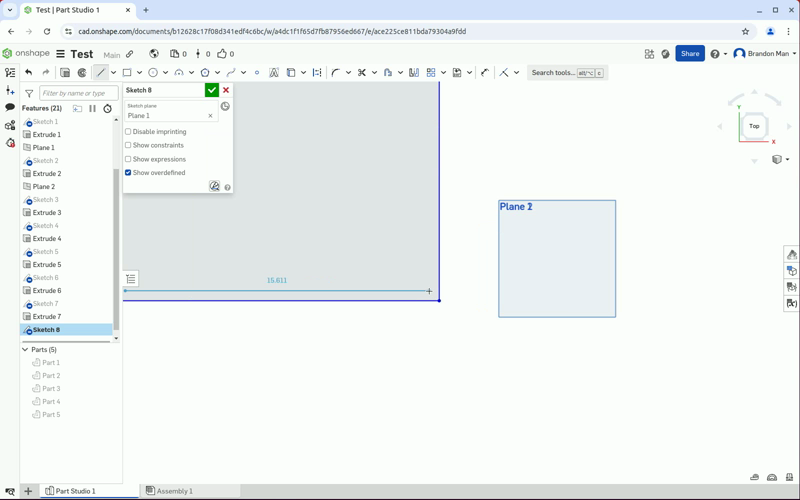
scroll(6)
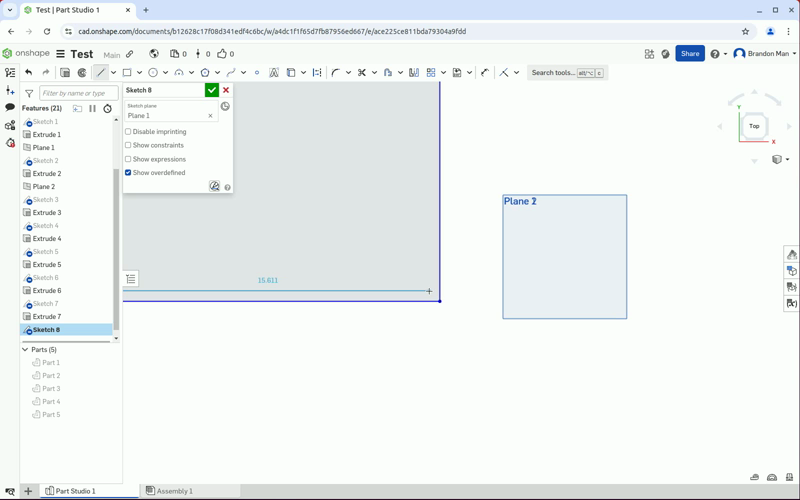
scroll(6)
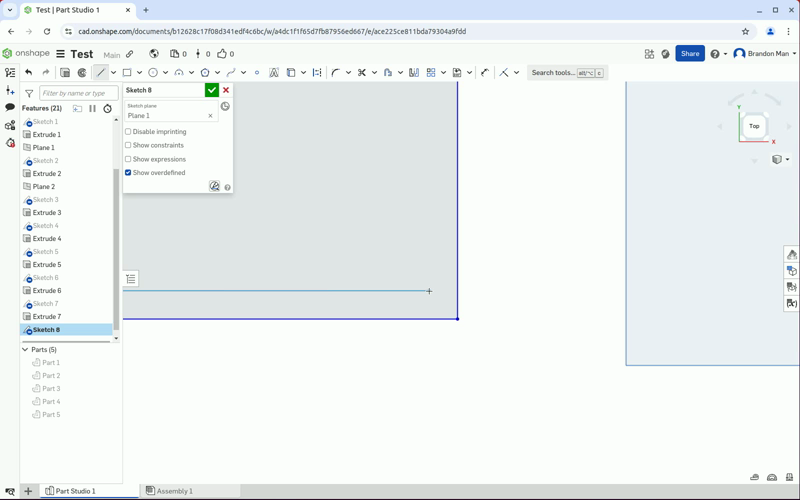
click(429, 290)
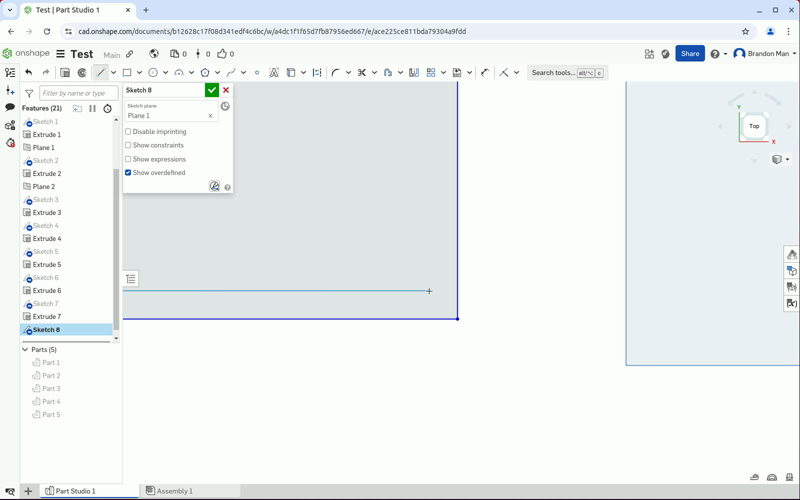
scroll(-6)
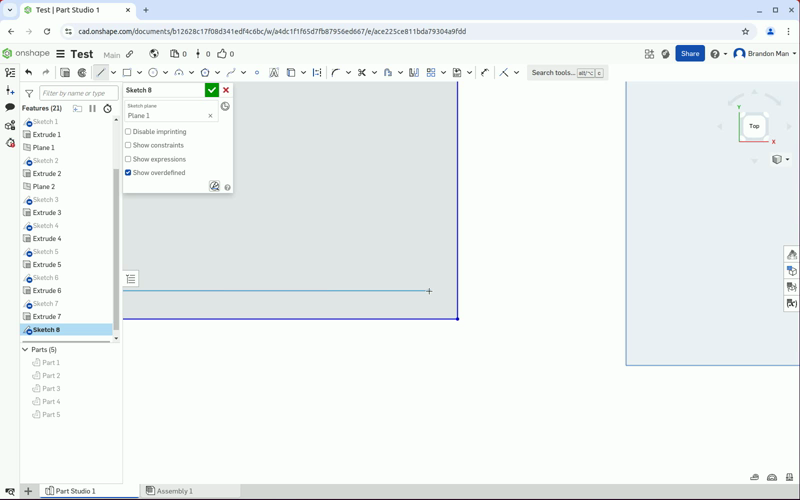
scroll(-6)
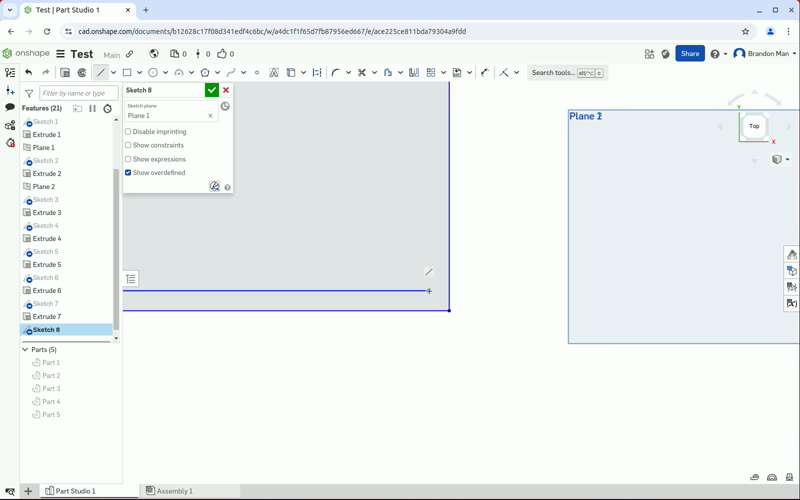
scroll(-6)
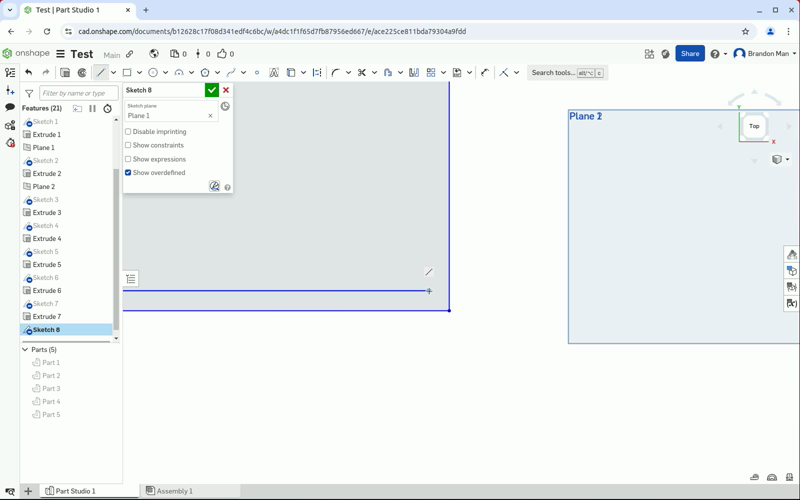
scroll(-6)
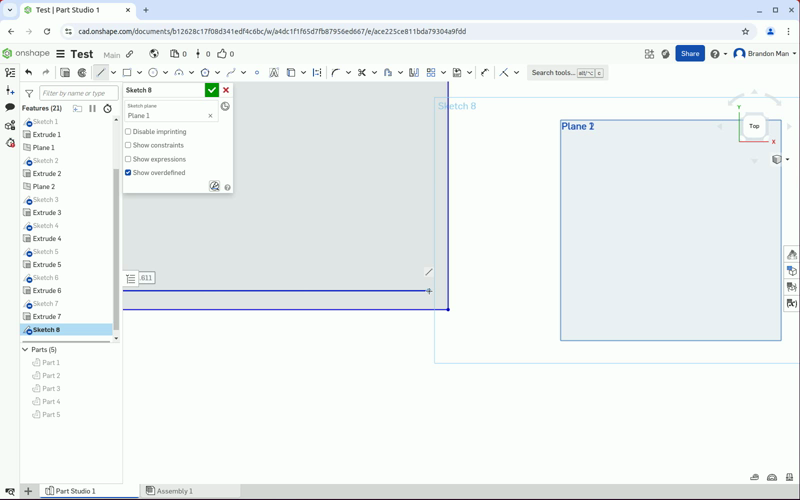
scroll(-6)
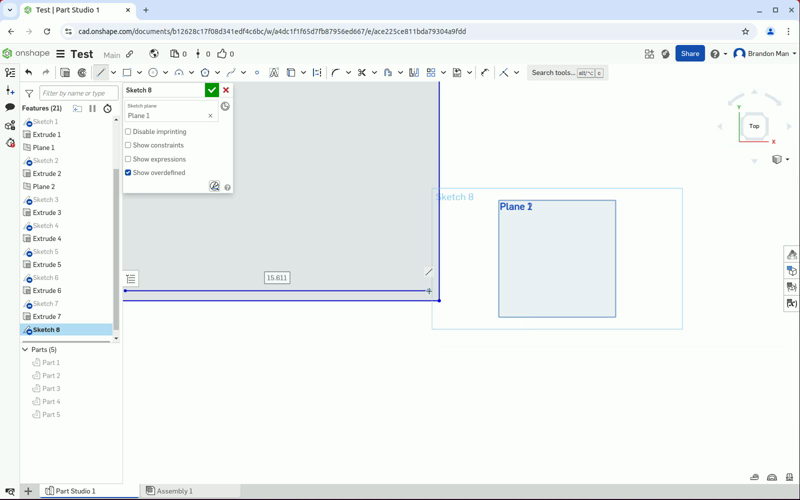
scroll(-6)
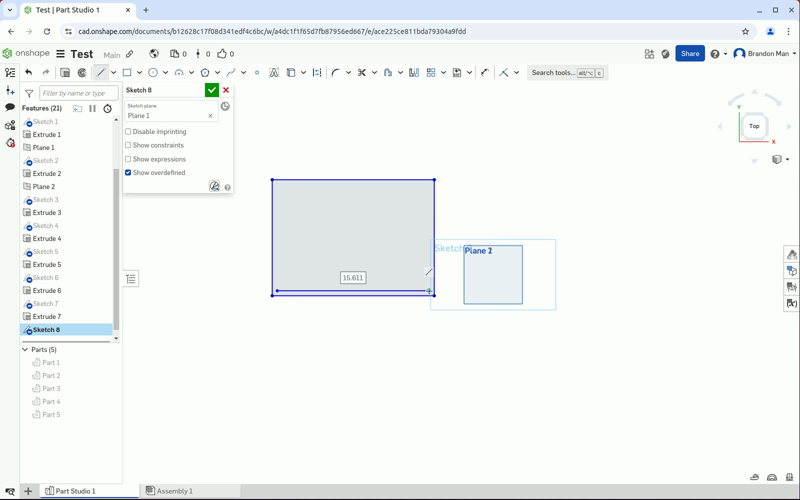
scroll(-6)
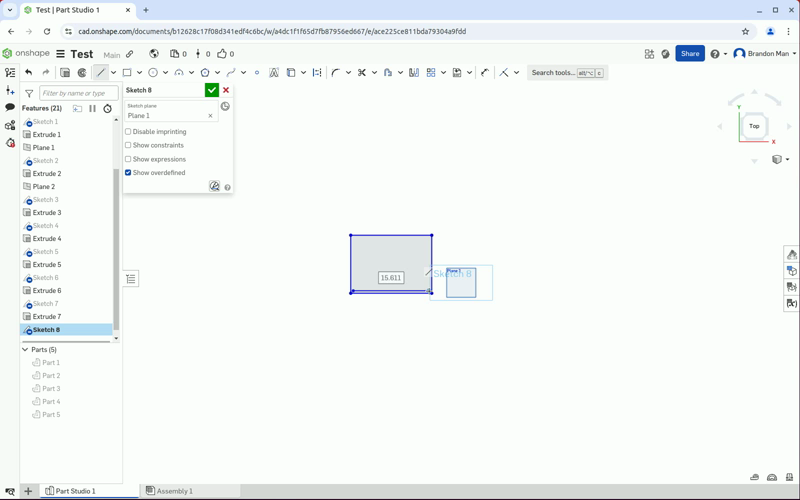
key_up(shift)
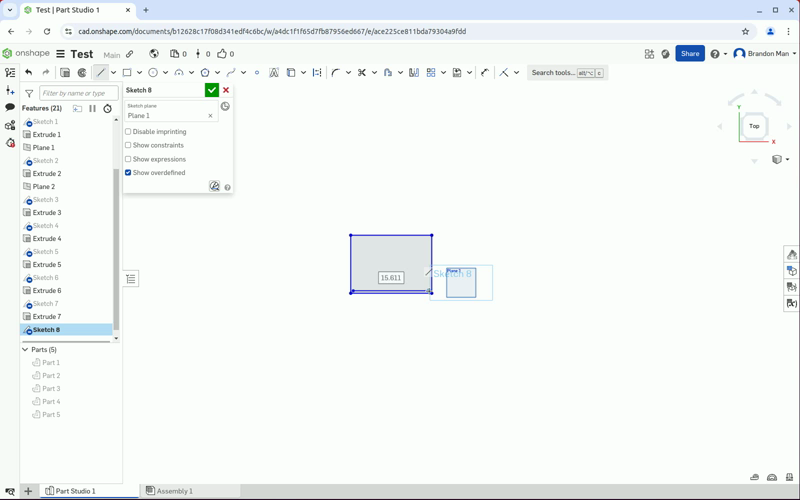
key_down(shift)
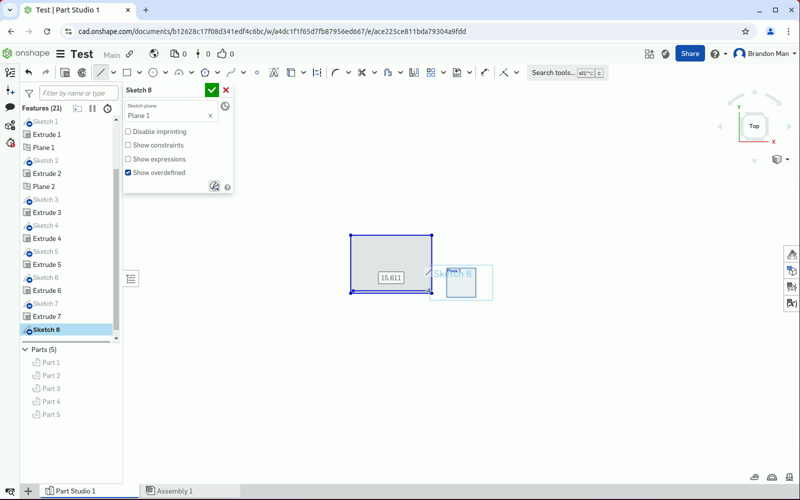
mouse_move(459, 290)
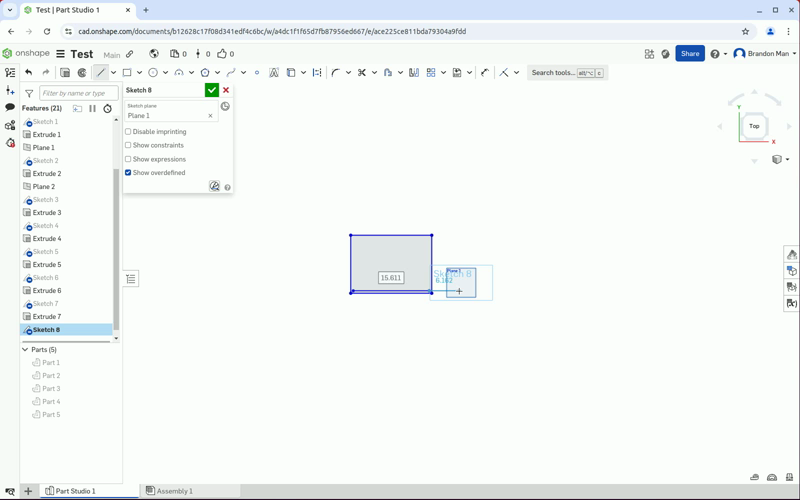
mouse_move(429, 237)
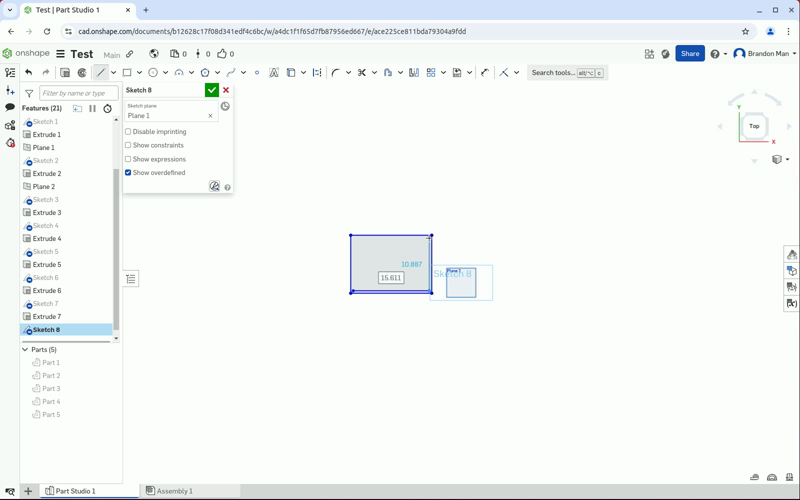
scroll(6)
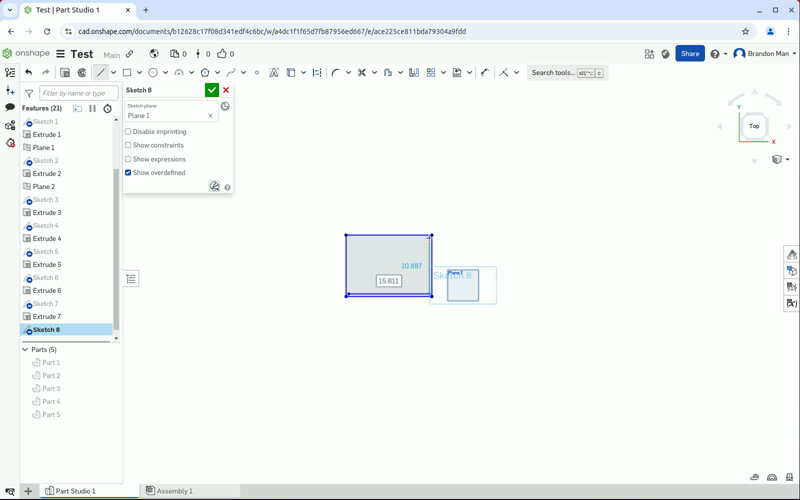
scroll(6)
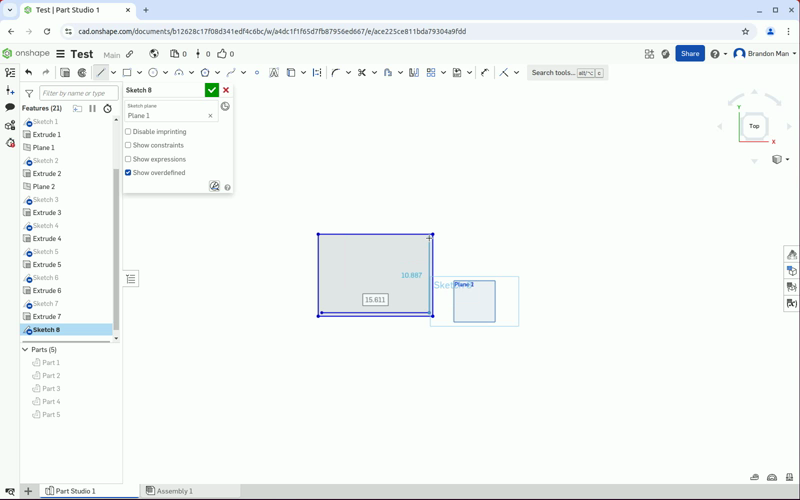
scroll(6)
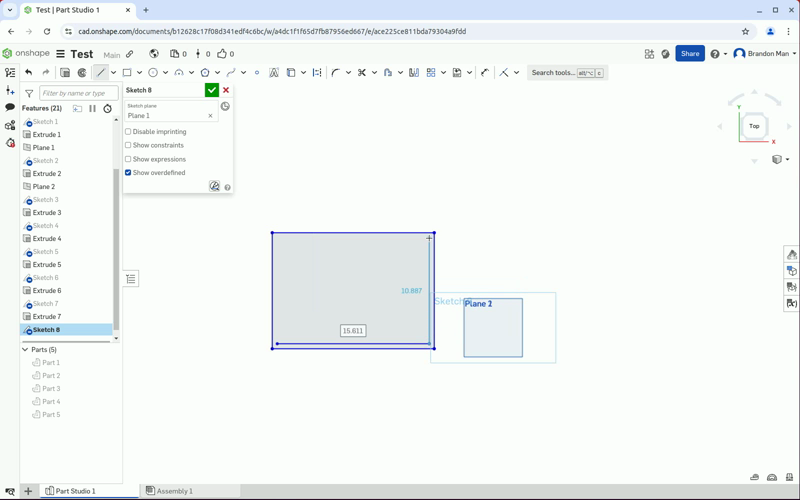
scroll(6)
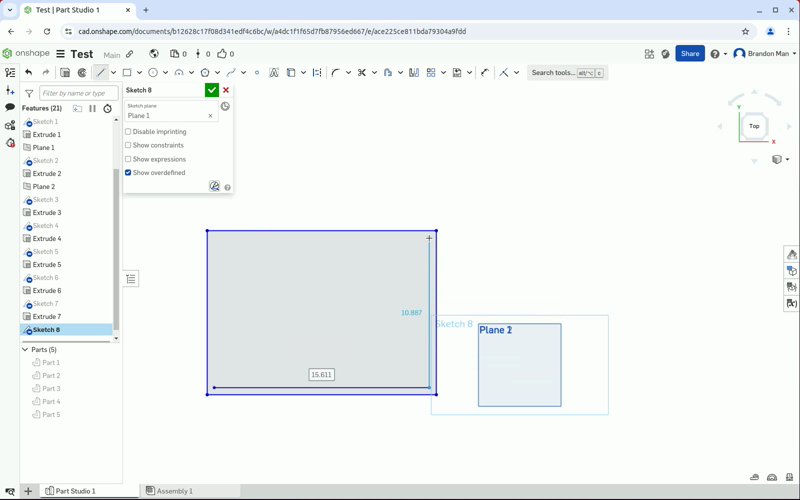
scroll(6)
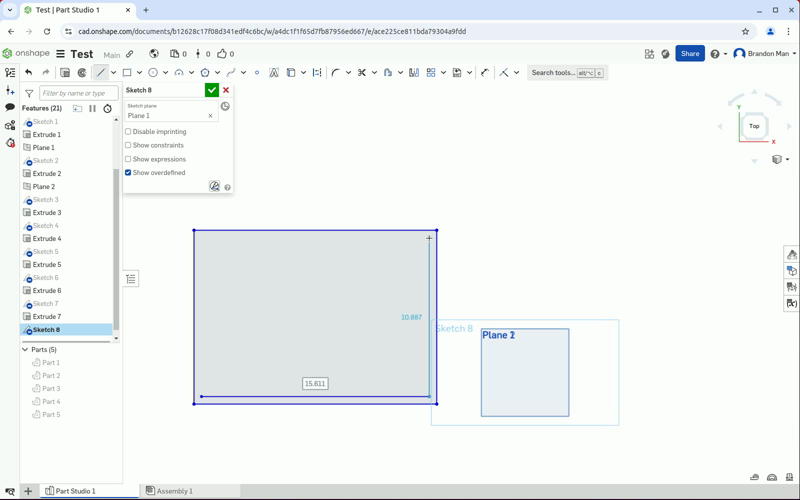
scroll(6)
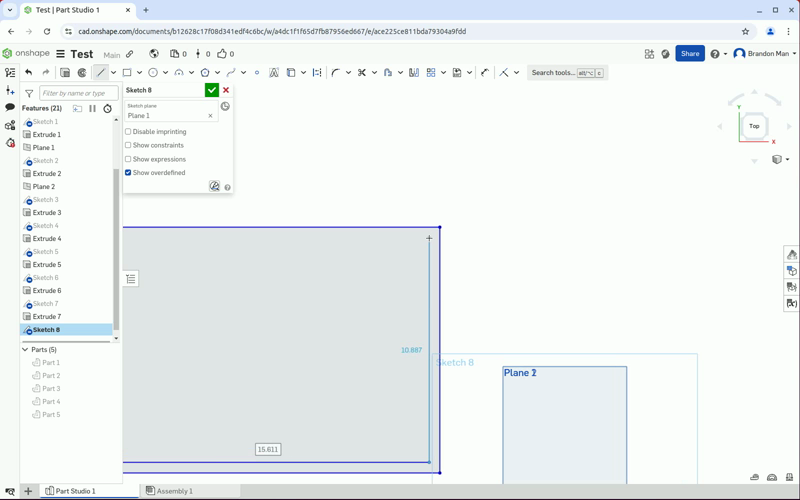
scroll(6)
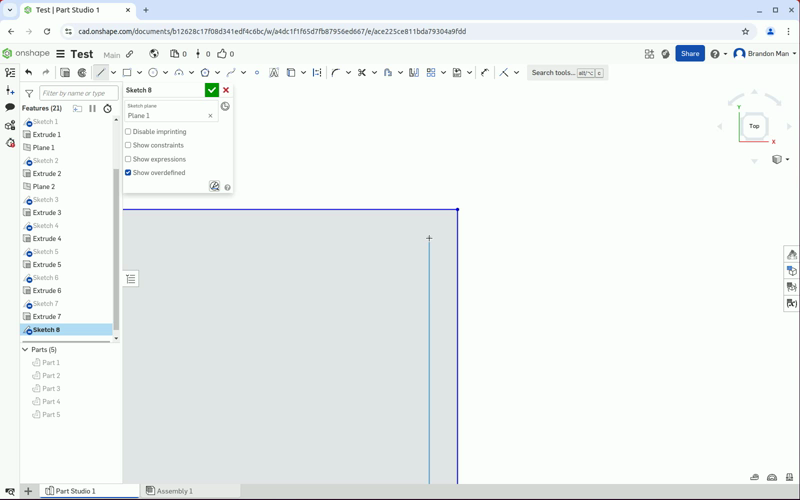
click(429, 237)
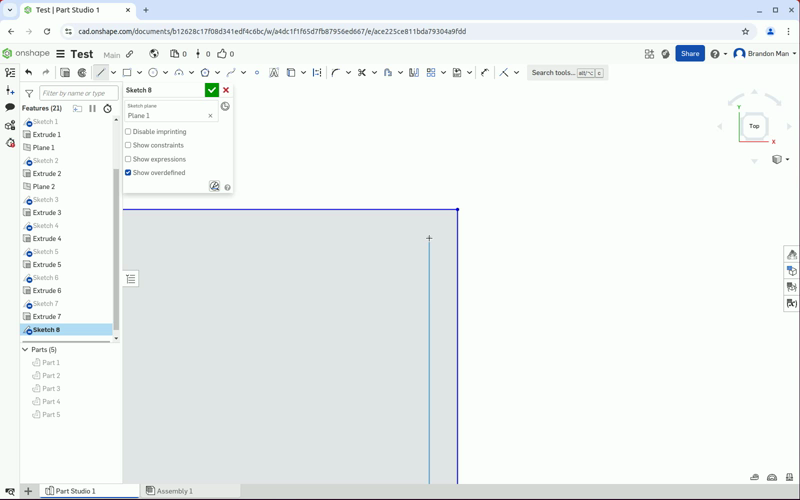
scroll(-6)
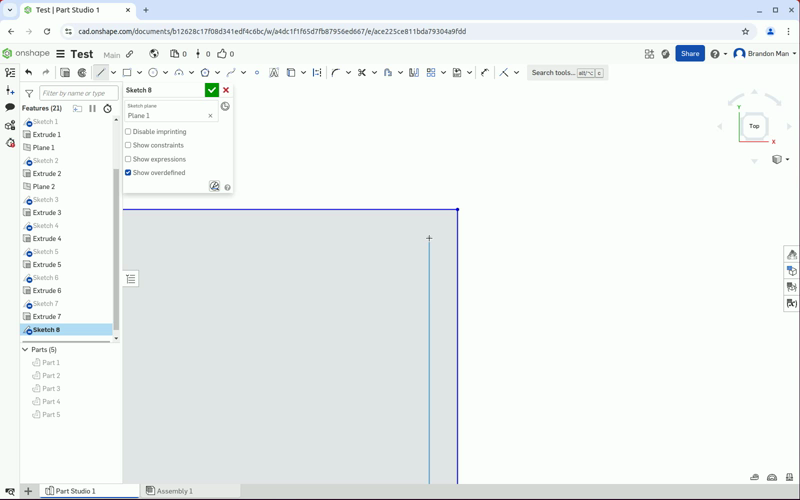
scroll(-6)
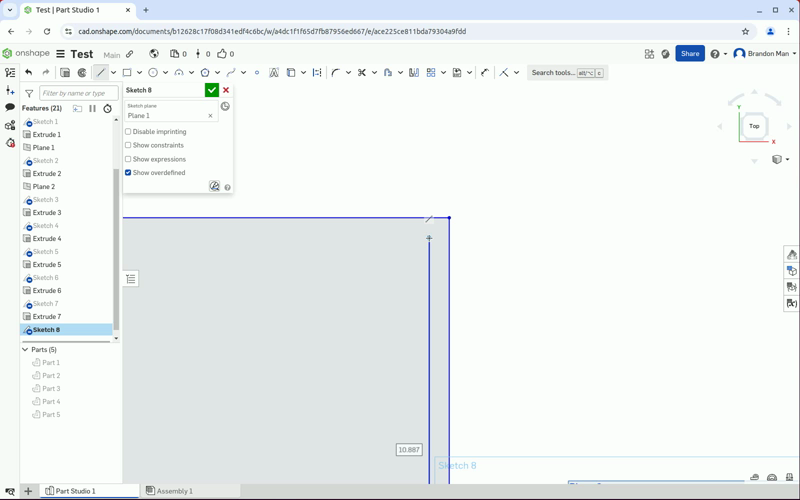
scroll(-6)
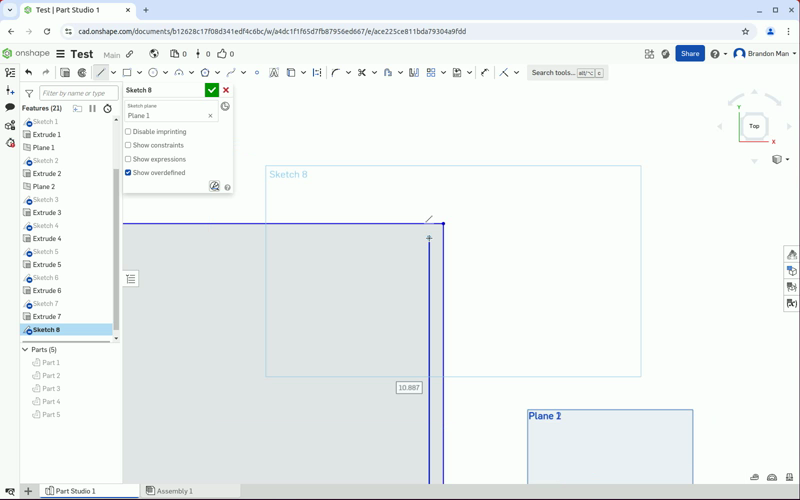
scroll(-6)
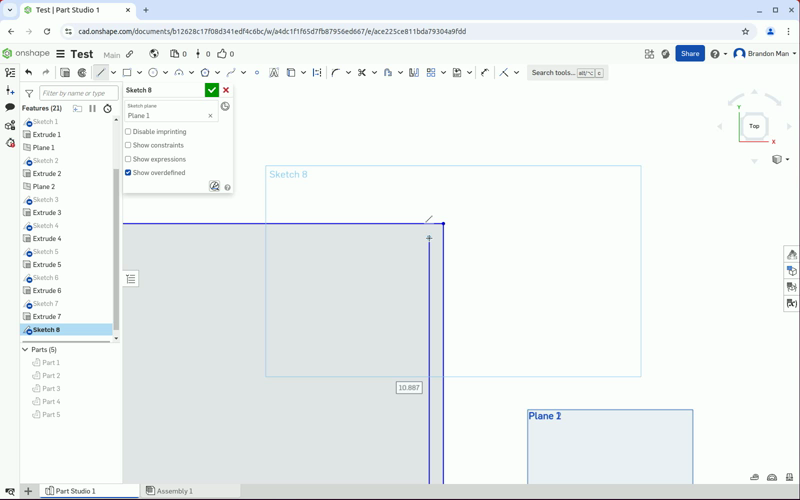
scroll(-6)
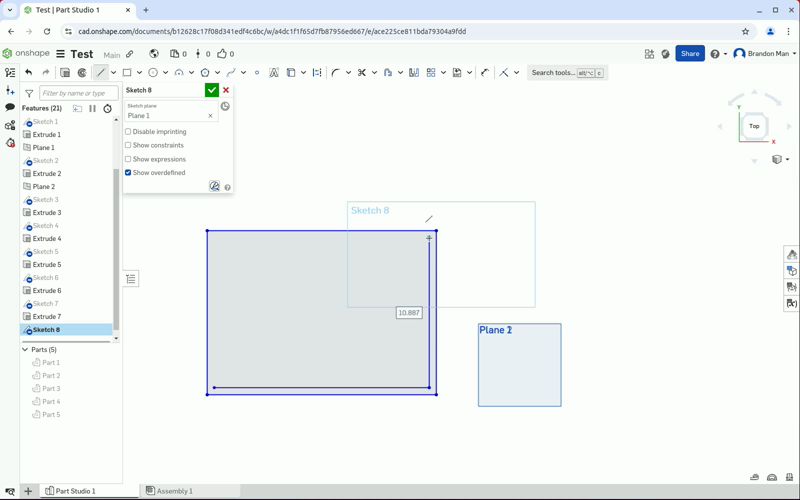
scroll(-6)
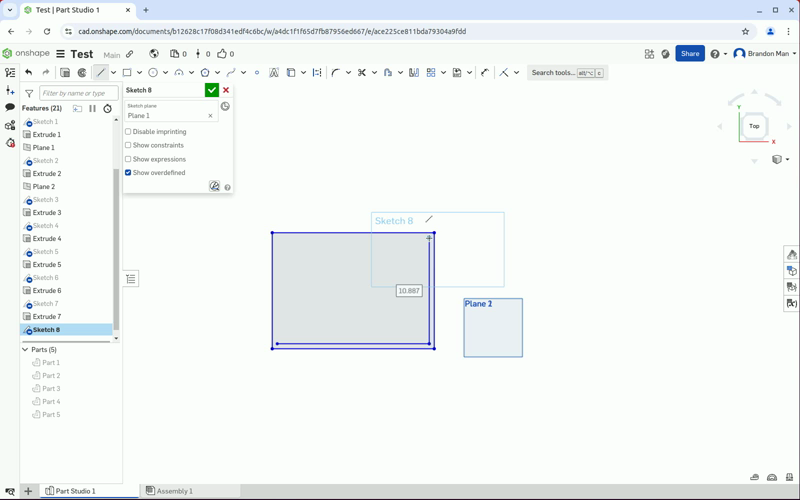
scroll(-6)
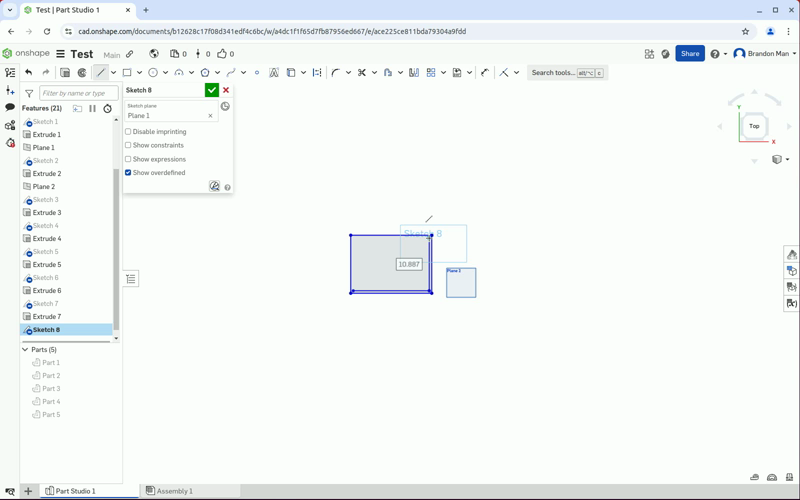
key_up(shift)
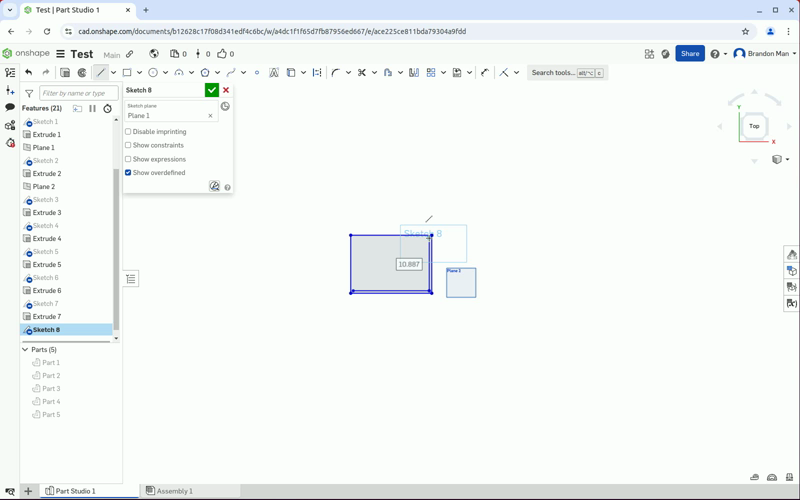
key_down(shift)
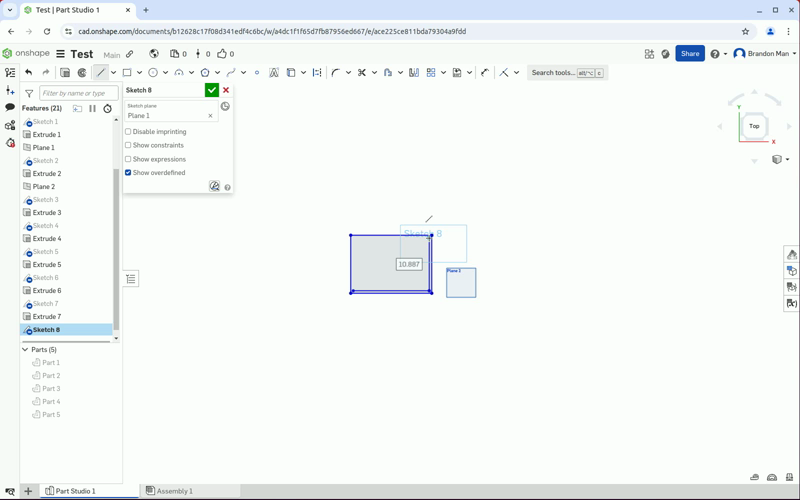
mouse_move(353, 237)
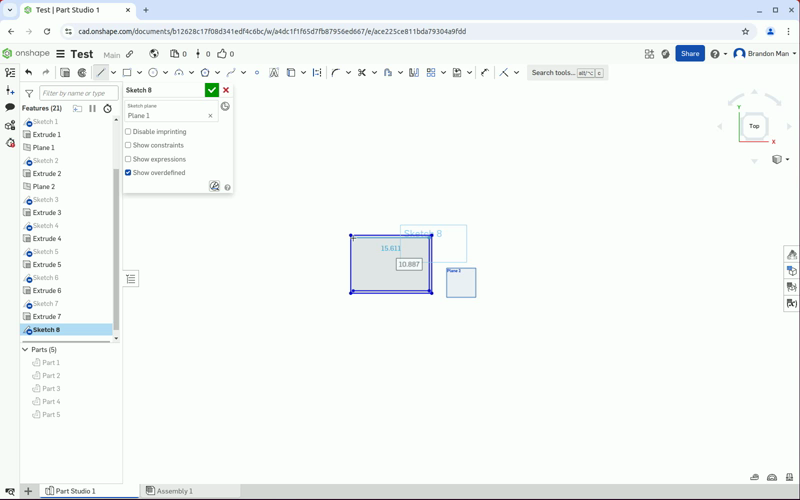
scroll(6)
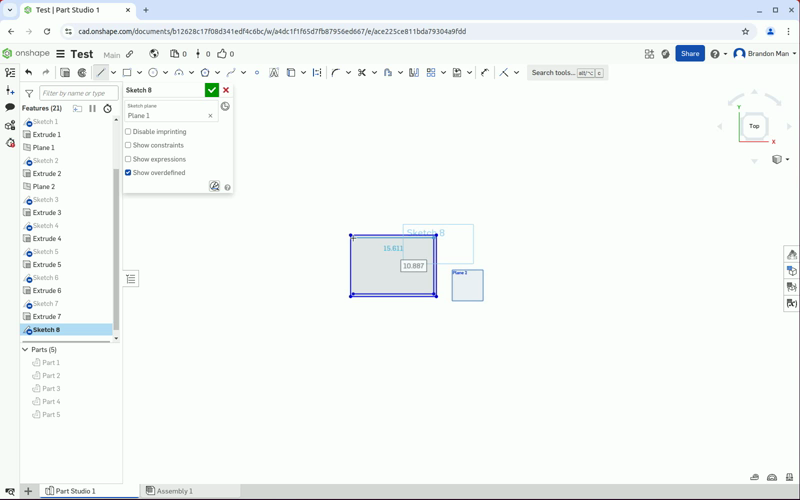
scroll(6)
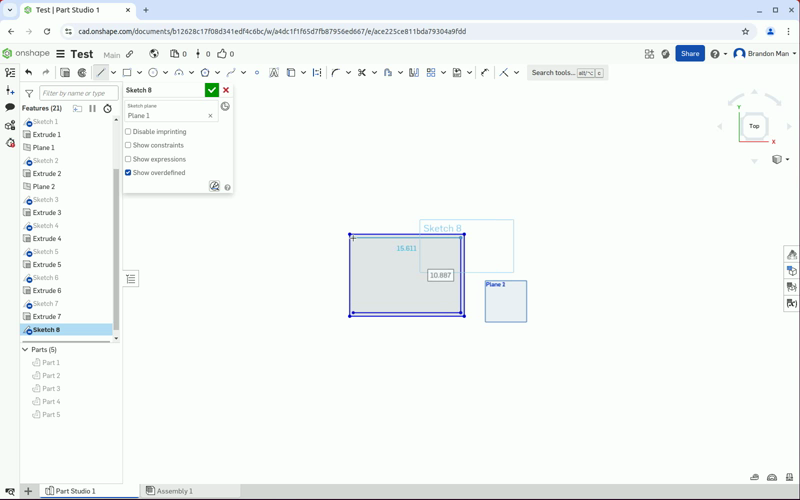
scroll(6)
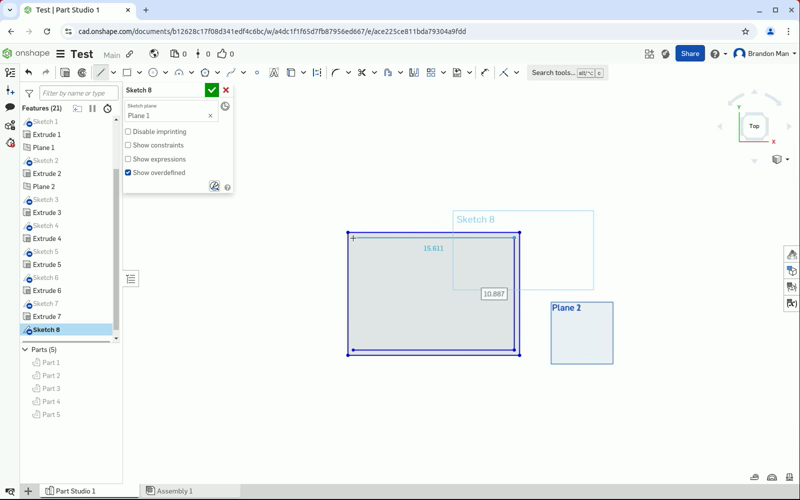
scroll(6)
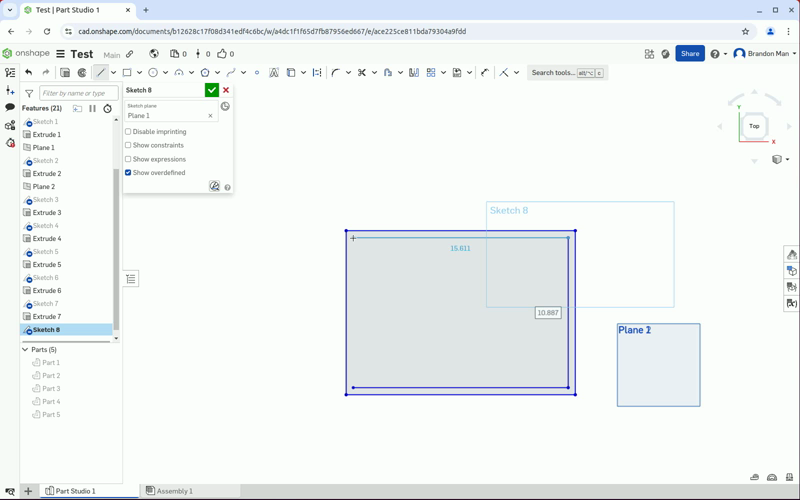
scroll(6)
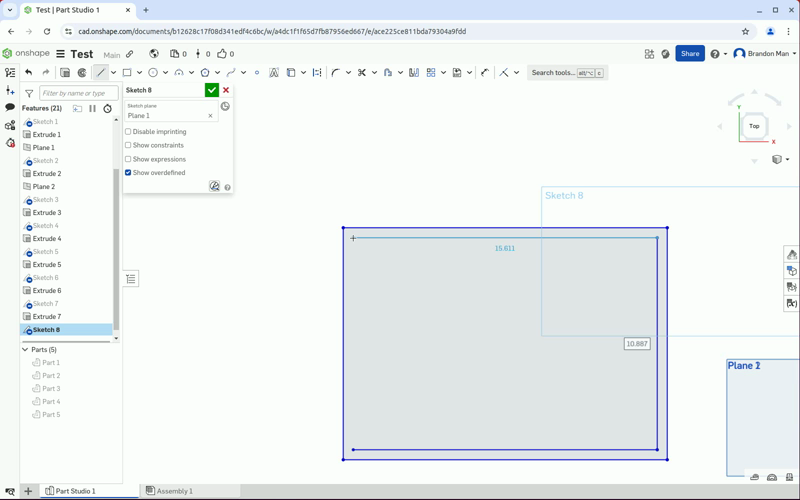
scroll(6)
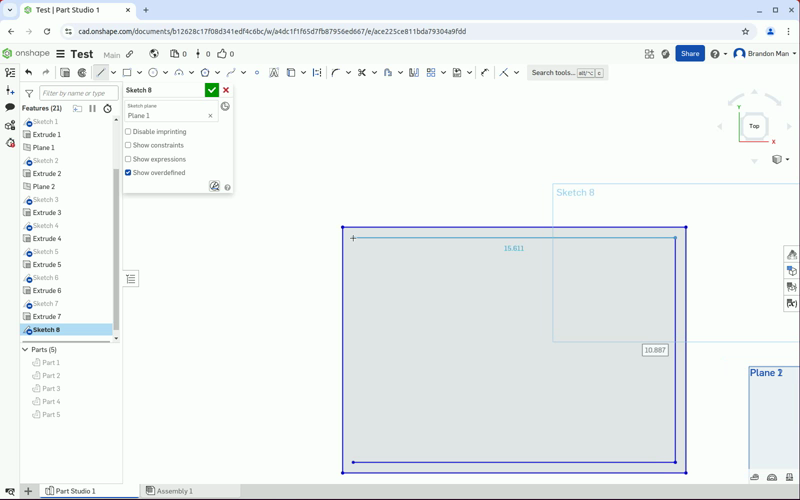
scroll(6)
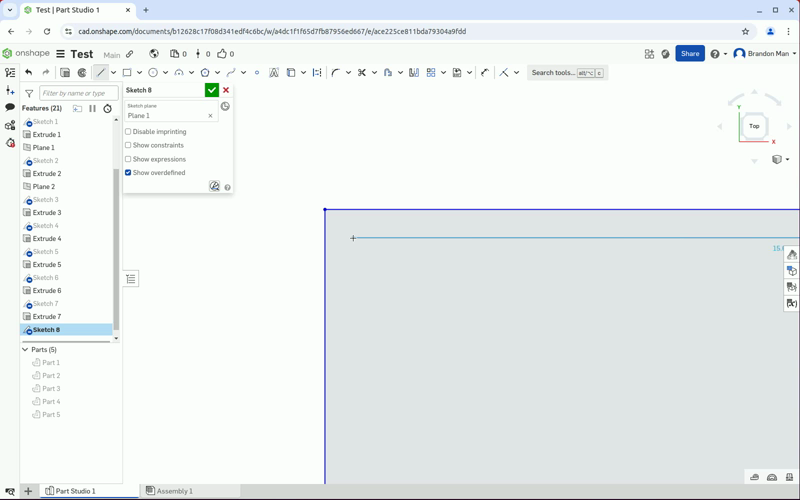
click(353, 237)
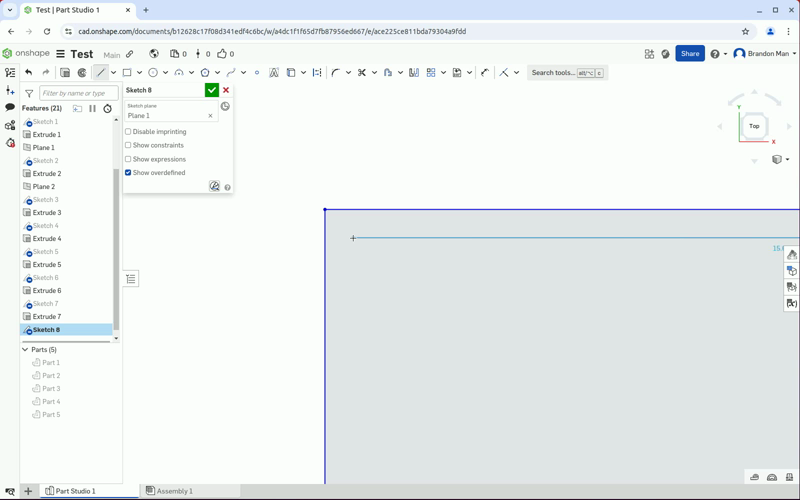
scroll(-6)
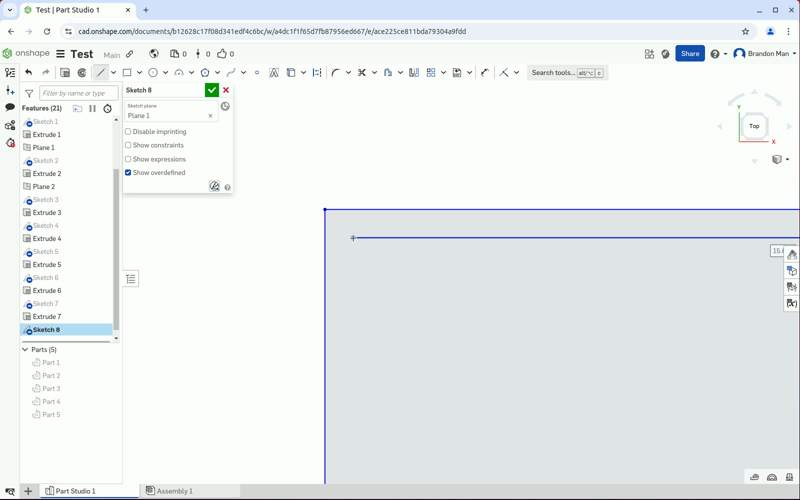
scroll(-6)
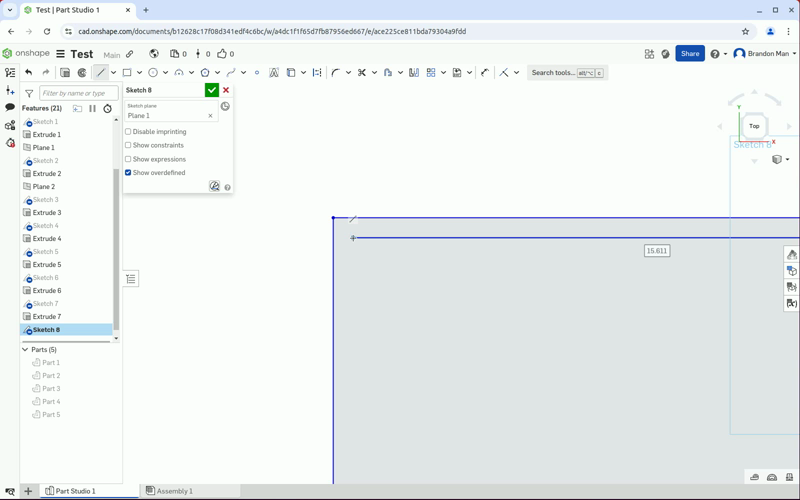
scroll(-6)
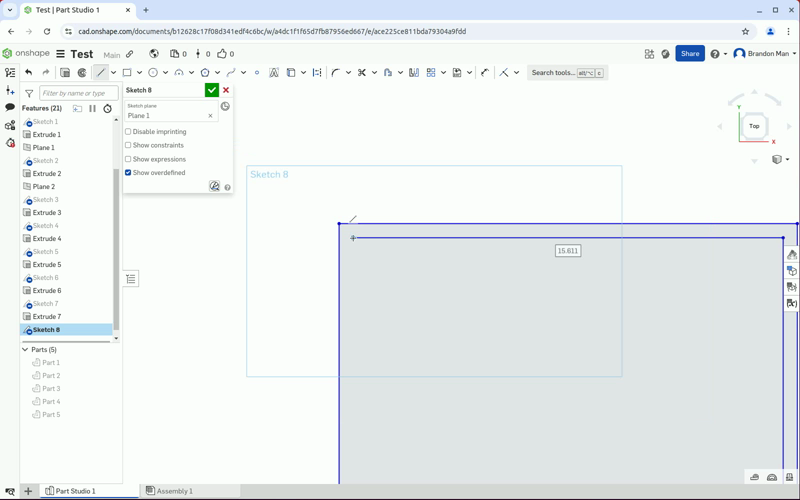
scroll(-6)
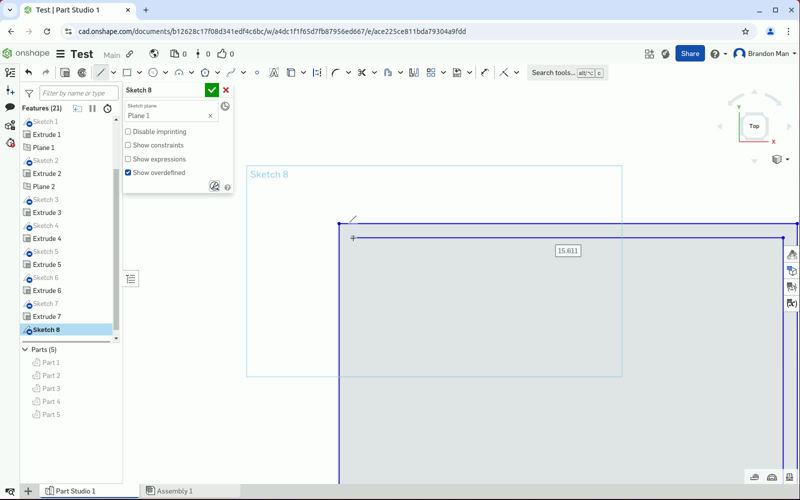
scroll(-6)
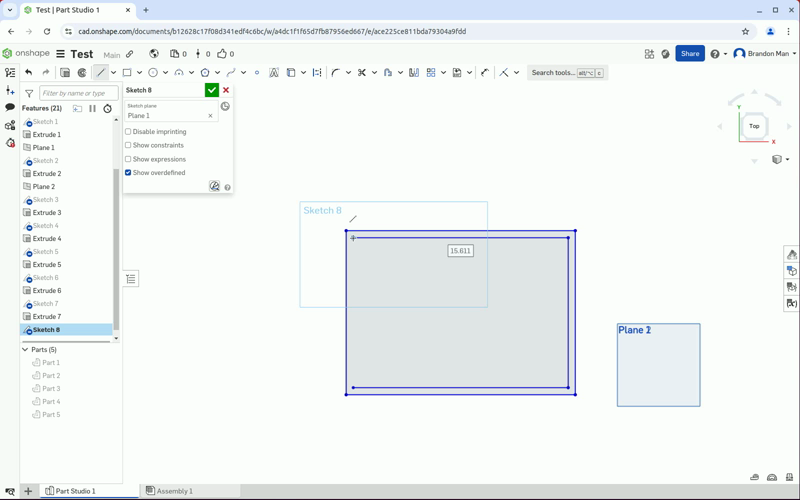
scroll(-6)
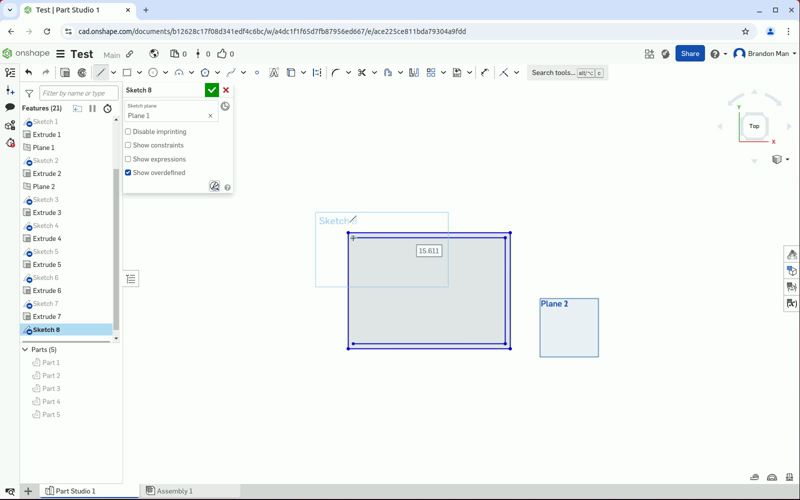
scroll(-6)
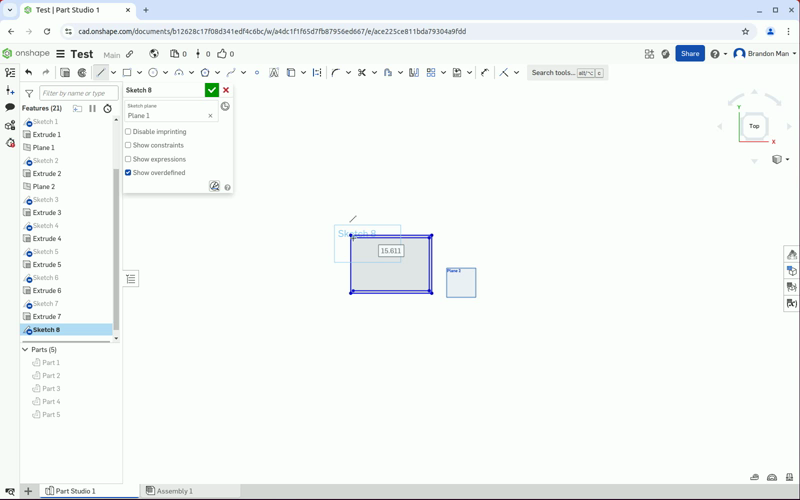
key_up(shift)
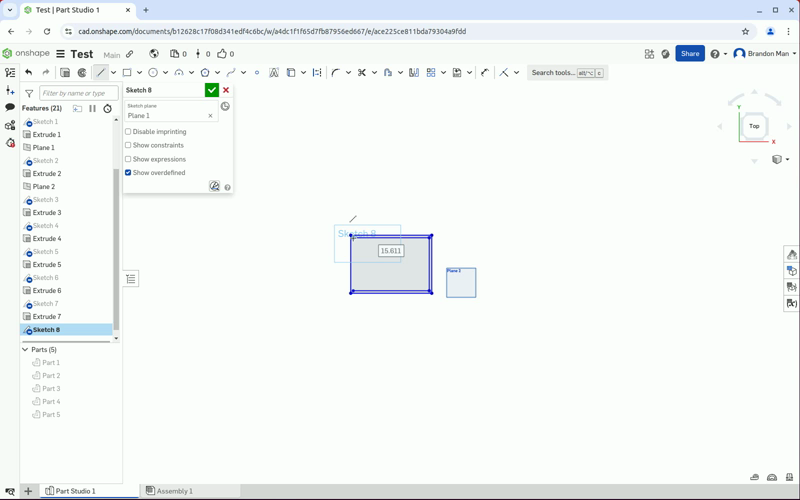
mouse_move(383, 237)
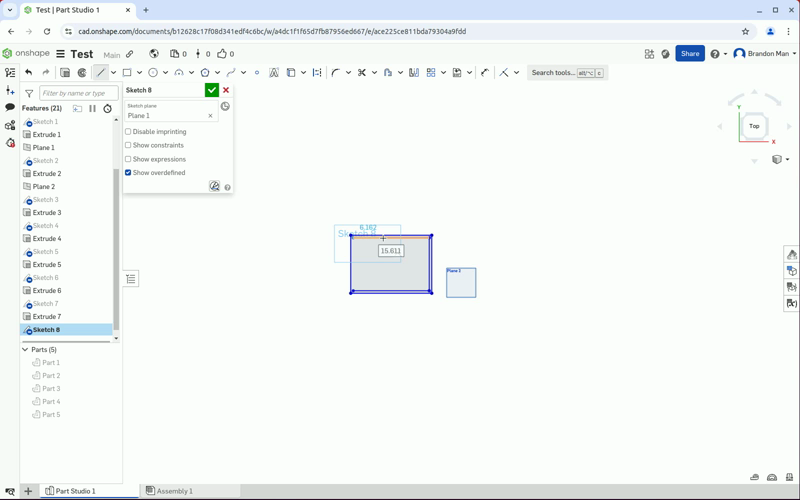
key_down(shift)
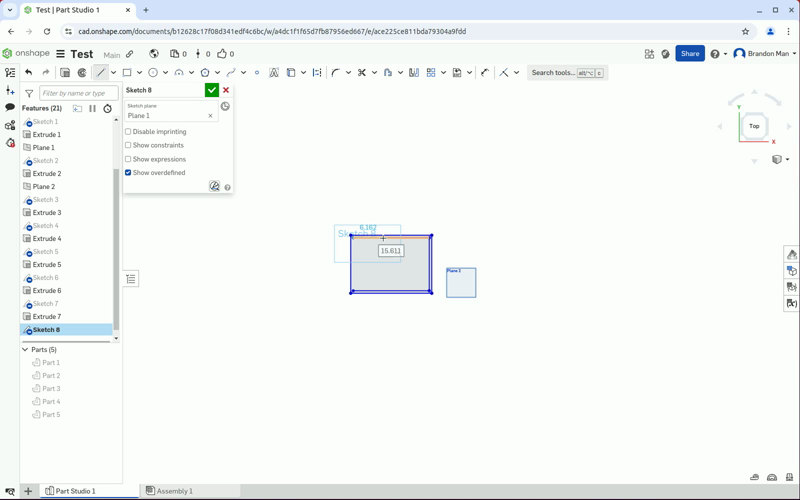
mouse_move(353, 290)
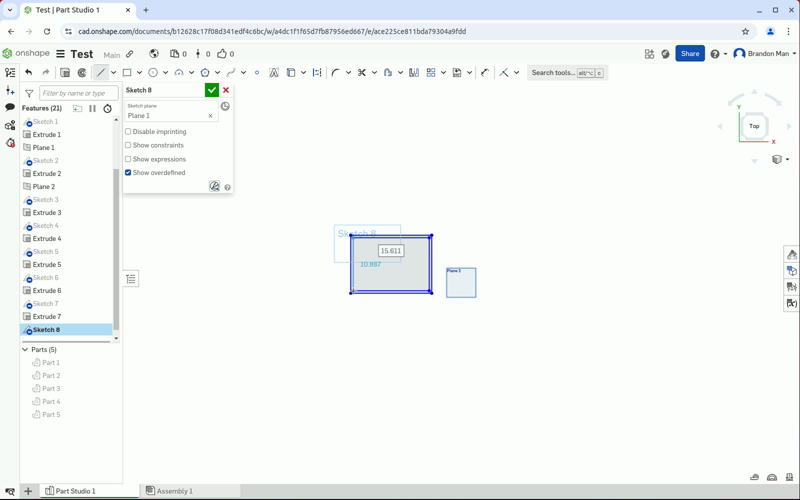
scroll(6)
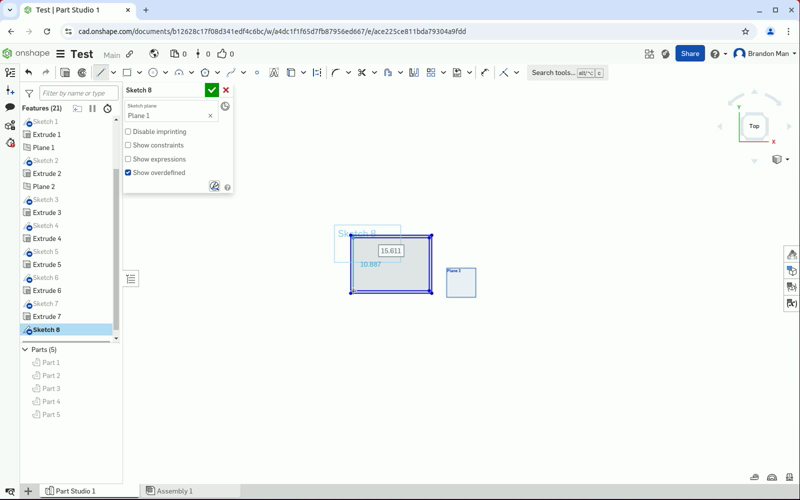
scroll(6)
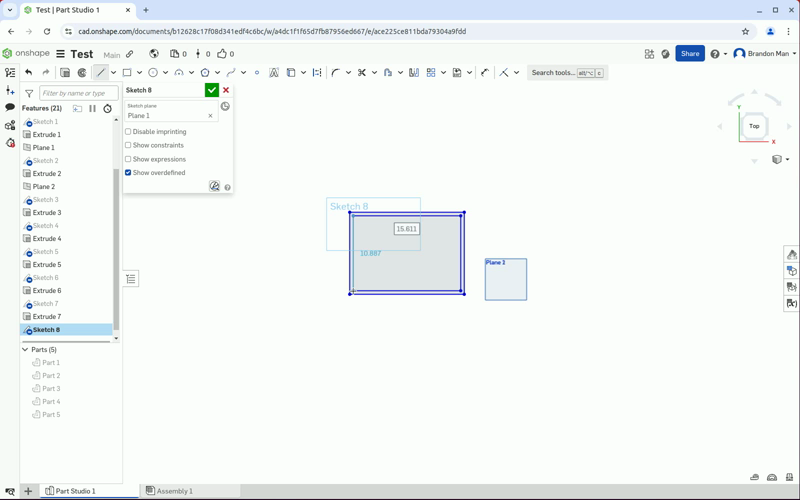
scroll(6)
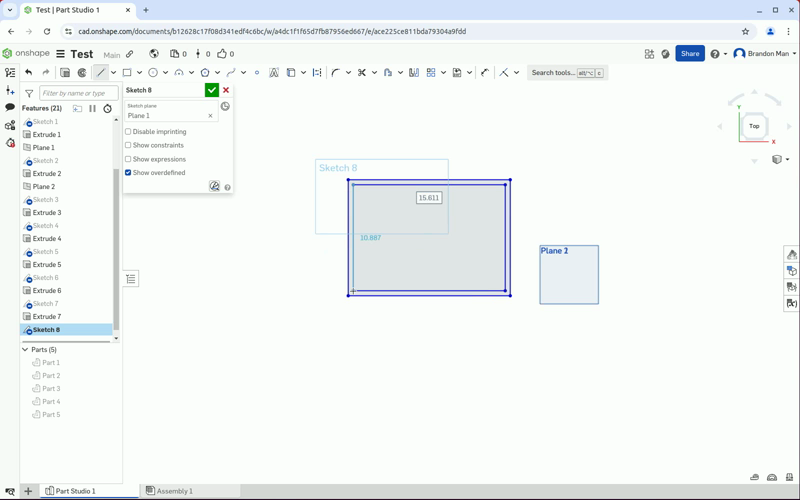
scroll(6)
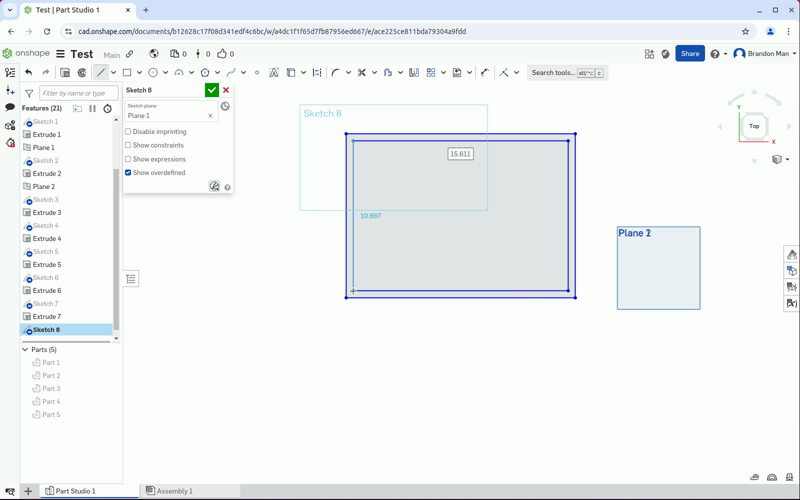
scroll(6)
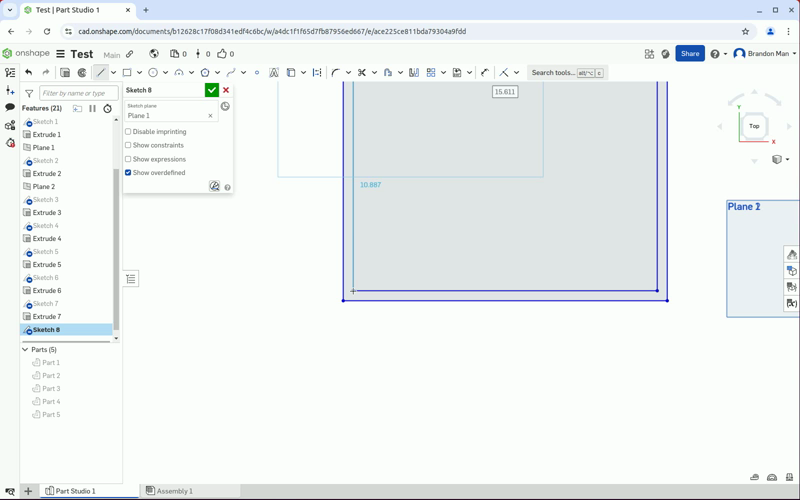
scroll(6)
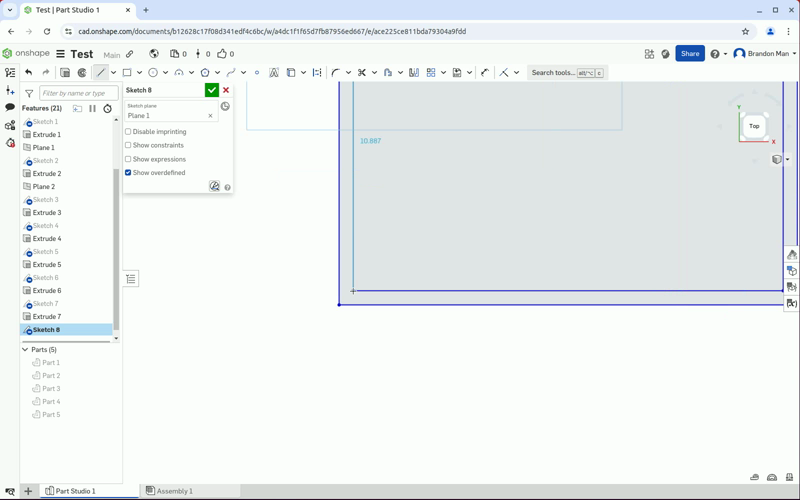
scroll(6)
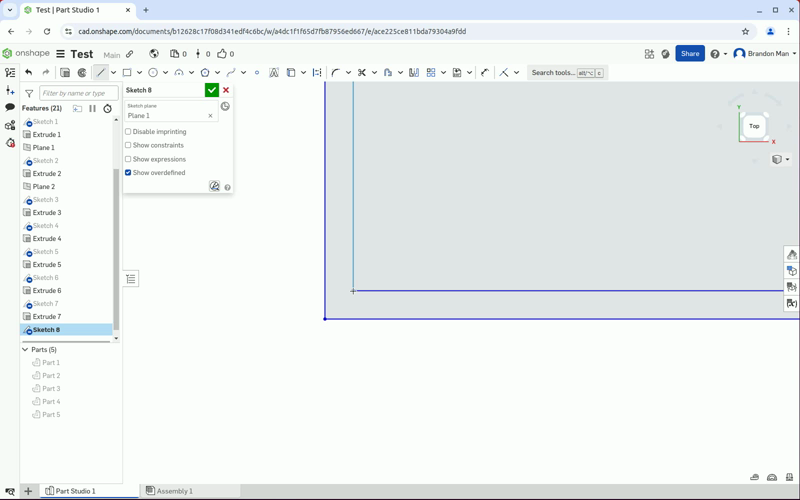
key_up(shift)
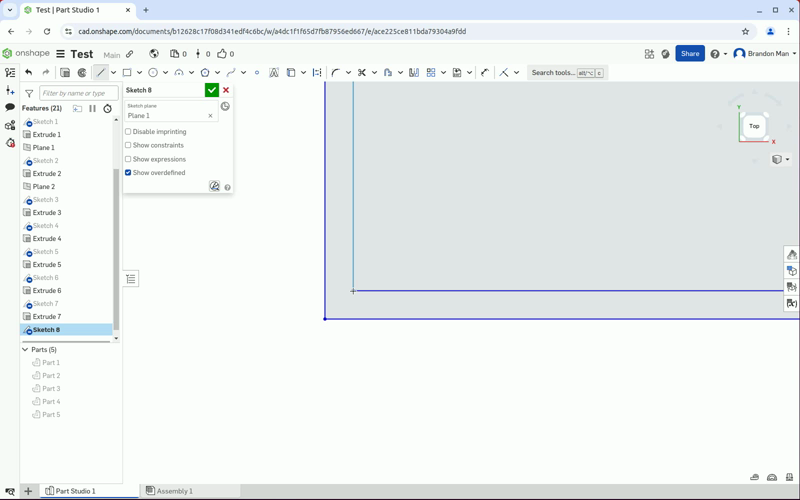
click(353, 290)
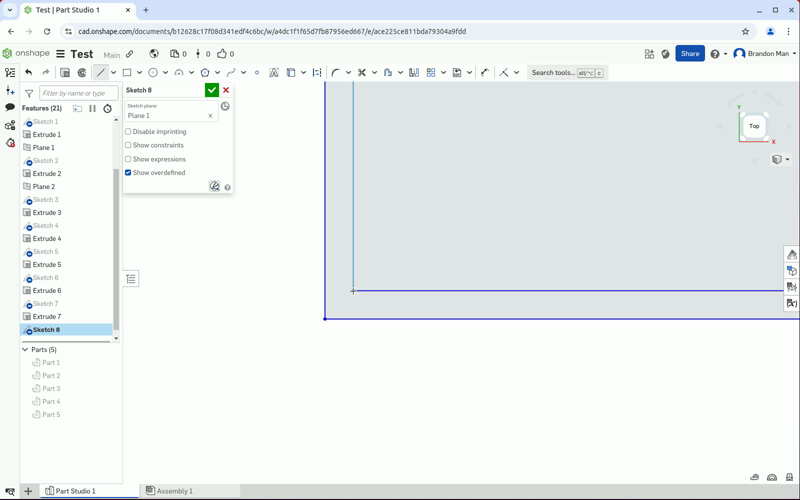
scroll(-6)
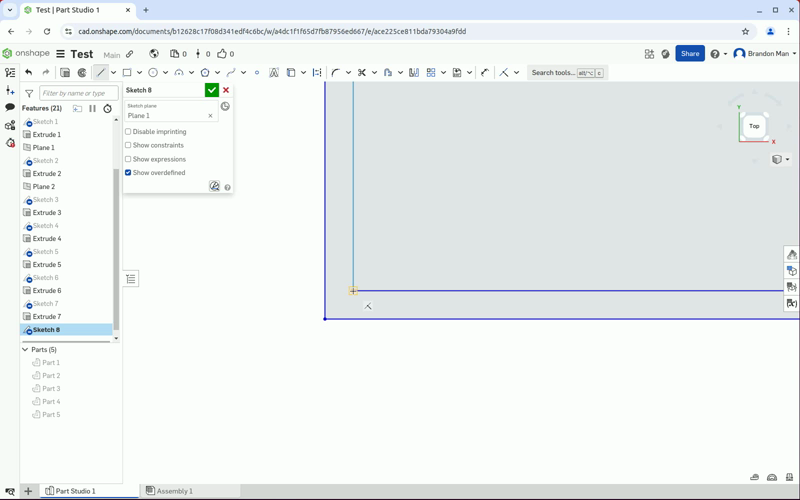
scroll(-6)
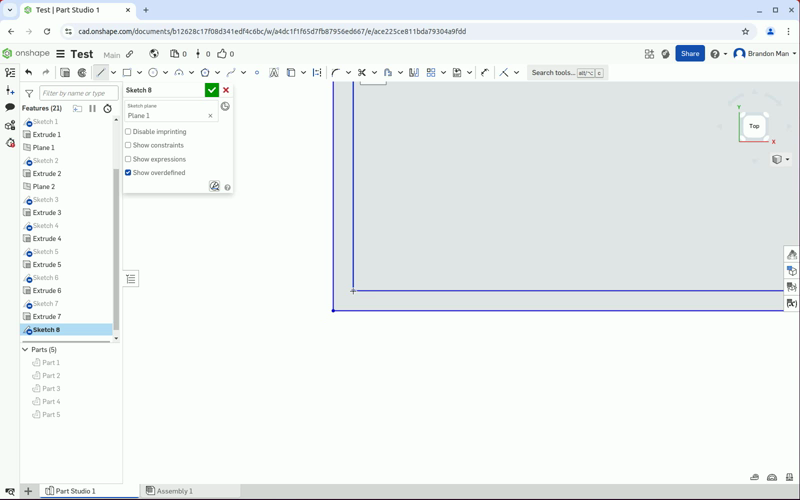
scroll(-6)
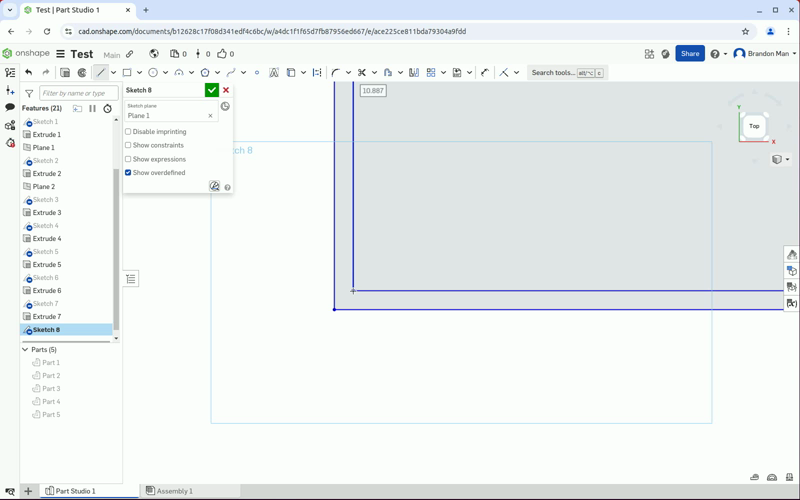
scroll(-6)
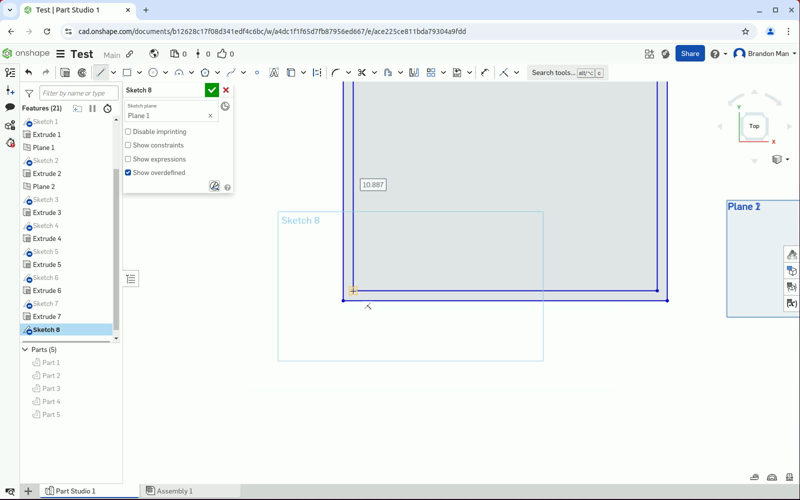
scroll(-6)
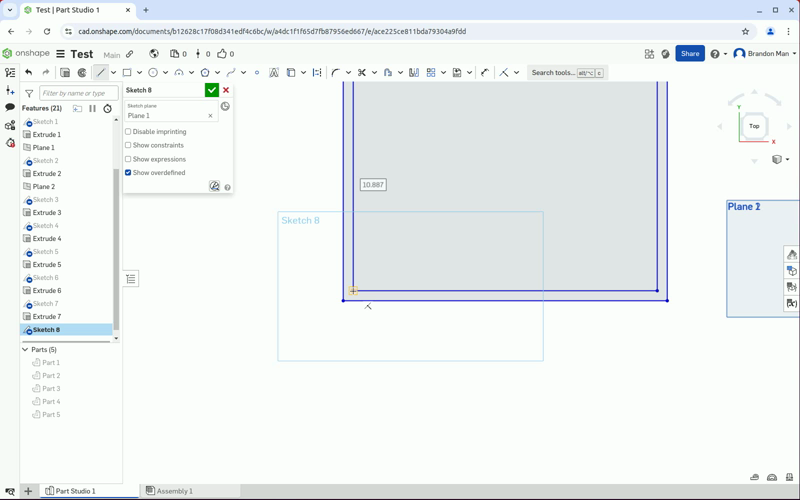
scroll(-6)
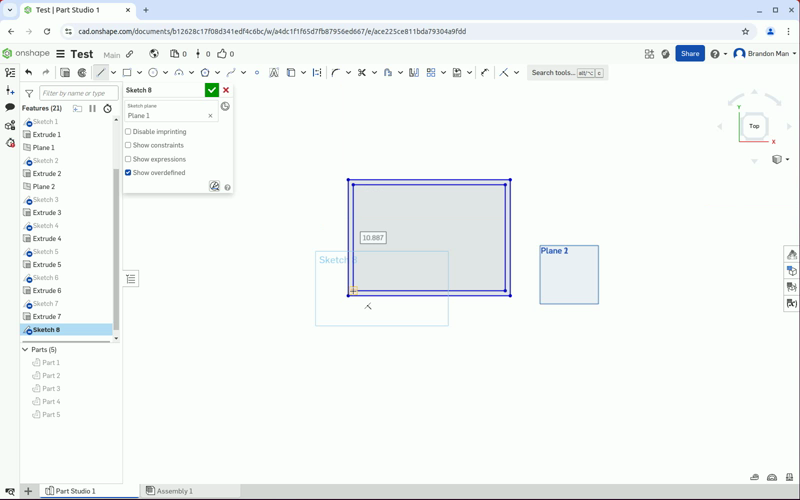
scroll(-6)
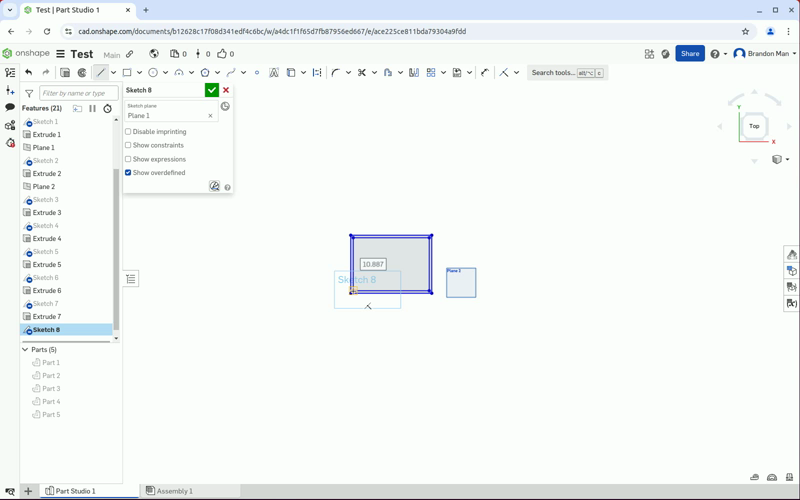
key(esc)
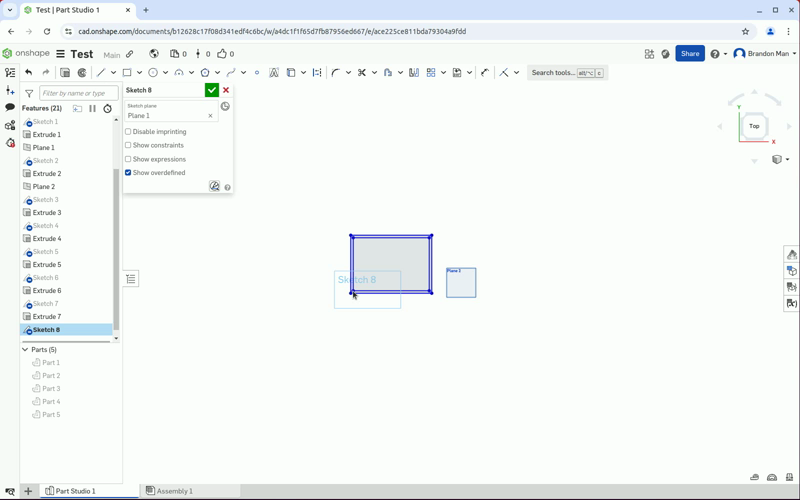
mouse_move(430, 291)
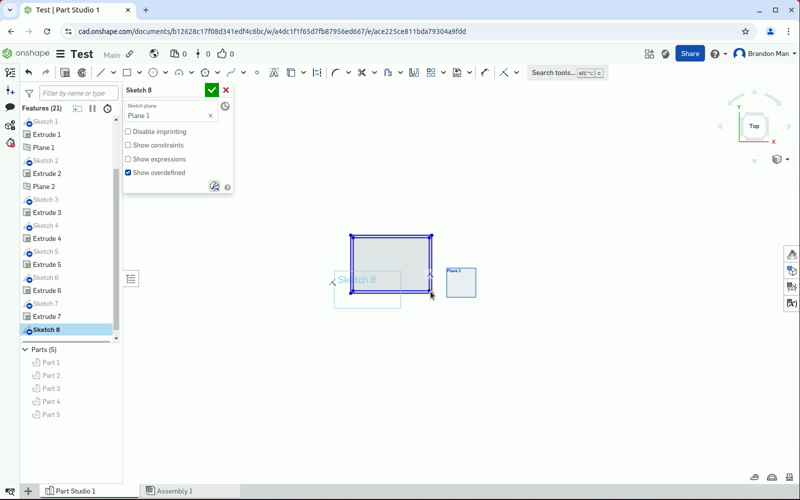
scroll(6)
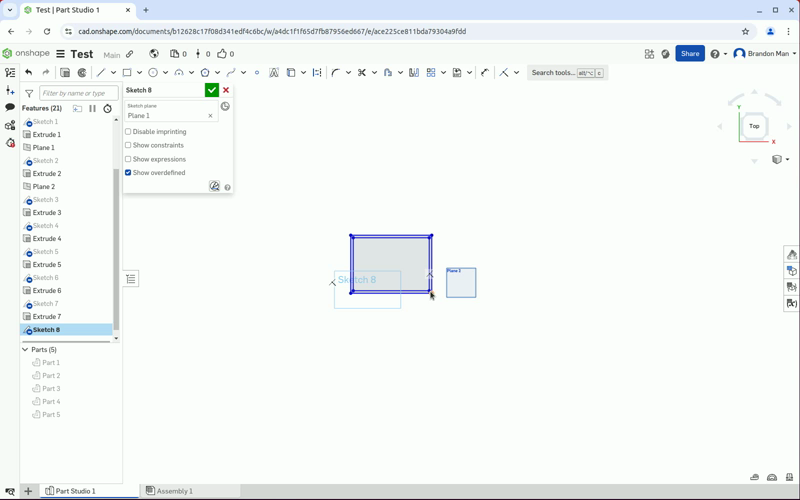
scroll(6)
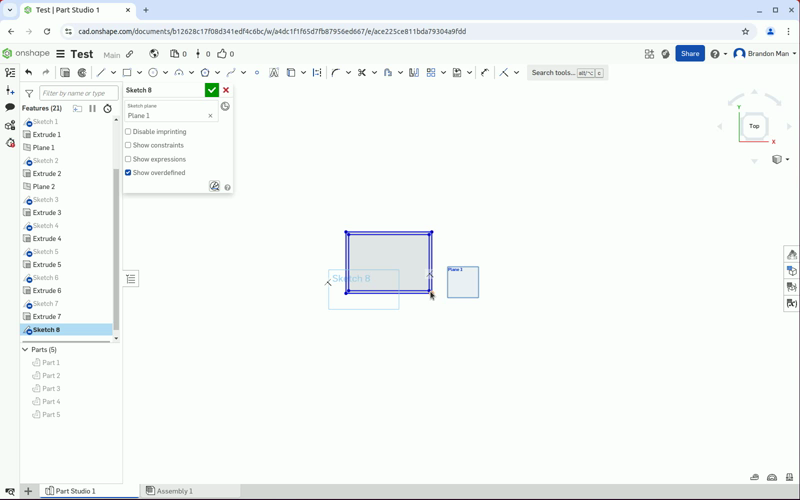
scroll(6)
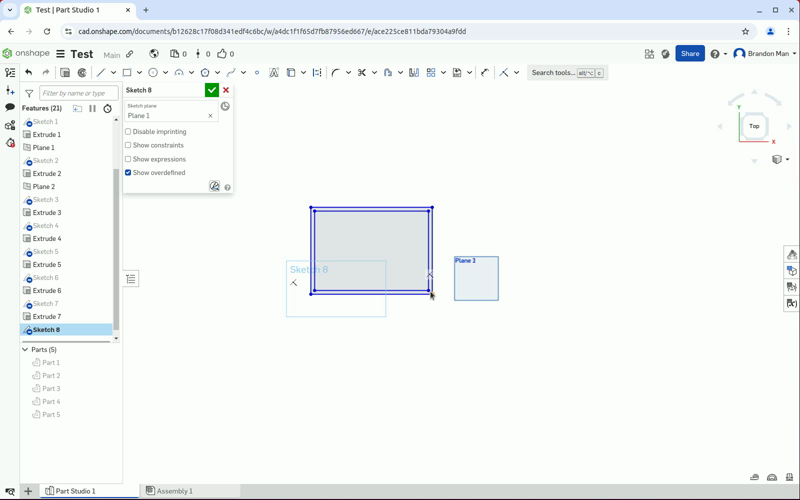
scroll(6)
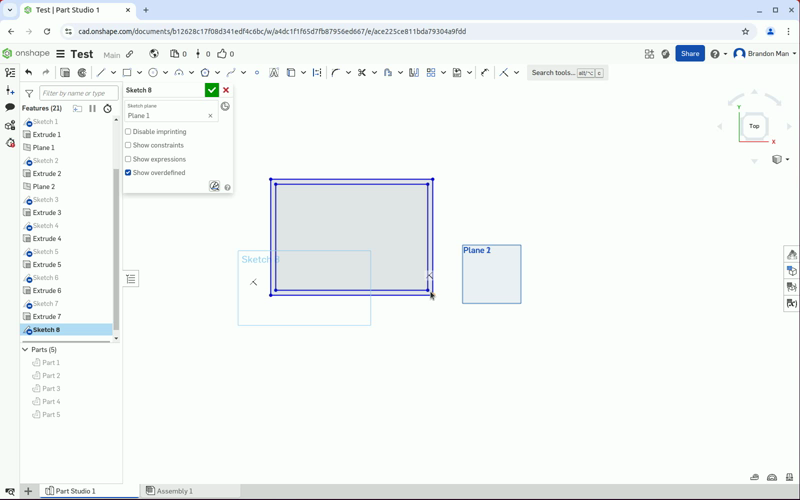
scroll(6)
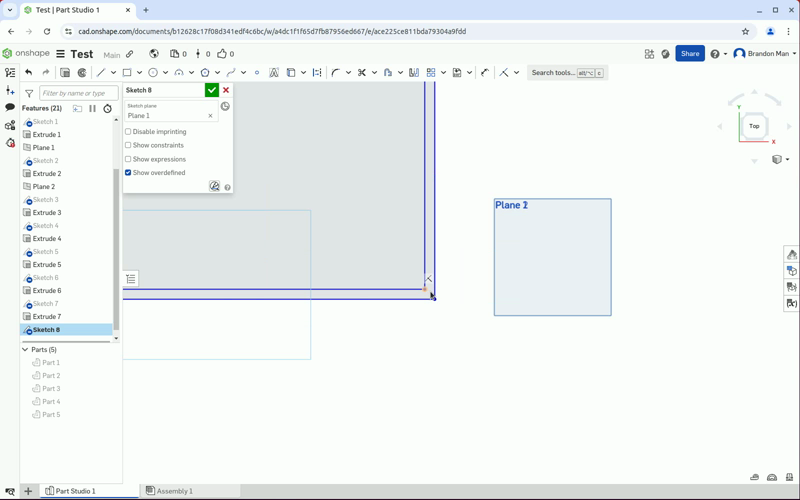
scroll(6)
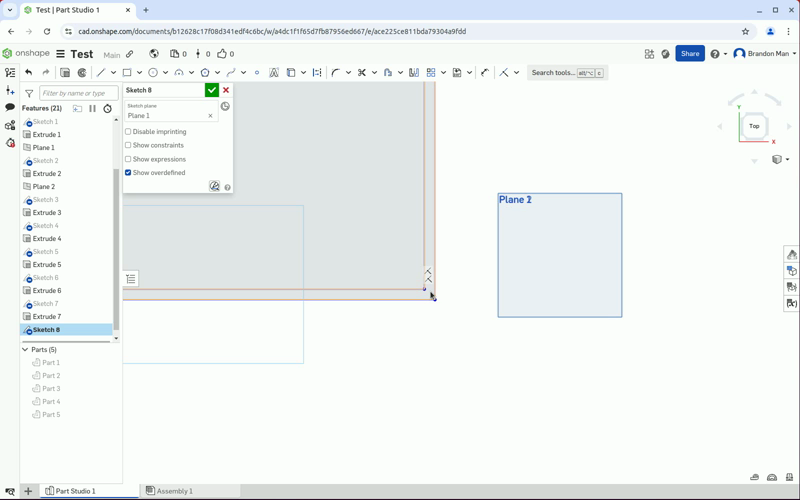
scroll(6)
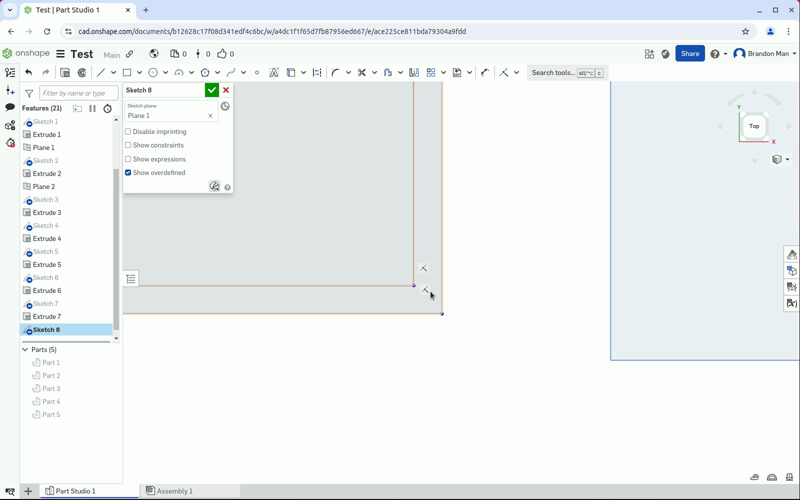
click(430, 291)
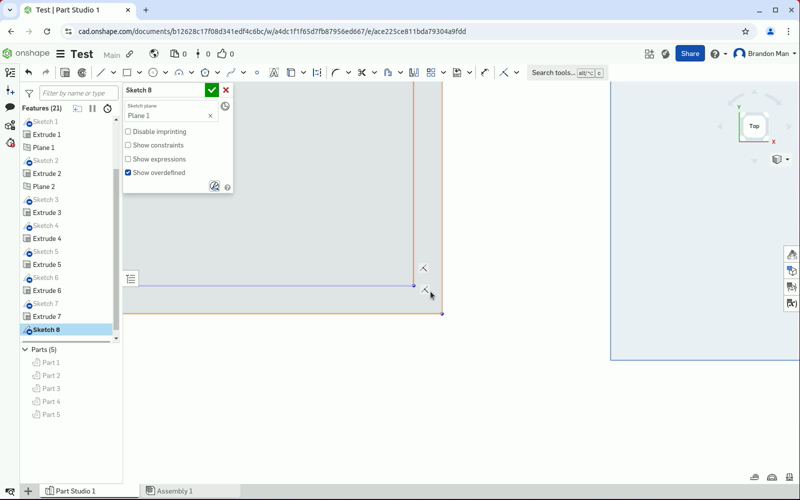
scroll(-6)
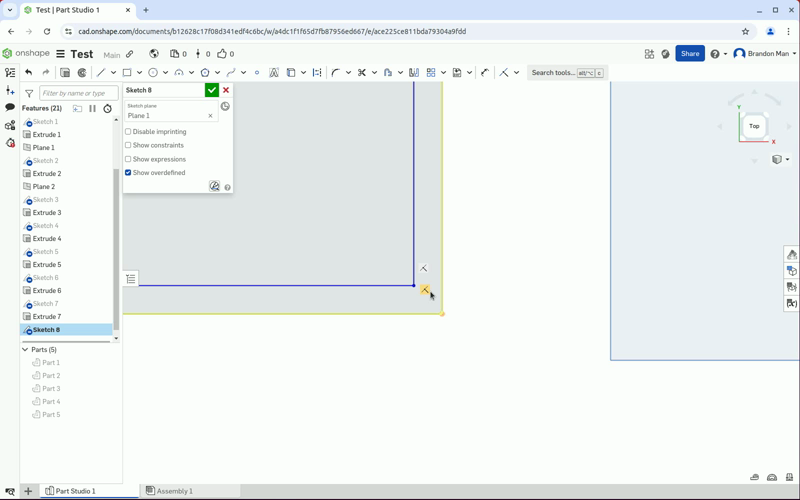
scroll(-6)
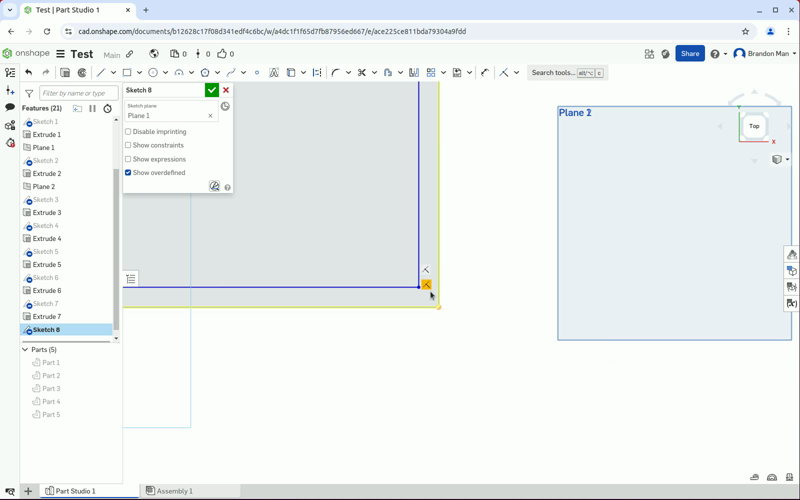
scroll(-6)
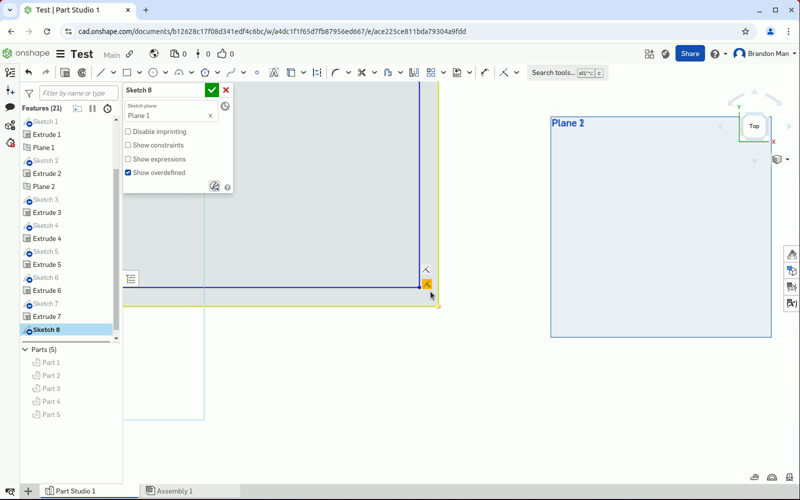
scroll(-6)
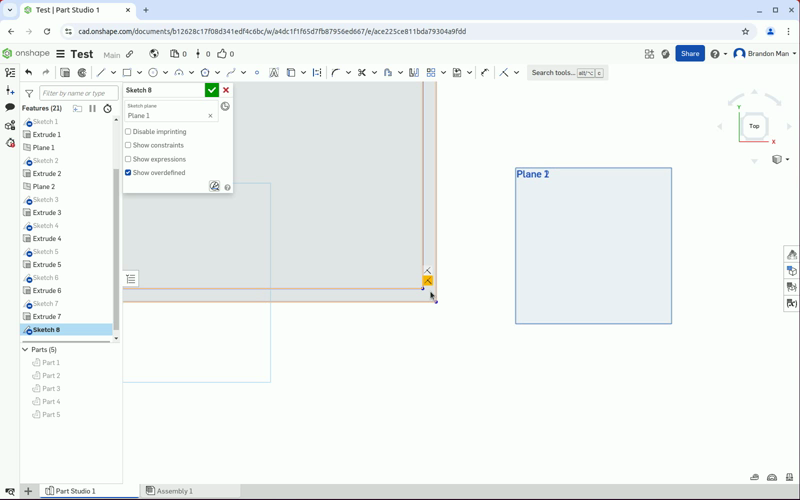
scroll(-6)
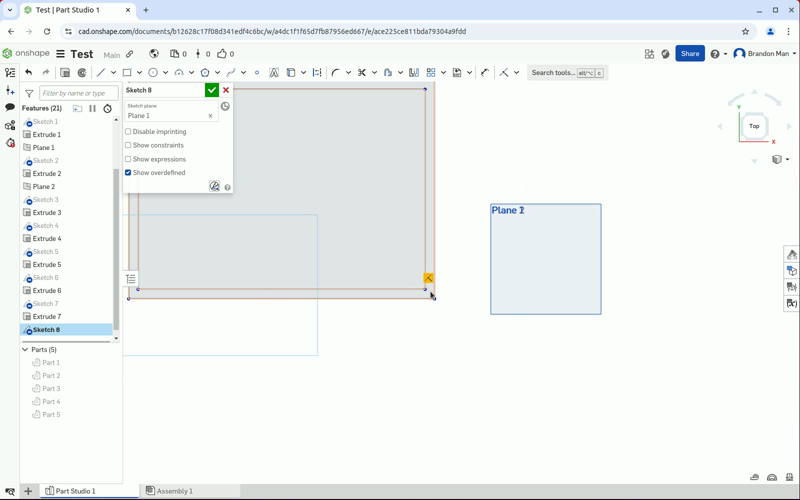
scroll(-6)
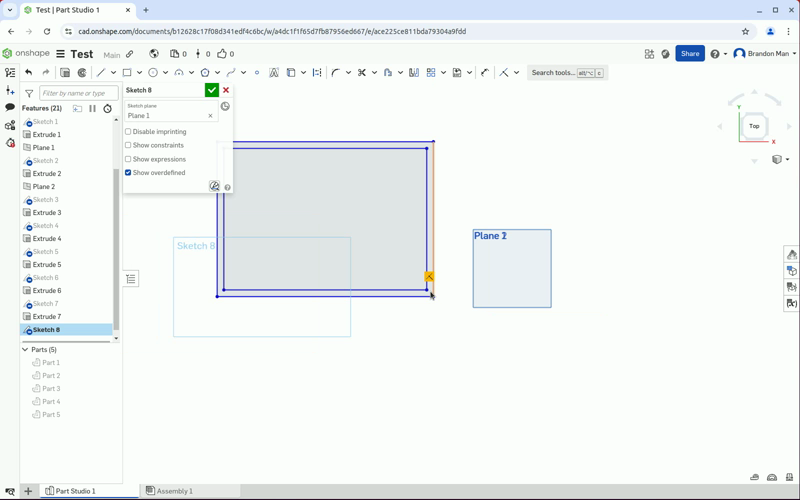
scroll(-6)
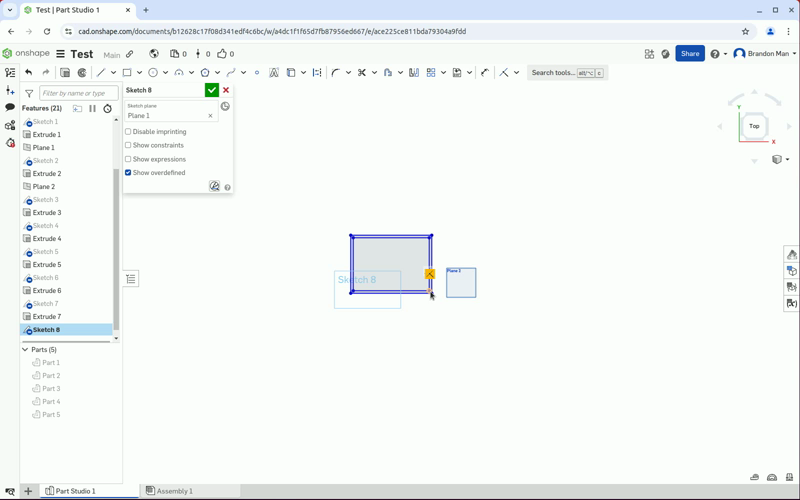
mouse_move(73, 352)
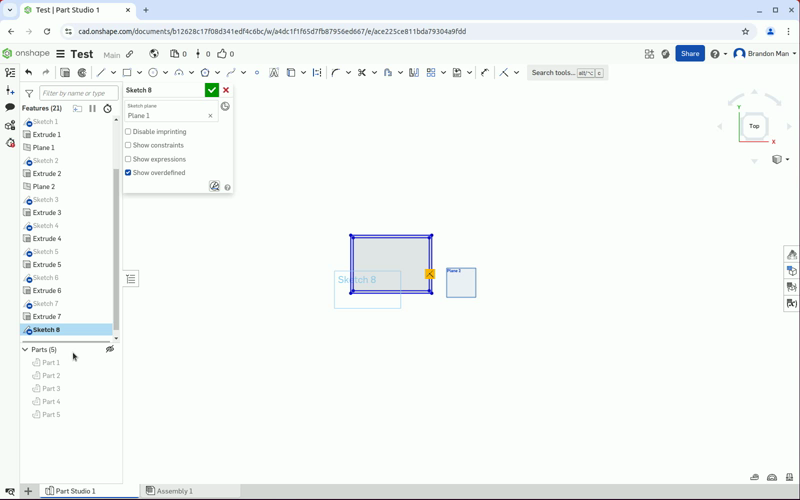
key(shift+y)
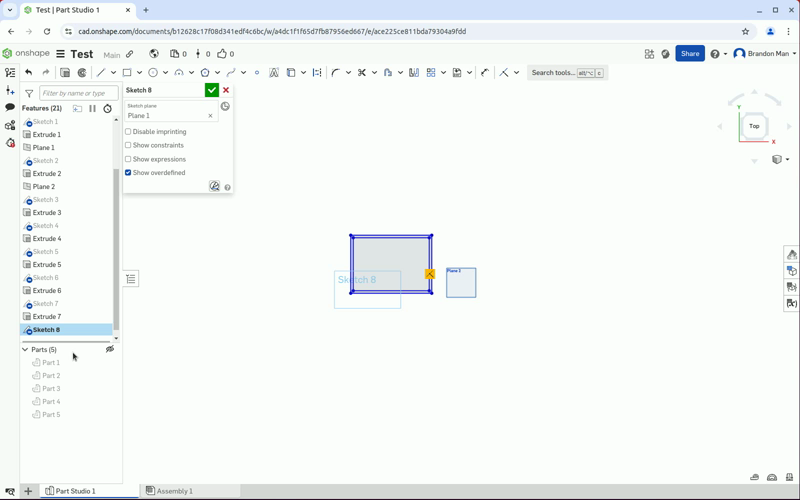
key(shift+e)
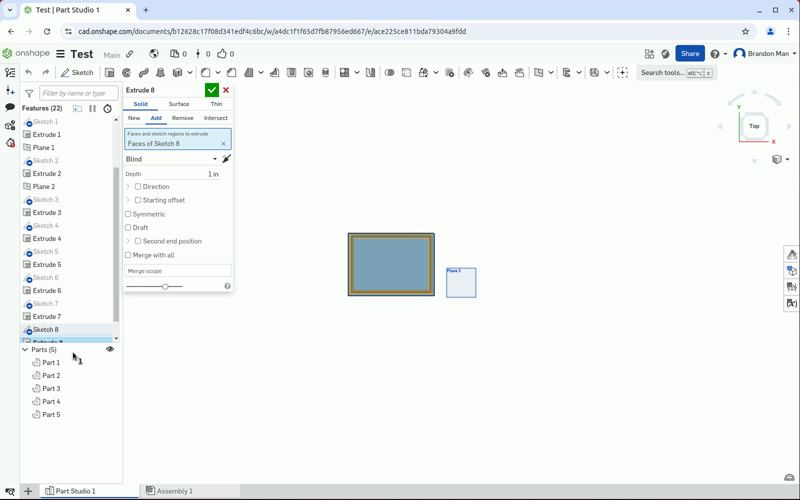
mouse_move(143, 106)
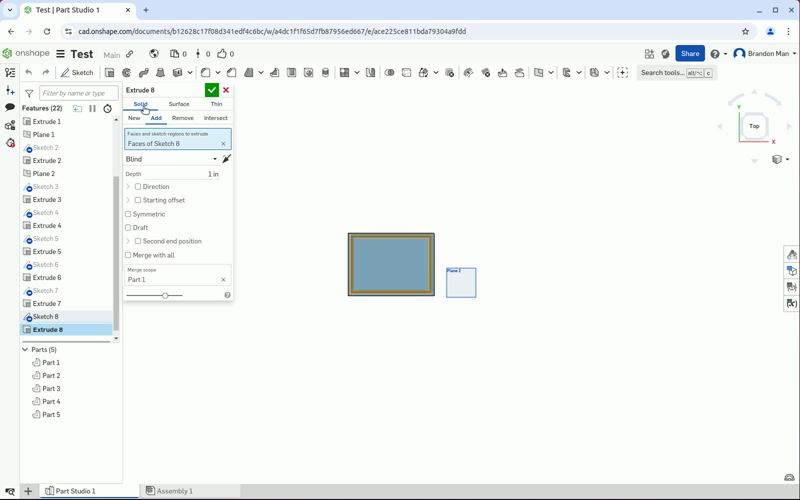
click(143, 106)
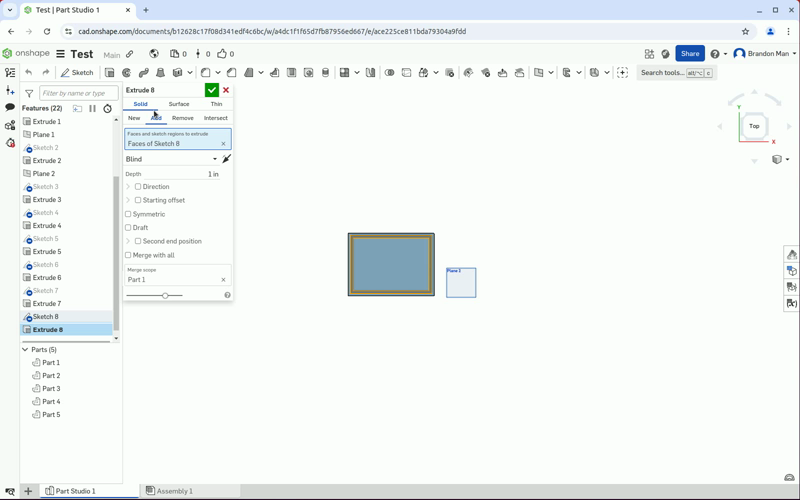
mouse_move(186, 120)
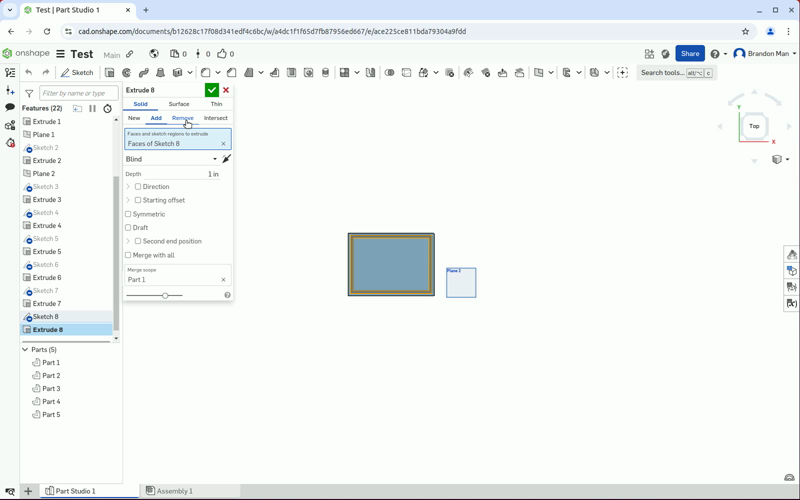
click(186, 120)
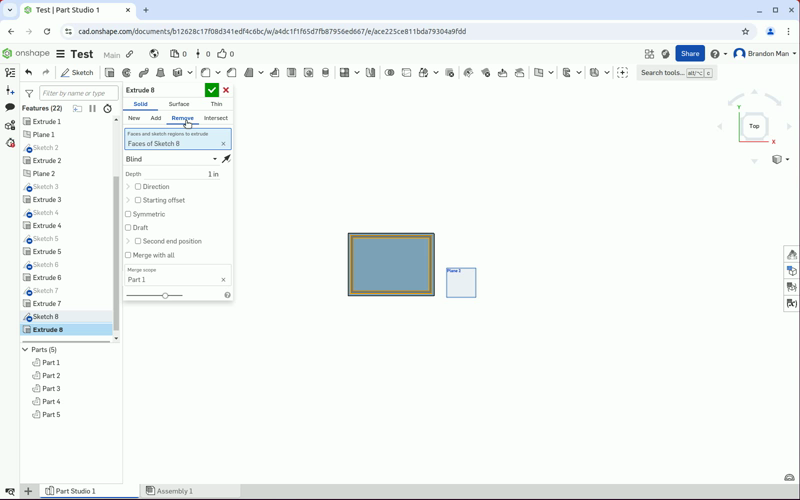
key(tab, 4)
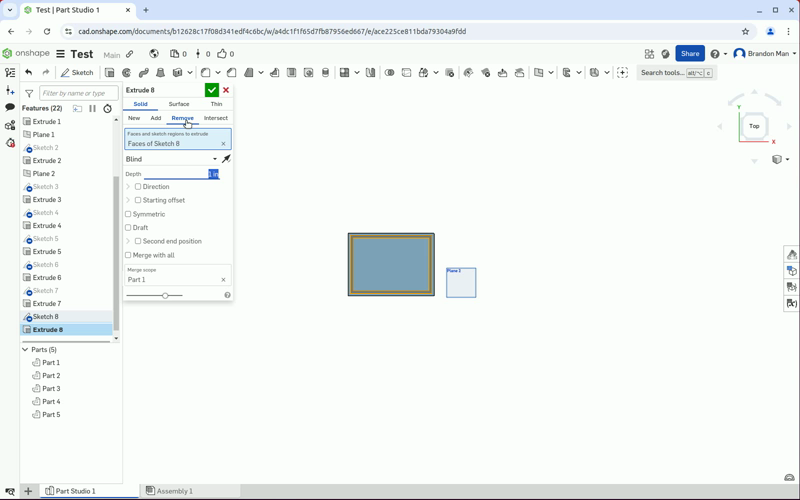
text(3.851)
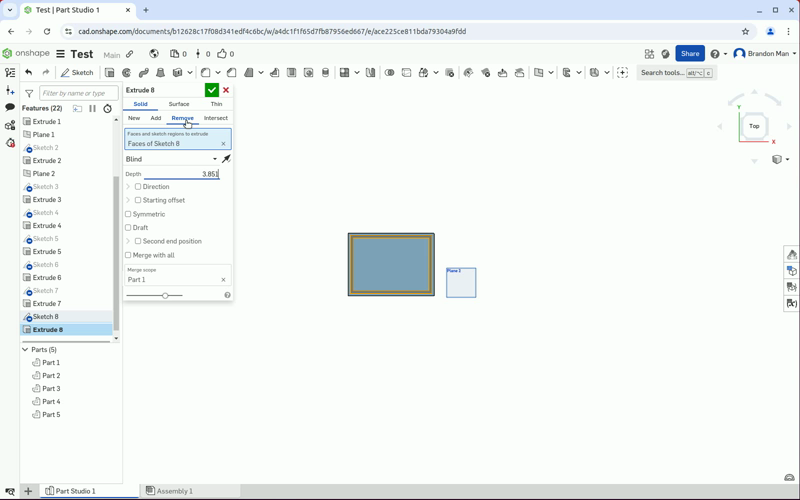
key(tab, 6)
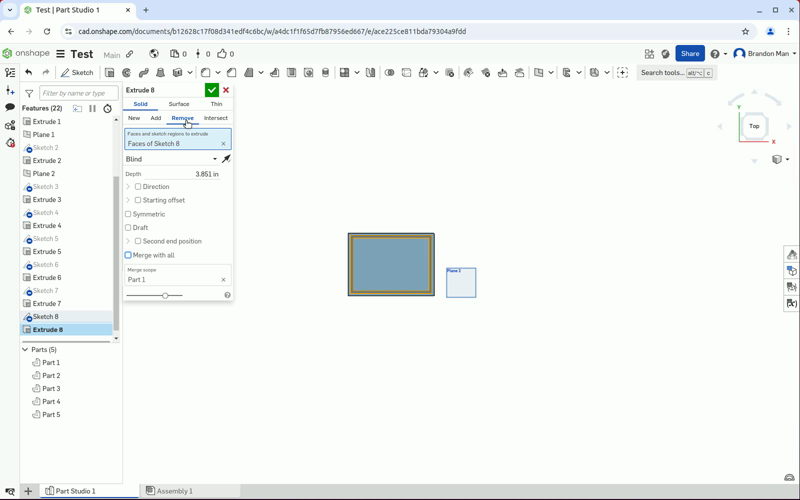
key(space)
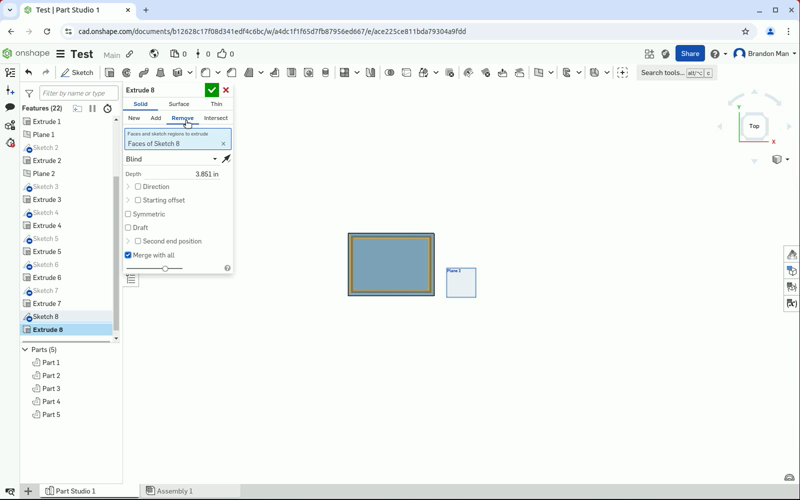
key(enter)
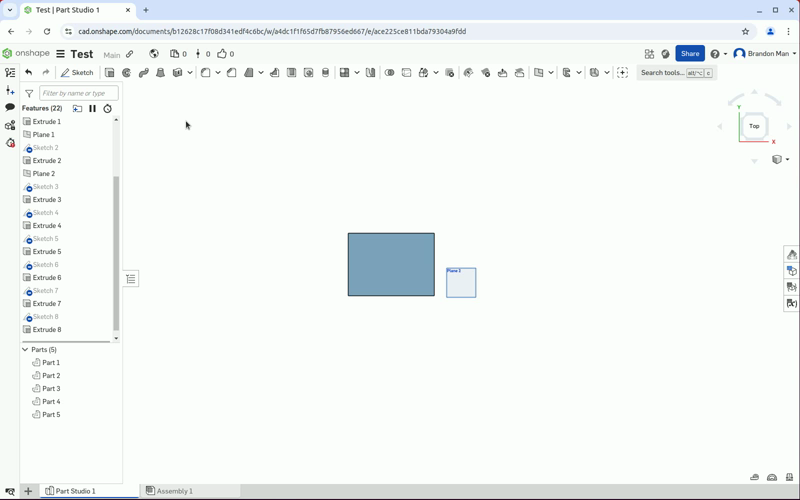
key(shift+h)
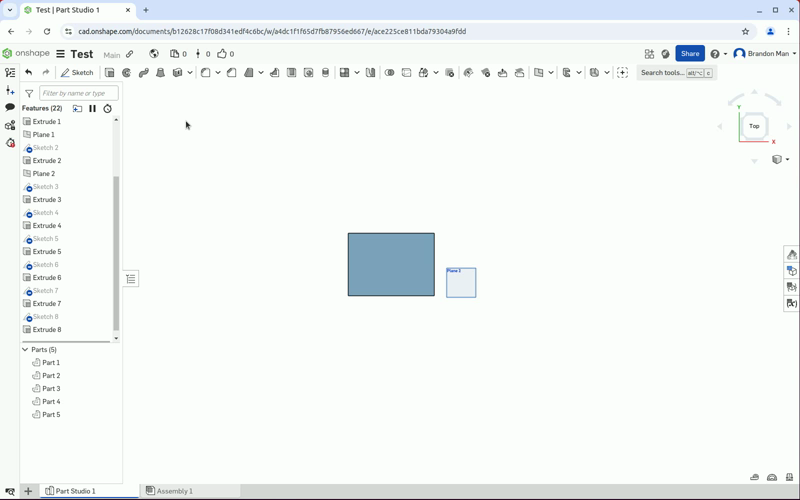
key(shift+h)
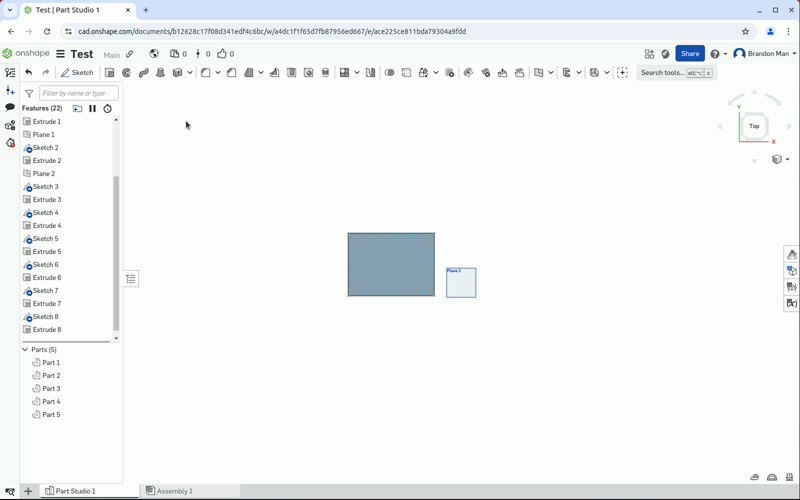
key(shift+7)
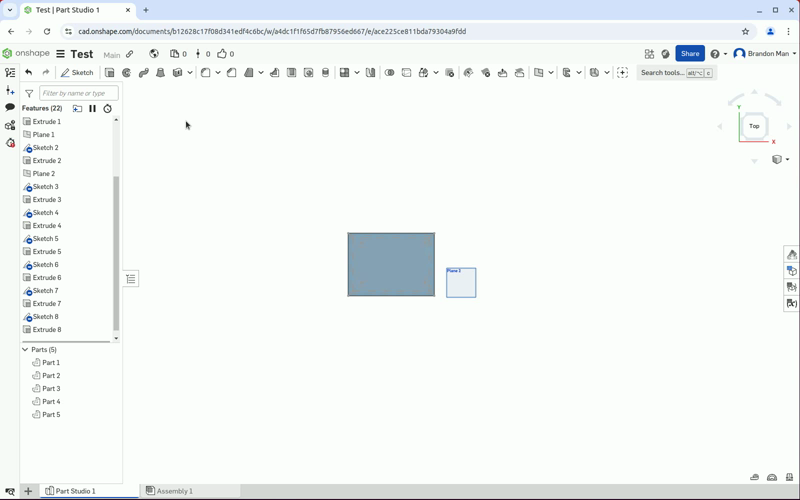
key(up, 3)
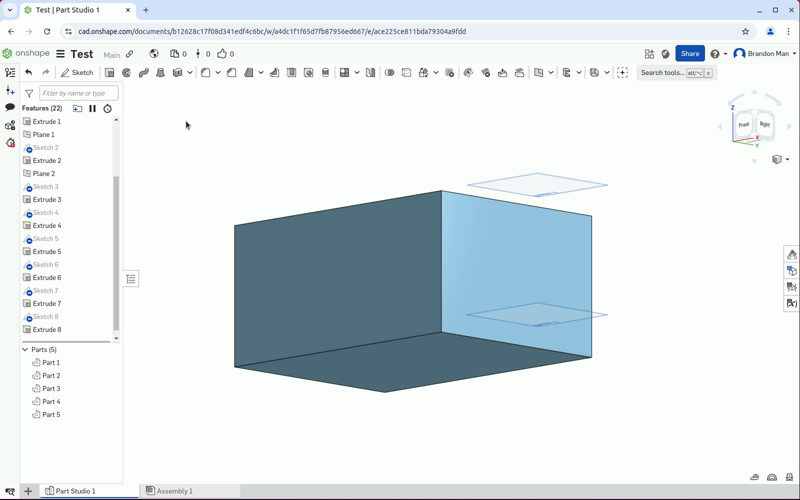
key(left, 3)
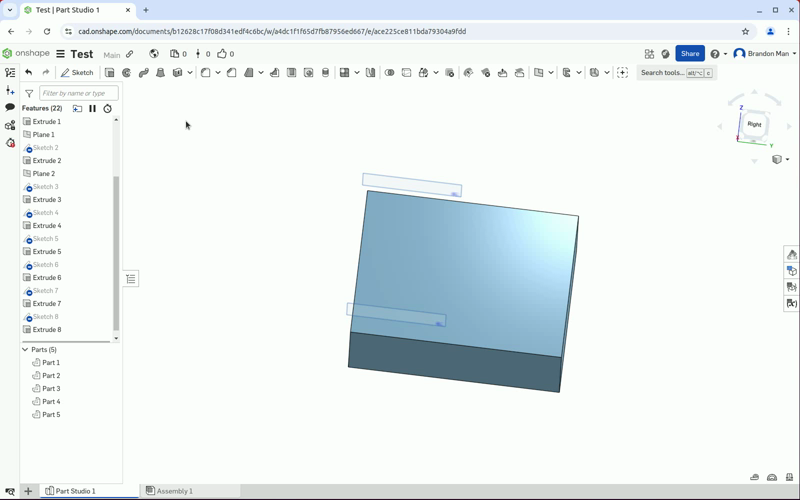
key(right, 3)
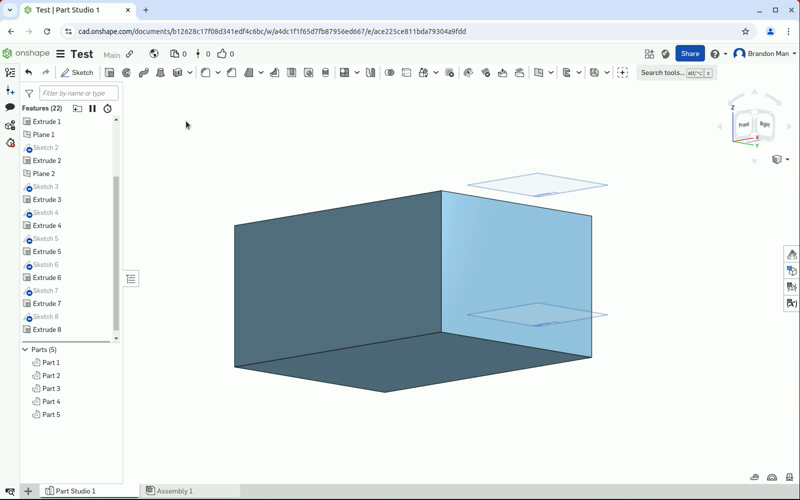
key(down, 3)
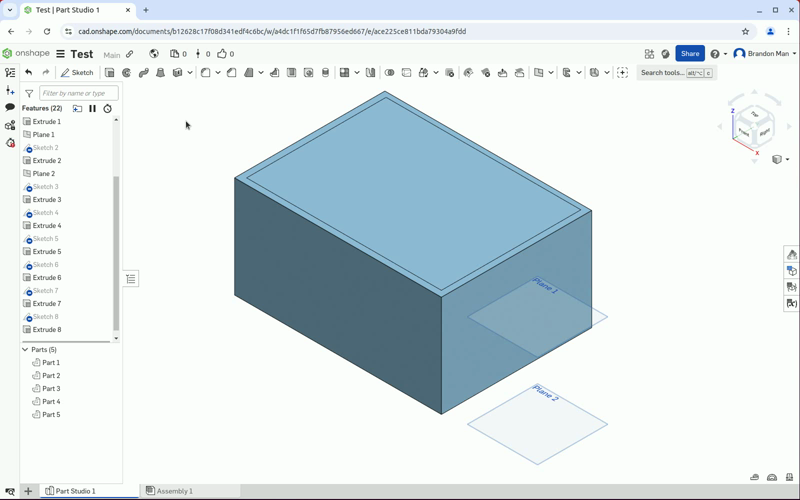
mouse_move(69, 111)
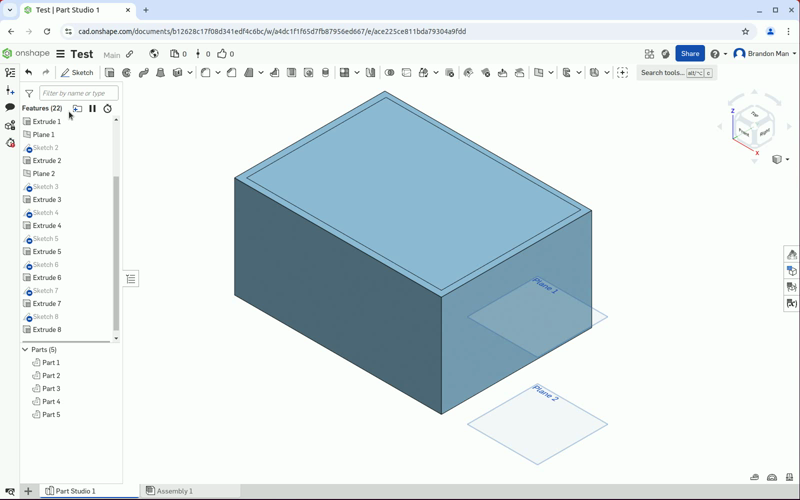
click(69, 111)